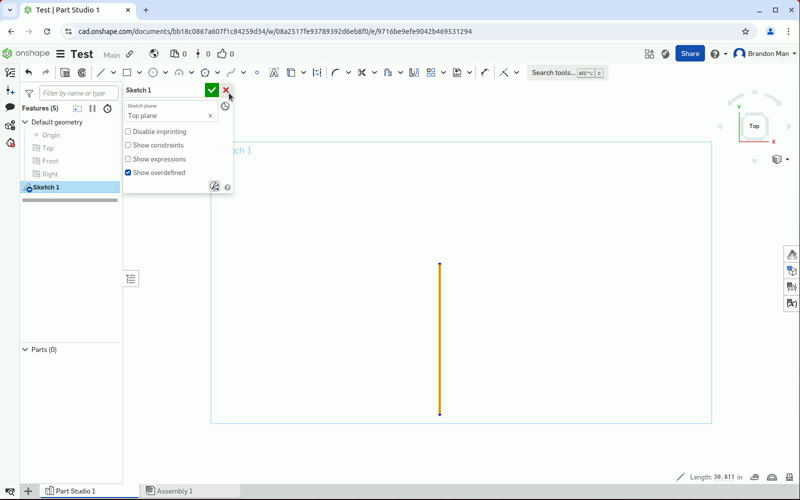
key(shift+h)
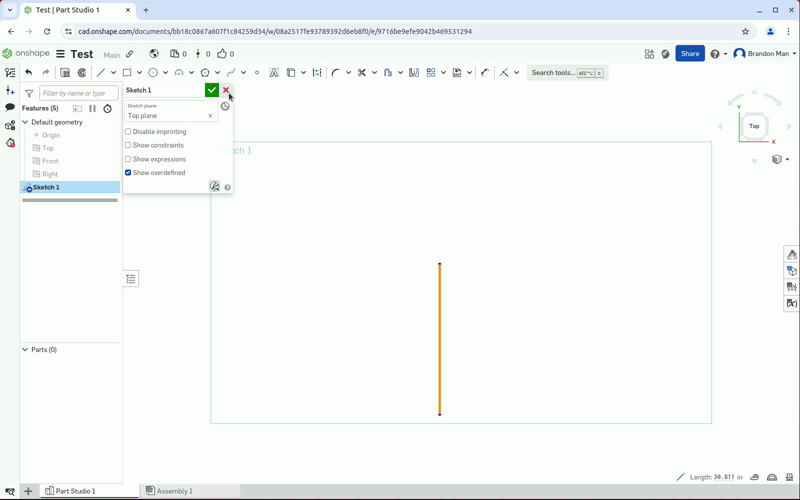
key(shift+s)
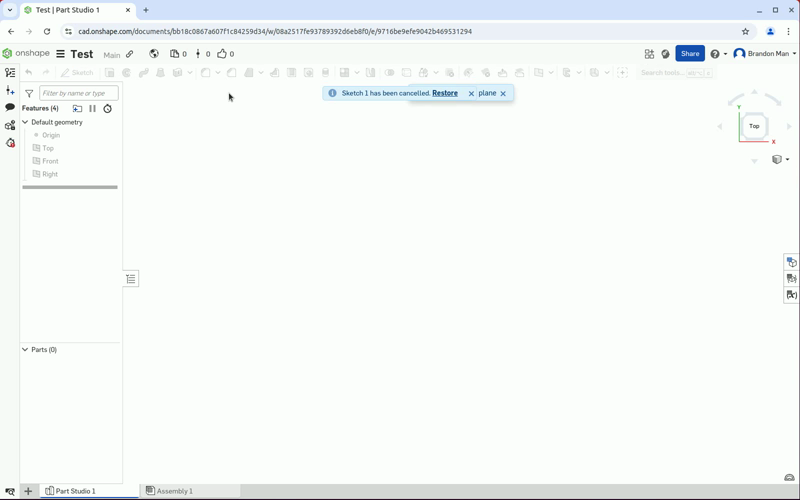
mouse_move(73, 150)
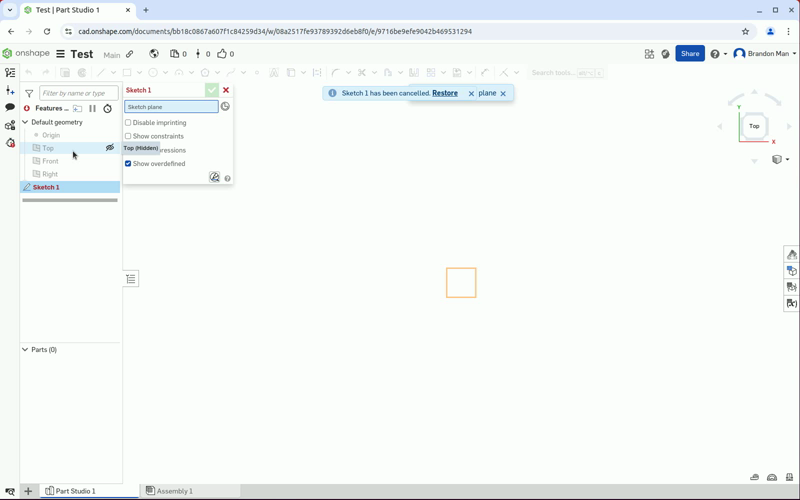
click(73, 150)
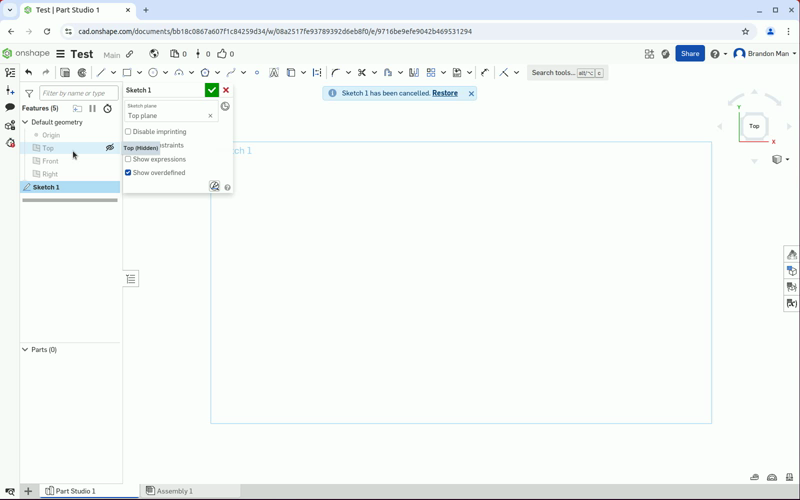
mouse_move(73, 352)
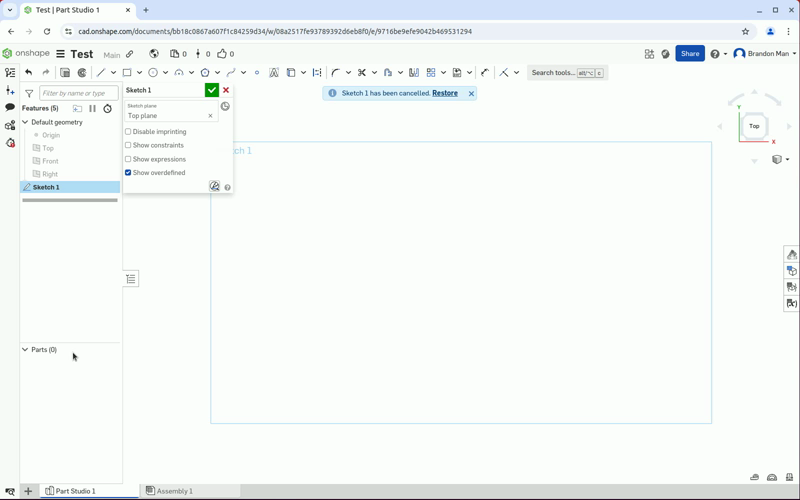
key(y)
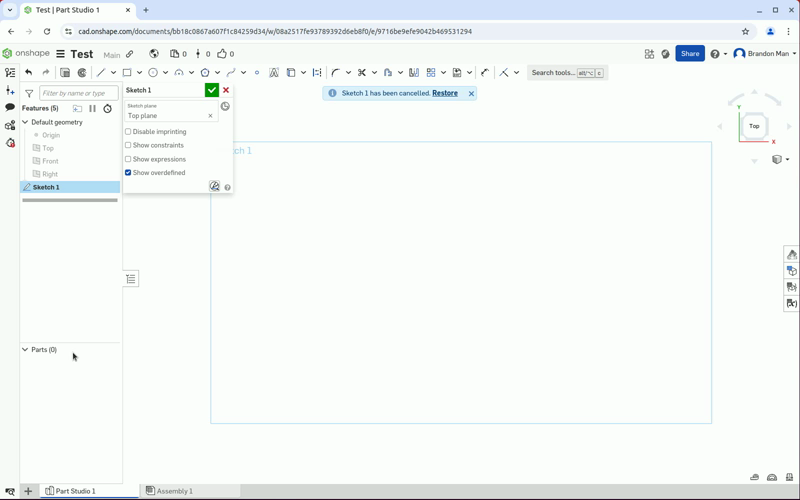
key(l)
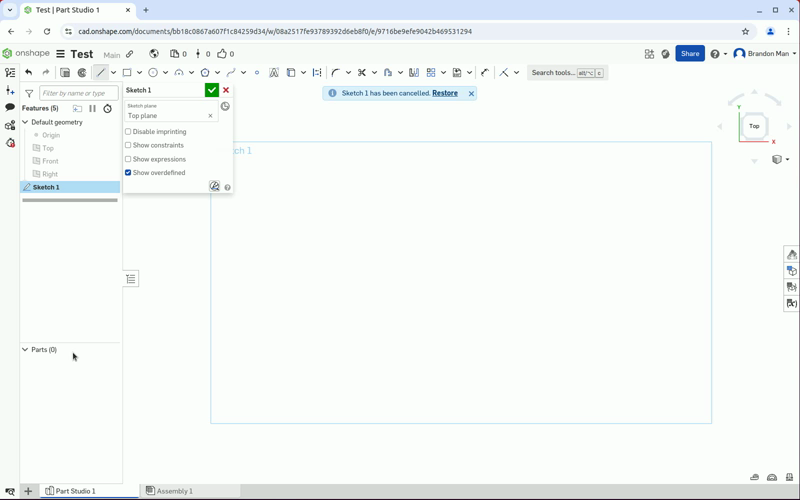
key_down(shift)
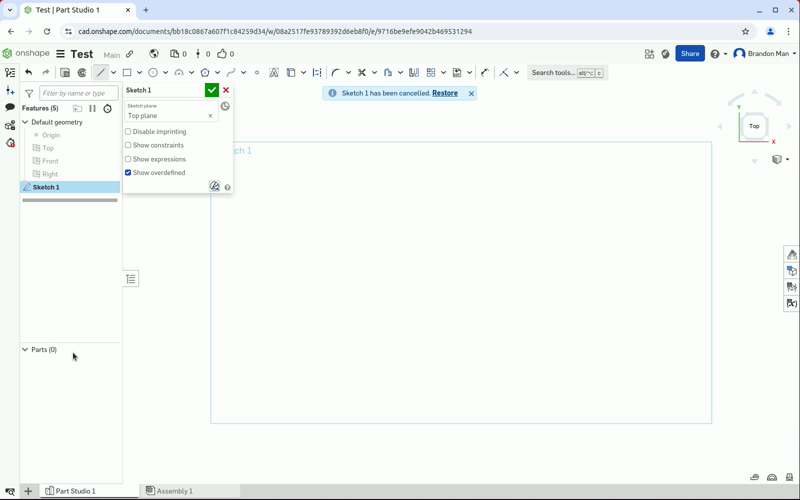
mouse_move(349, 335)
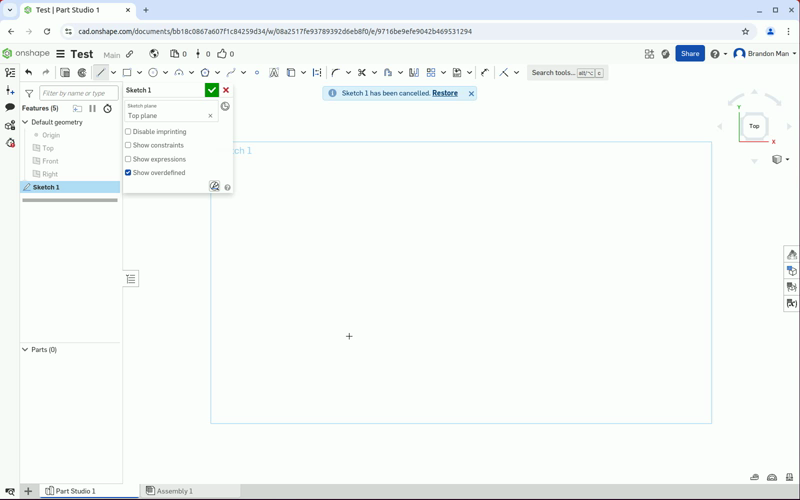
click(349, 335)
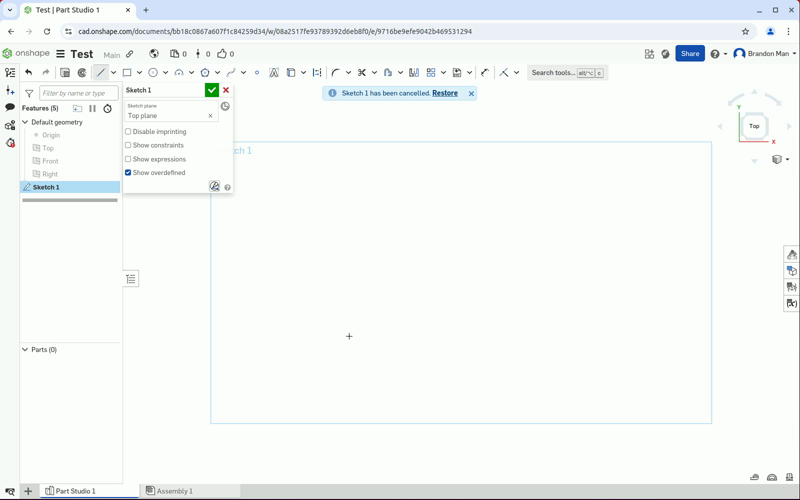
key_up(shift)
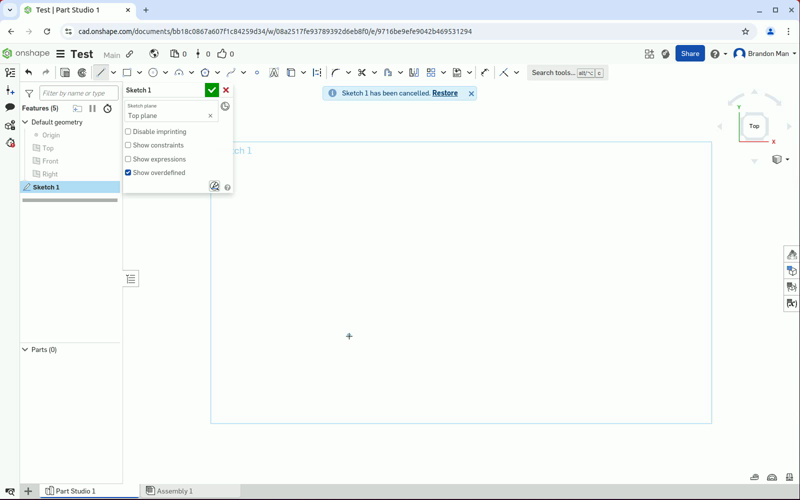
key_down(shift)
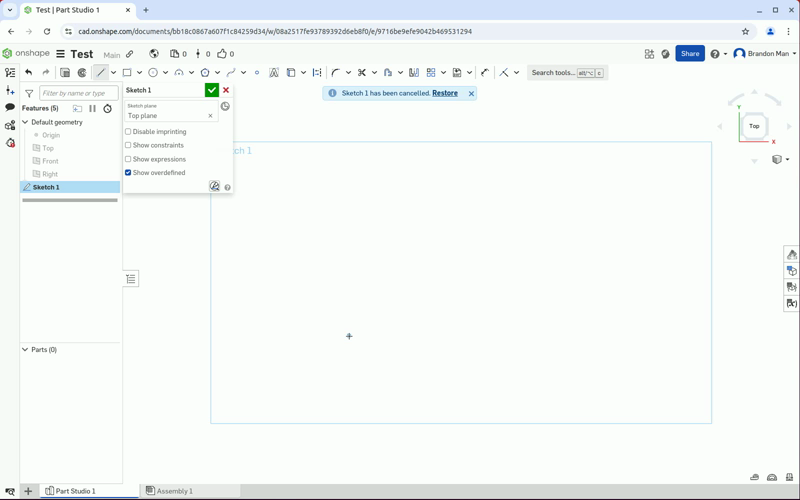
mouse_move(379, 335)
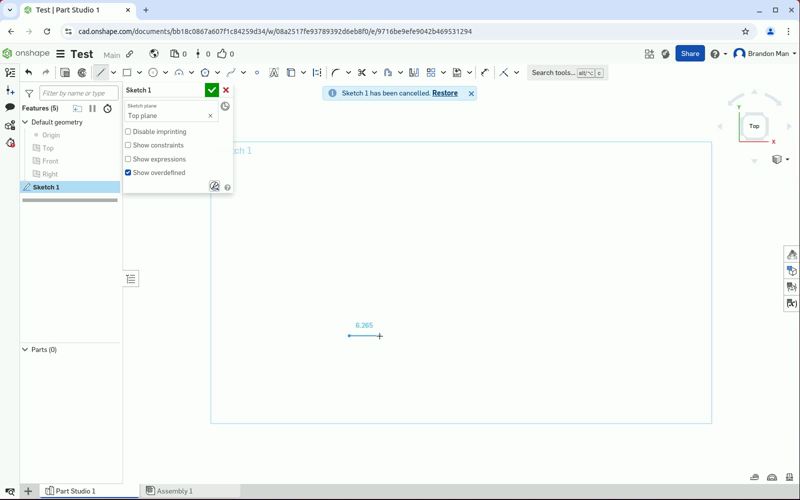
mouse_move(352, 335)
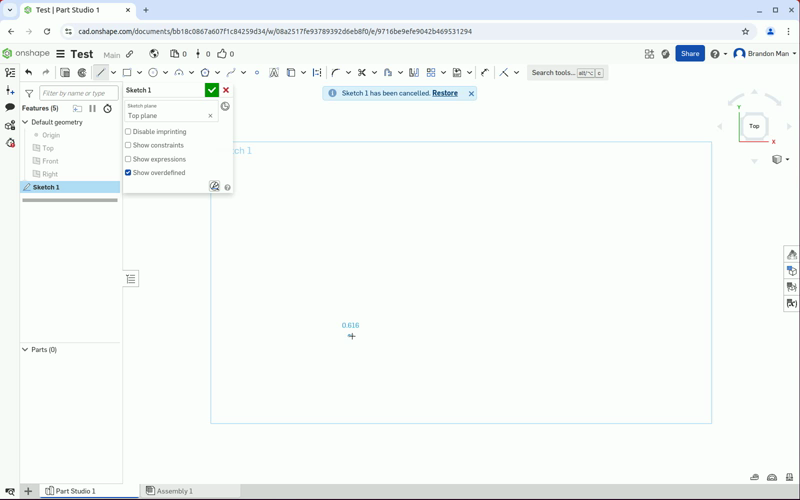
scroll(6)
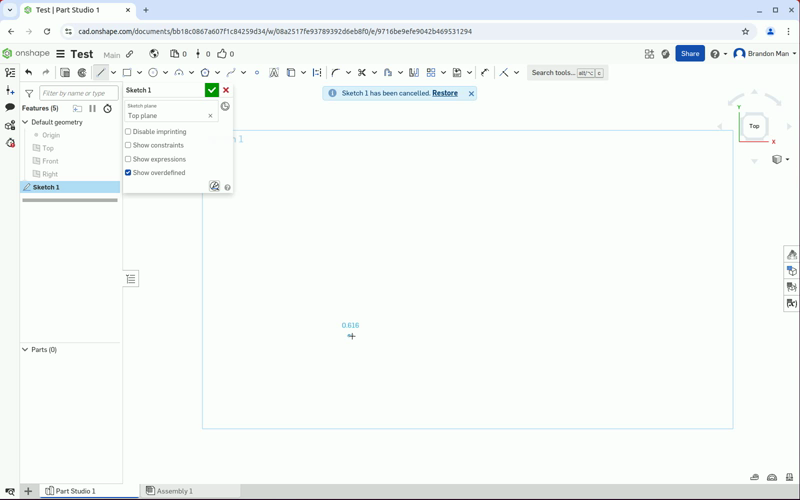
scroll(6)
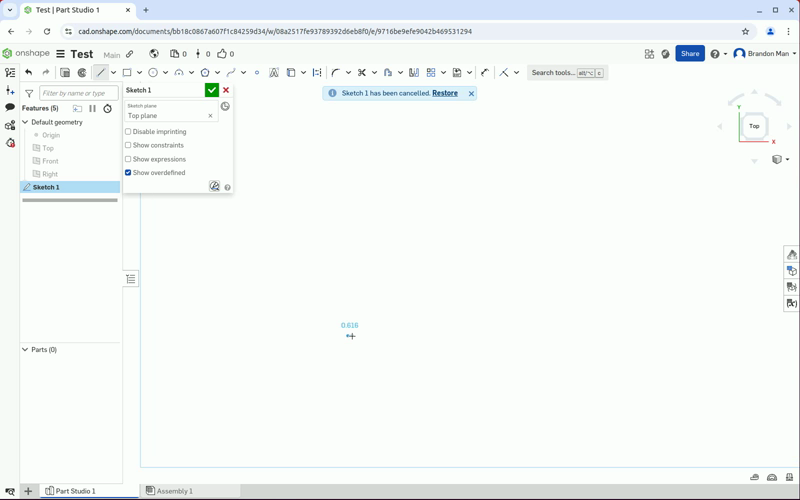
scroll(6)
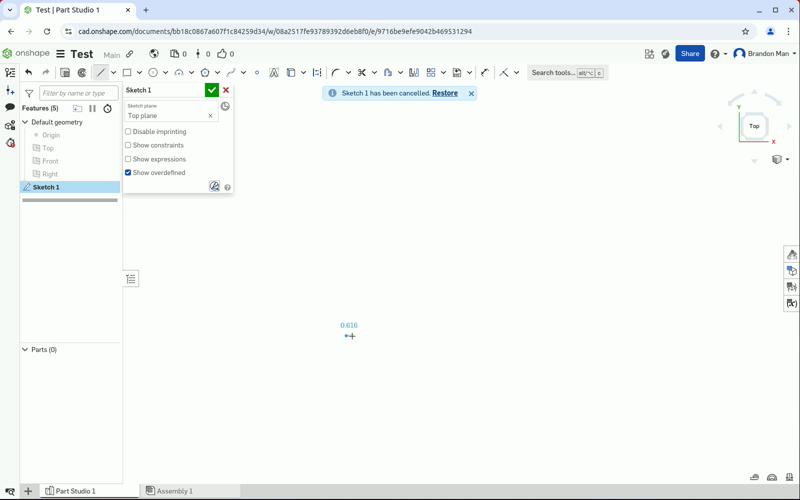
scroll(6)
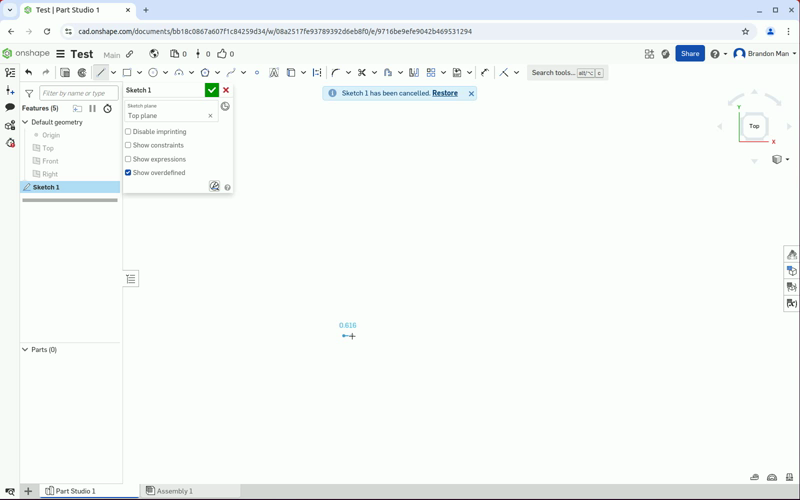
scroll(6)
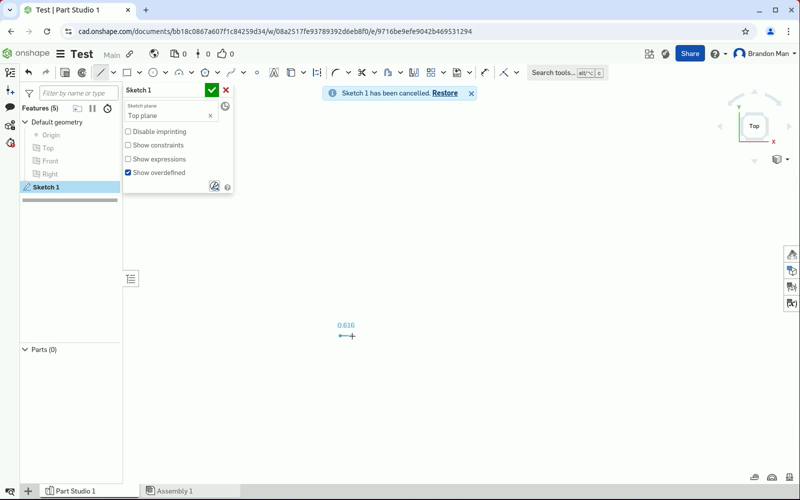
scroll(6)
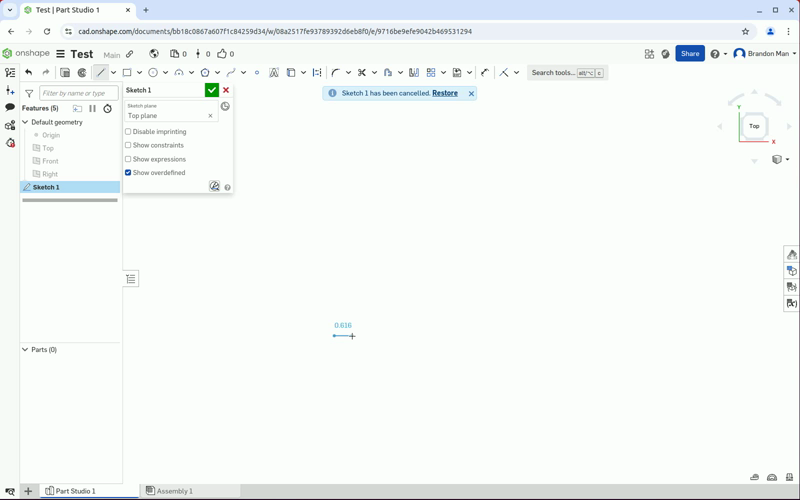
scroll(6)
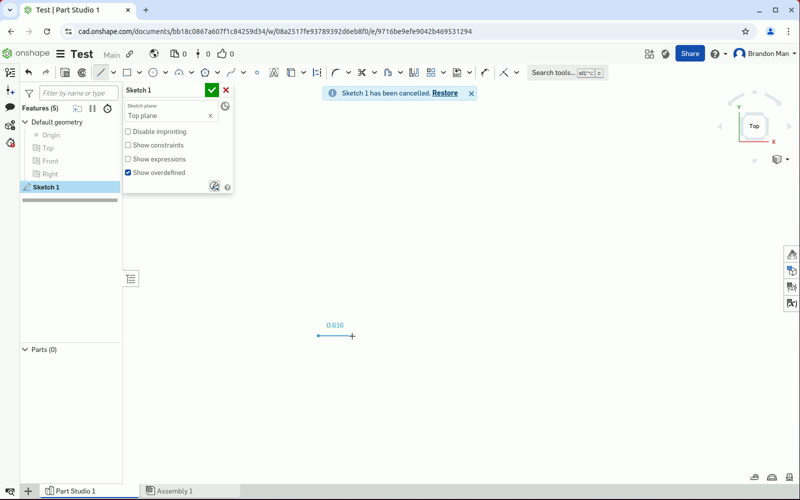
click(352, 335)
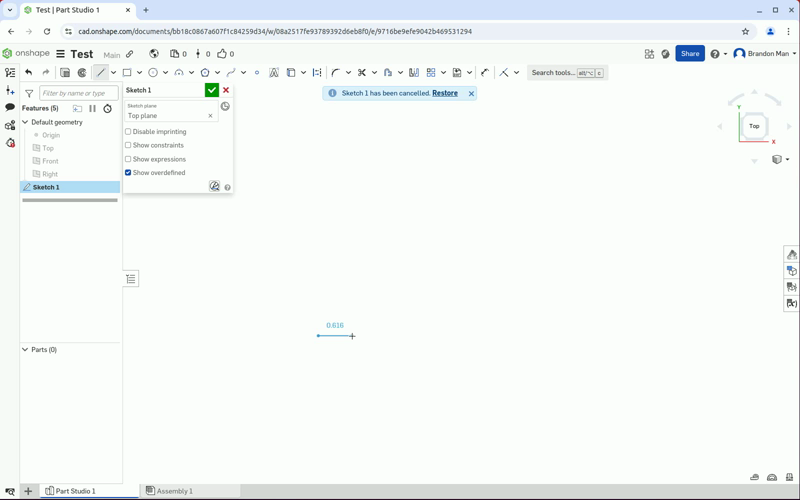
scroll(-6)
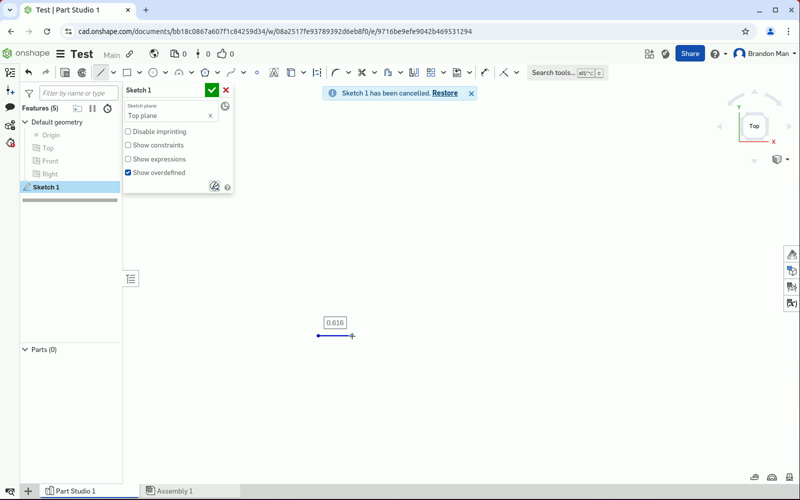
scroll(-6)
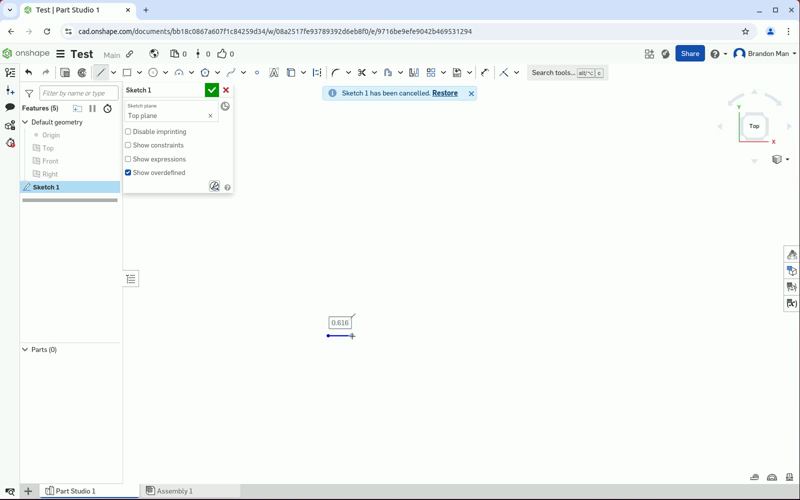
scroll(-6)
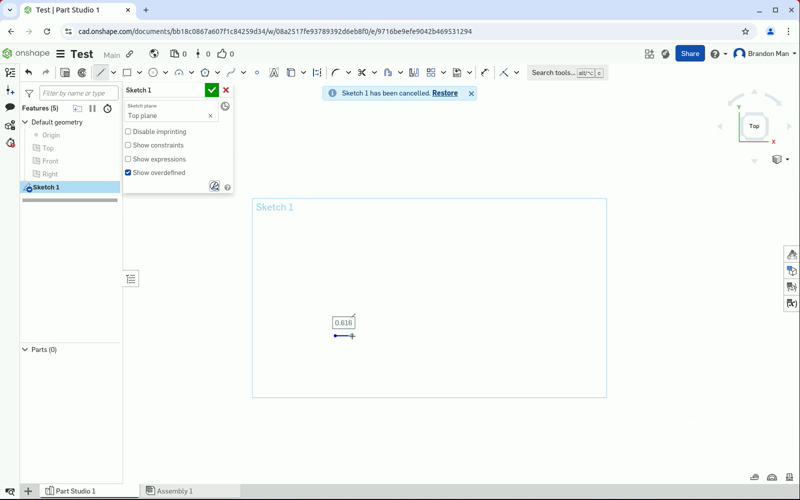
scroll(-6)
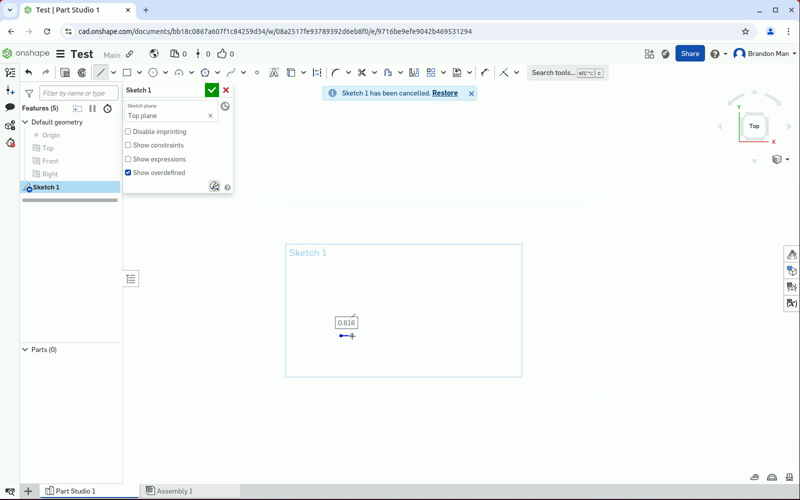
scroll(-6)
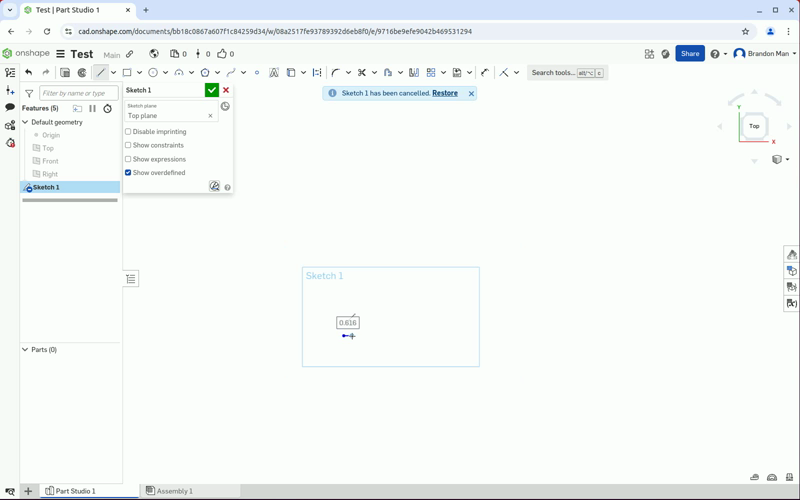
scroll(-6)
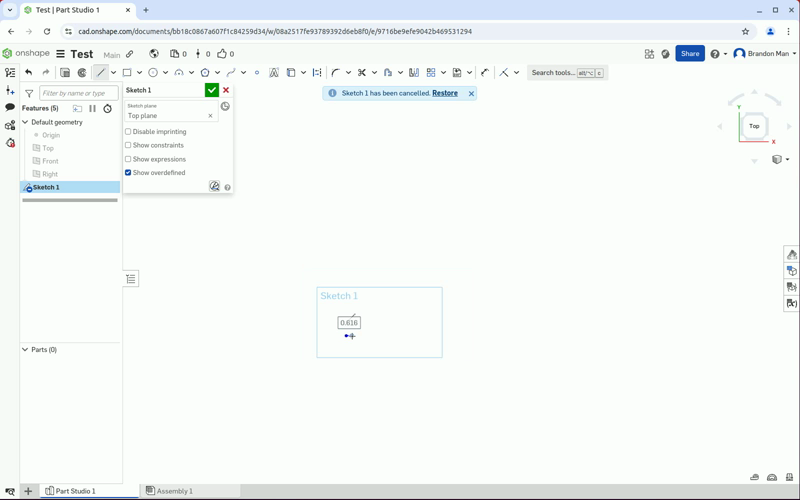
scroll(-6)
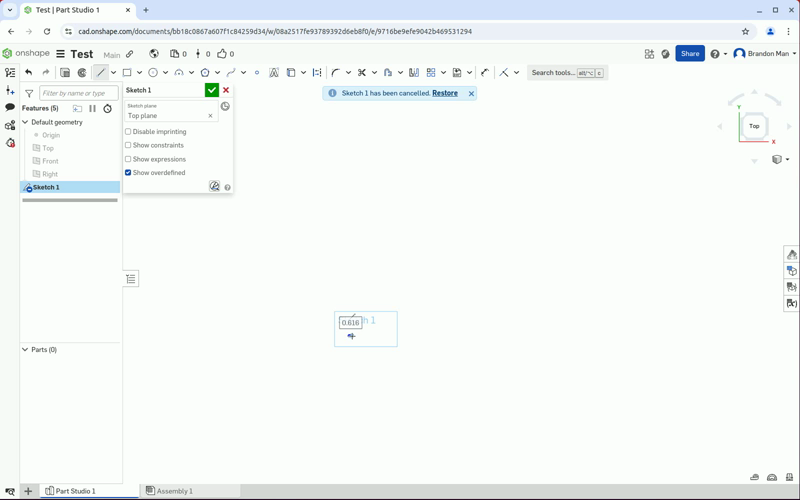
key_up(shift)
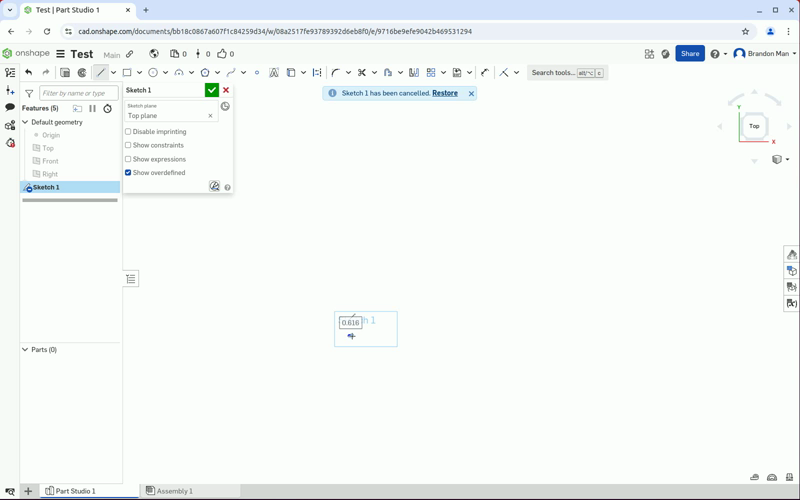
key_down(shift)
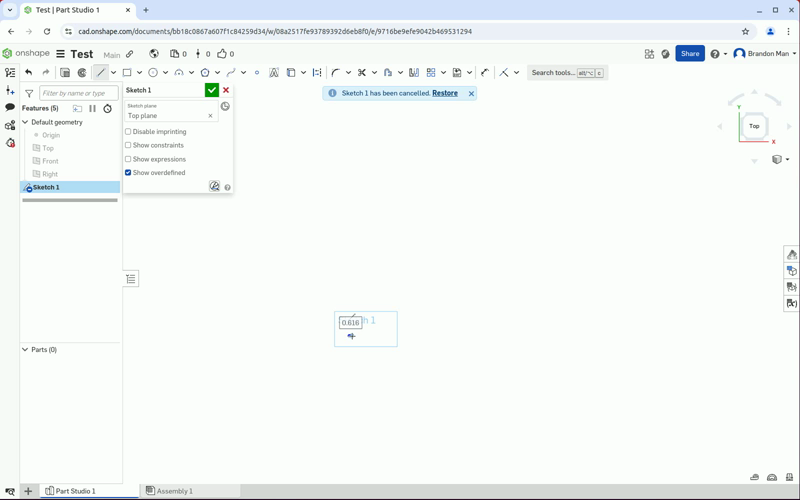
mouse_move(352, 189)
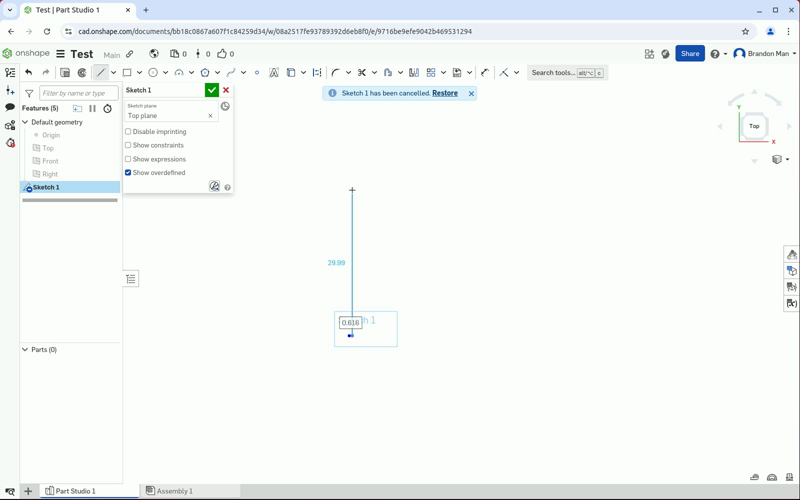
click(352, 189)
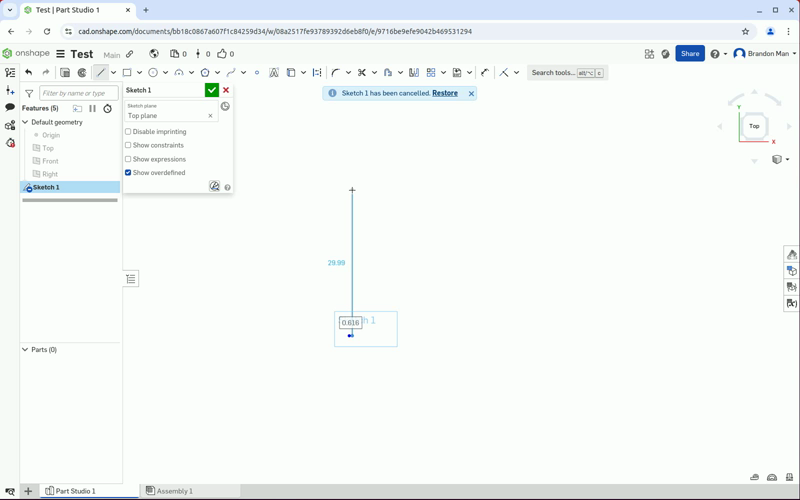
key_up(shift)
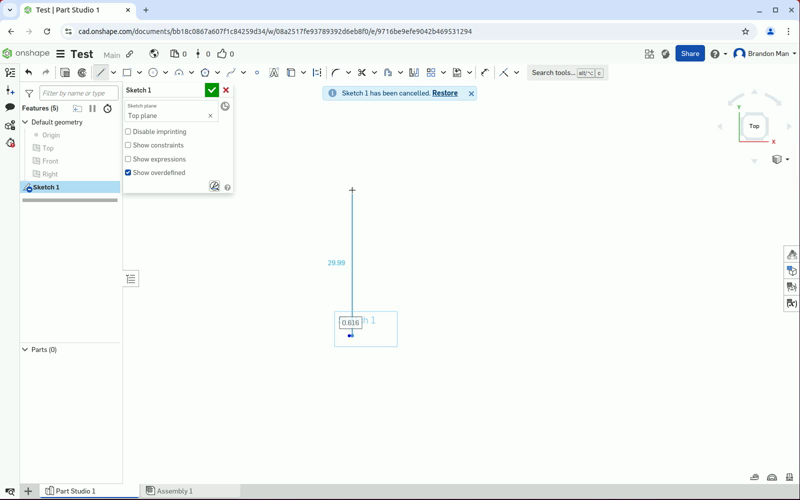
key_down(shift)
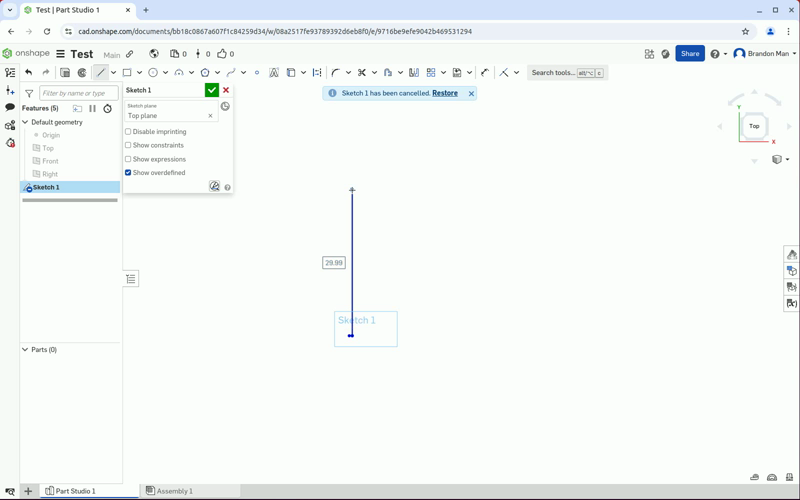
mouse_move(382, 189)
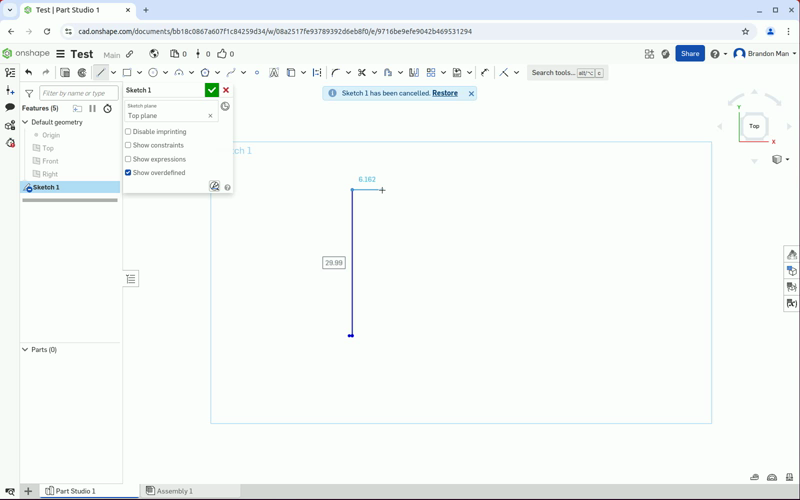
mouse_move(349, 189)
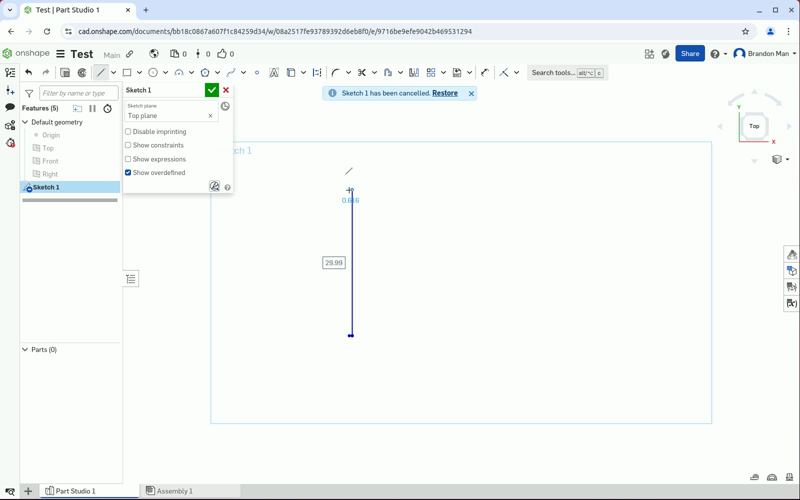
scroll(6)
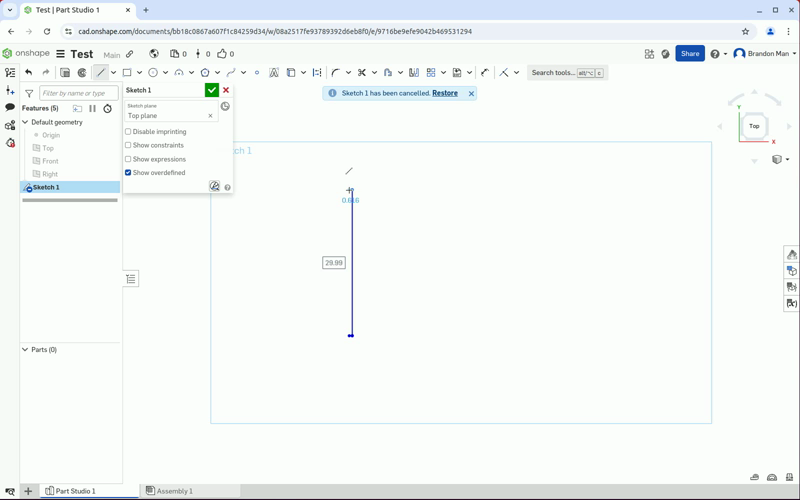
scroll(6)
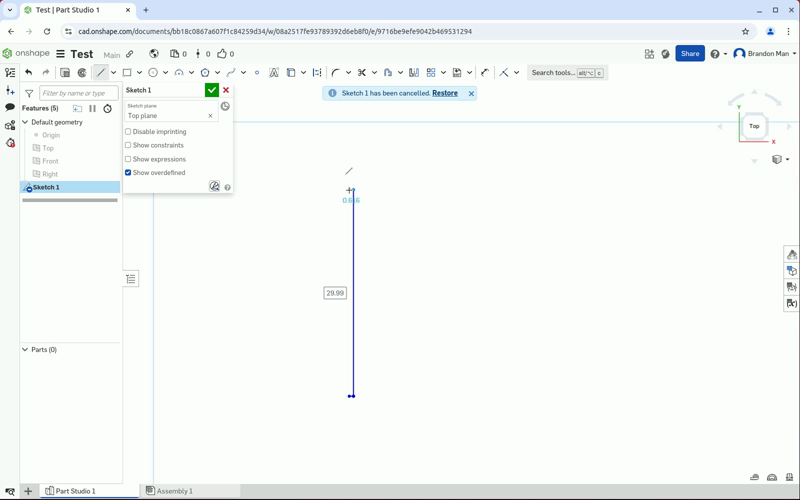
scroll(6)
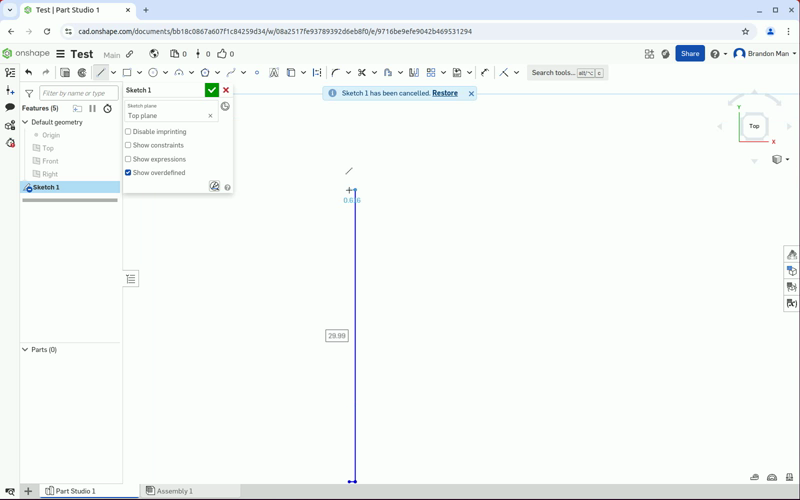
scroll(6)
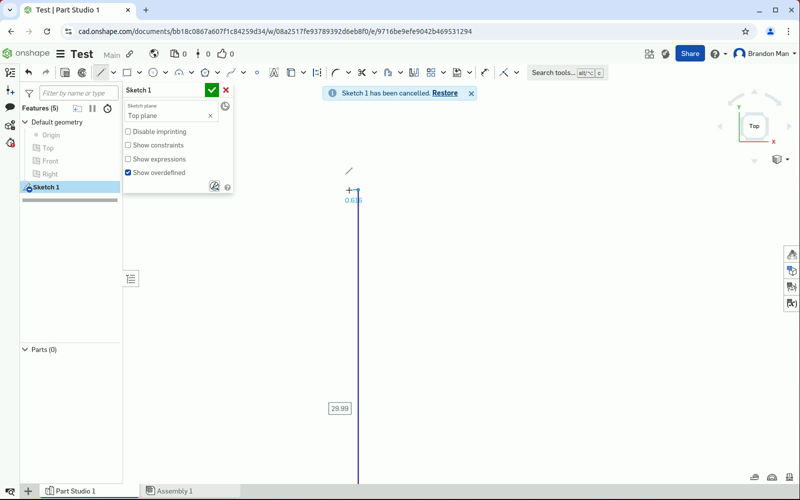
scroll(6)
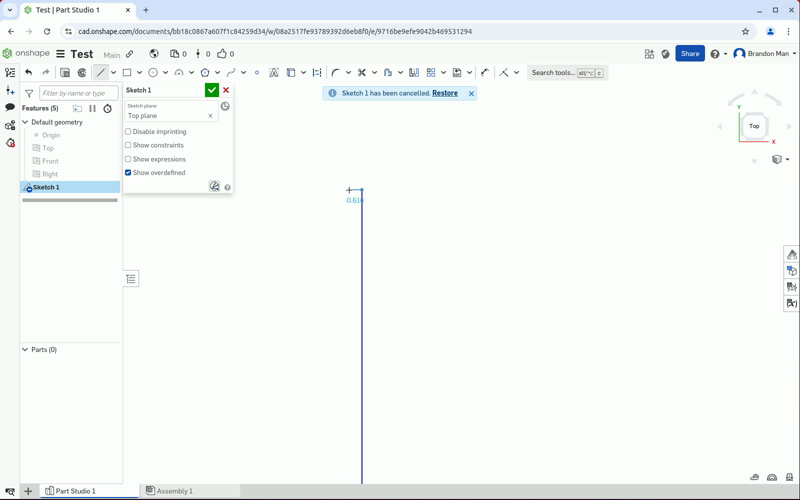
scroll(6)
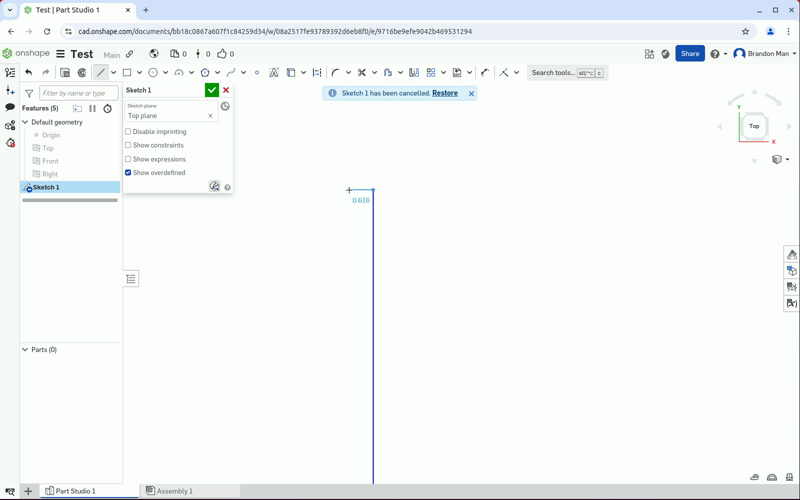
scroll(6)
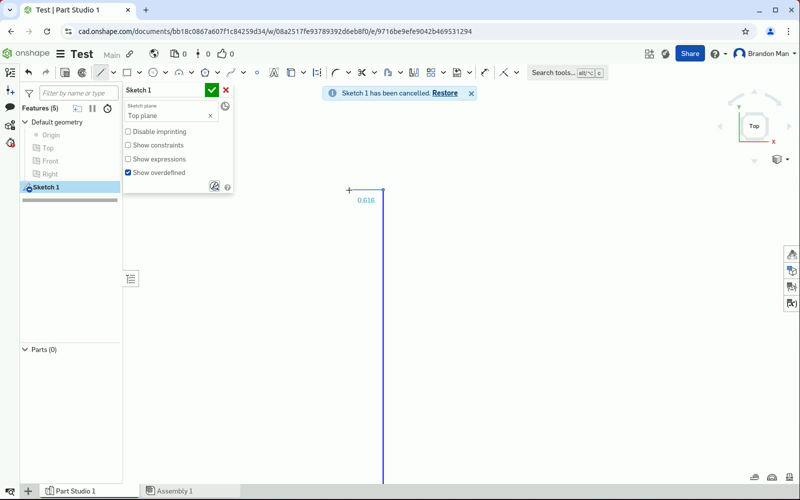
click(349, 189)
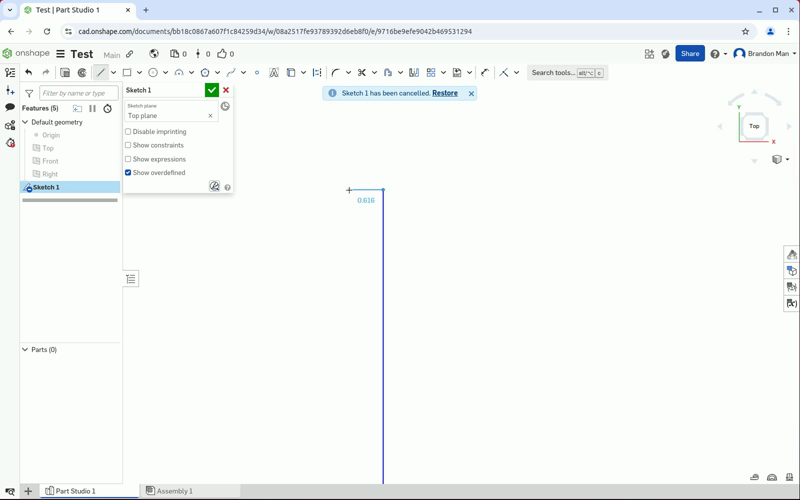
scroll(-6)
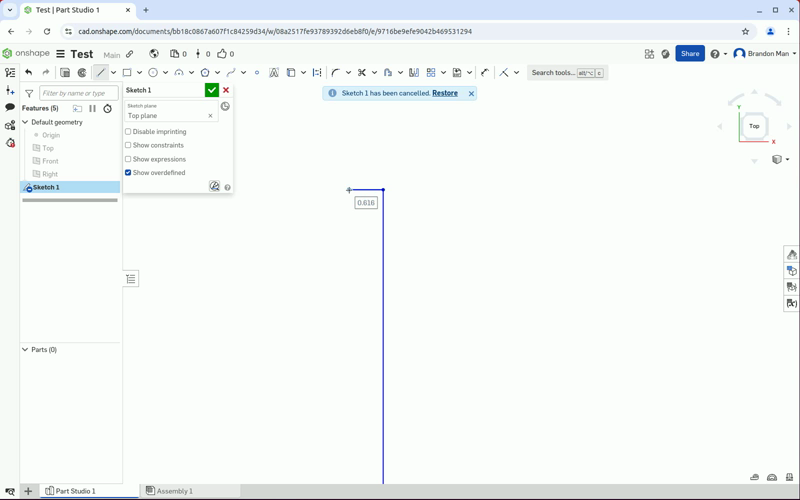
scroll(-6)
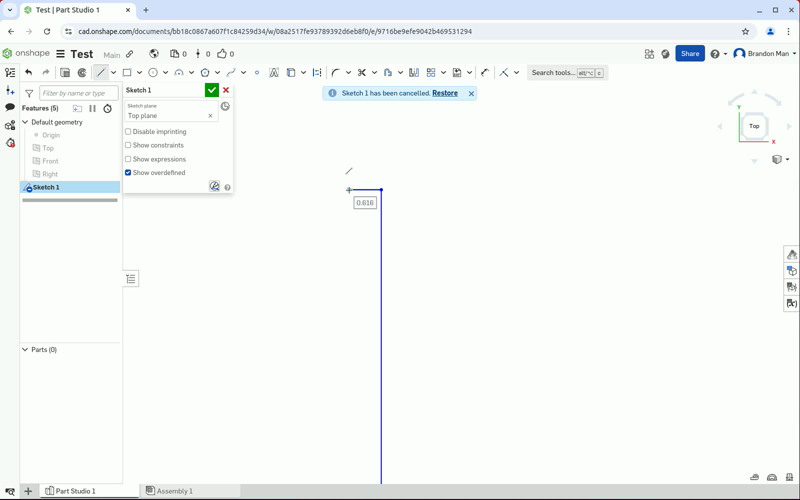
scroll(-6)
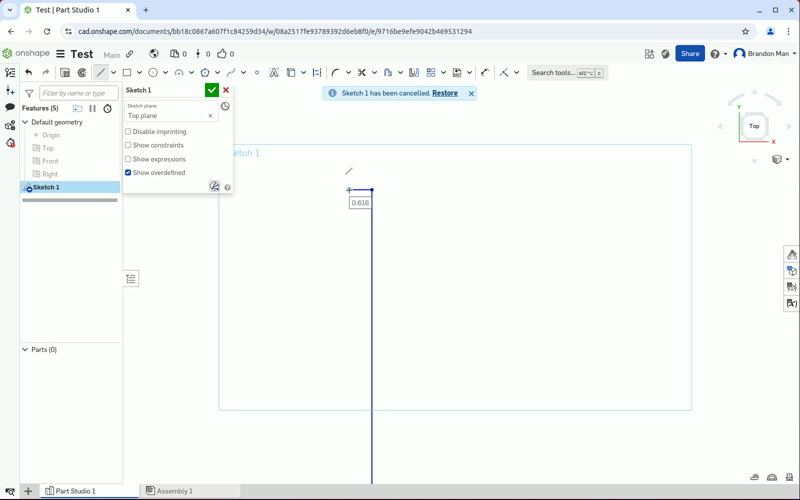
scroll(-6)
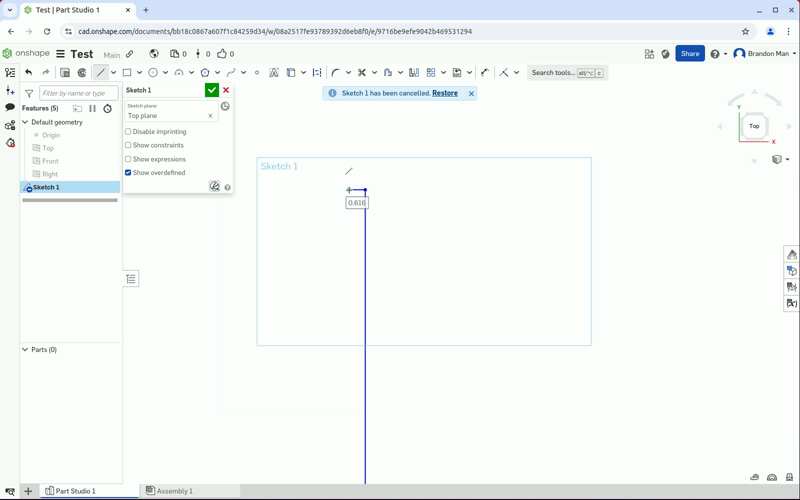
scroll(-6)
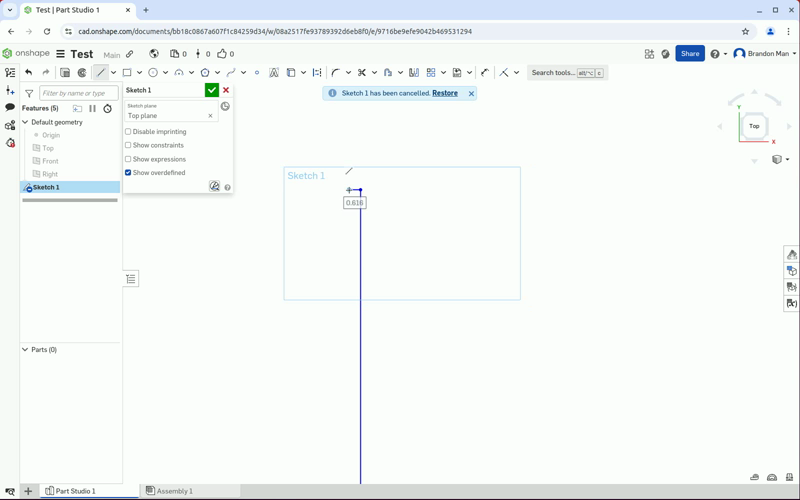
scroll(-6)
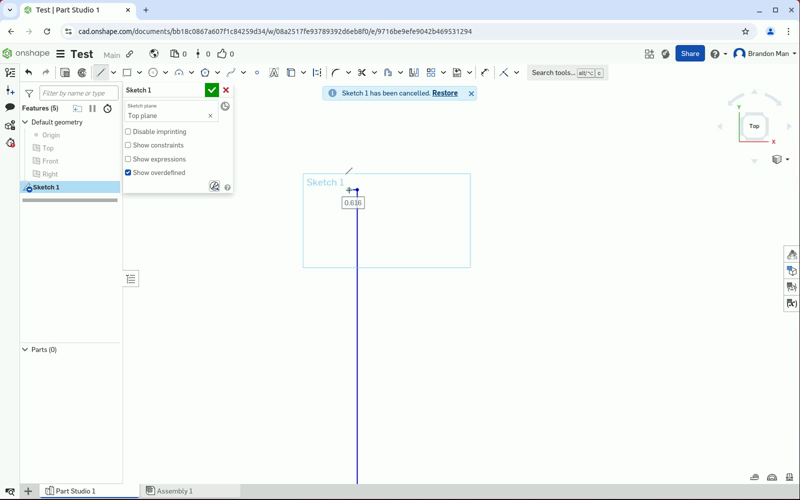
scroll(-6)
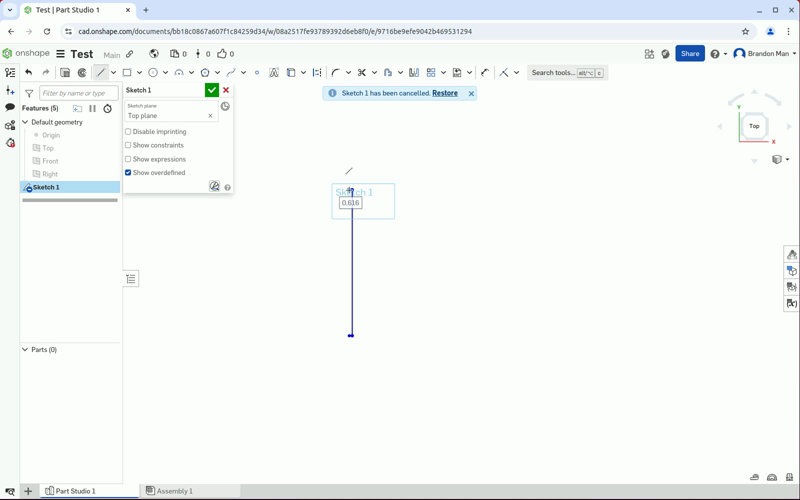
key_up(shift)
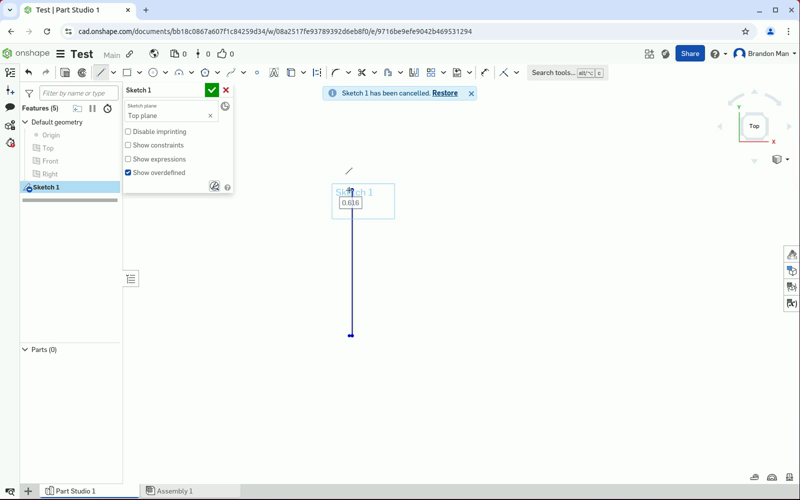
key_down(shift)
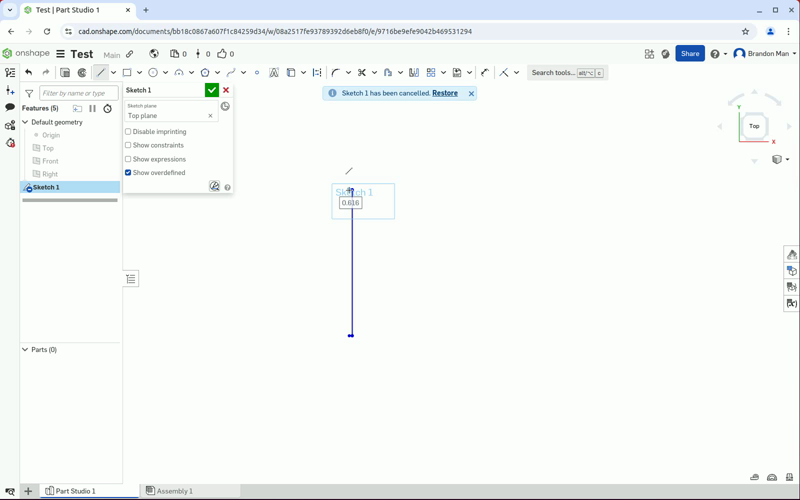
mouse_move(349, 335)
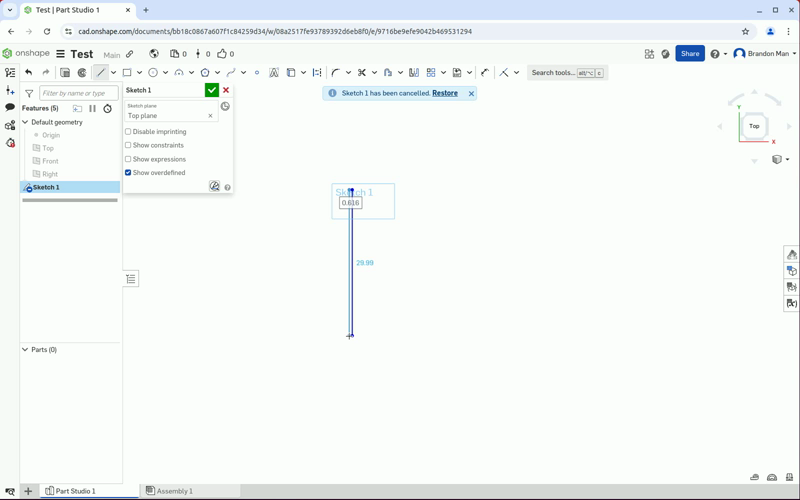
scroll(6)
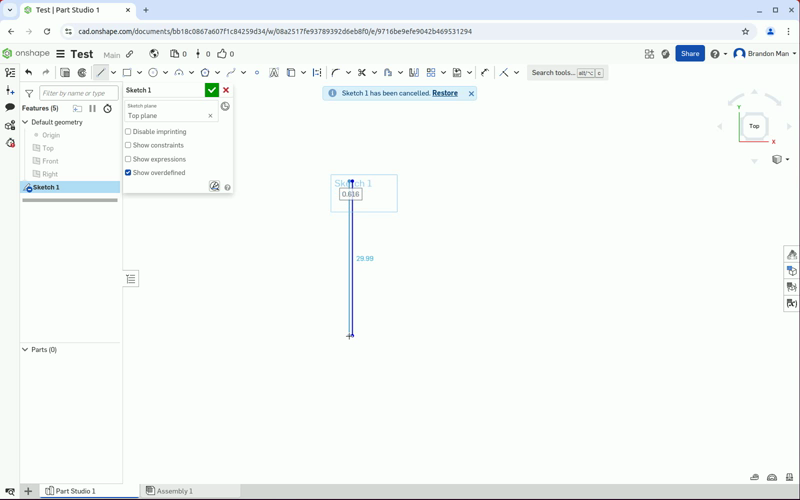
scroll(6)
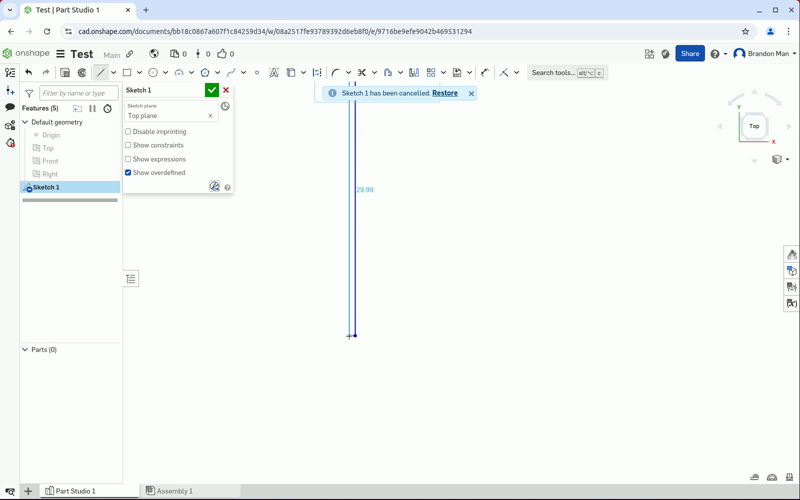
scroll(6)
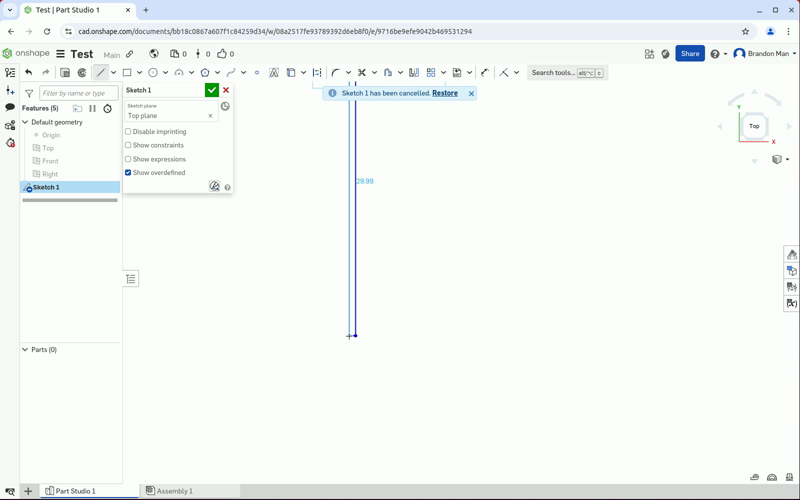
scroll(6)
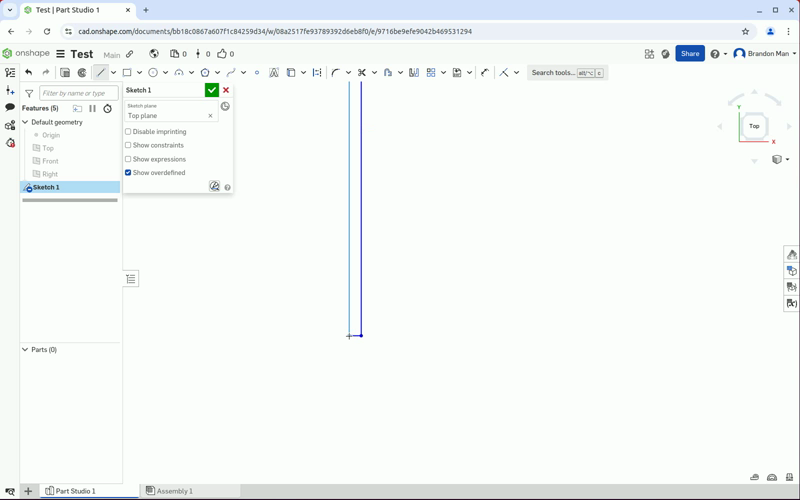
scroll(6)
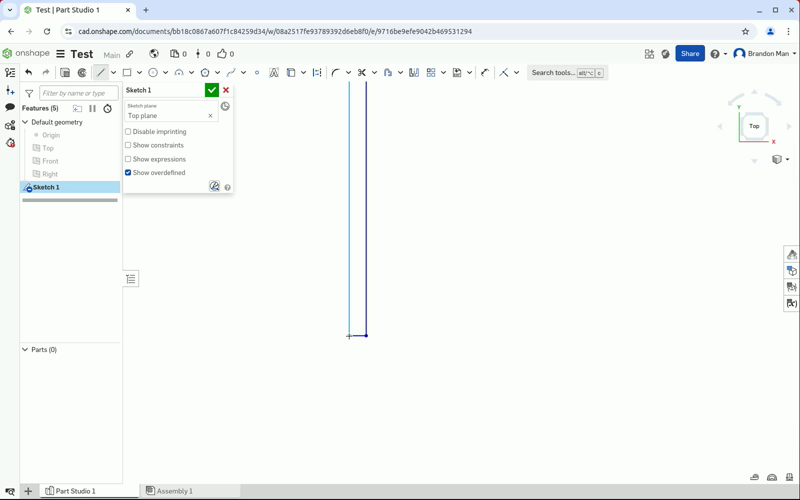
scroll(6)
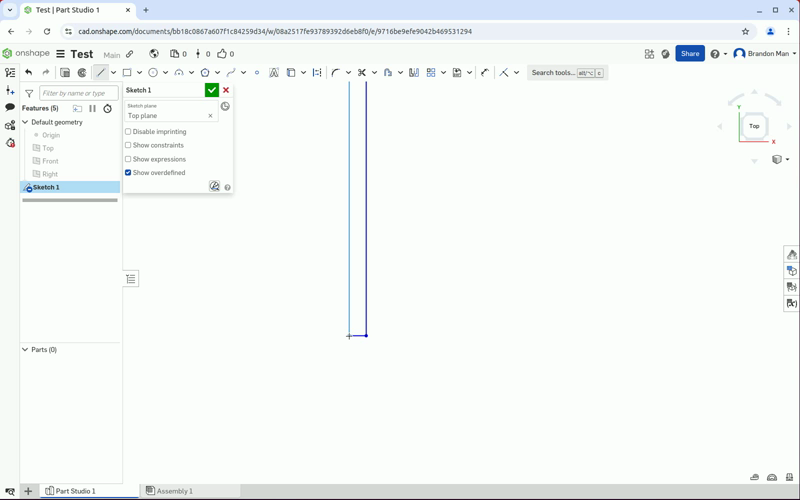
scroll(6)
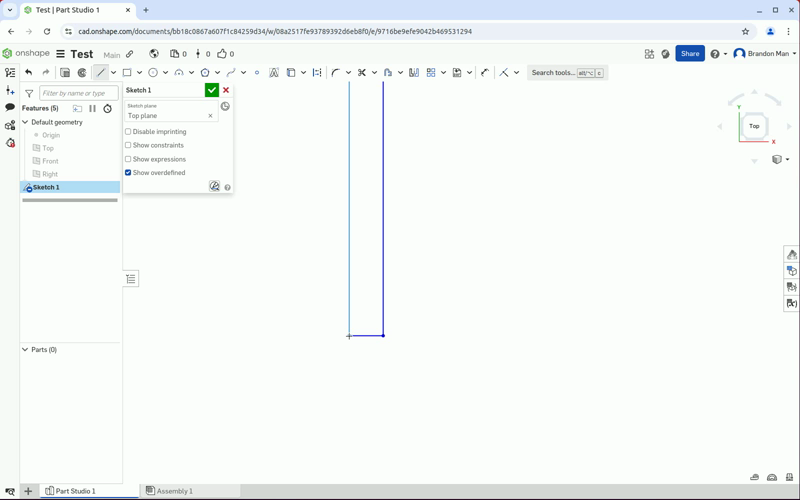
key_up(shift)
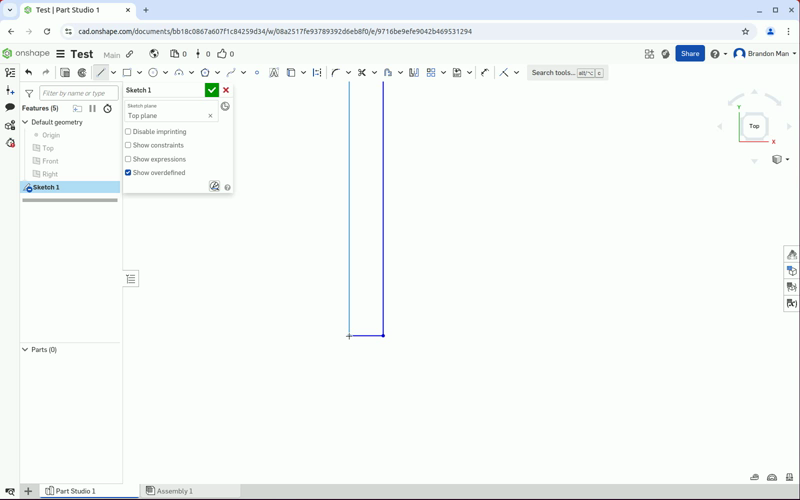
click(349, 335)
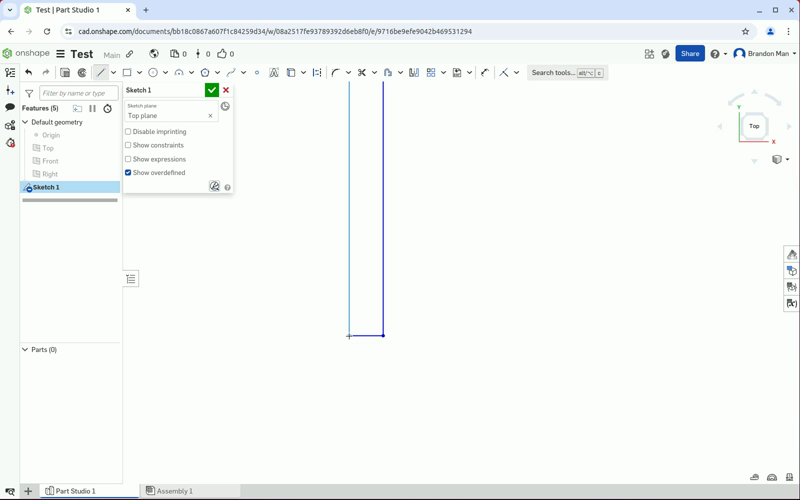
scroll(-6)
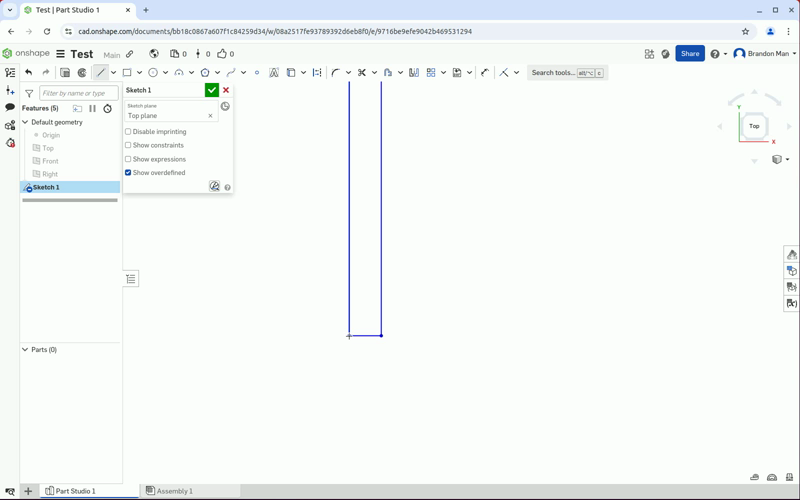
scroll(-6)
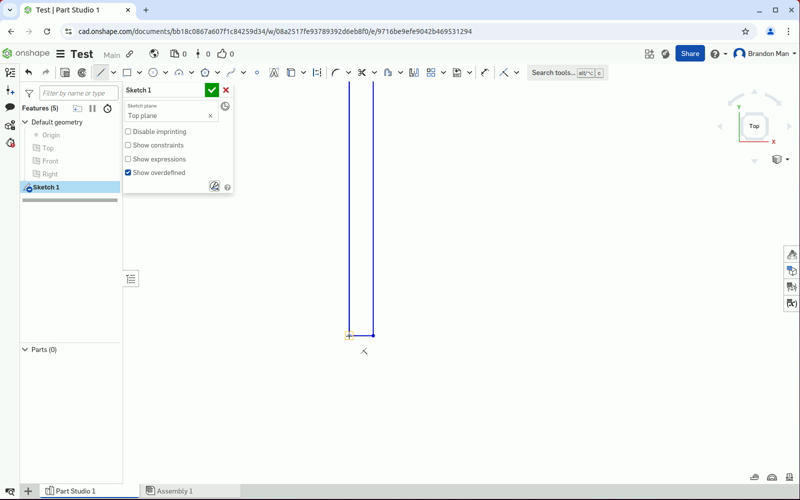
scroll(-6)
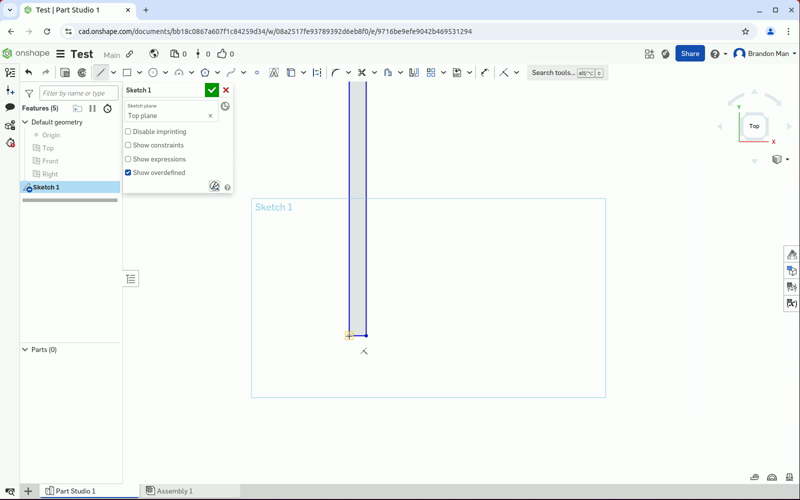
scroll(-6)
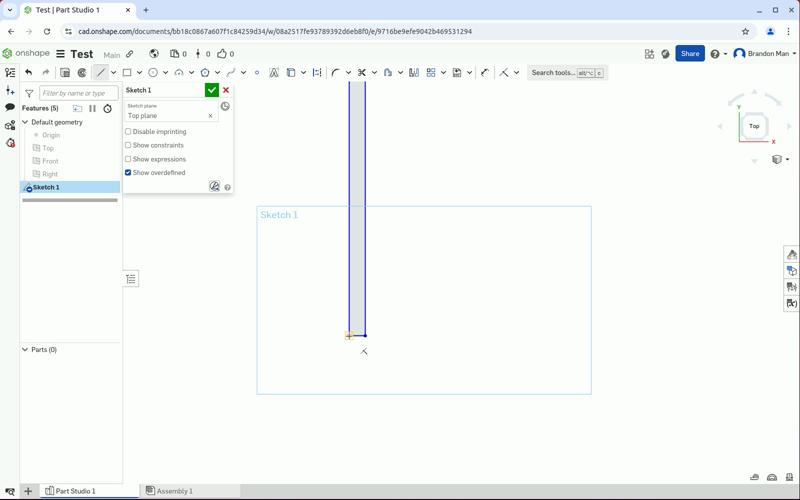
scroll(-6)
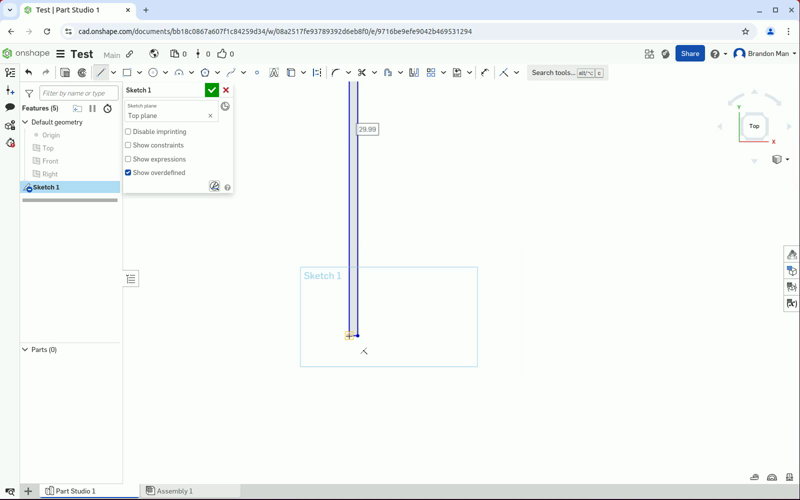
scroll(-6)
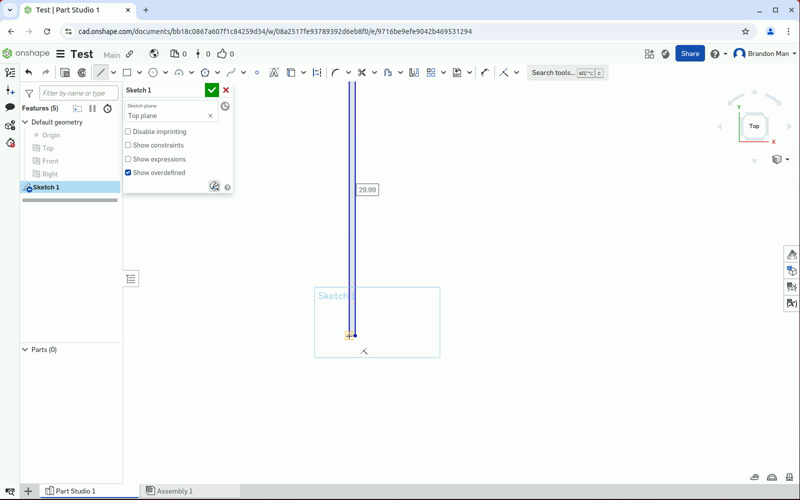
scroll(-6)
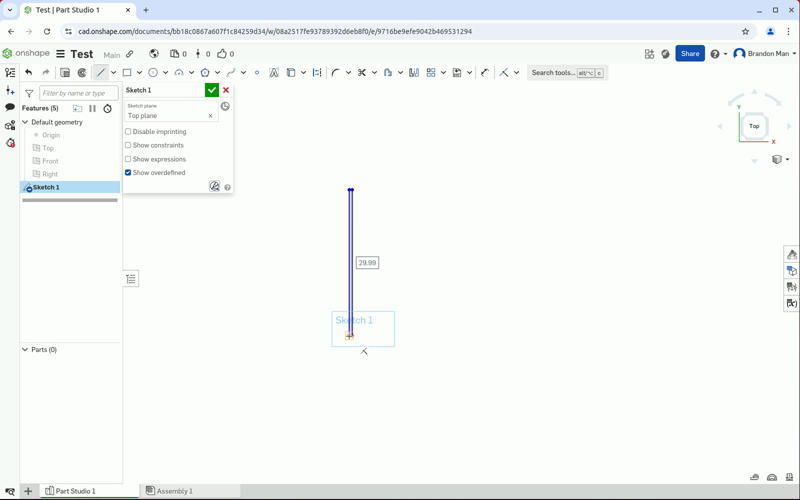
key(esc)
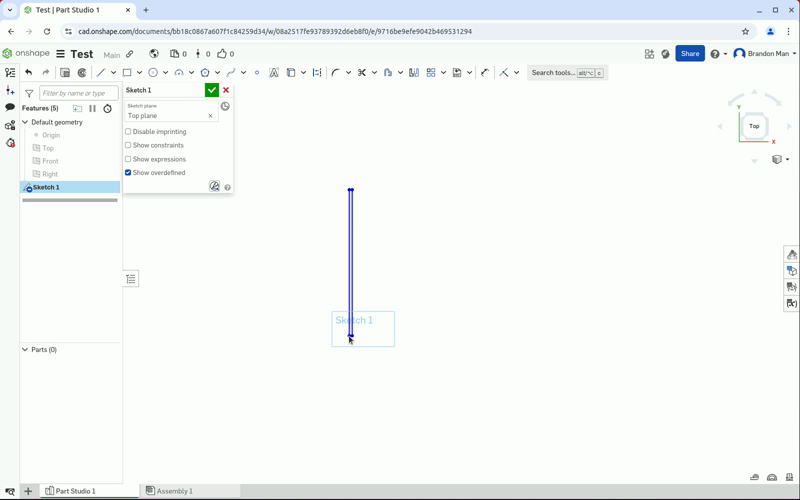
mouse_move(350, 280)
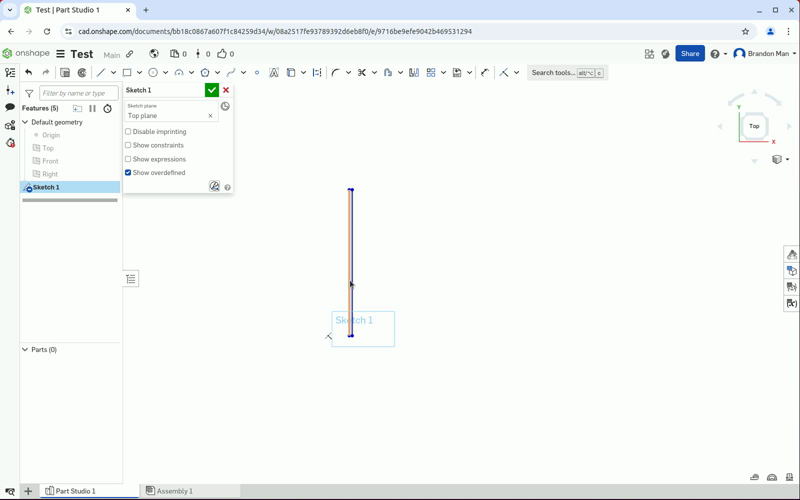
scroll(6)
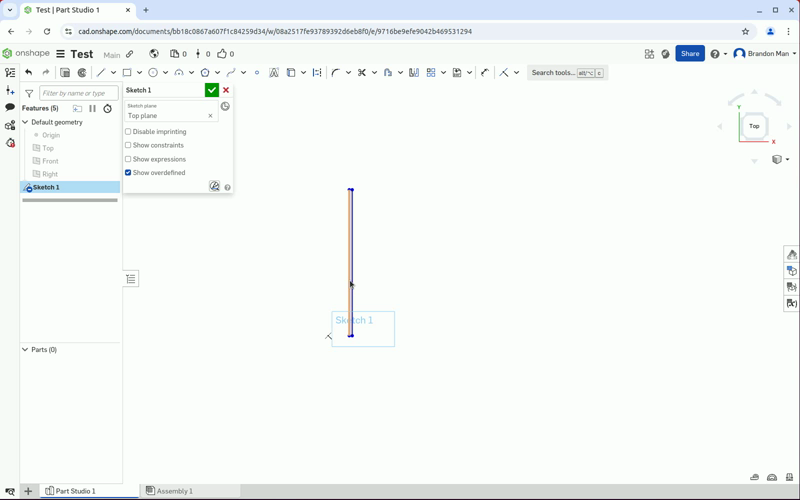
scroll(6)
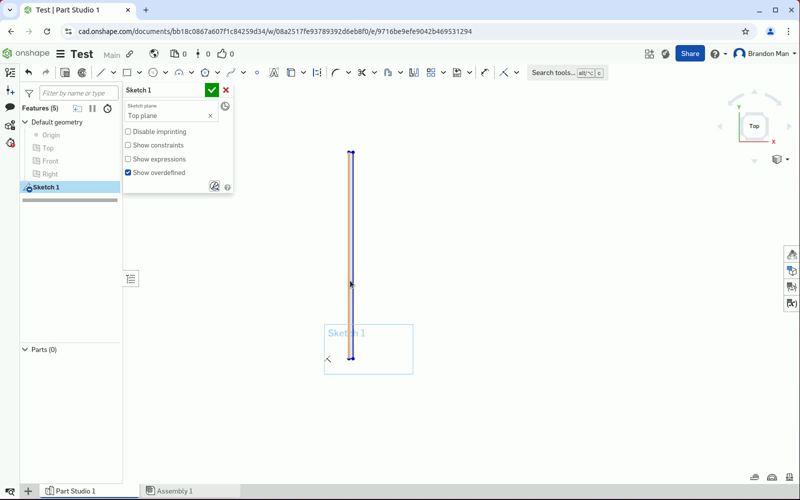
scroll(6)
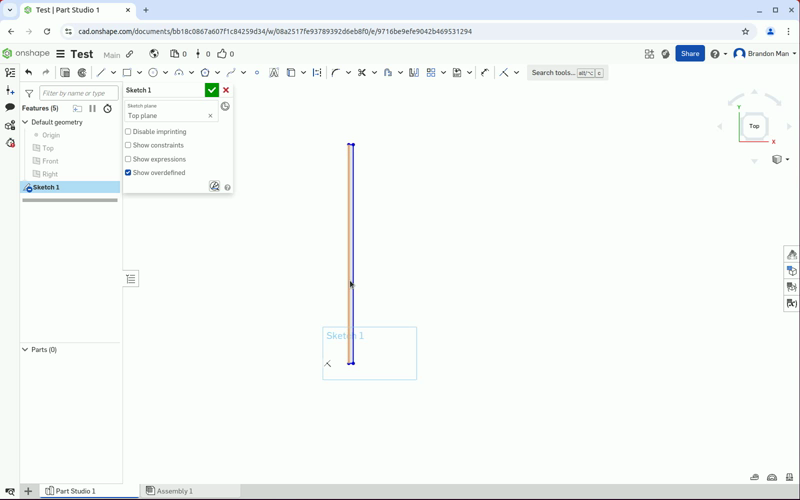
scroll(6)
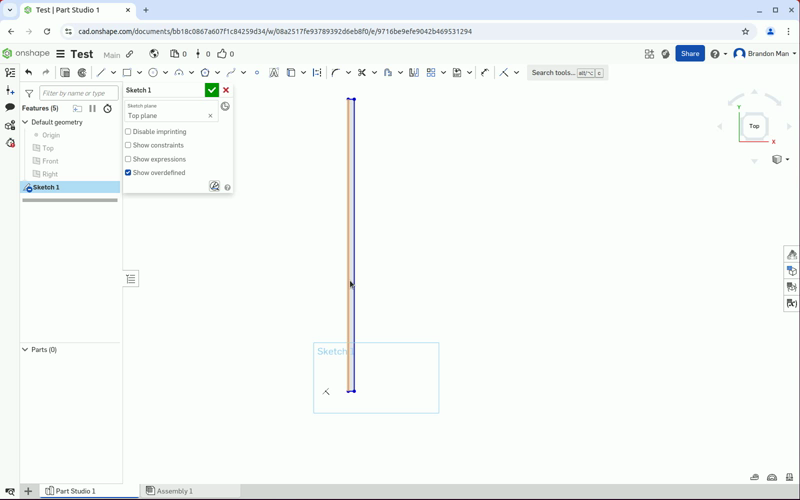
scroll(6)
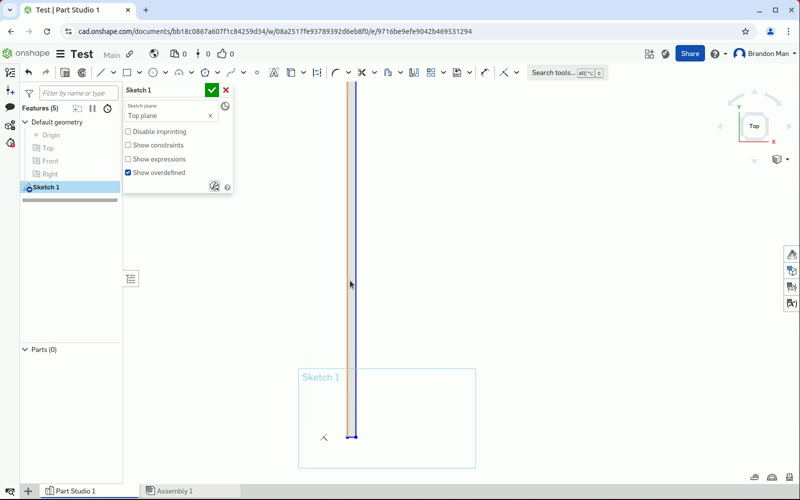
scroll(6)
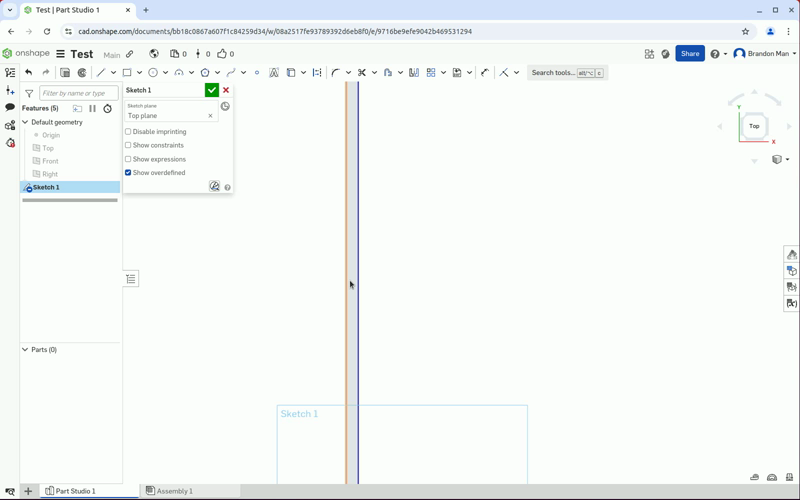
scroll(6)
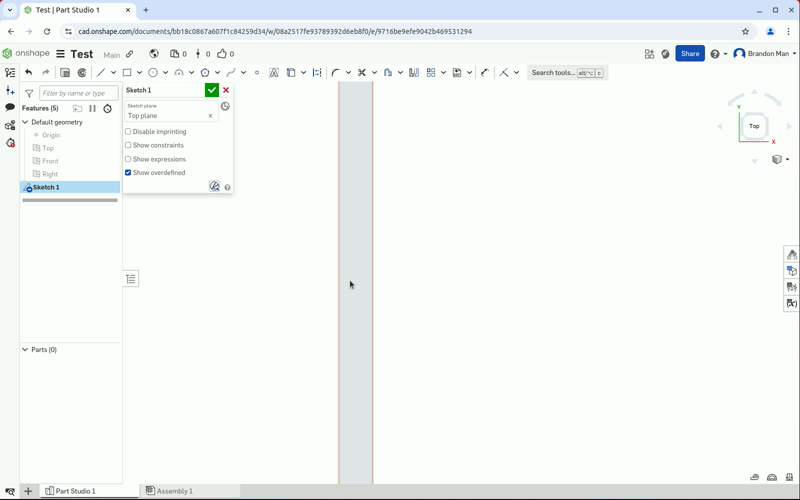
click(350, 280)
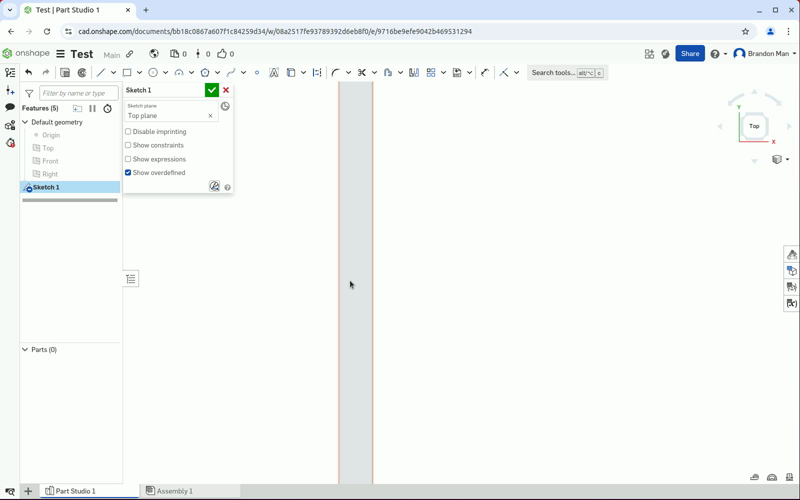
scroll(-6)
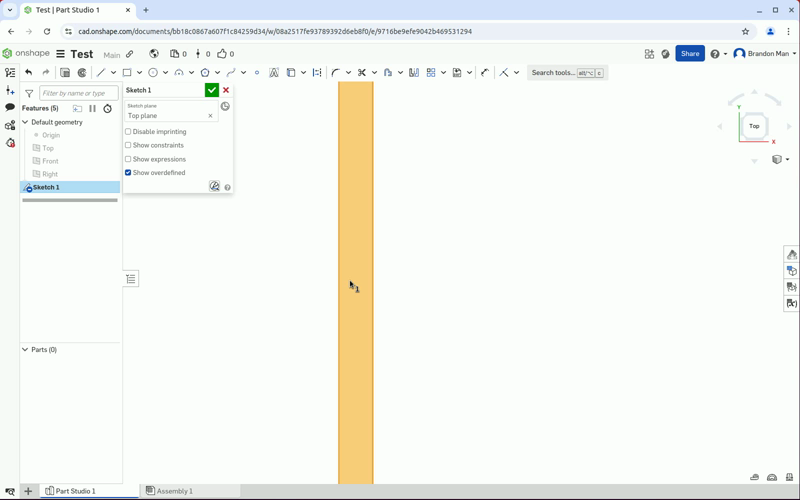
scroll(-6)
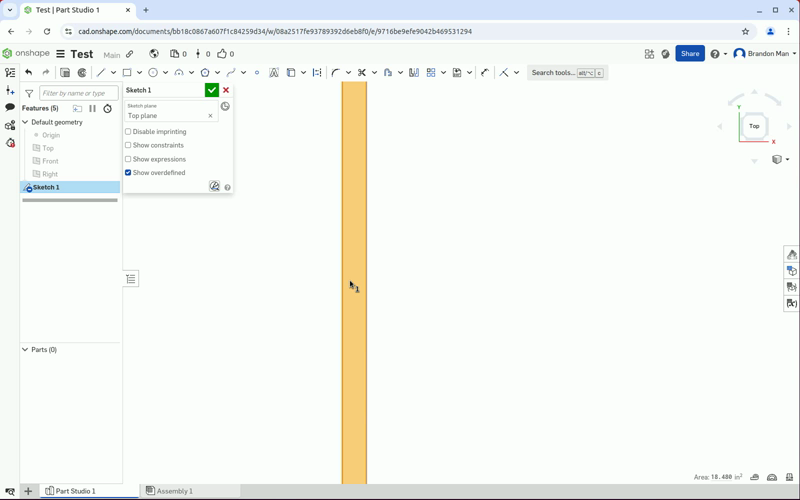
scroll(-6)
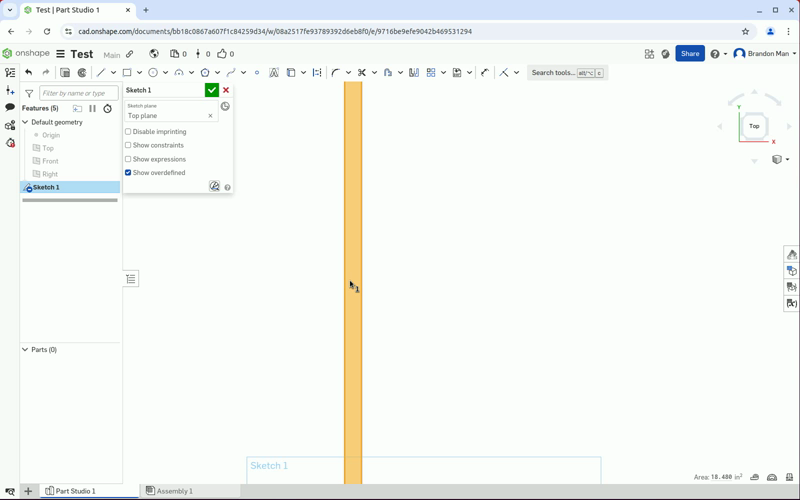
scroll(-6)
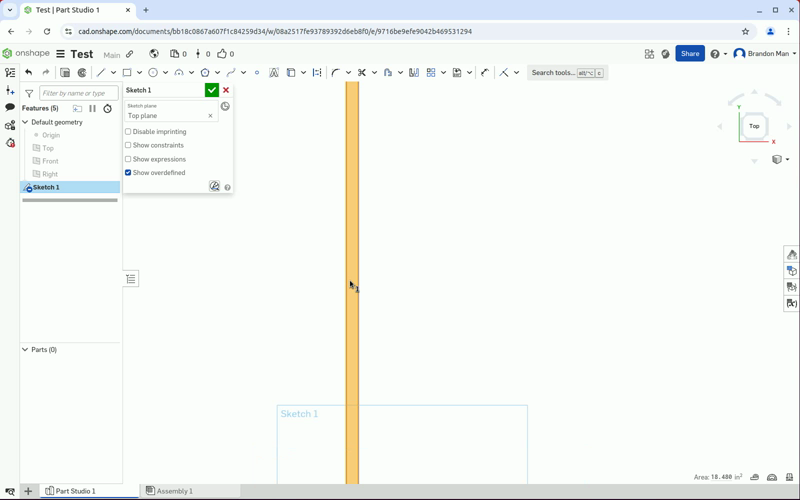
scroll(-6)
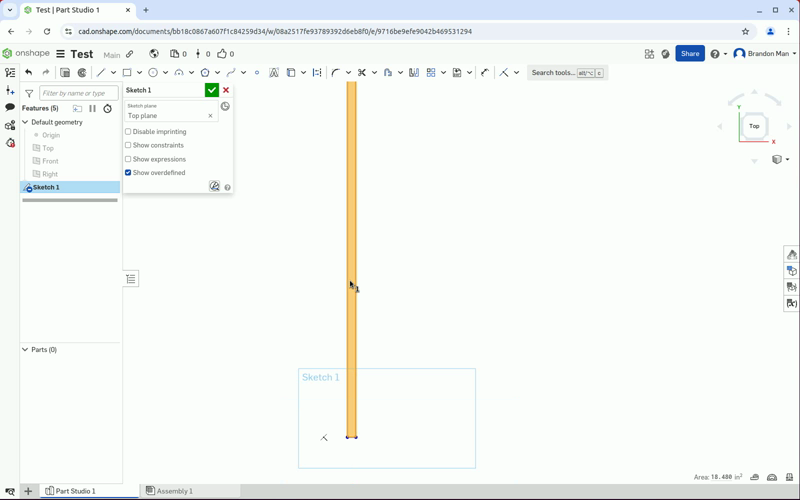
scroll(-6)
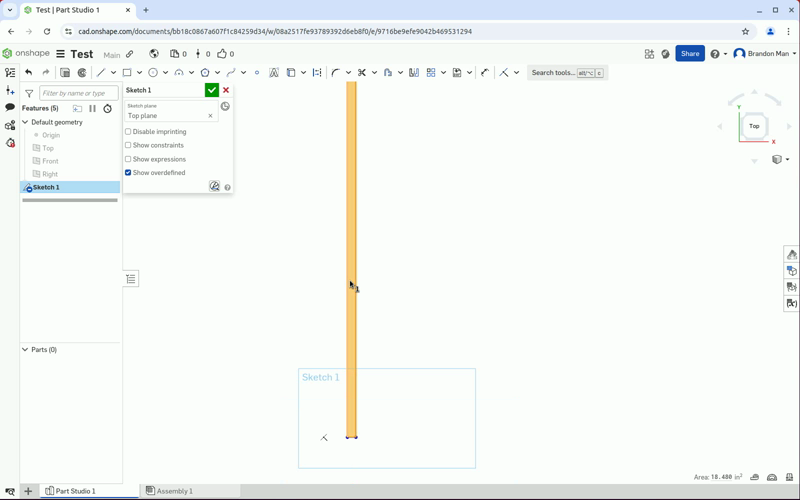
scroll(-6)
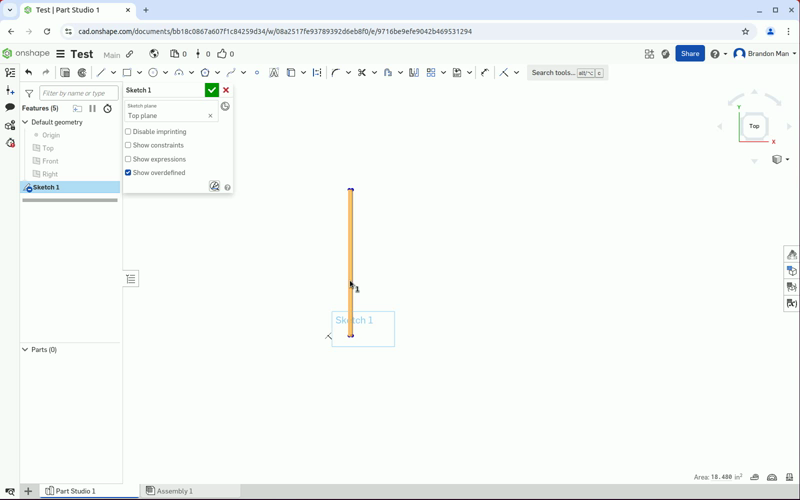
mouse_move(73, 352)
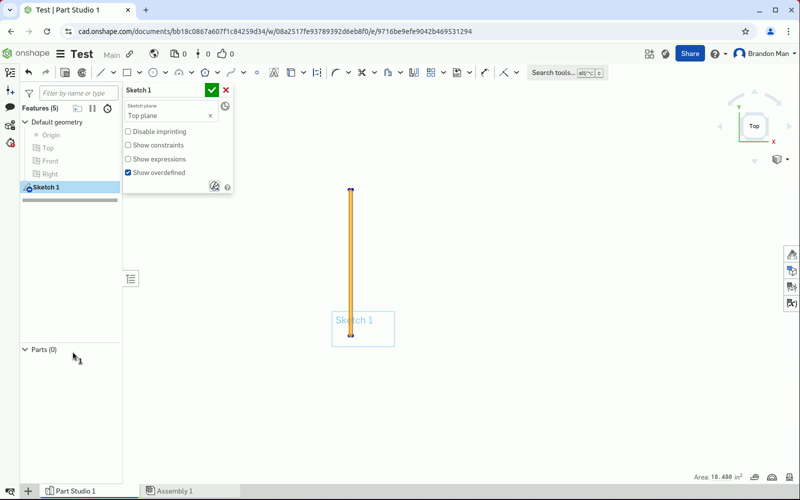
key(shift+y)
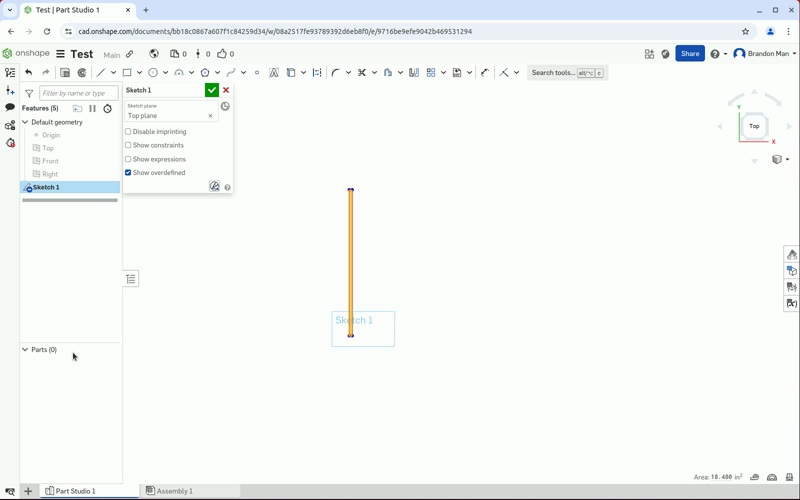
key(shift+e)
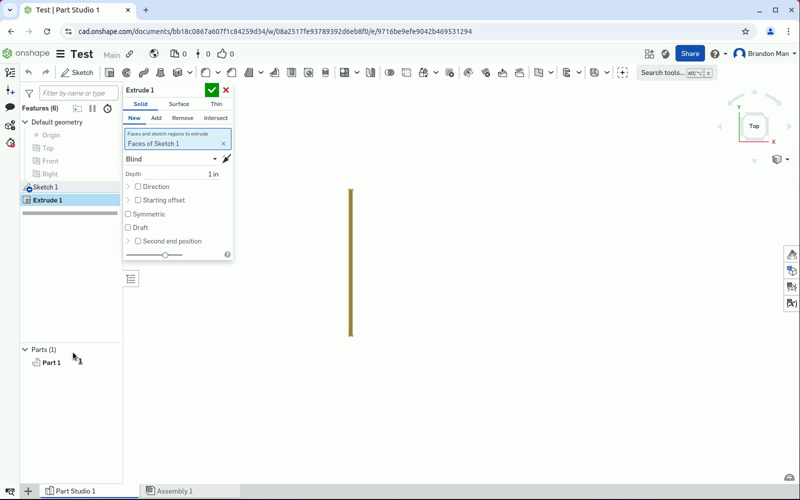
mouse_move(143, 106)
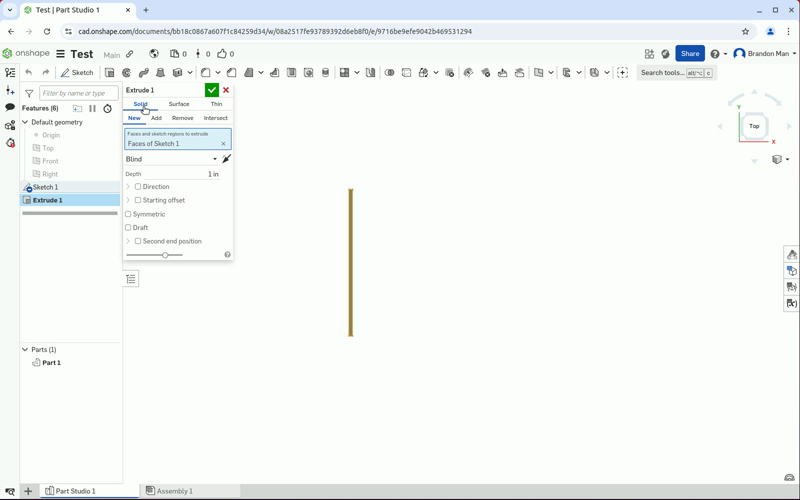
click(143, 106)
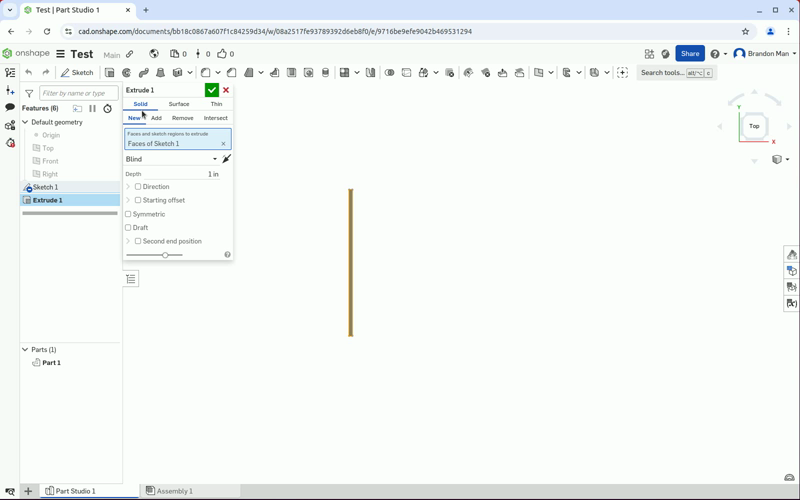
mouse_move(137, 120)
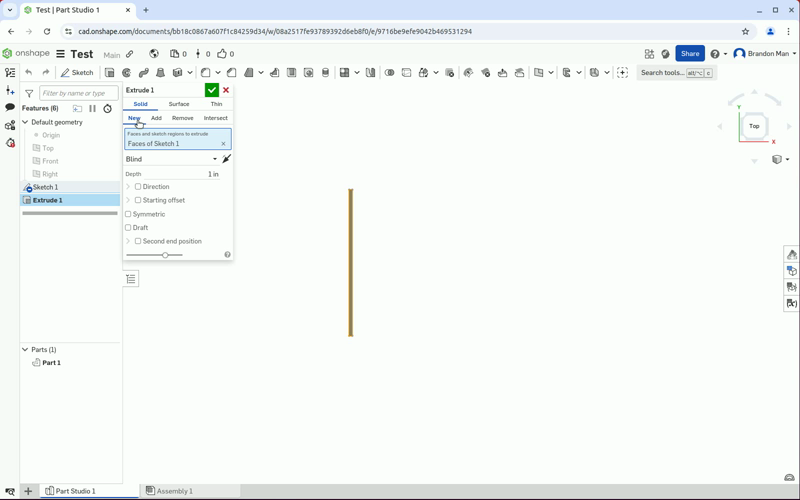
click(137, 120)
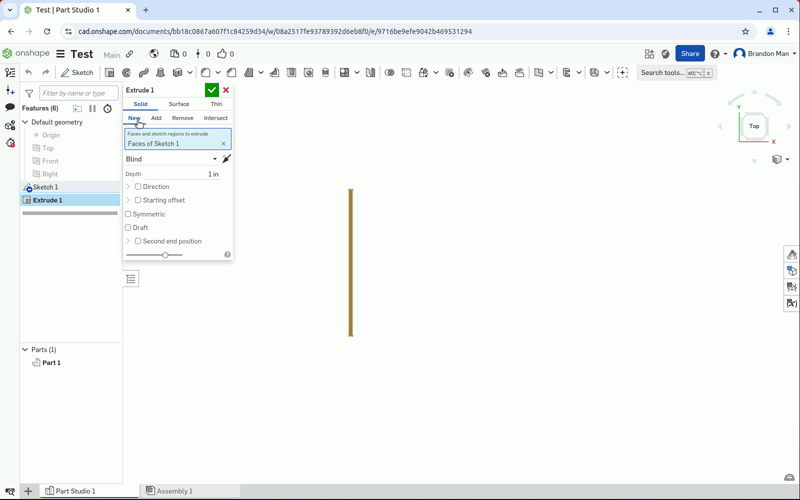
key(tab, 4)
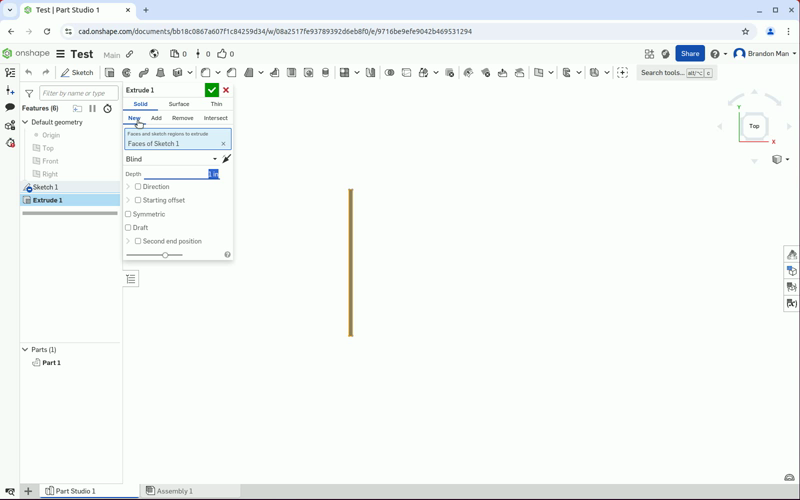
text(19.257)
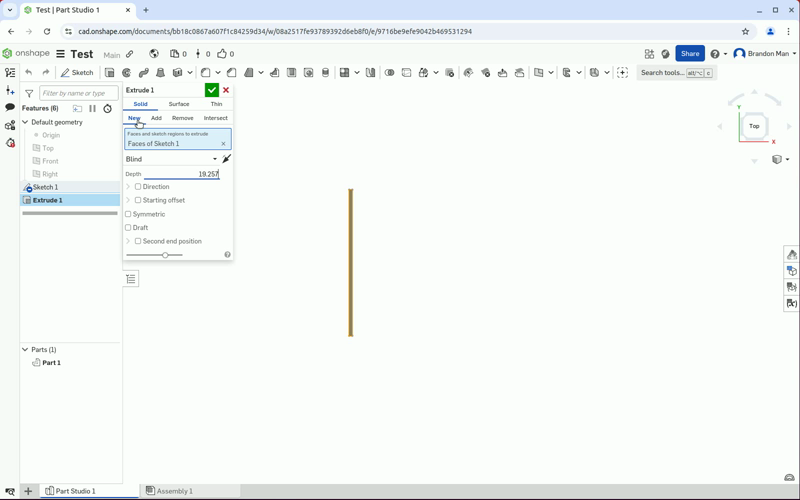
key(enter)
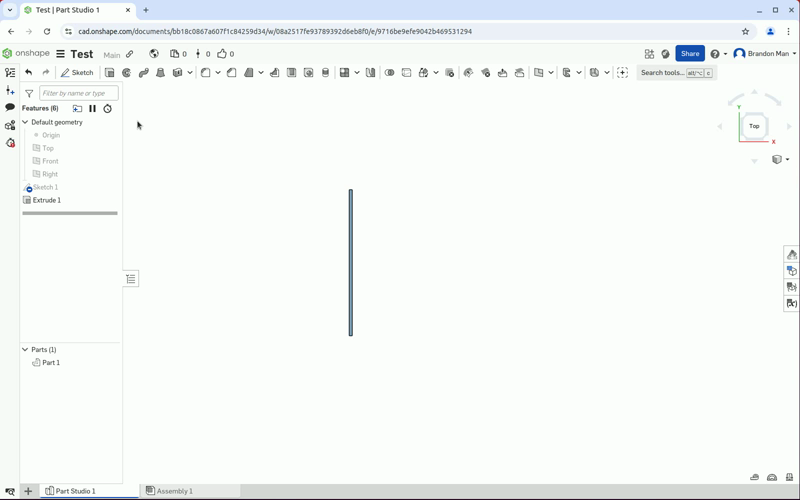
key(shift+h)
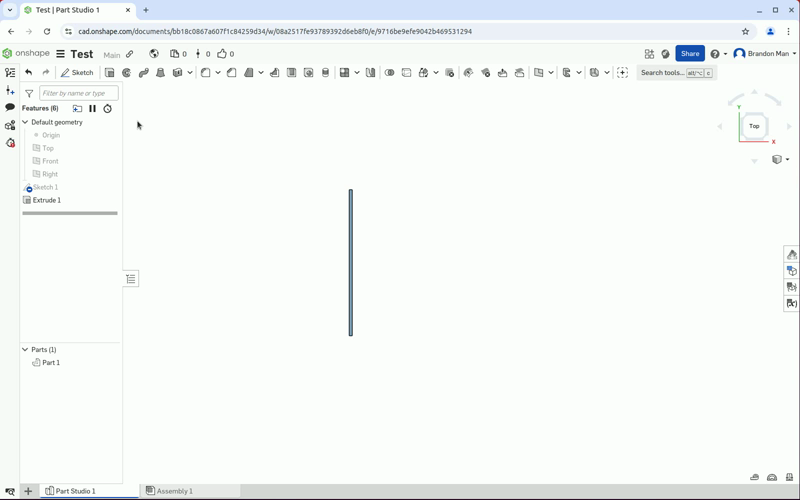
key(shift+h)
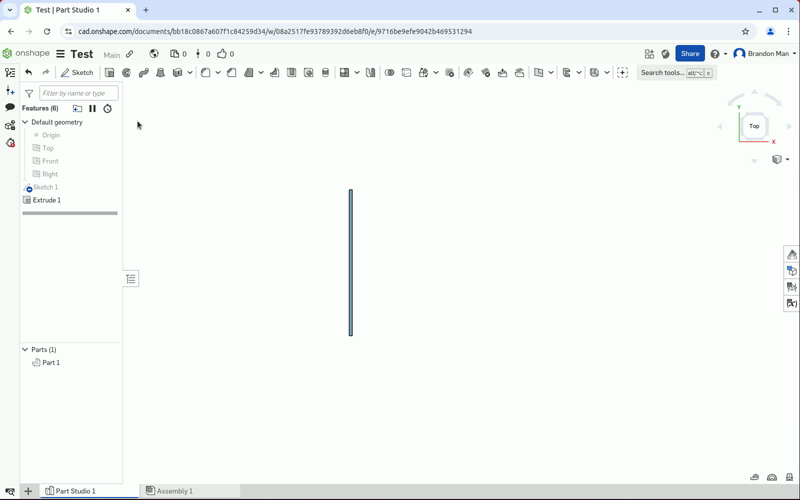
mouse_move(73, 189)
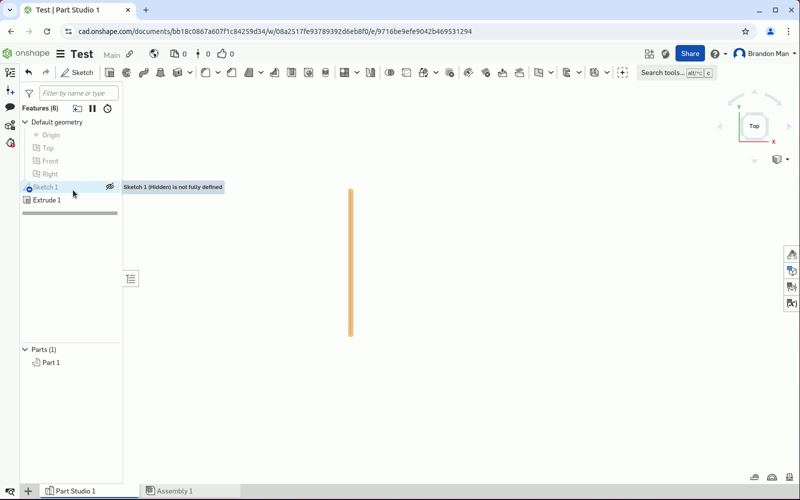
click(73, 189)
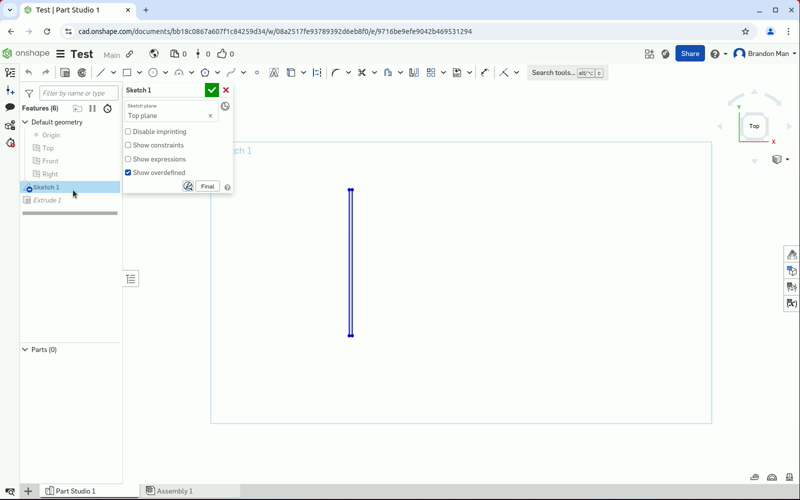
mouse_move(229, 92)
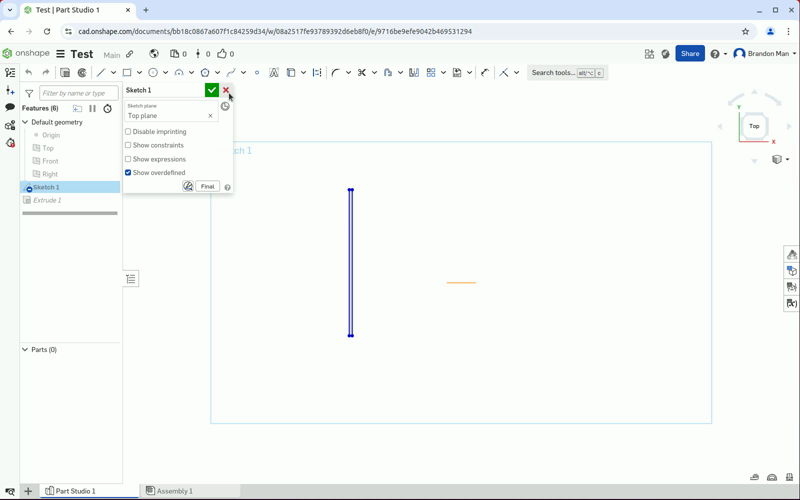
click(229, 92)
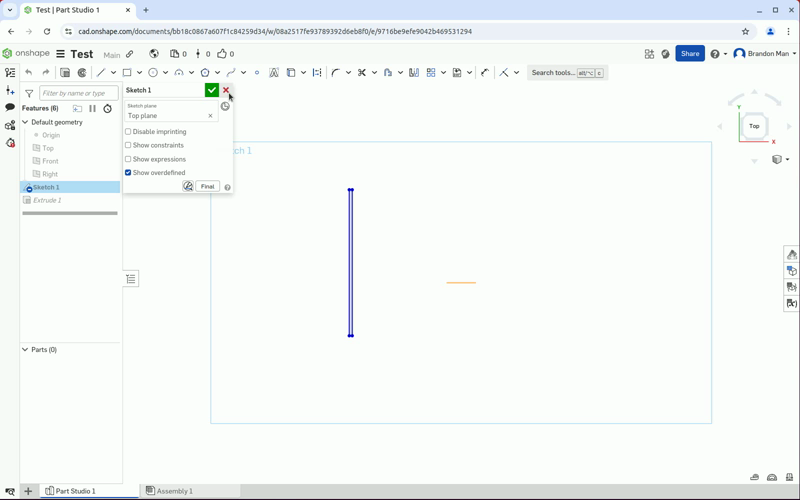
key(shift+s)
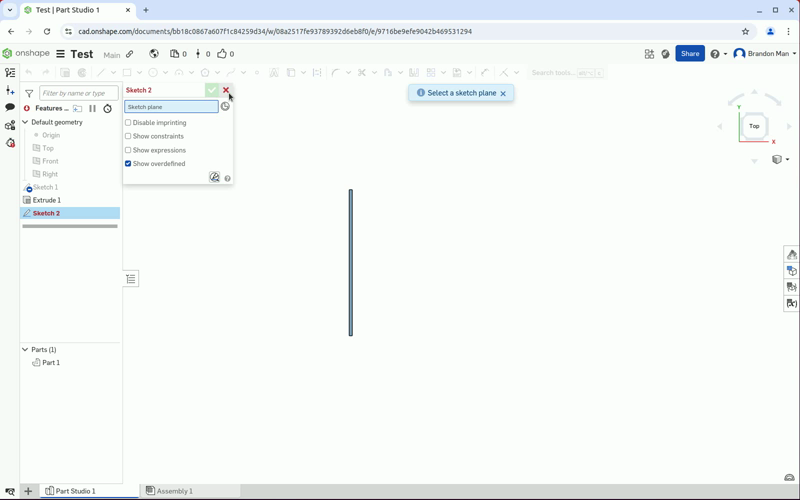
mouse_move(73, 150)
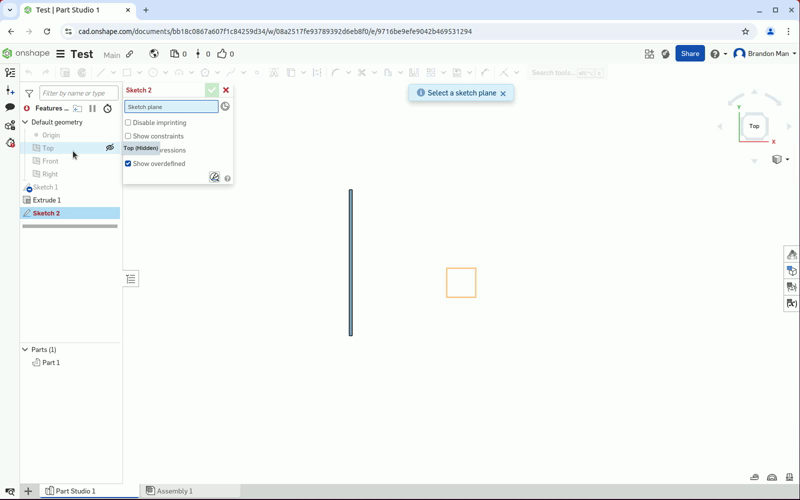
click(73, 150)
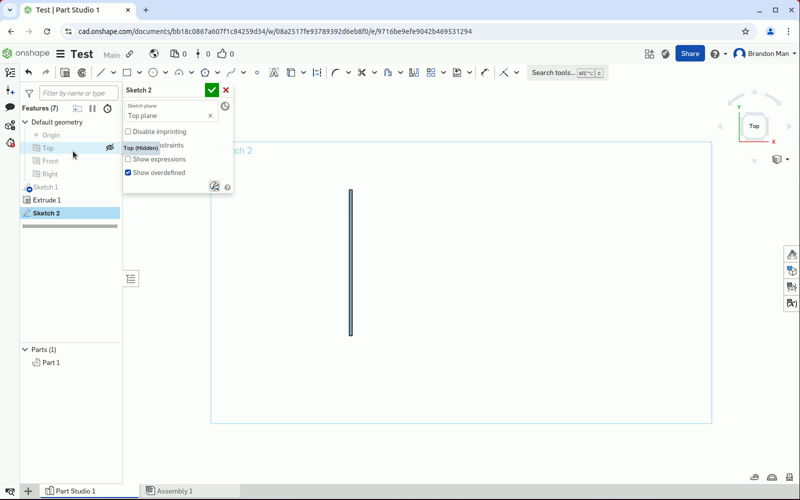
mouse_move(73, 352)
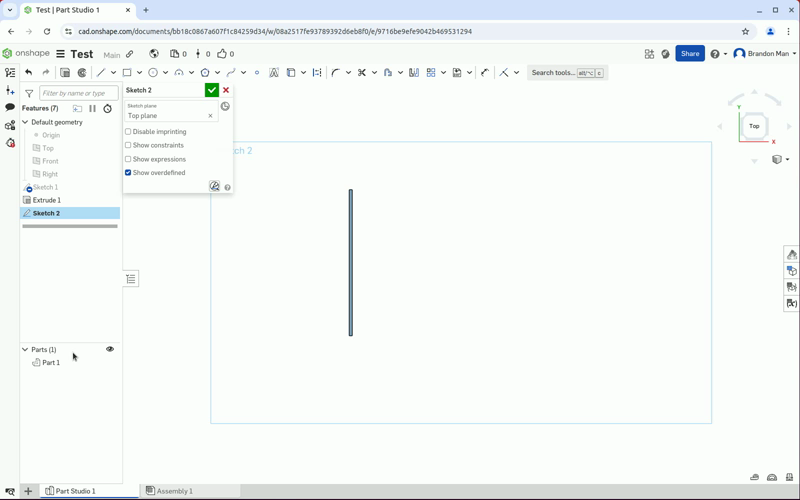
key(y)
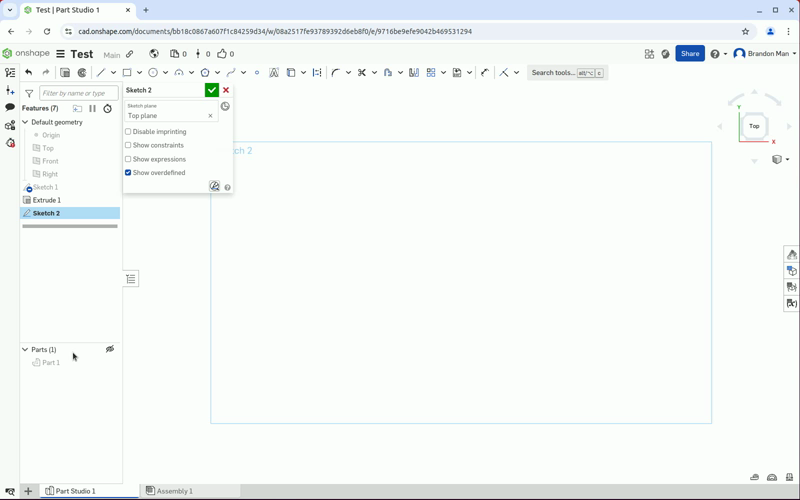
key(l)
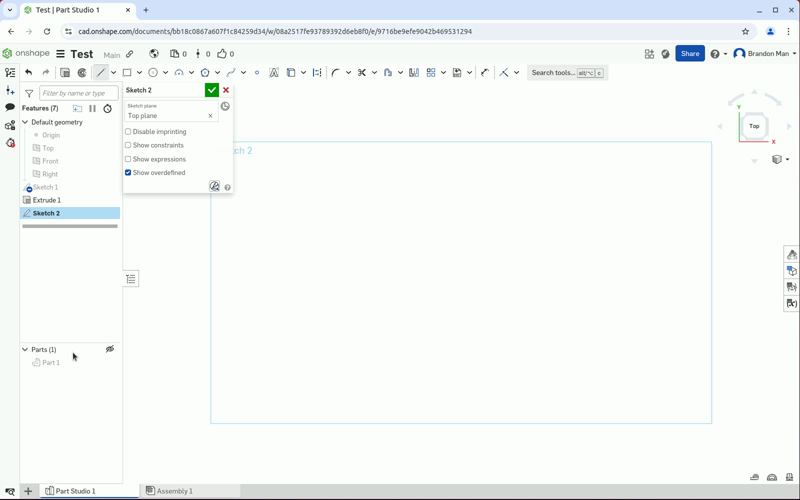
key_down(shift)
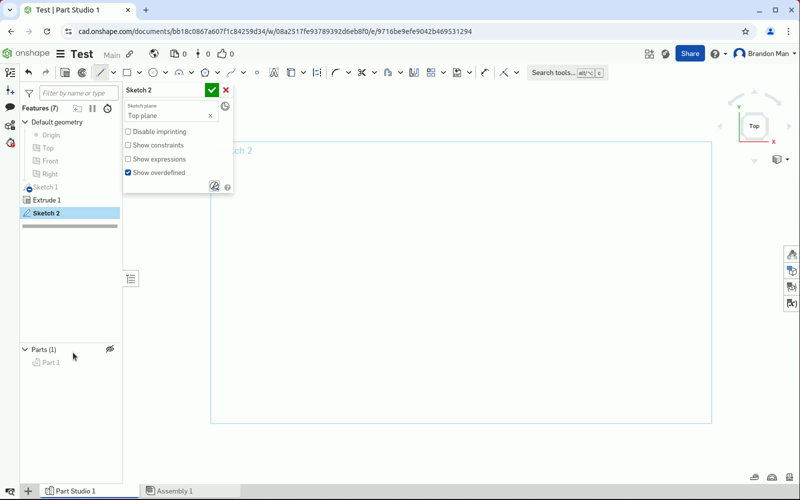
mouse_move(349, 189)
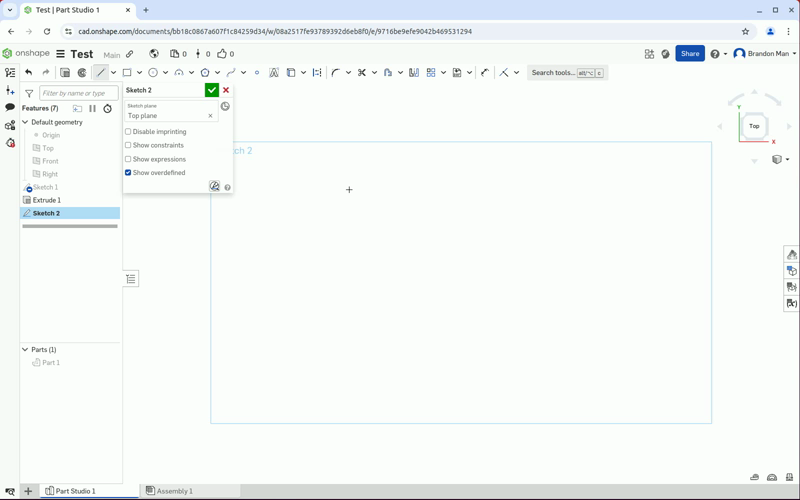
click(349, 189)
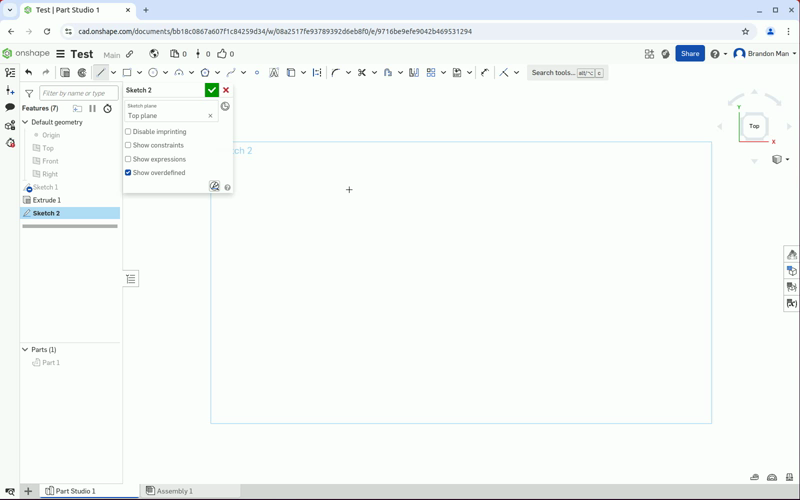
key_up(shift)
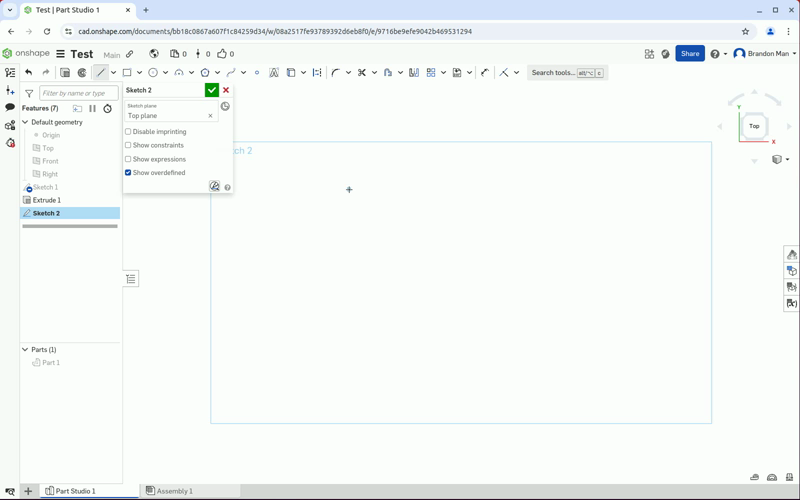
key_down(shift)
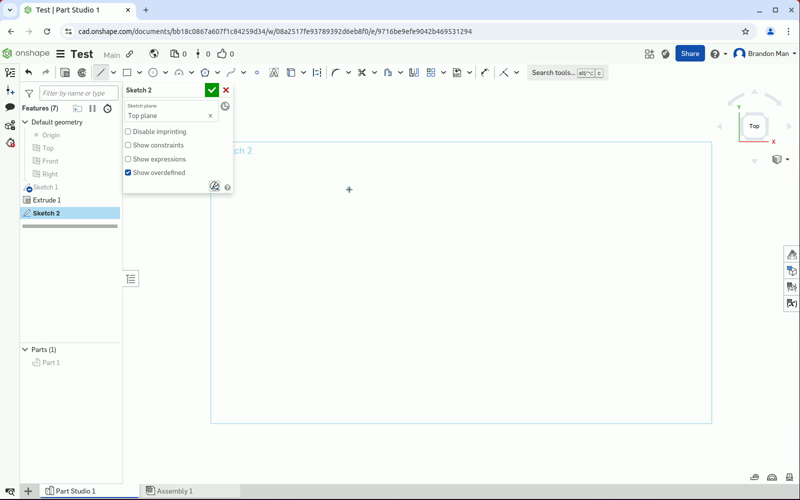
mouse_move(379, 189)
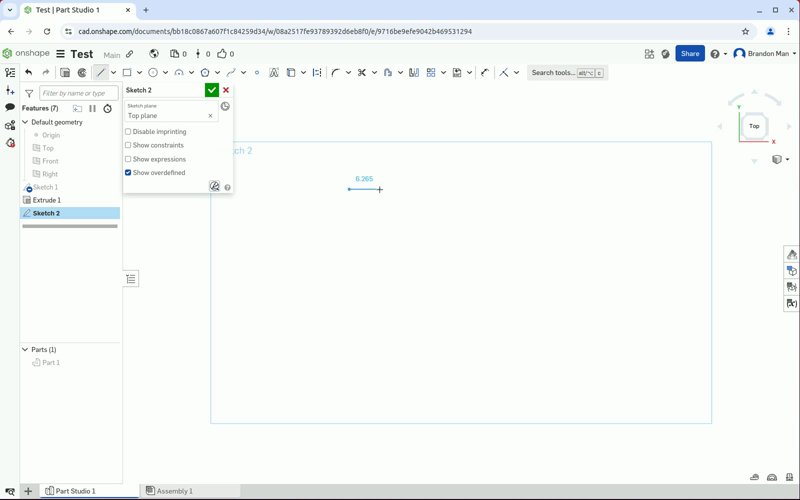
mouse_move(351, 189)
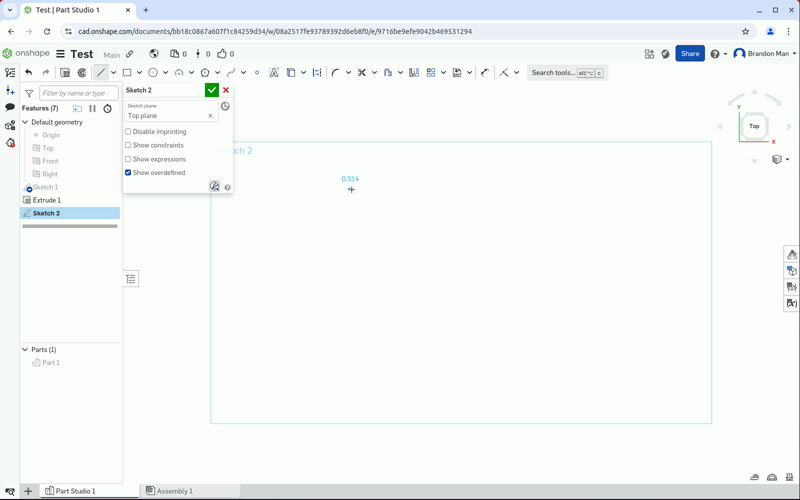
scroll(6)
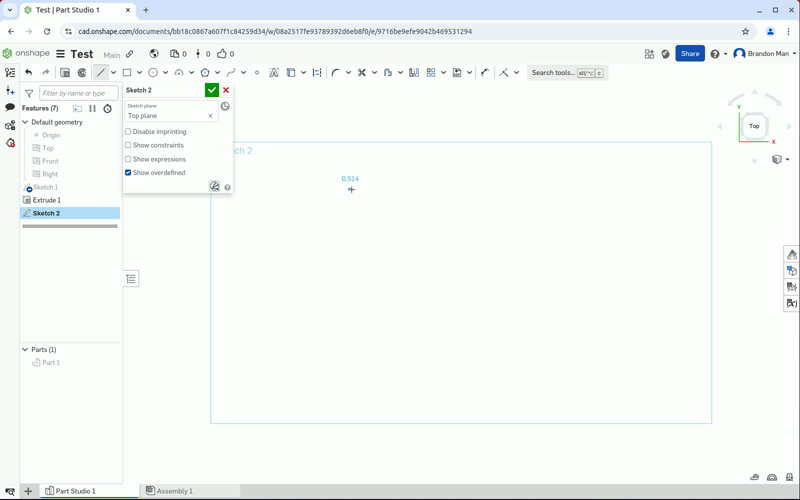
scroll(6)
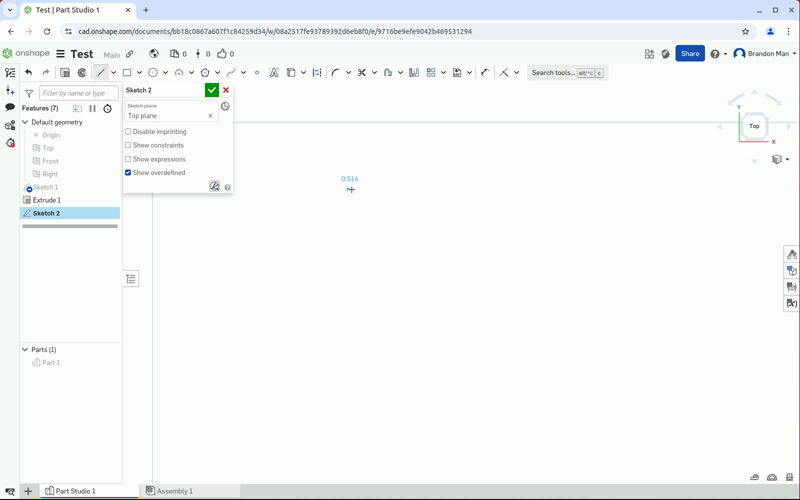
scroll(6)
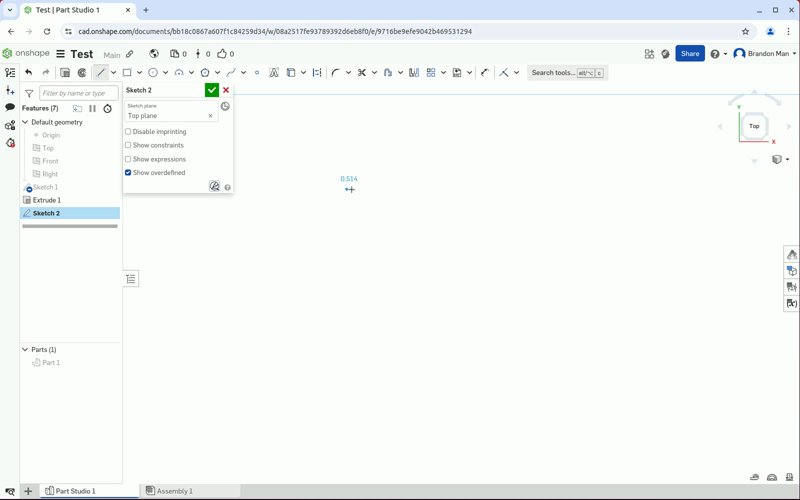
scroll(6)
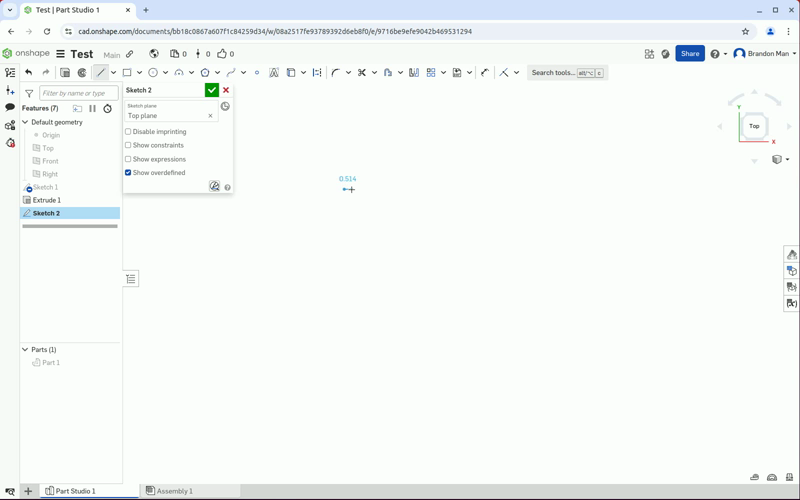
scroll(6)
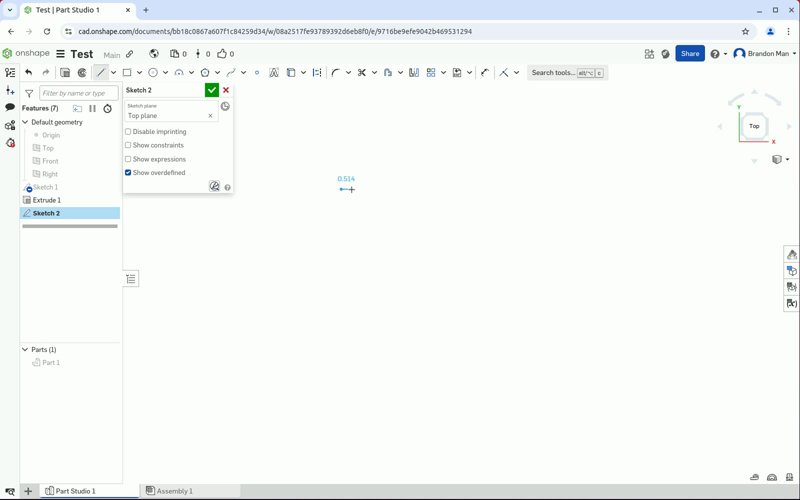
scroll(6)
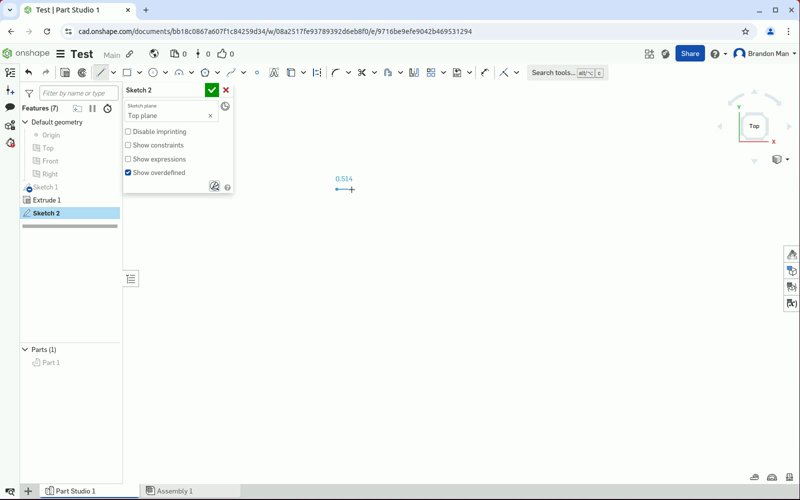
scroll(6)
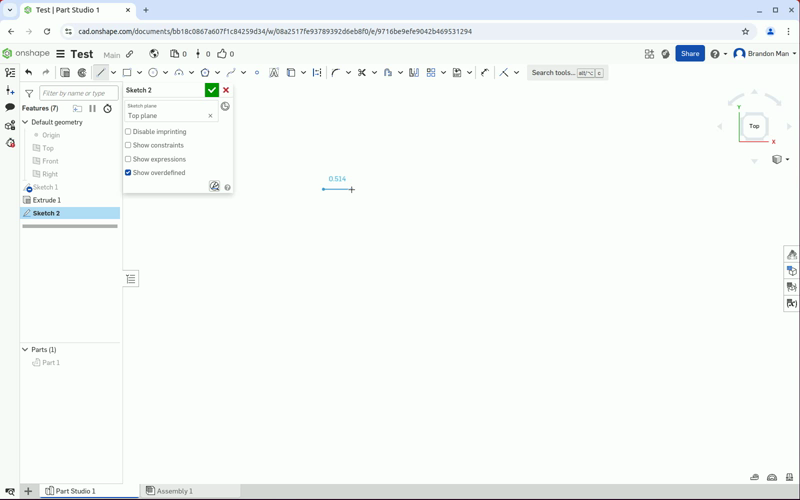
click(351, 189)
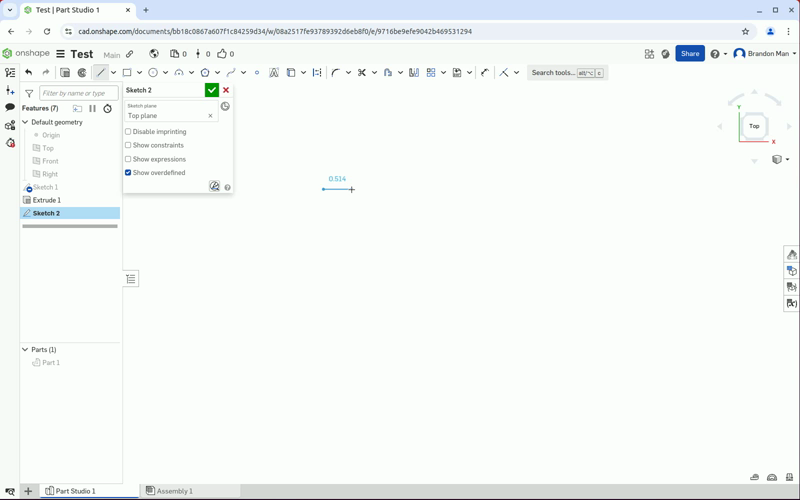
scroll(-6)
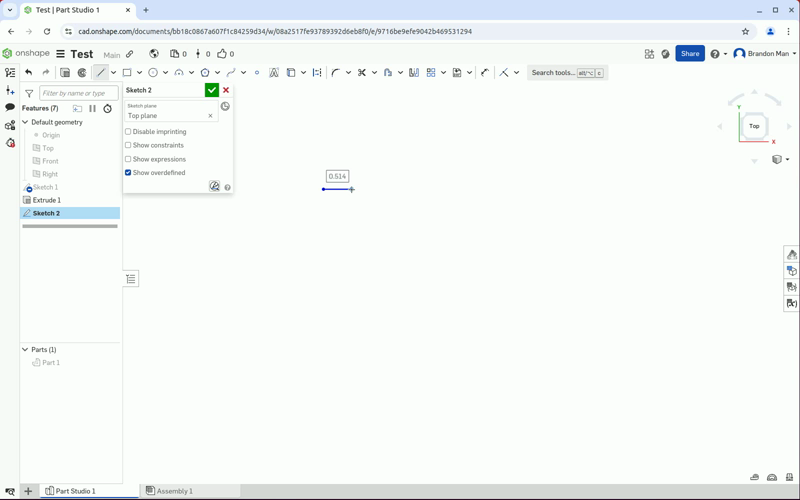
scroll(-6)
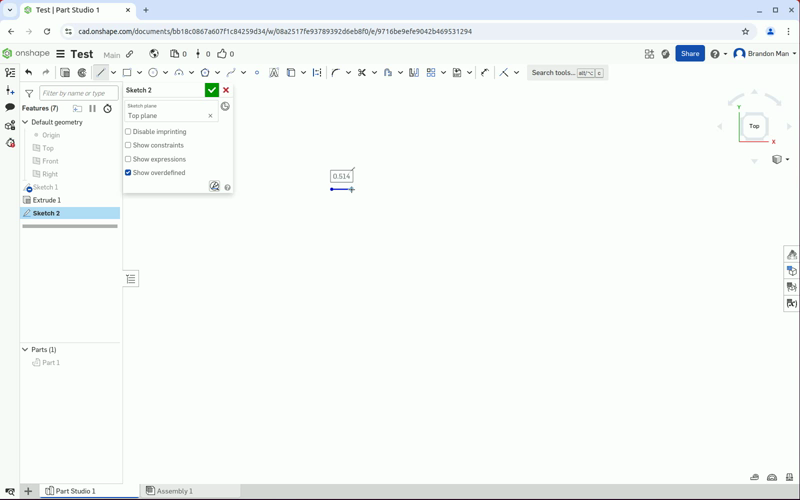
scroll(-6)
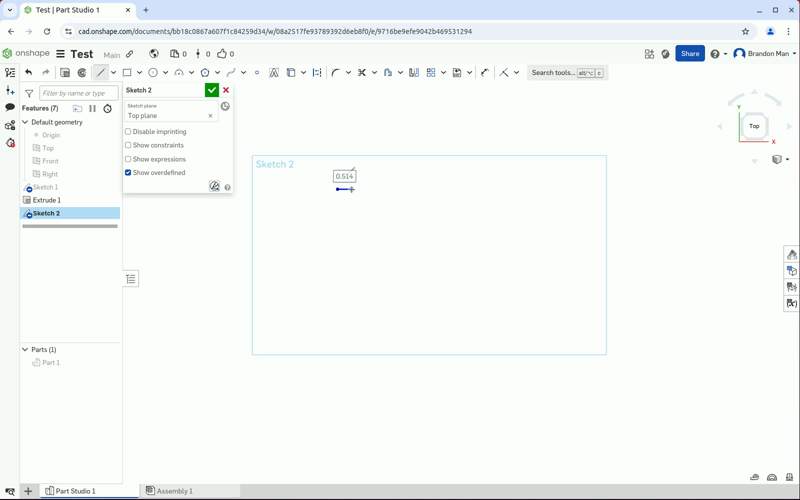
scroll(-6)
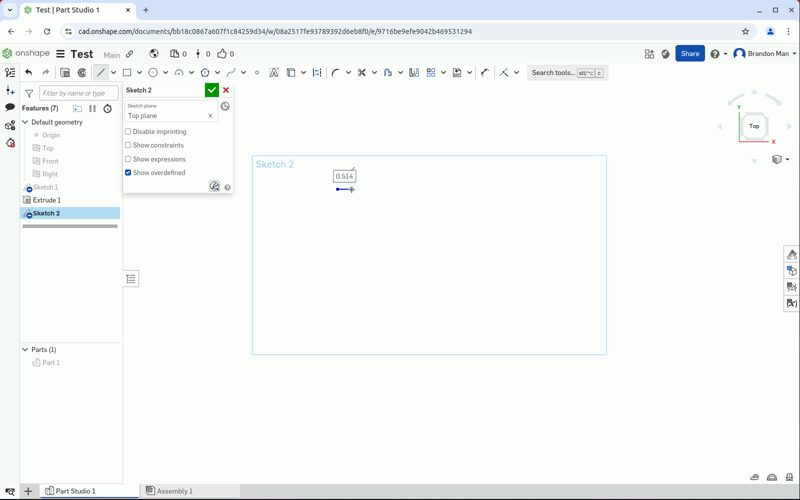
scroll(-6)
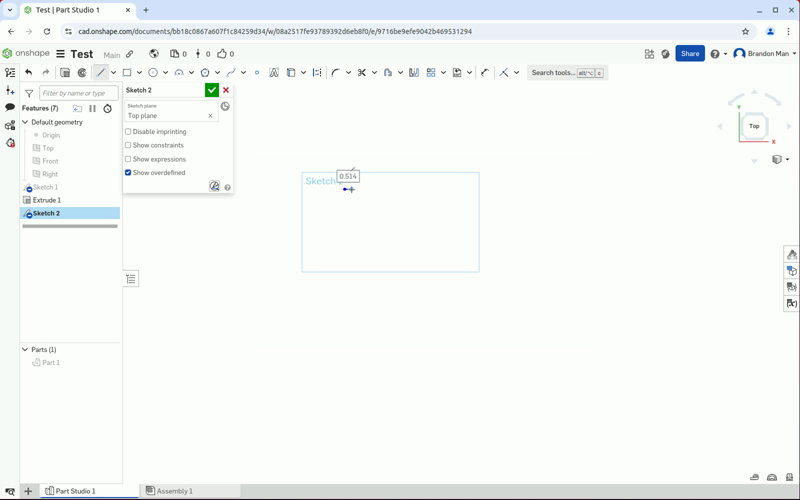
scroll(-6)
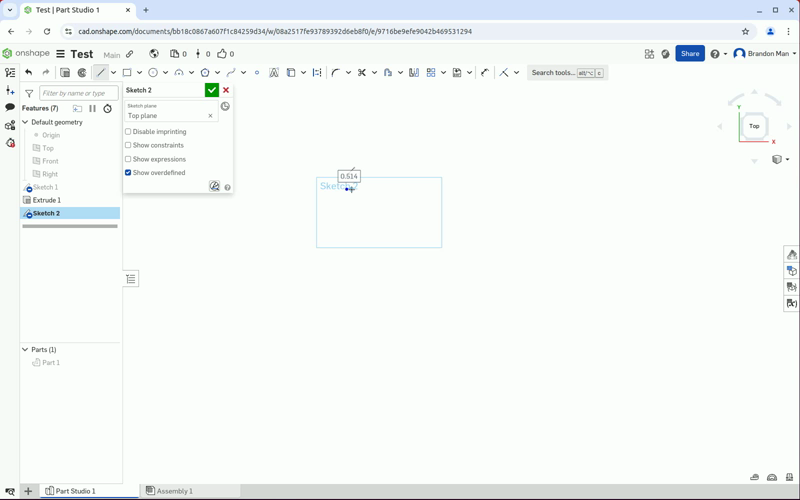
scroll(-6)
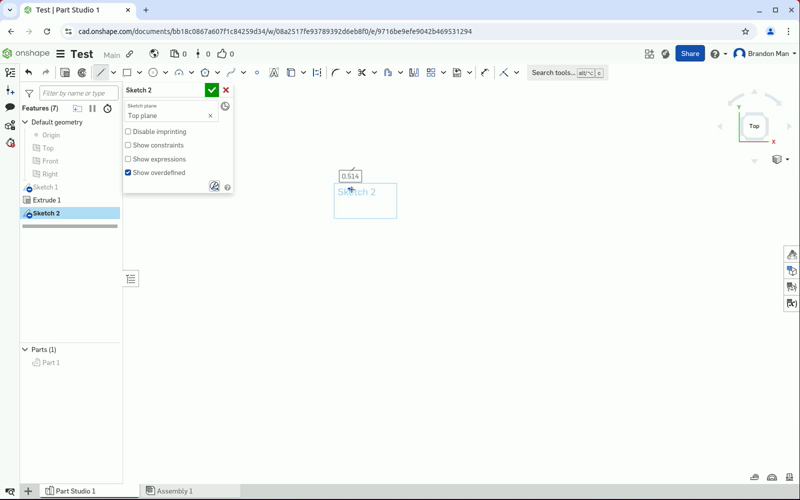
key_up(shift)
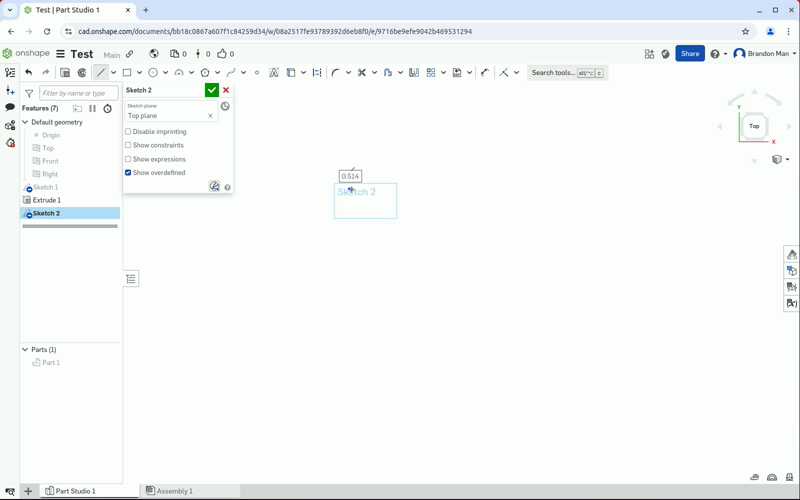
key_down(shift)
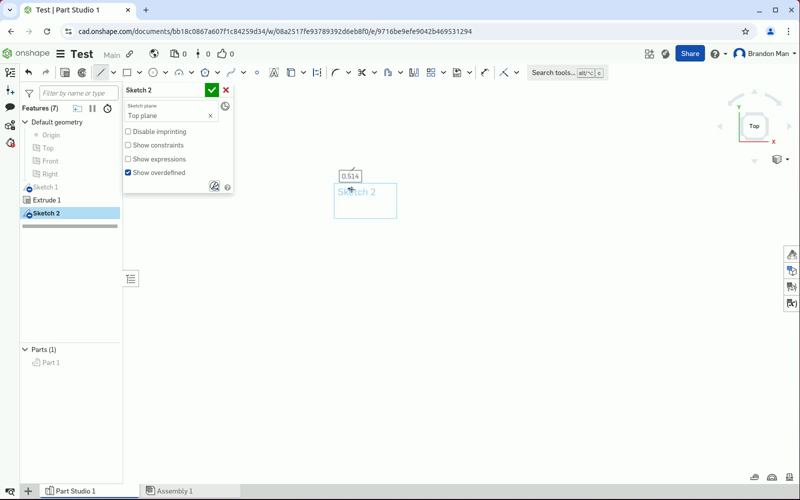
mouse_move(569, 189)
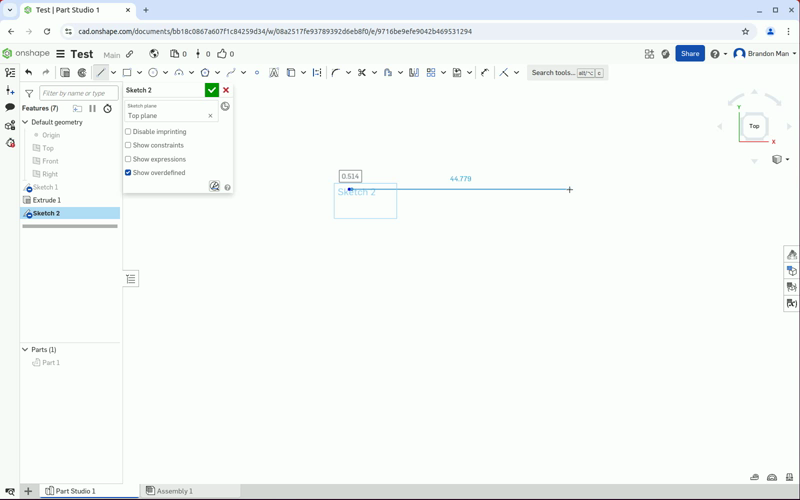
click(569, 189)
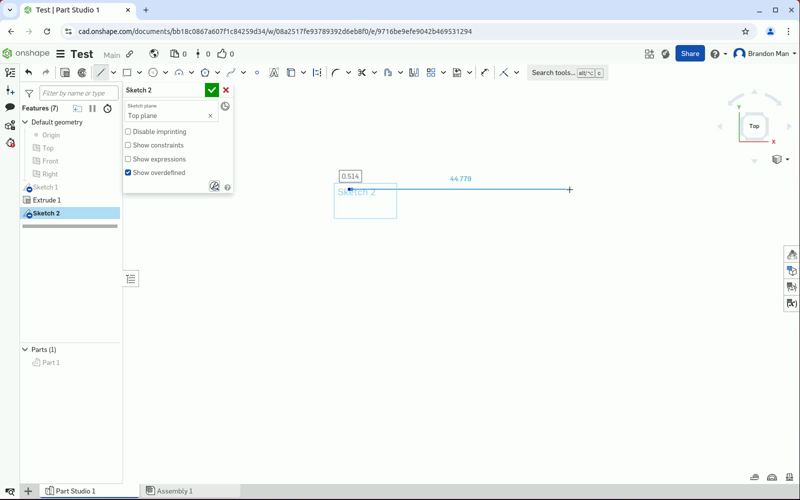
key_up(shift)
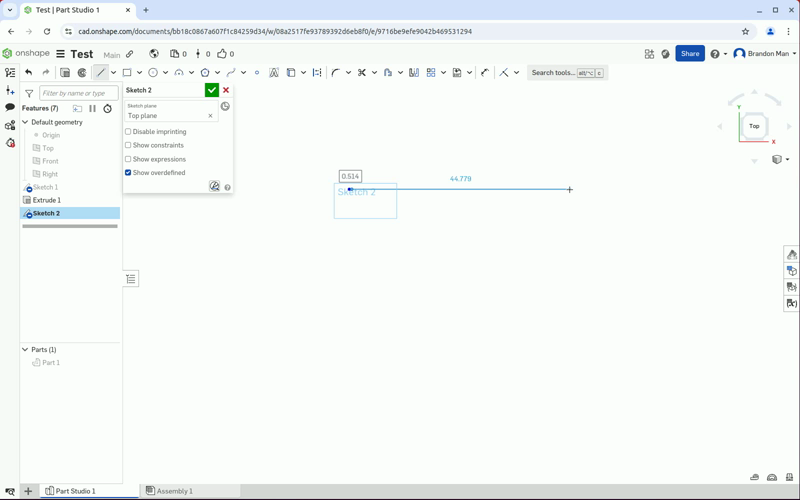
key_down(shift)
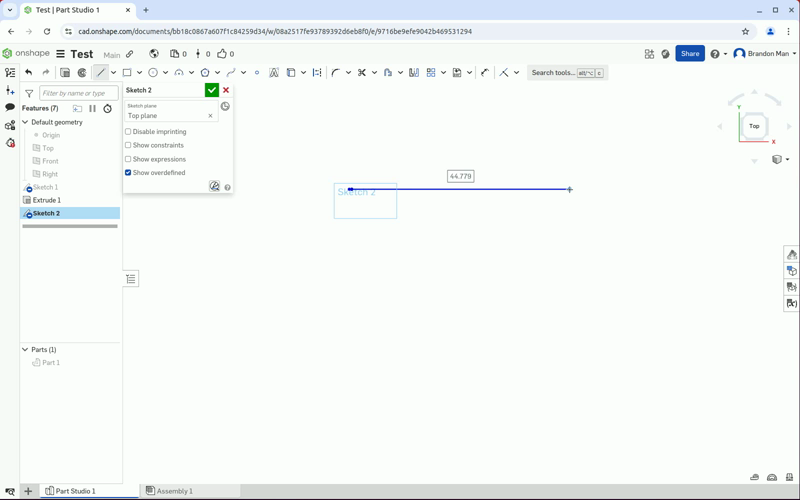
mouse_move(589, 189)
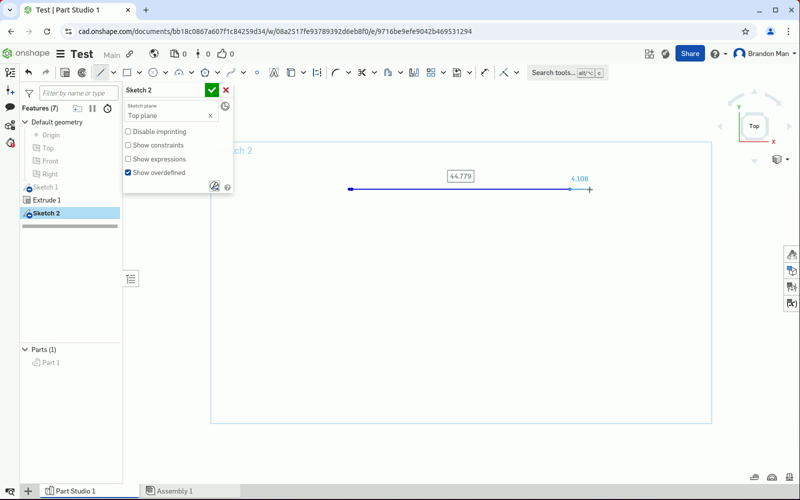
mouse_move(572, 189)
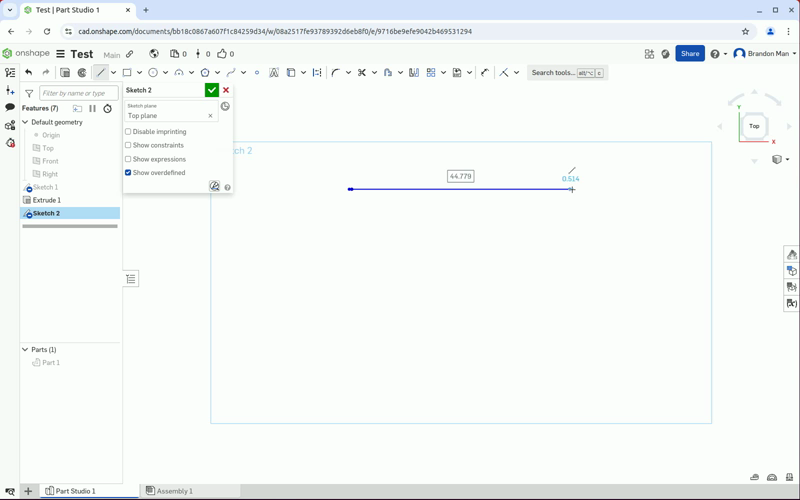
scroll(6)
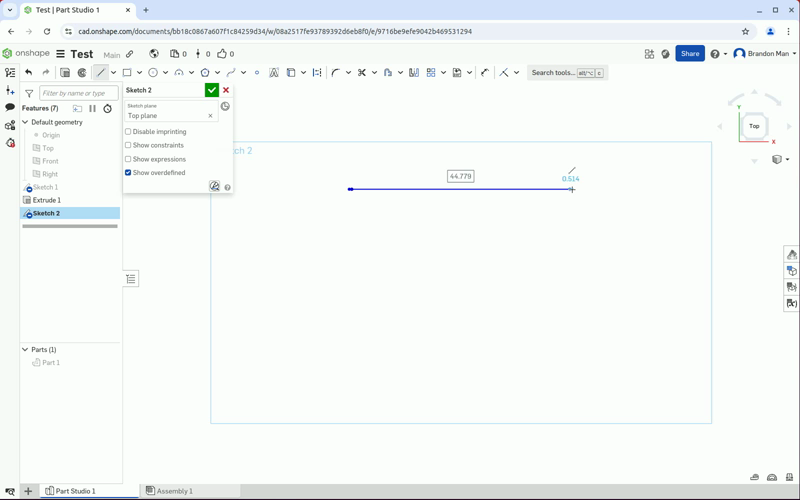
scroll(6)
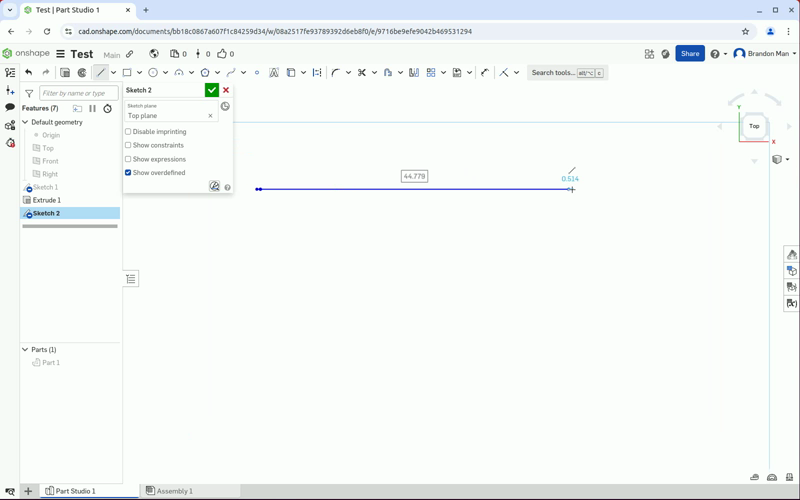
scroll(6)
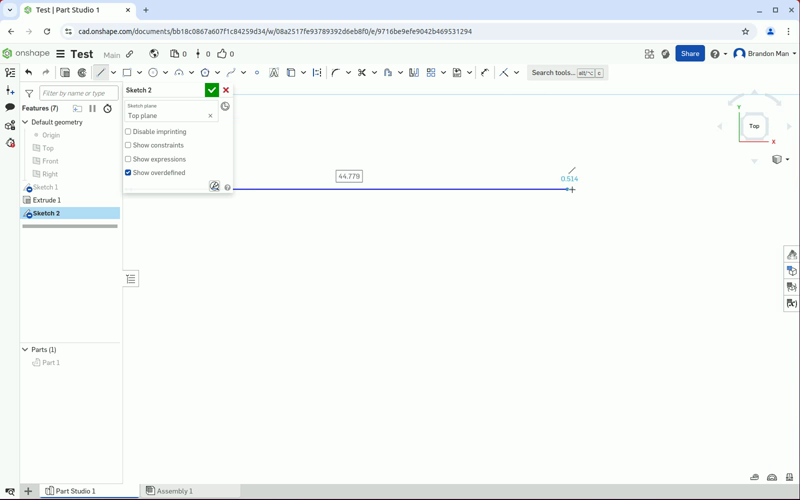
scroll(6)
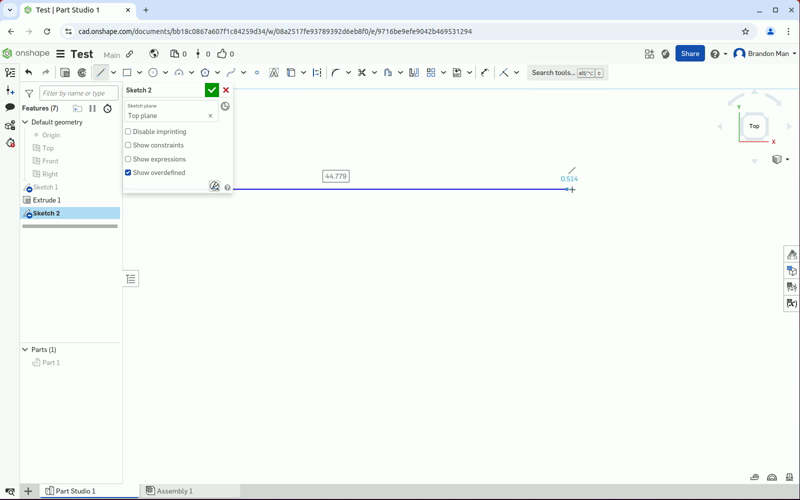
scroll(6)
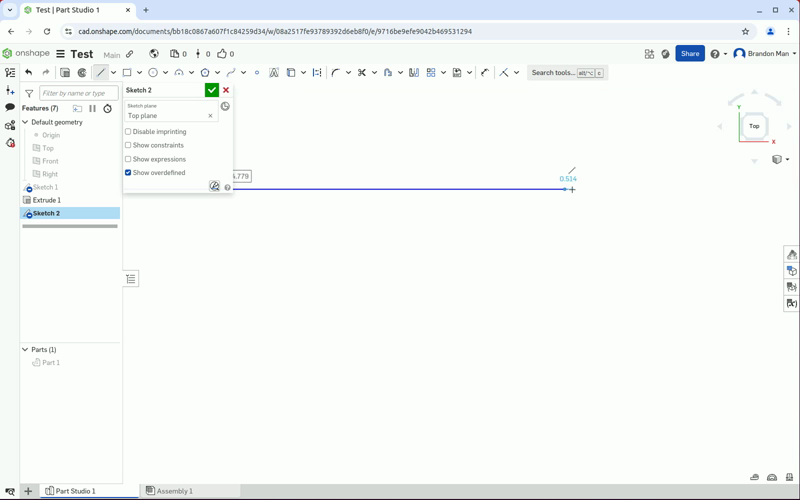
scroll(6)
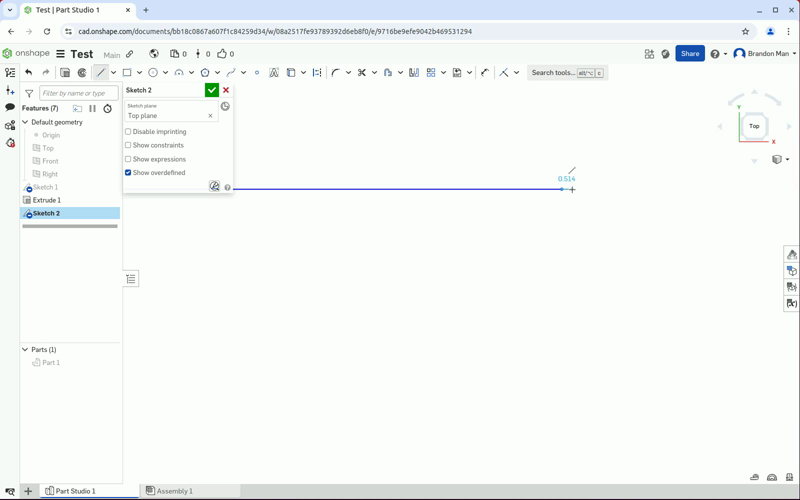
scroll(6)
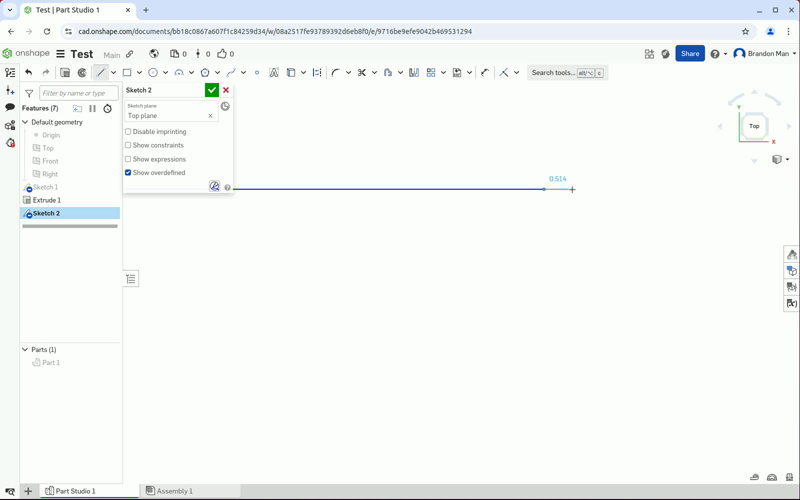
click(572, 189)
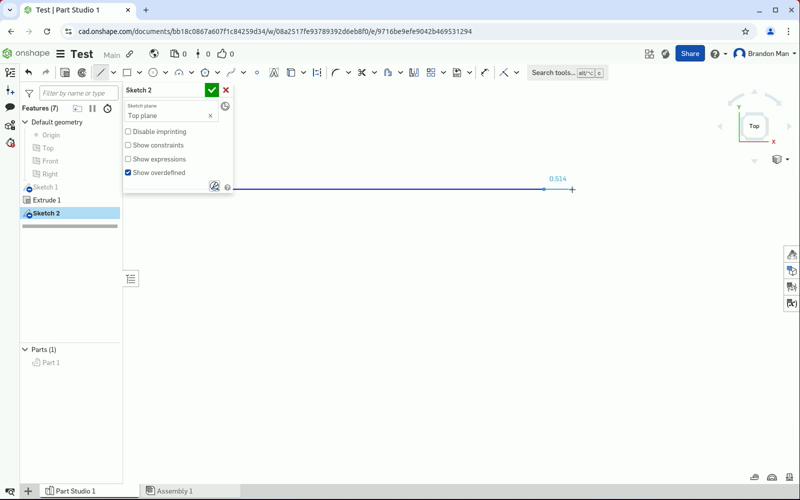
scroll(-6)
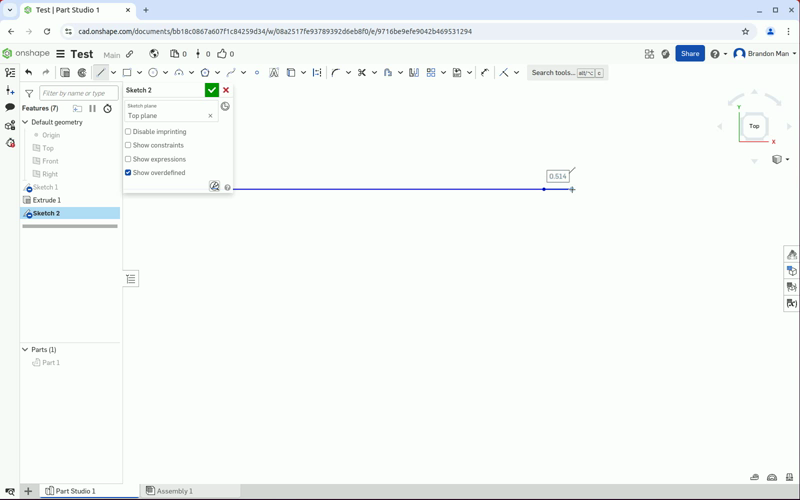
scroll(-6)
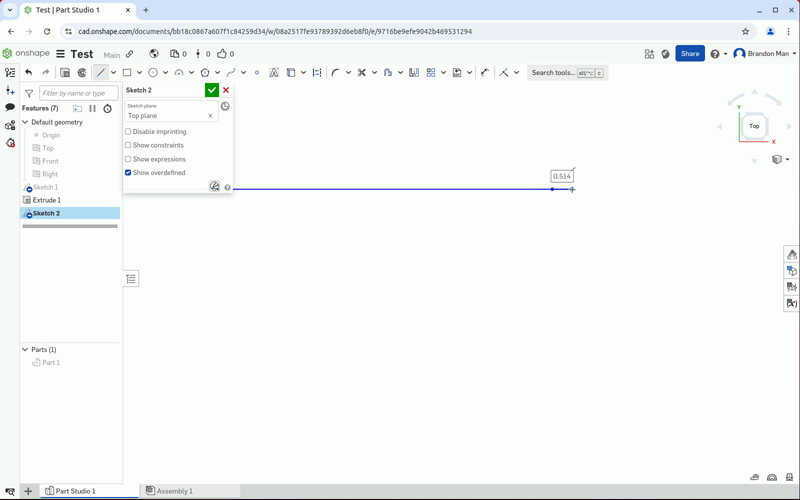
scroll(-6)
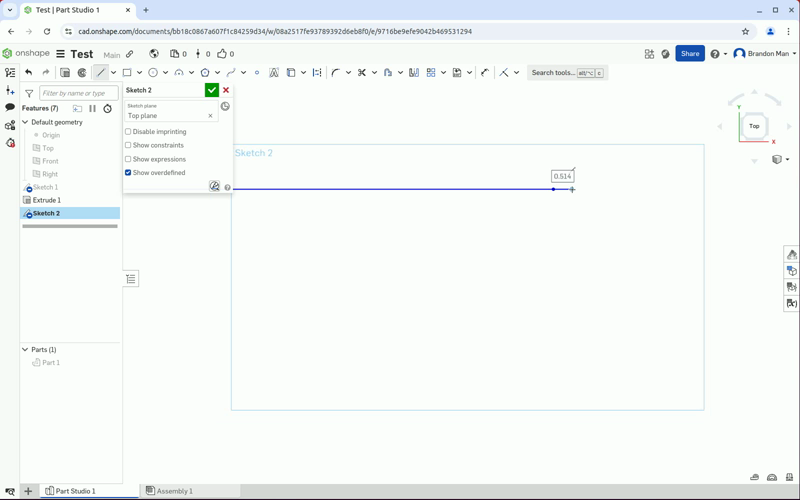
scroll(-6)
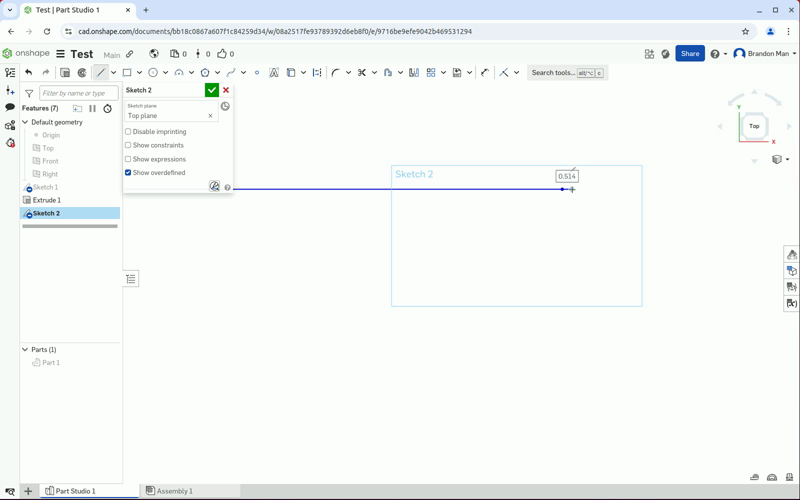
scroll(-6)
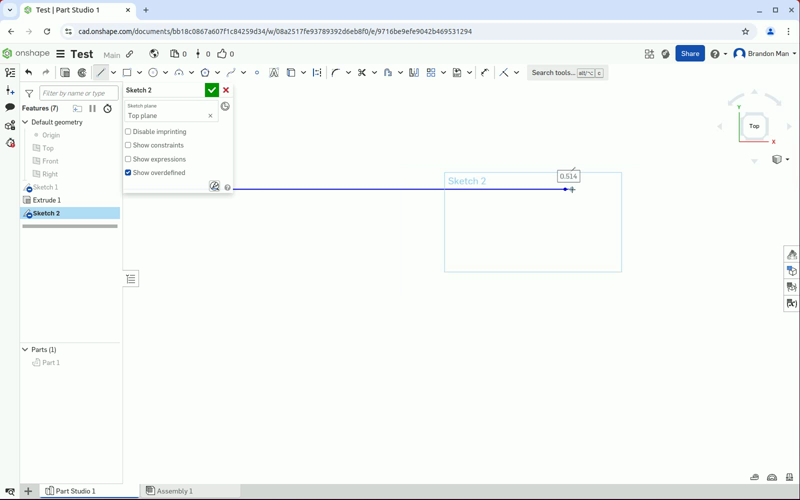
scroll(-6)
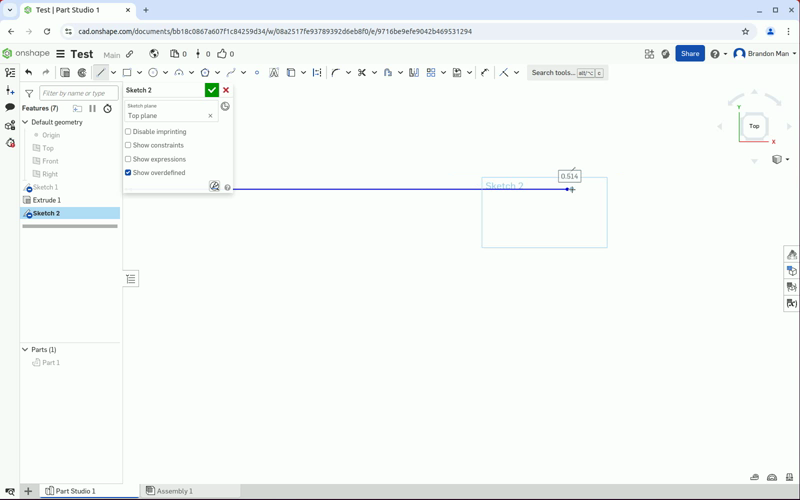
scroll(-6)
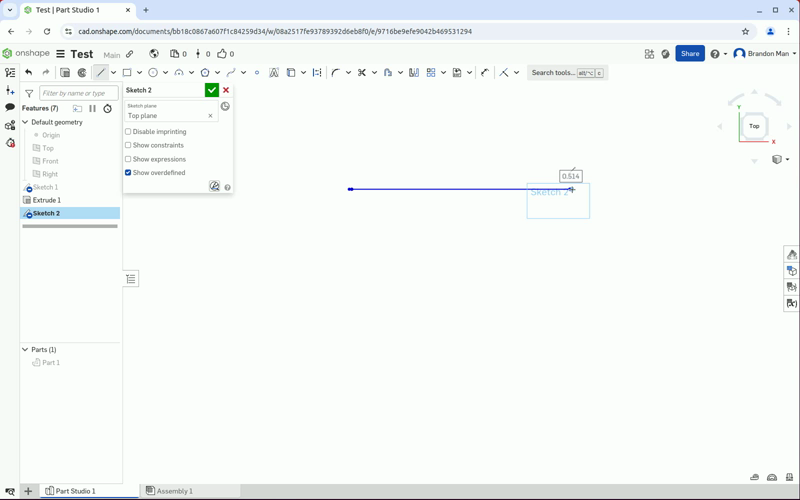
key_up(shift)
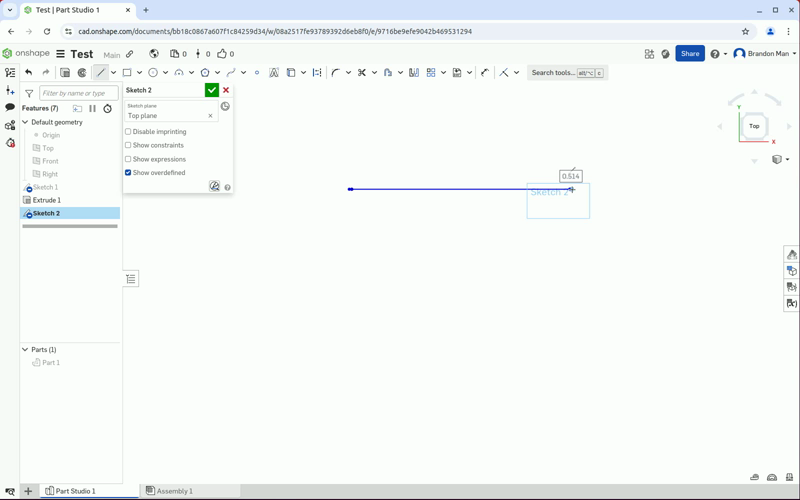
key_down(shift)
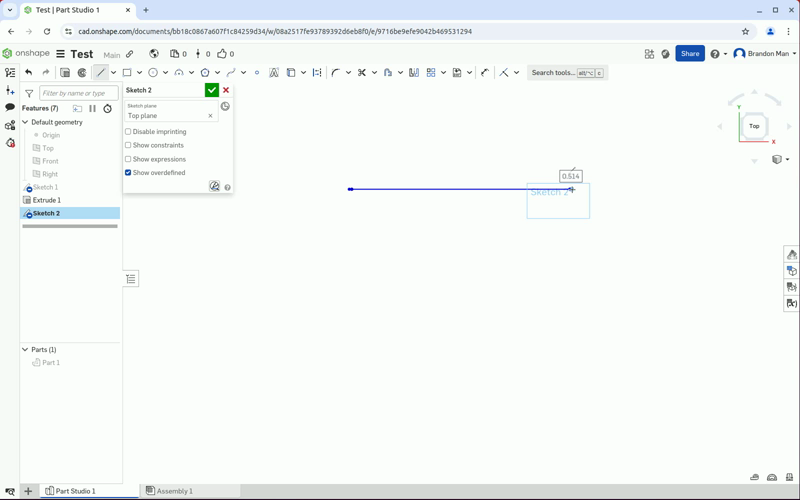
mouse_move(589, 189)
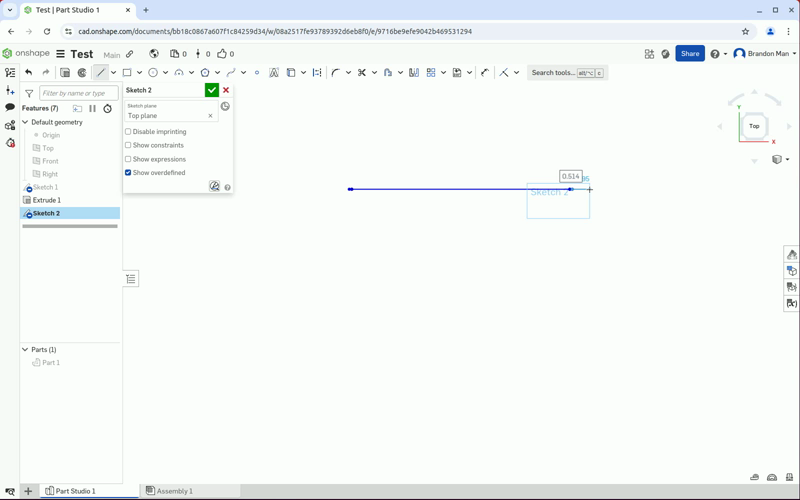
mouse_move(572, 186)
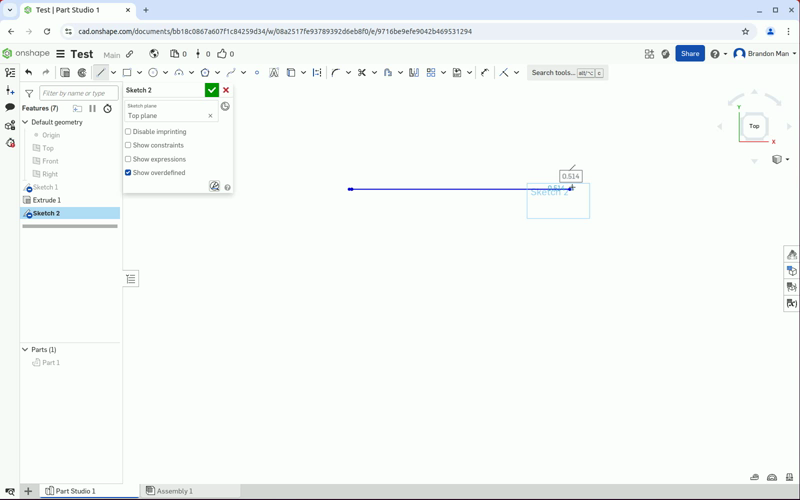
scroll(6)
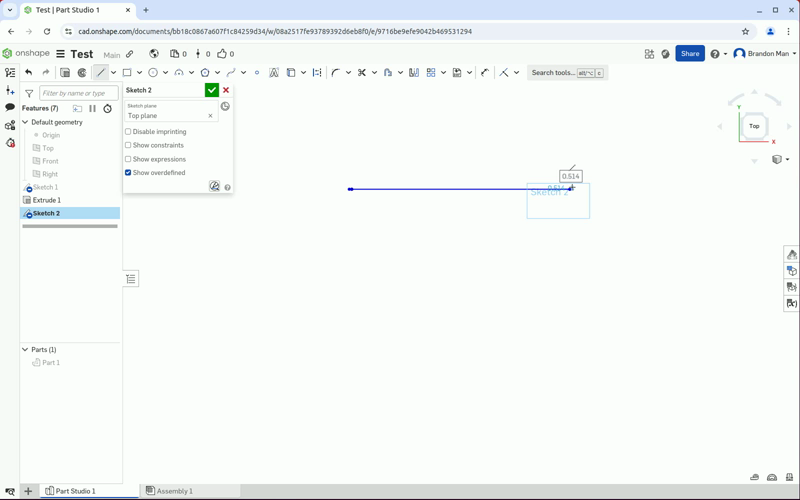
scroll(6)
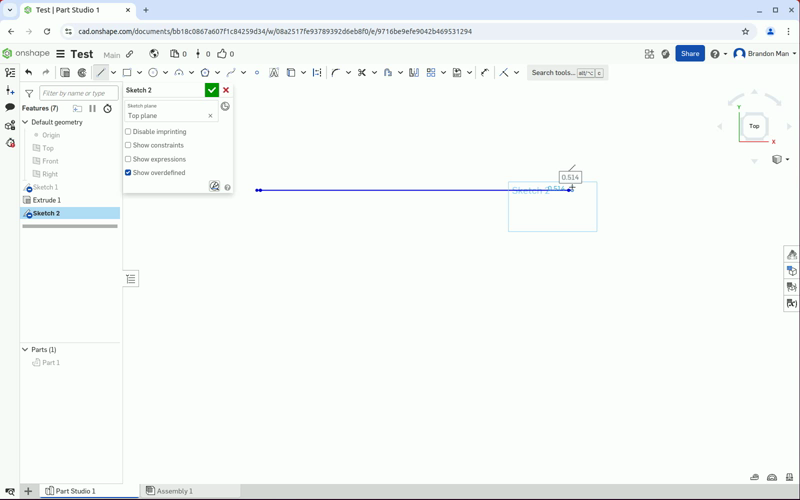
scroll(6)
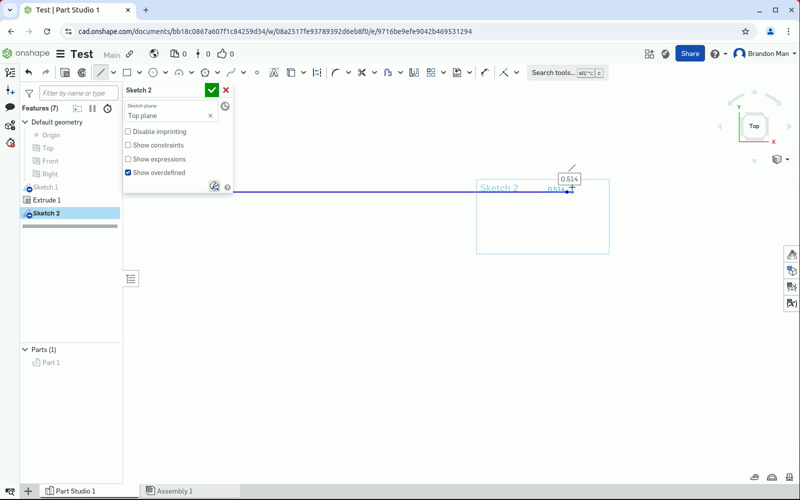
scroll(6)
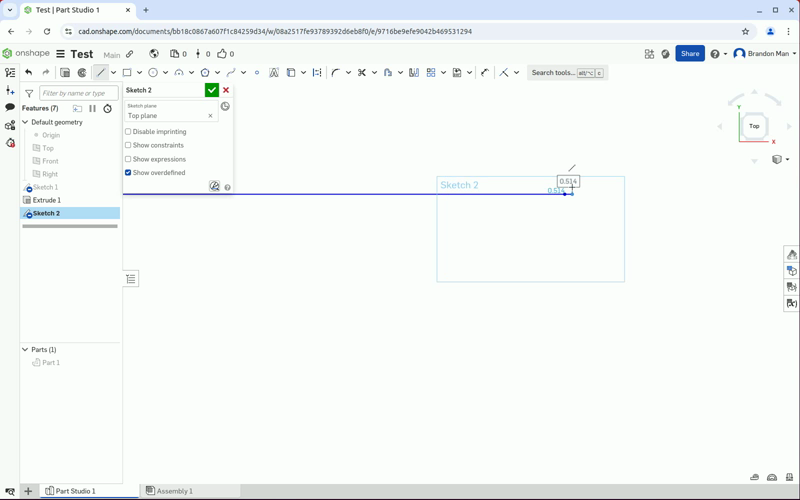
scroll(6)
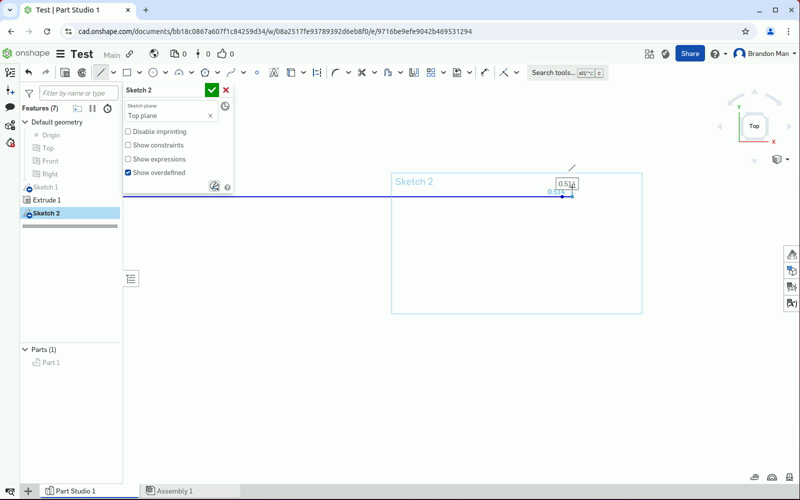
scroll(6)
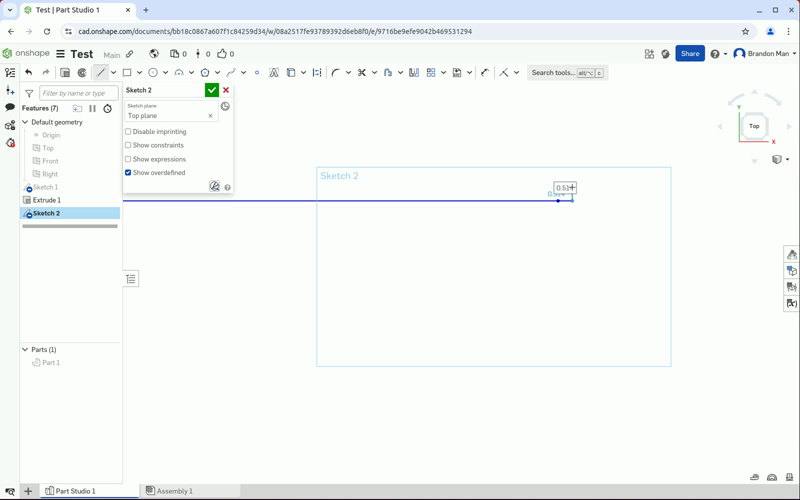
scroll(6)
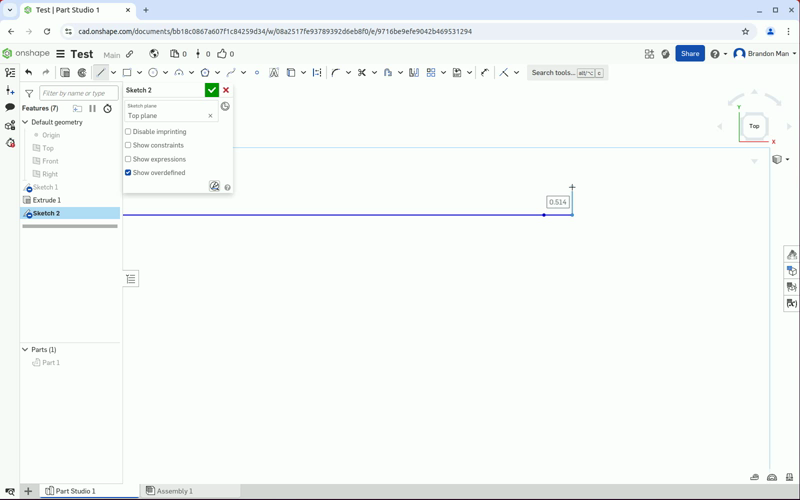
click(572, 186)
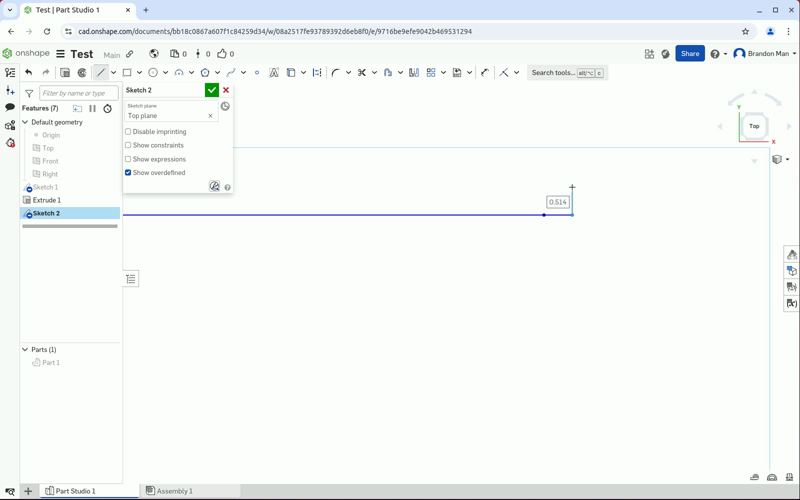
scroll(-6)
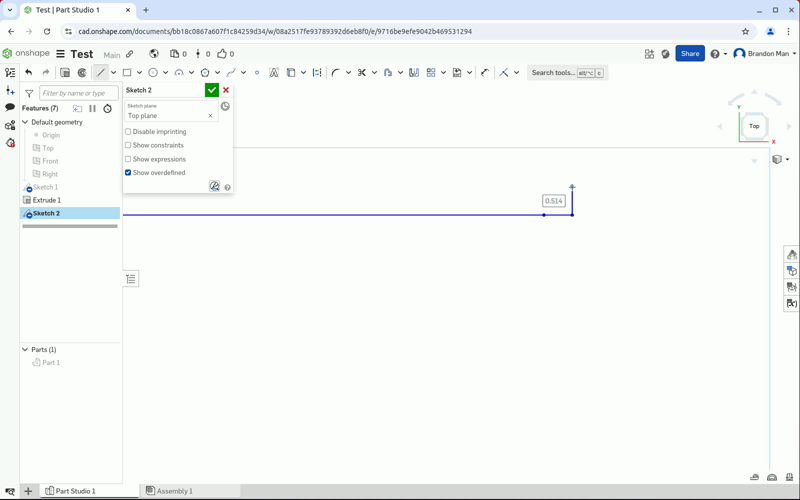
scroll(-6)
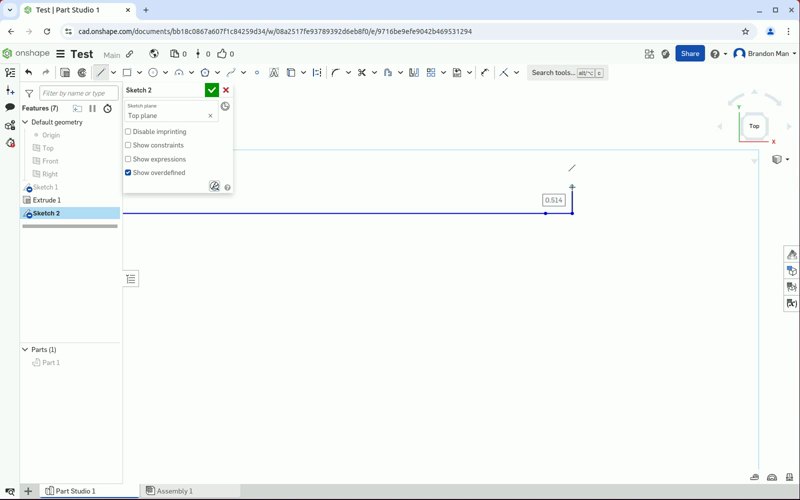
scroll(-6)
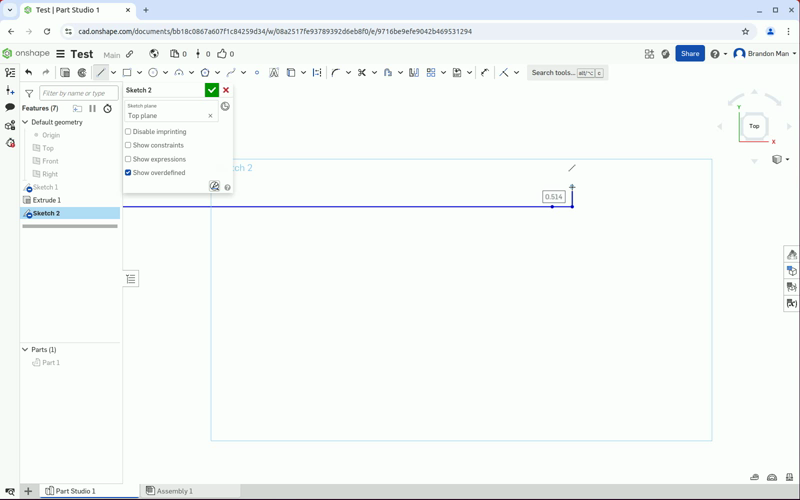
scroll(-6)
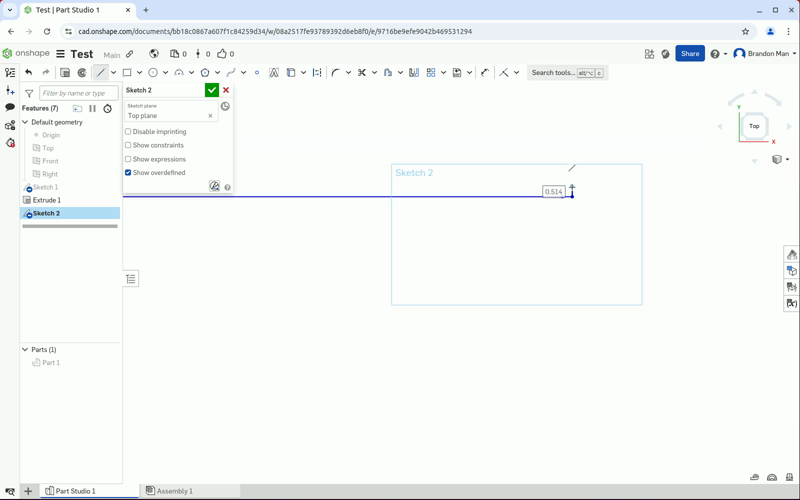
scroll(-6)
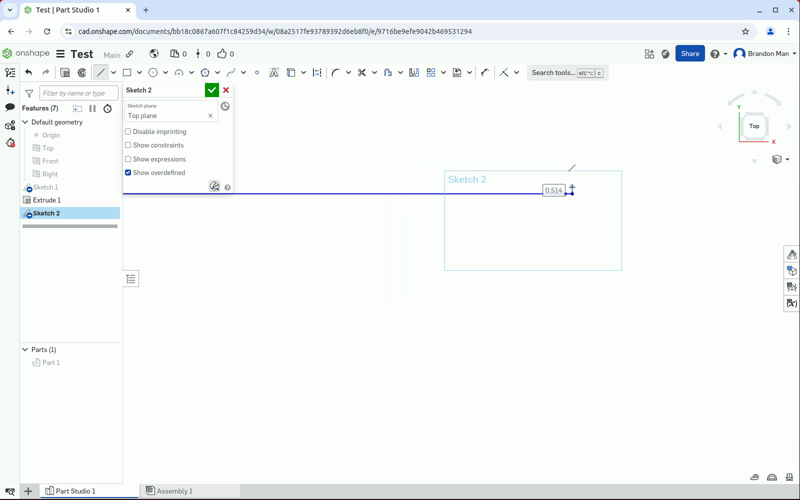
scroll(-6)
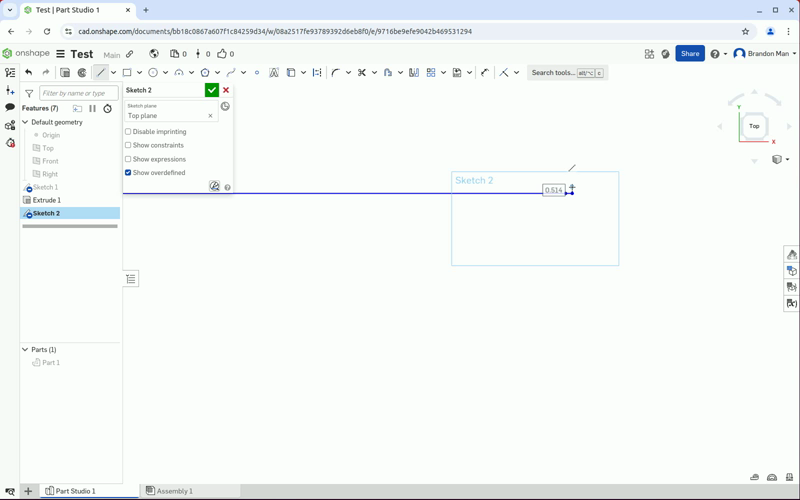
scroll(-6)
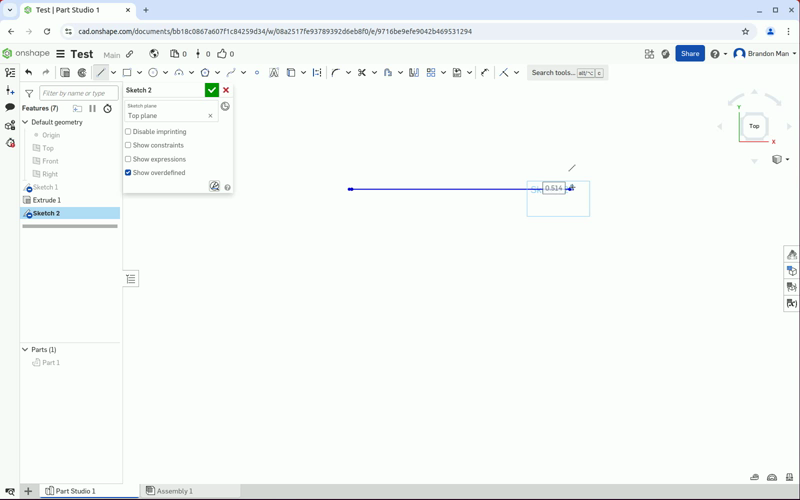
key_up(shift)
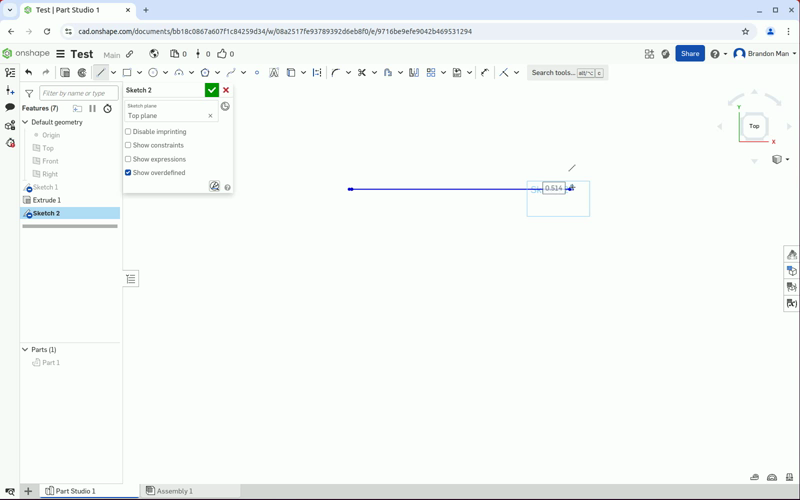
key_down(shift)
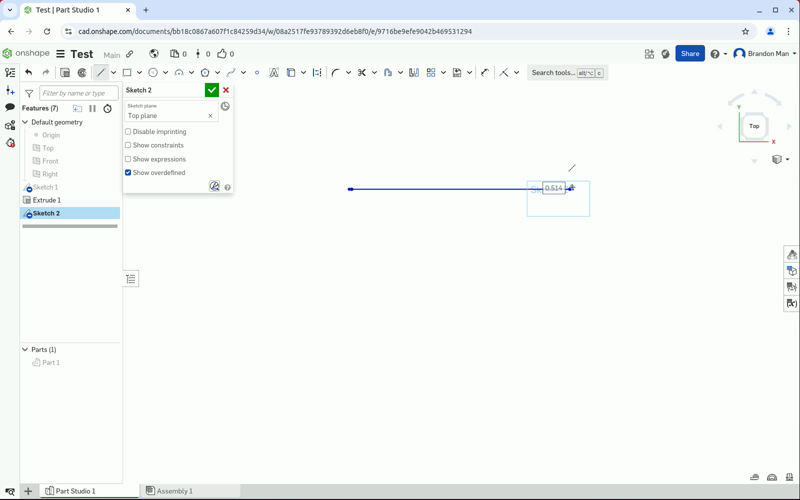
mouse_move(349, 186)
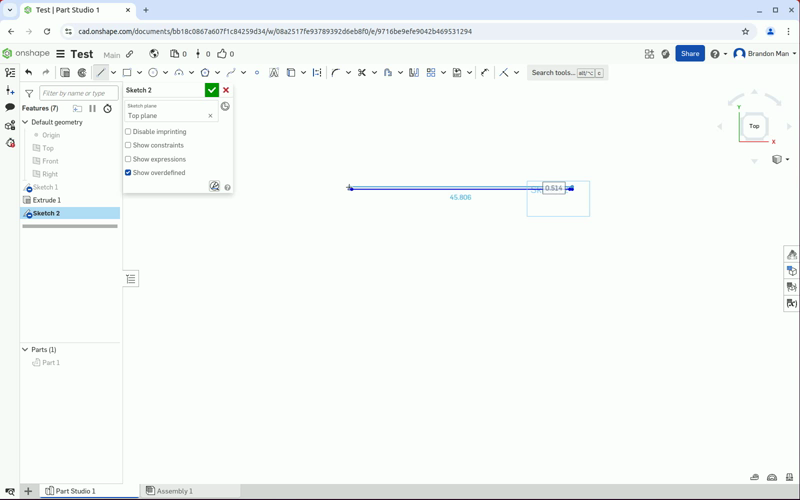
scroll(6)
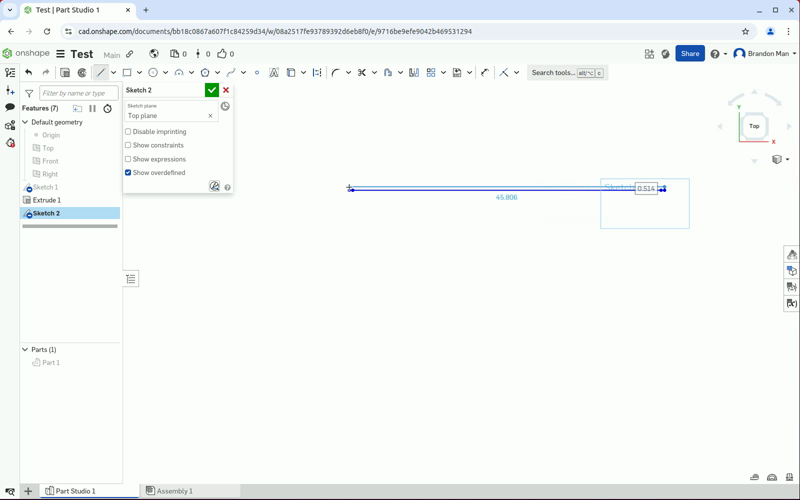
scroll(6)
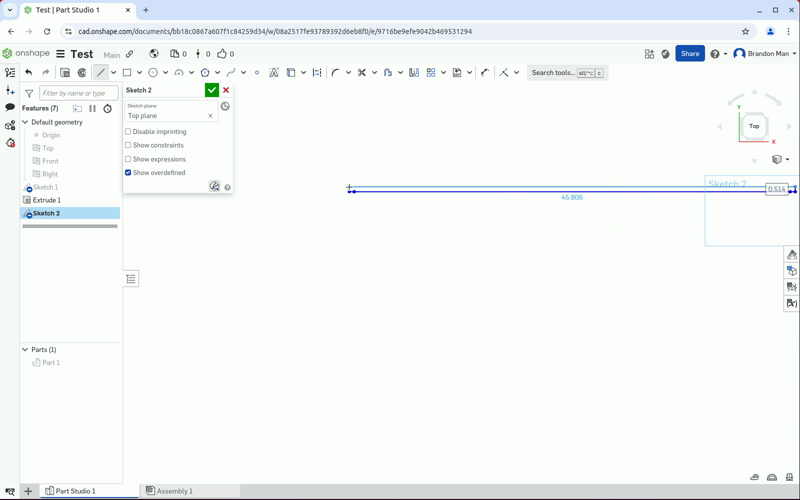
scroll(6)
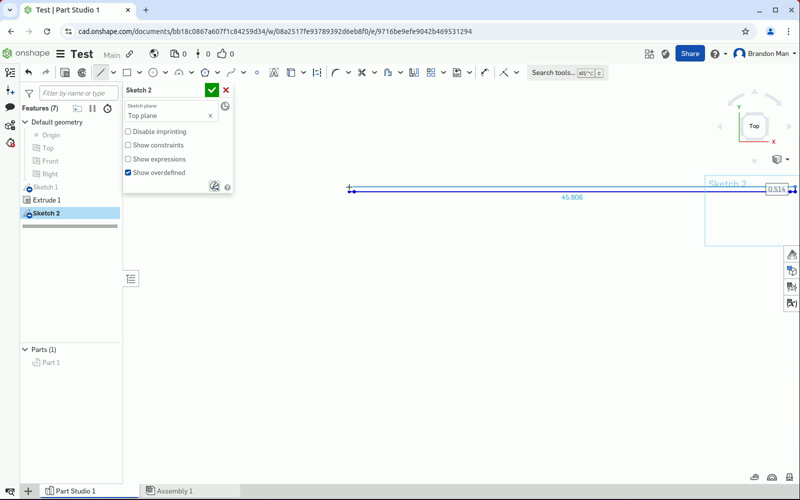
scroll(6)
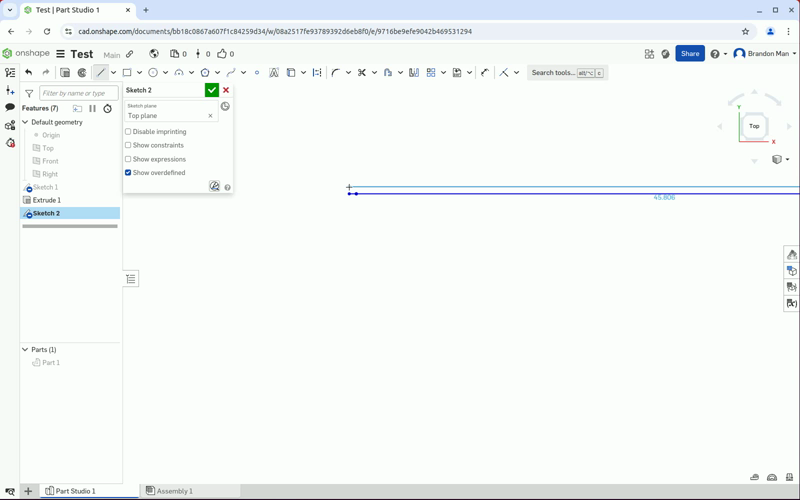
scroll(6)
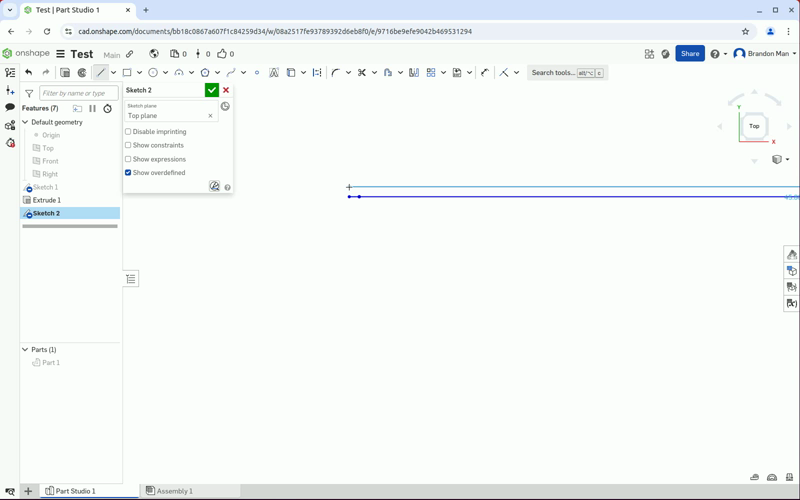
scroll(6)
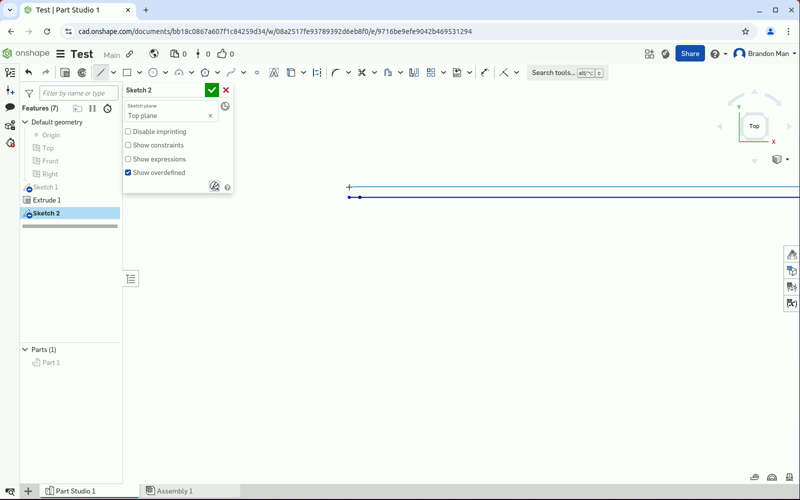
scroll(6)
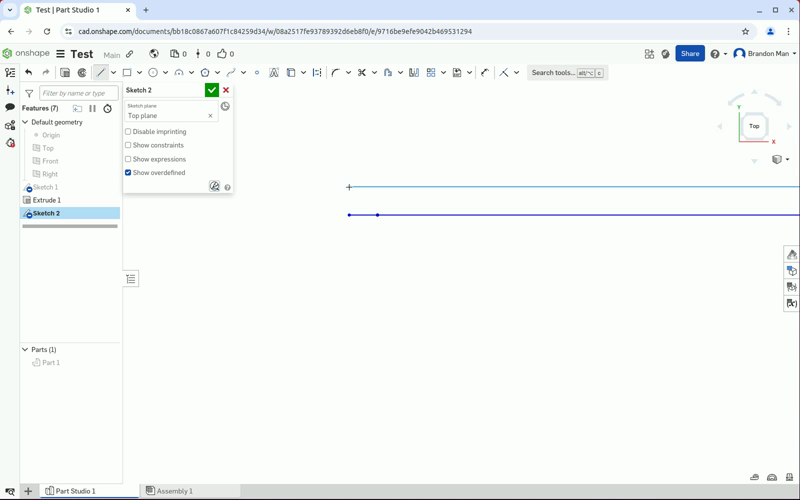
click(349, 186)
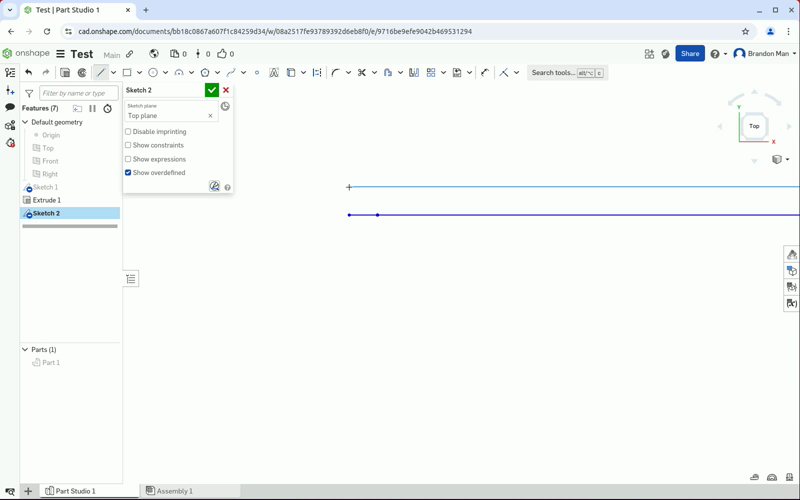
scroll(-6)
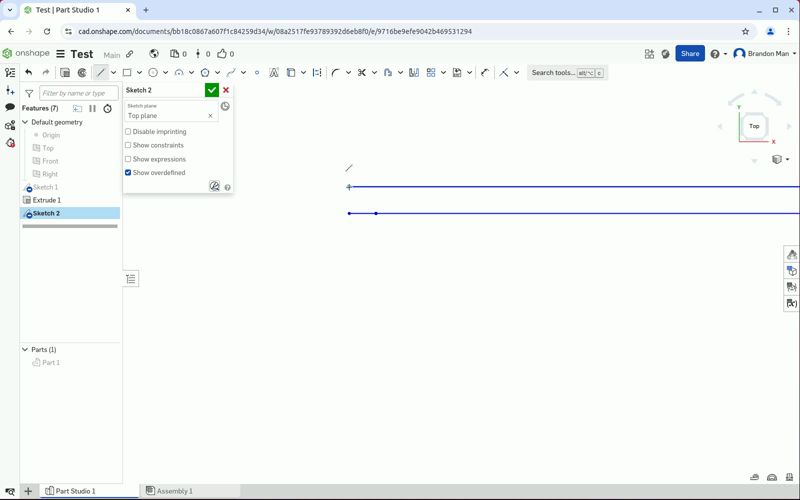
scroll(-6)
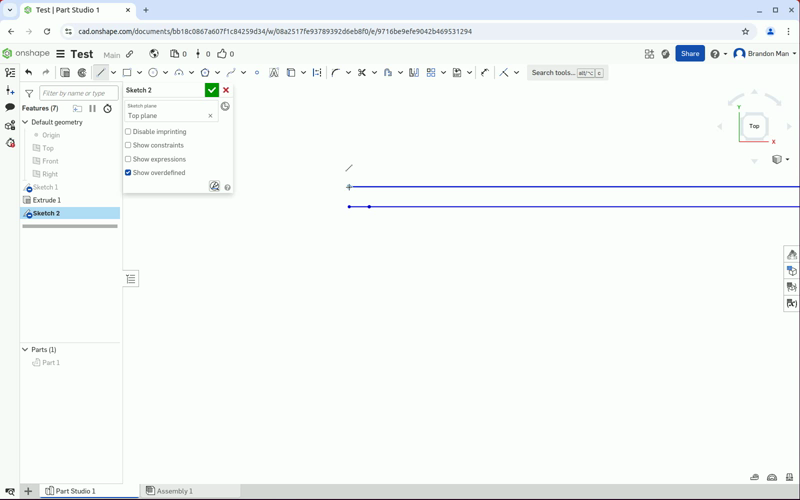
scroll(-6)
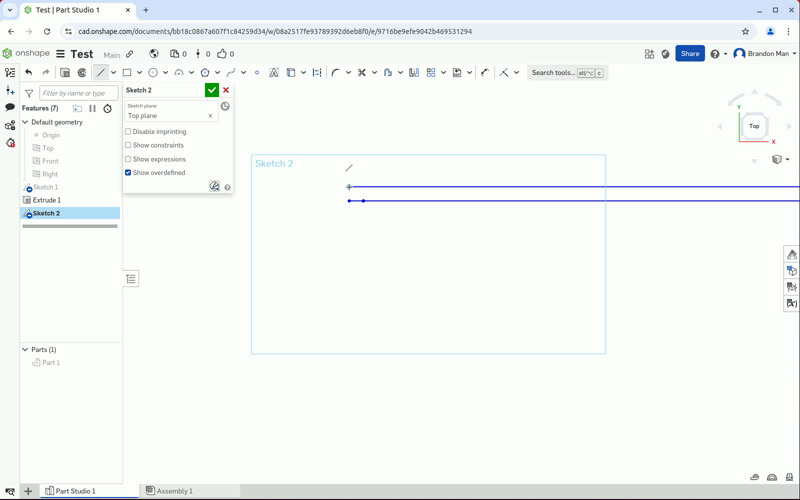
scroll(-6)
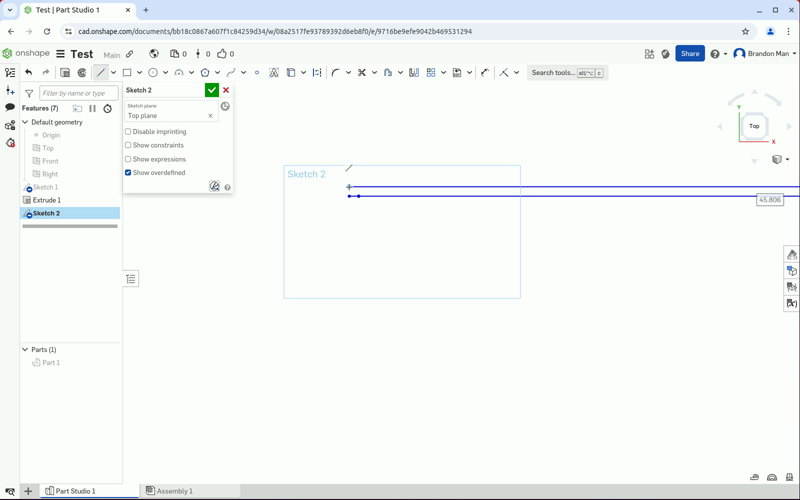
scroll(-6)
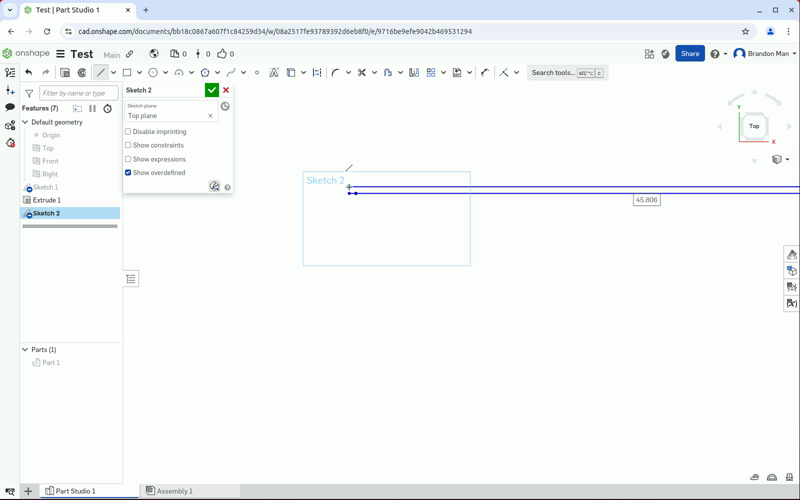
scroll(-6)
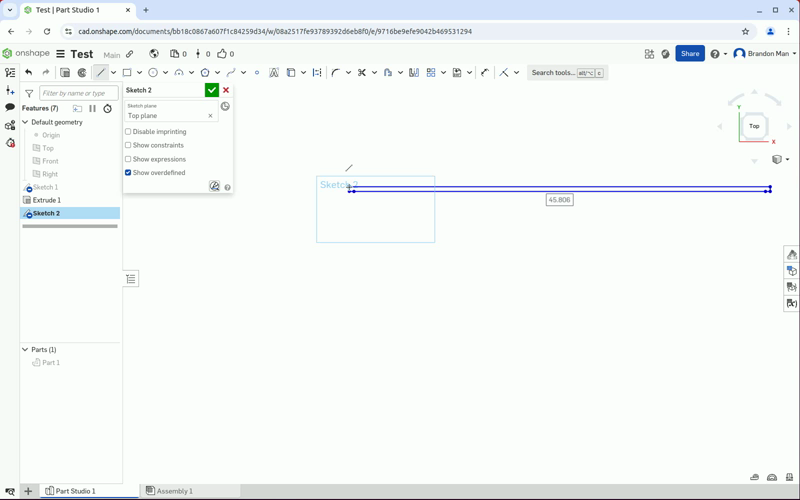
scroll(-6)
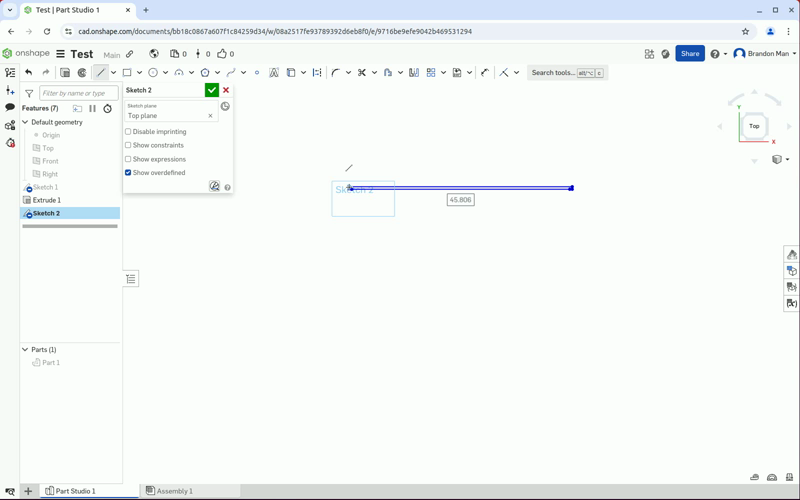
key_up(shift)
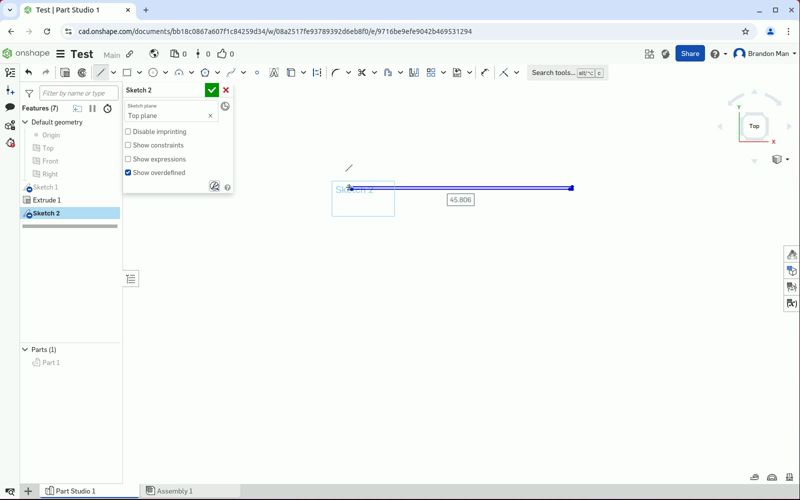
mouse_move(379, 186)
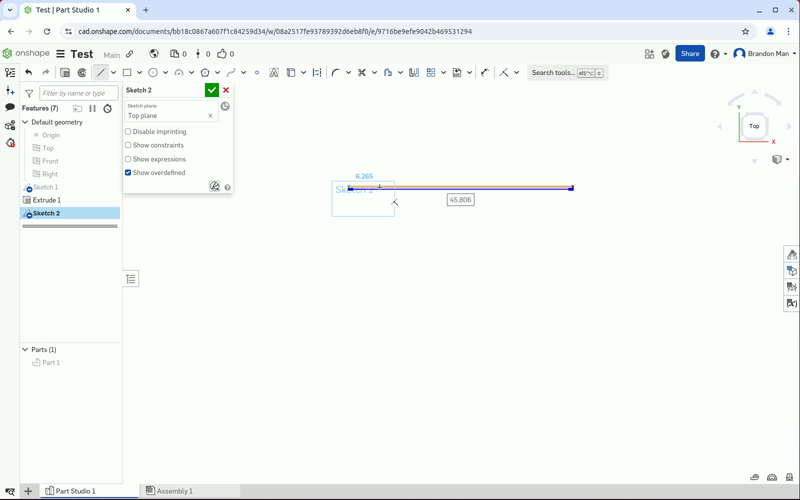
key_down(shift)
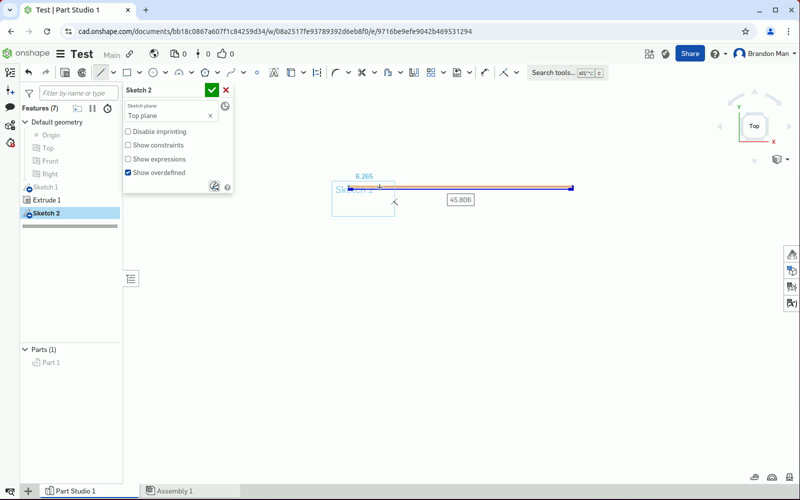
mouse_move(349, 189)
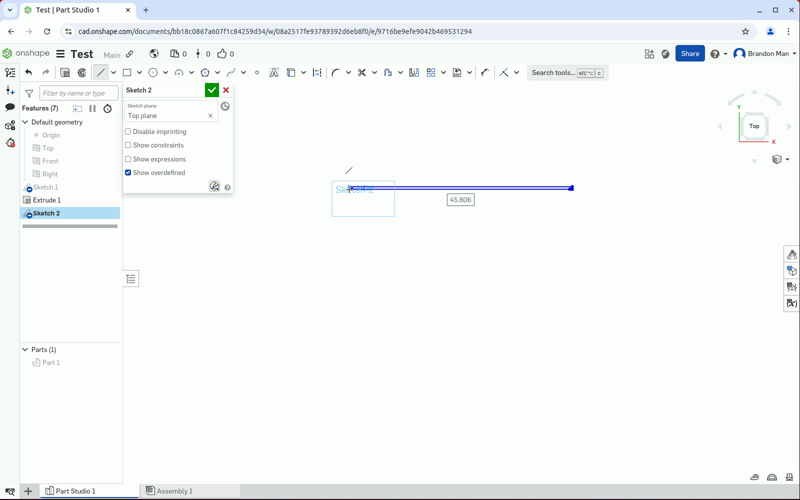
scroll(6)
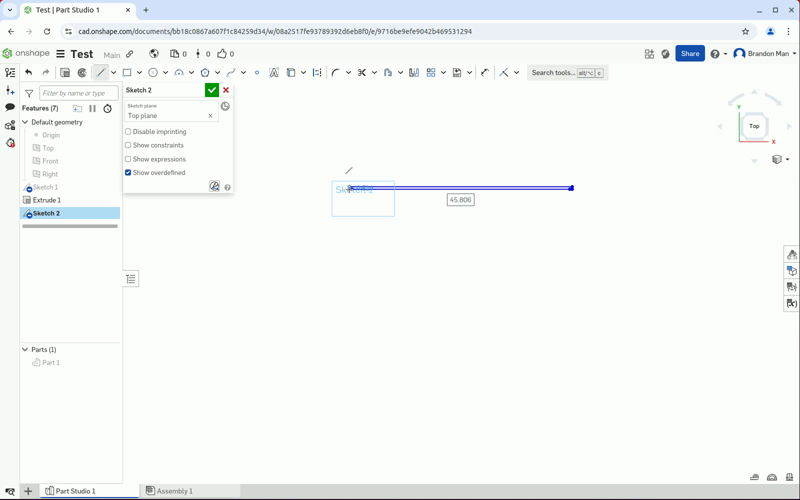
scroll(6)
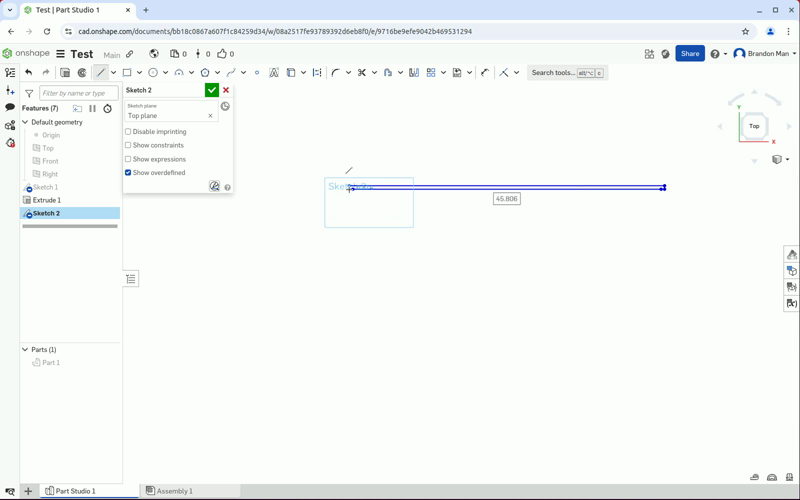
scroll(6)
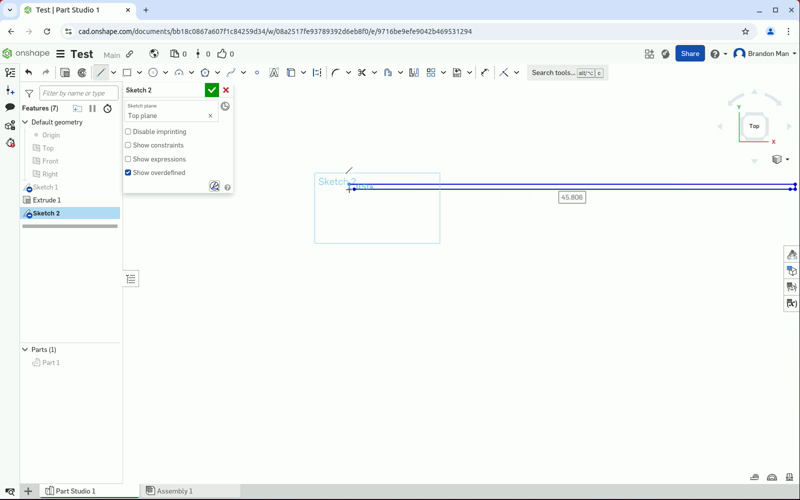
scroll(6)
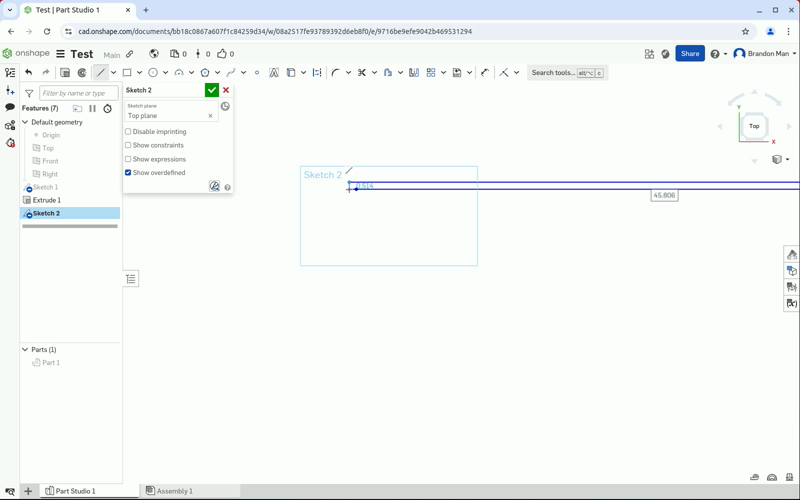
scroll(6)
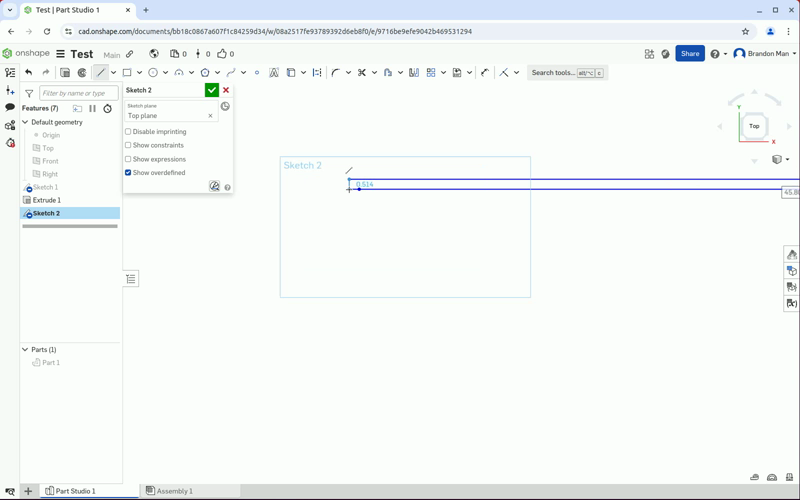
scroll(6)
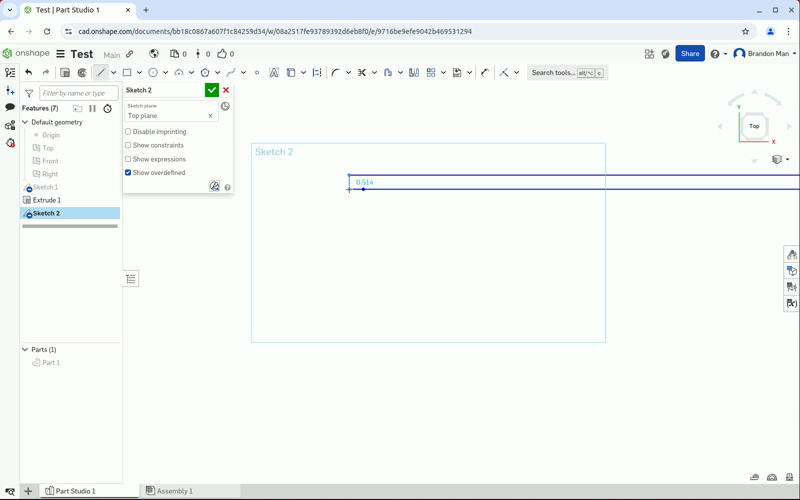
scroll(6)
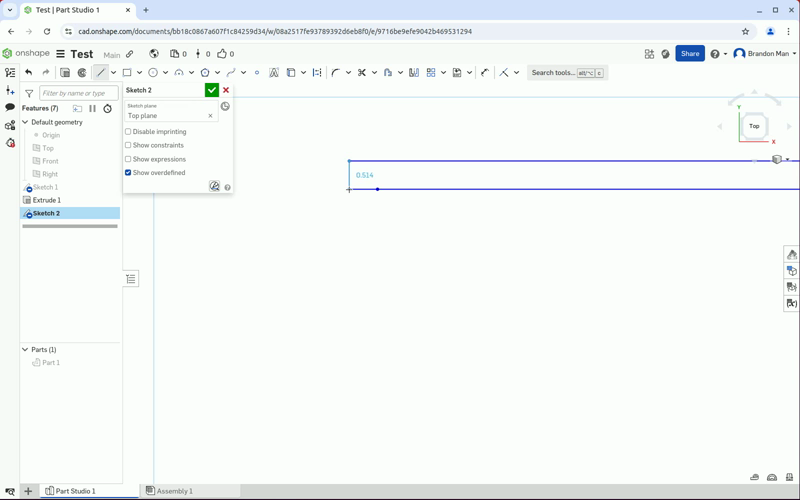
key_up(shift)
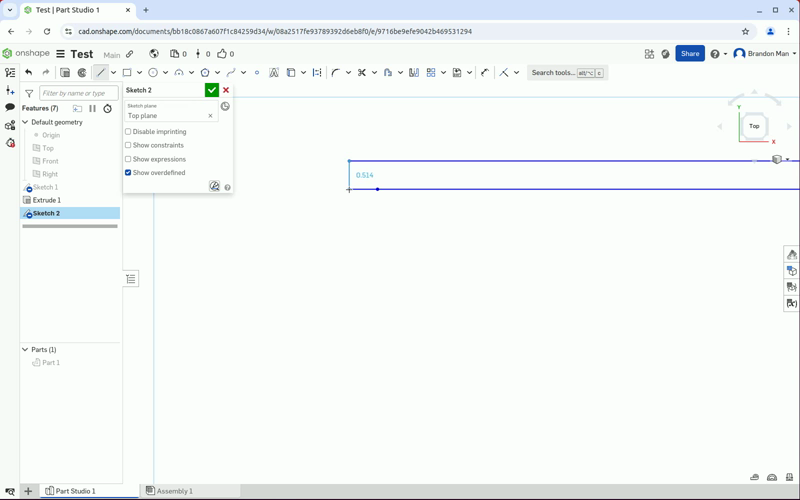
click(349, 189)
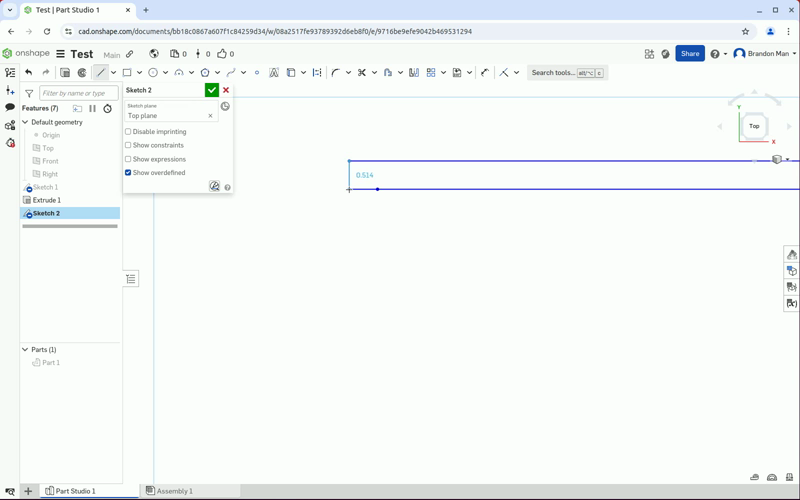
scroll(-6)
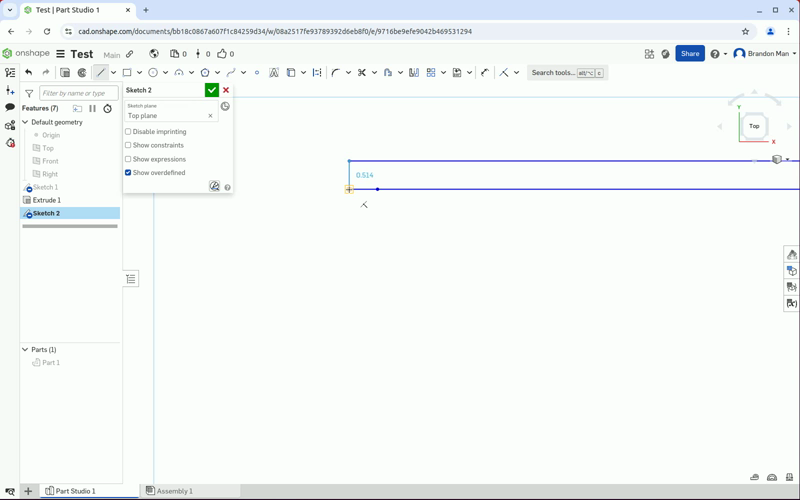
scroll(-6)
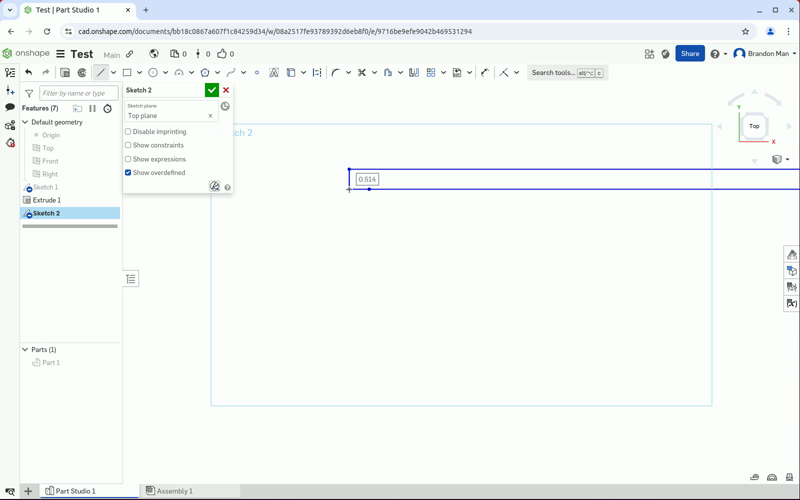
scroll(-6)
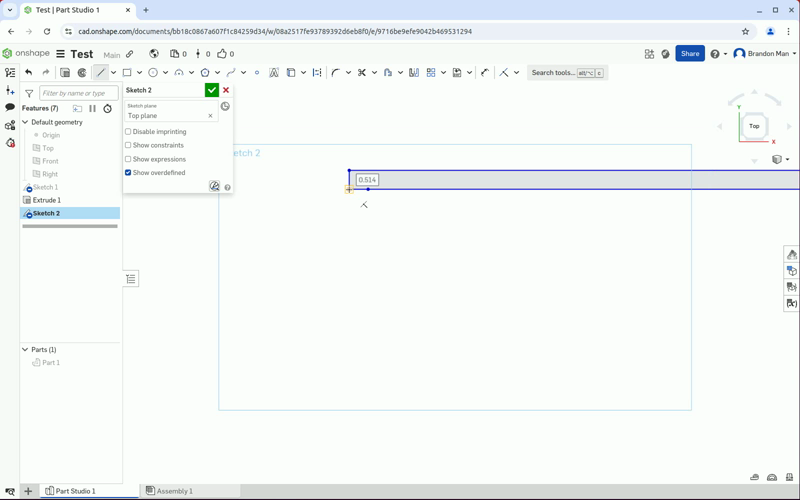
scroll(-6)
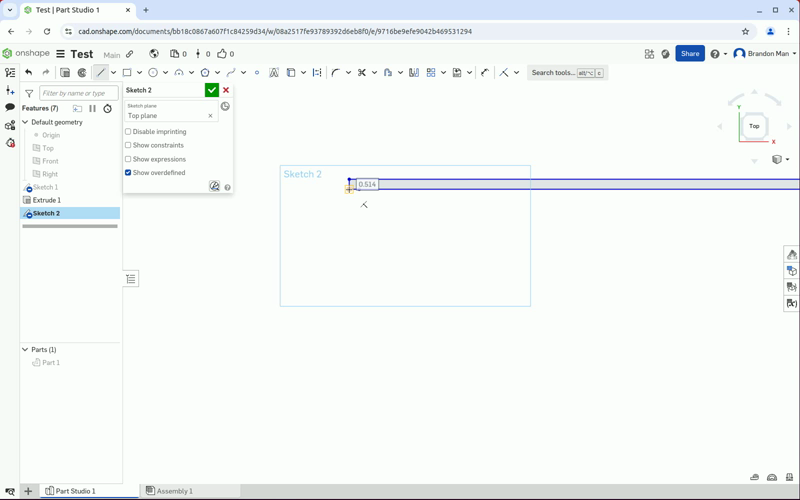
scroll(-6)
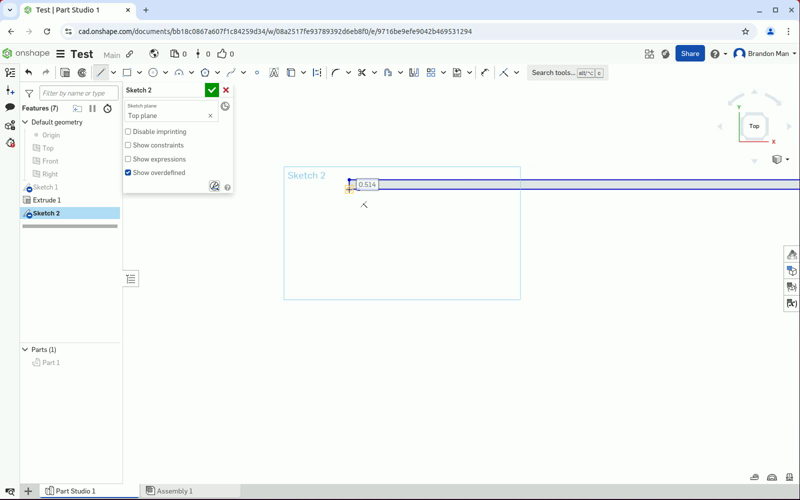
scroll(-6)
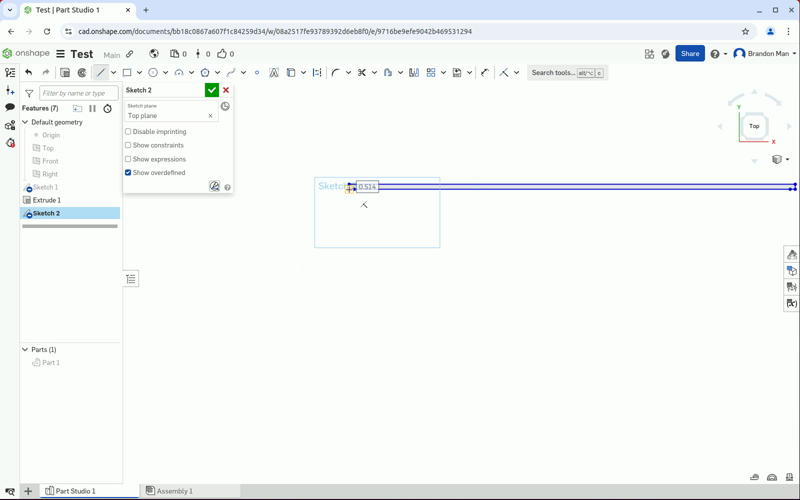
scroll(-6)
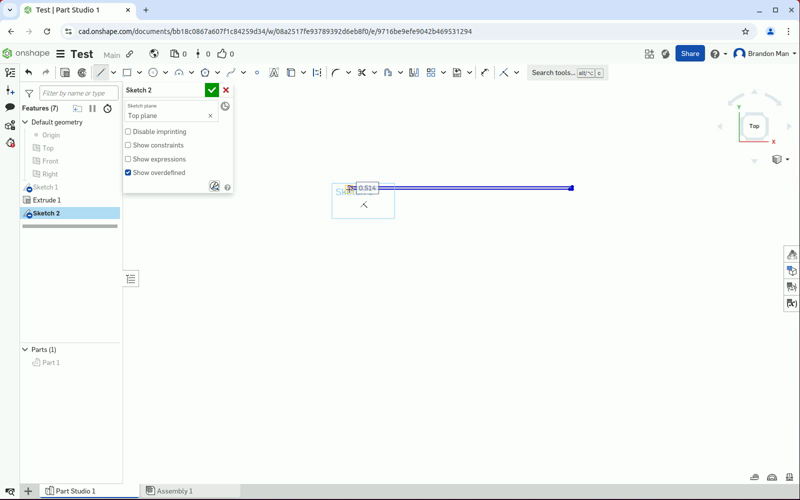
key(esc)
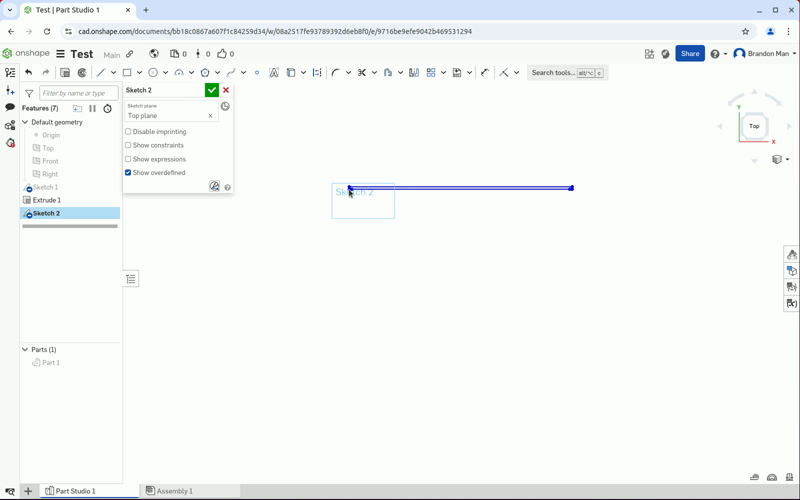
mouse_move(416, 187)
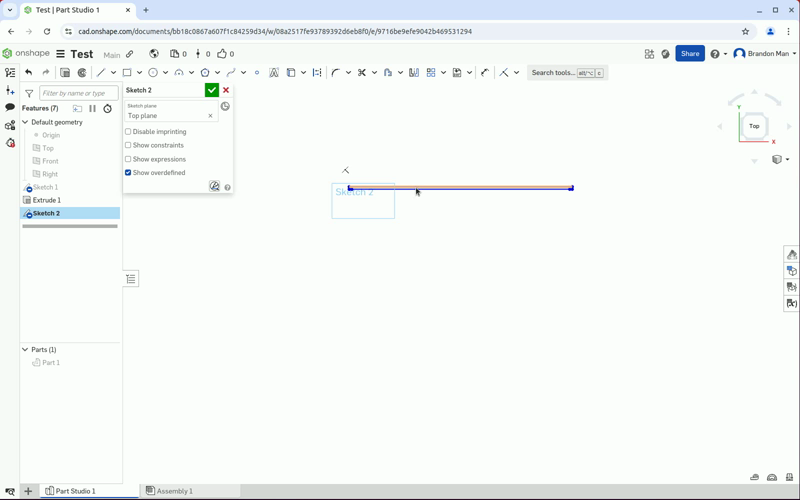
scroll(6)
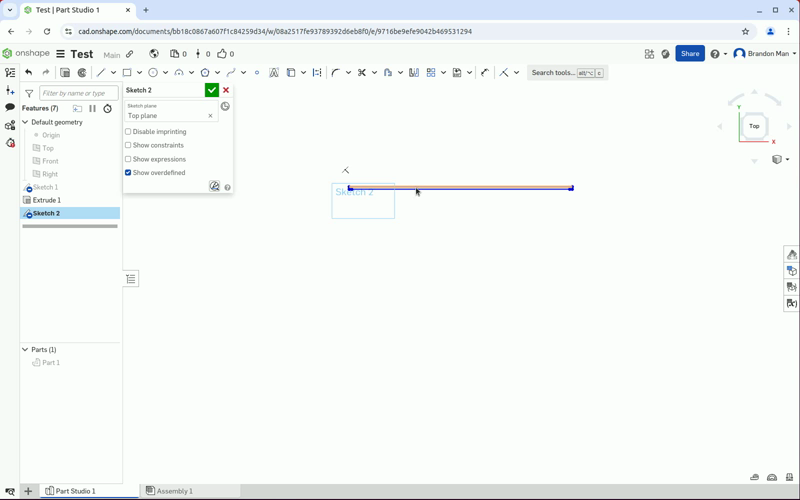
scroll(6)
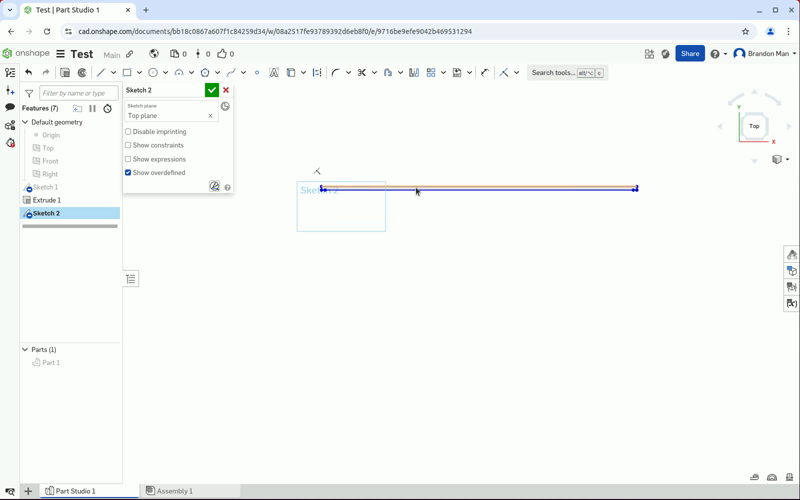
scroll(6)
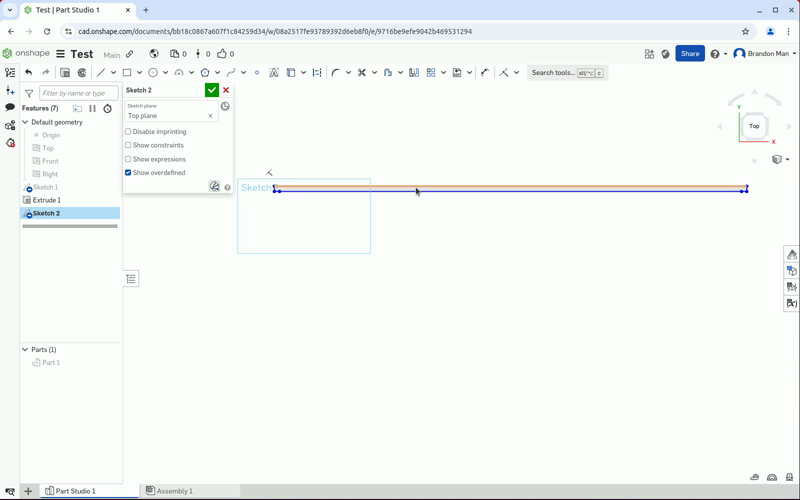
scroll(6)
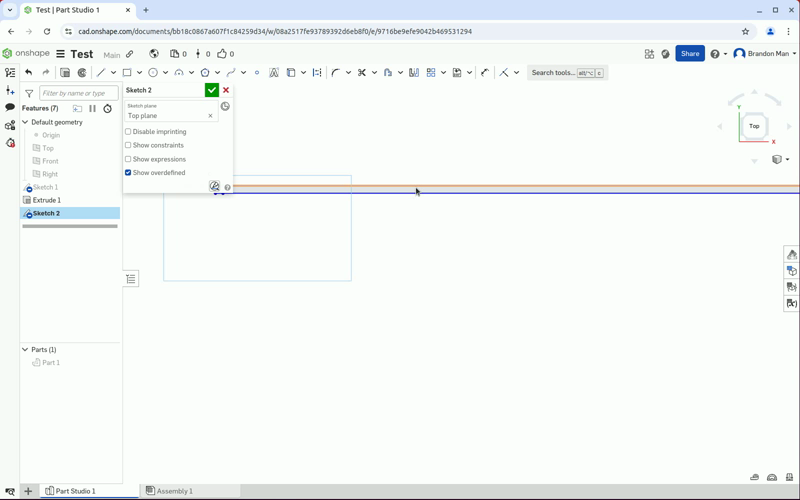
scroll(6)
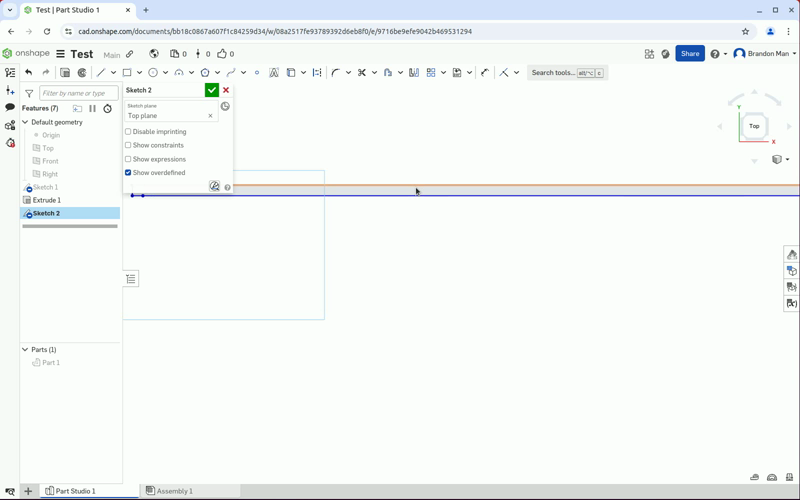
scroll(6)
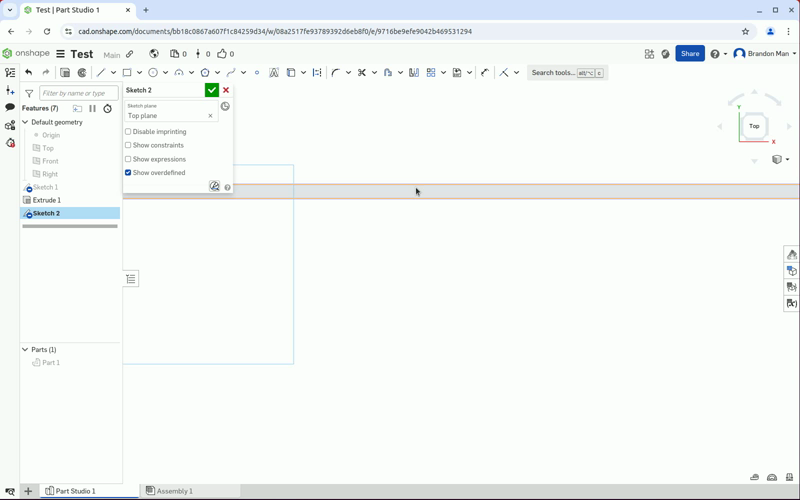
scroll(6)
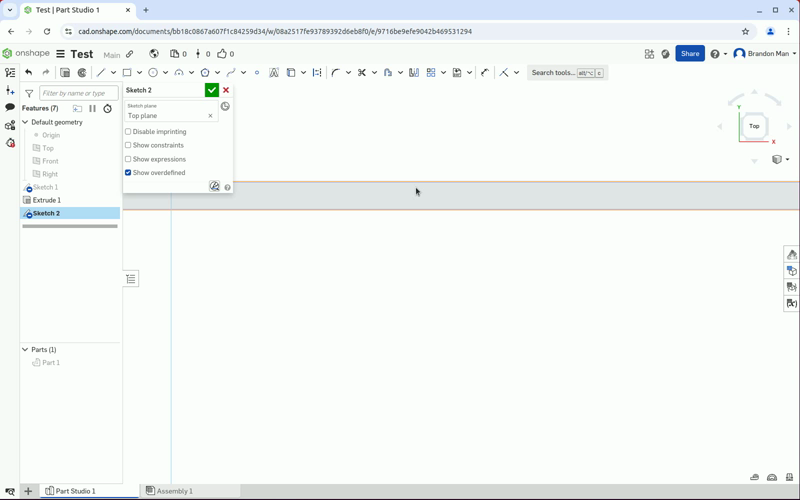
click(416, 187)
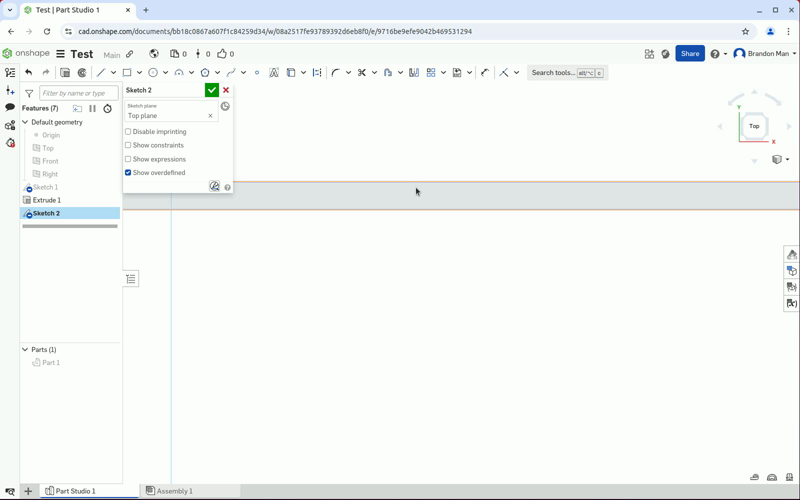
scroll(-6)
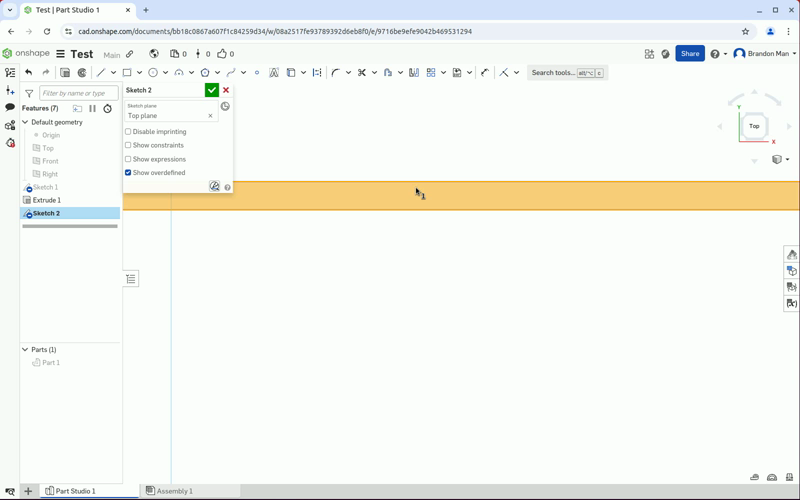
scroll(-6)
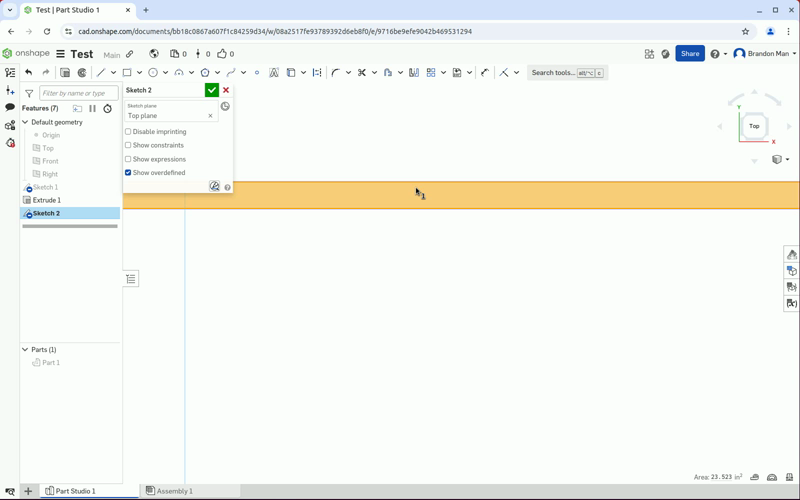
scroll(-6)
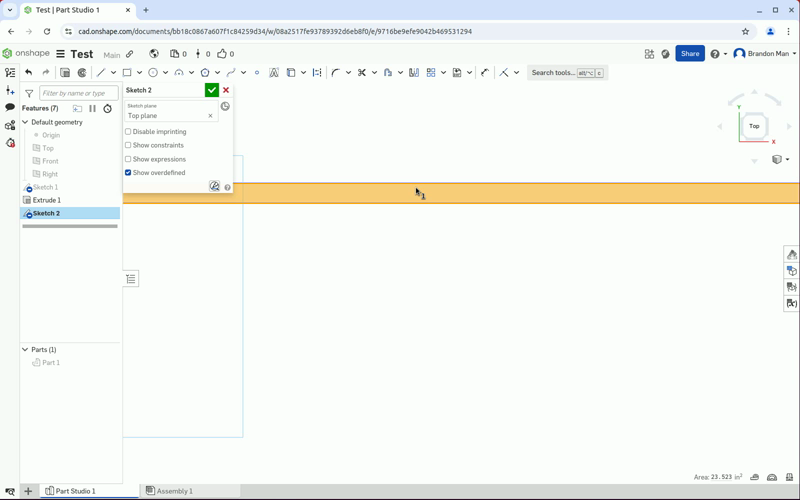
scroll(-6)
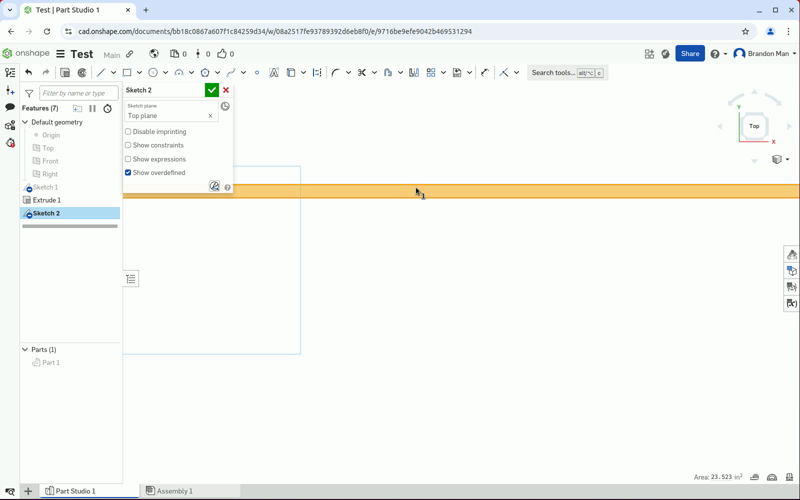
scroll(-6)
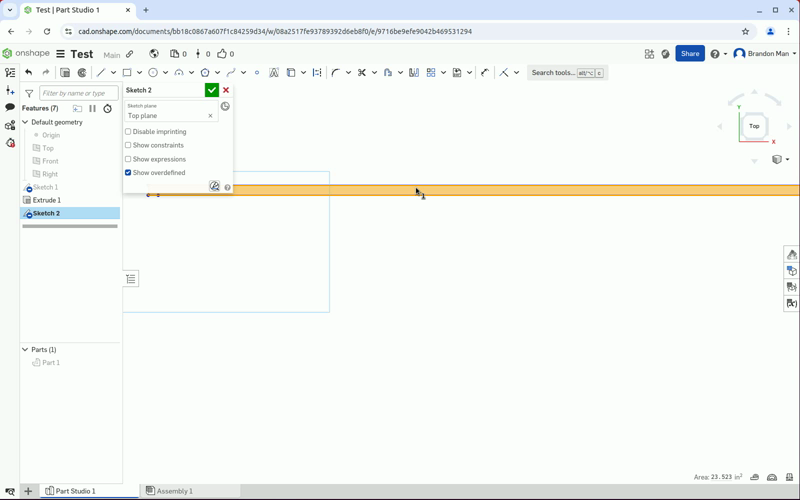
scroll(-6)
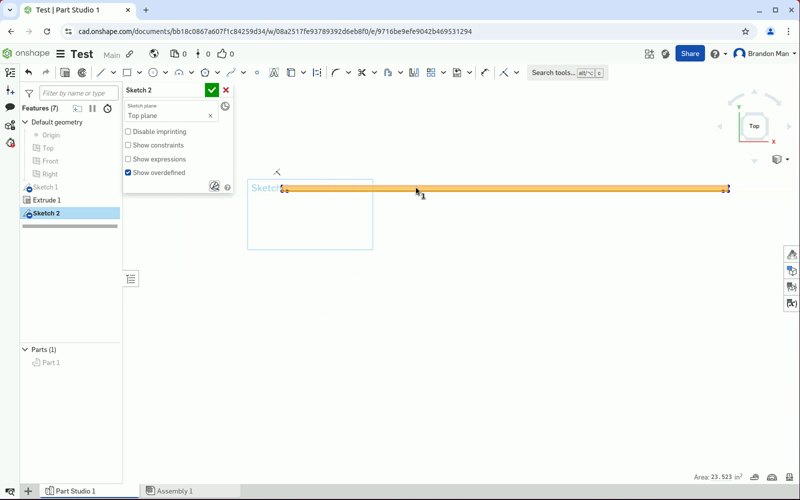
scroll(-6)
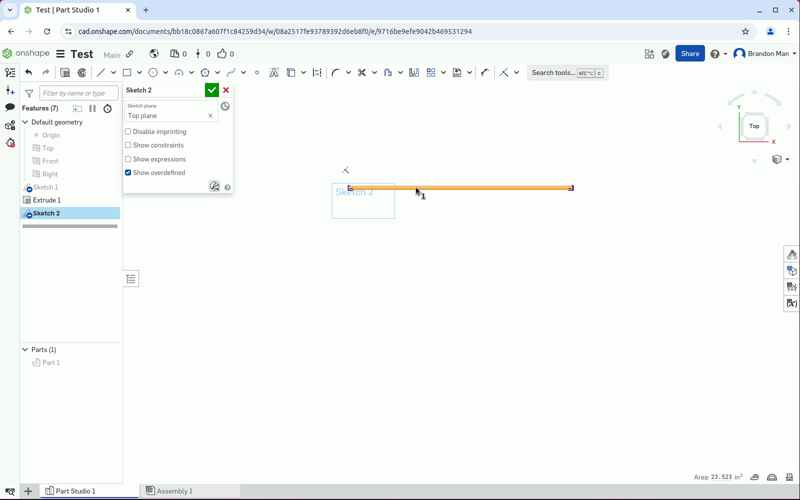
mouse_move(73, 352)
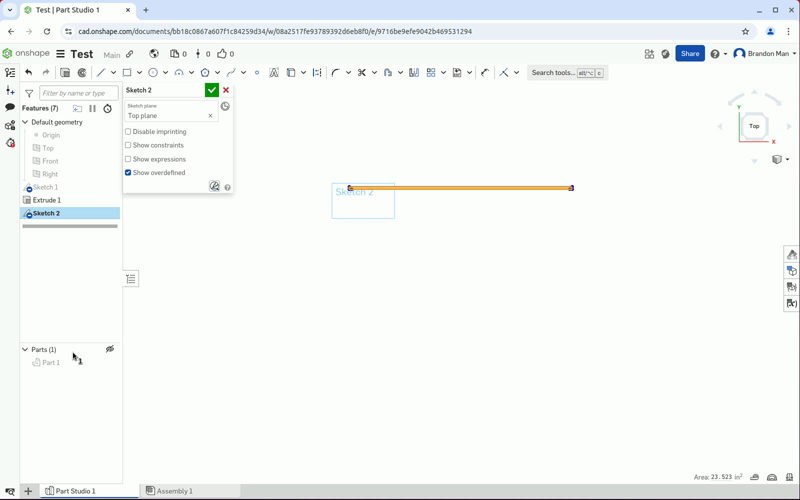
key(shift+y)
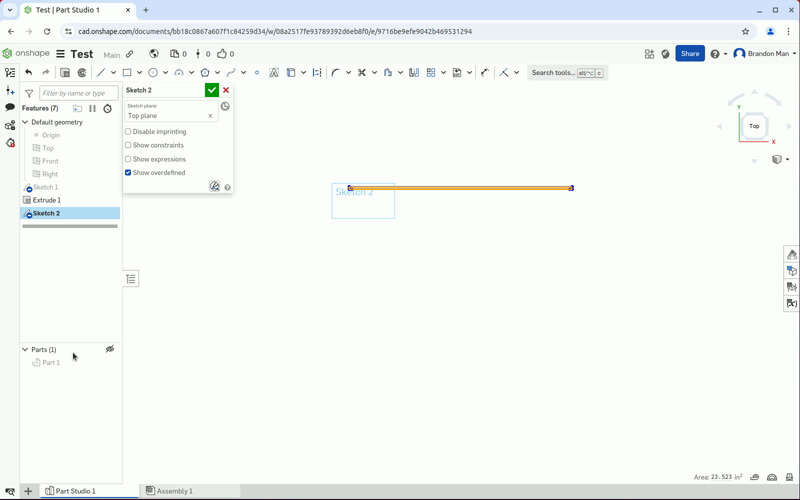
key(shift+e)
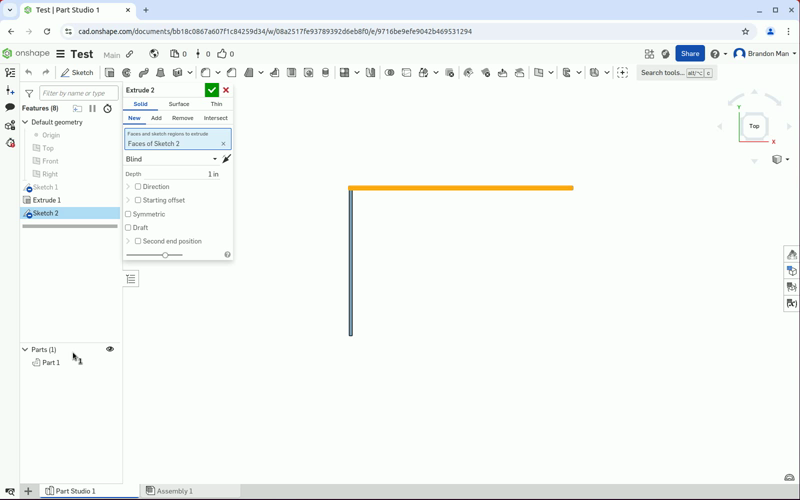
mouse_move(143, 106)
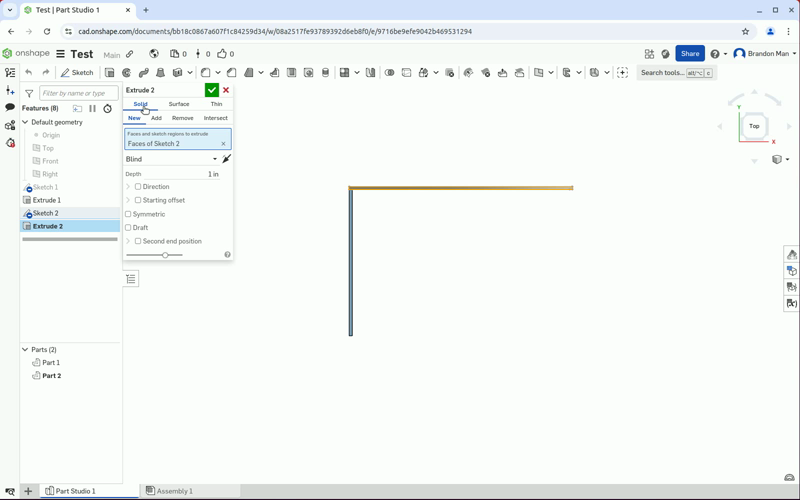
click(143, 106)
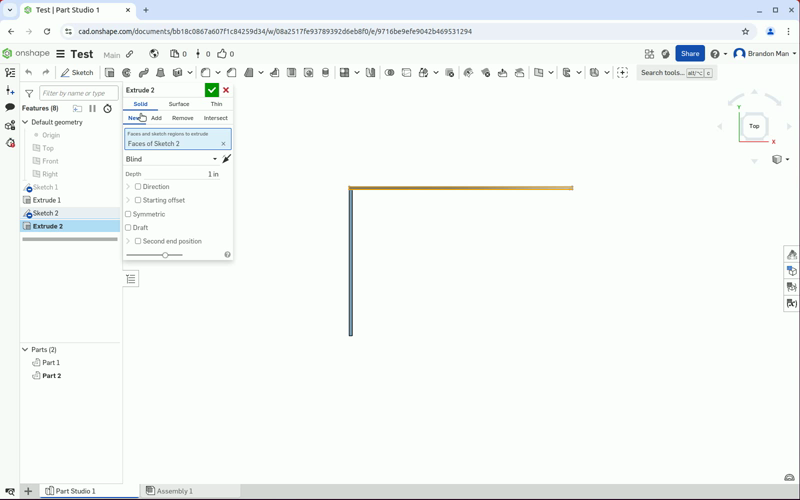
mouse_move(137, 120)
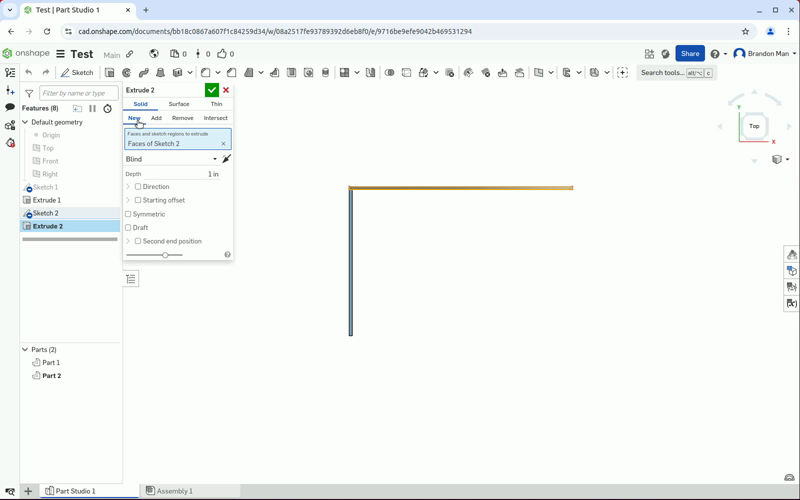
click(137, 120)
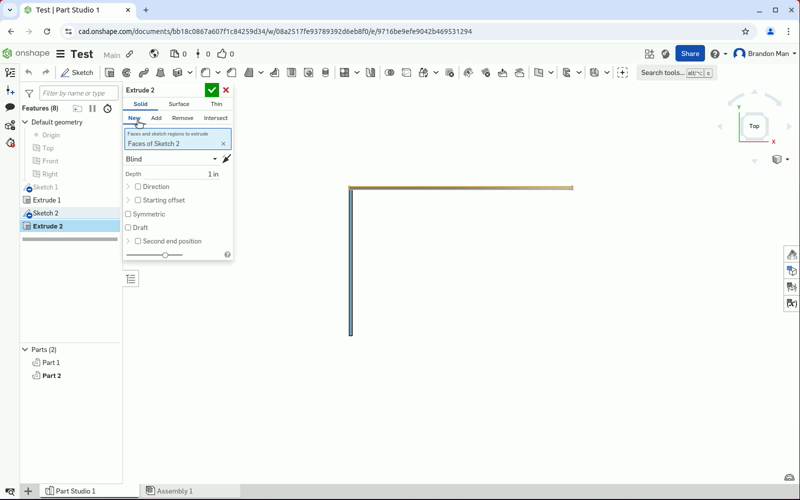
key(tab, 4)
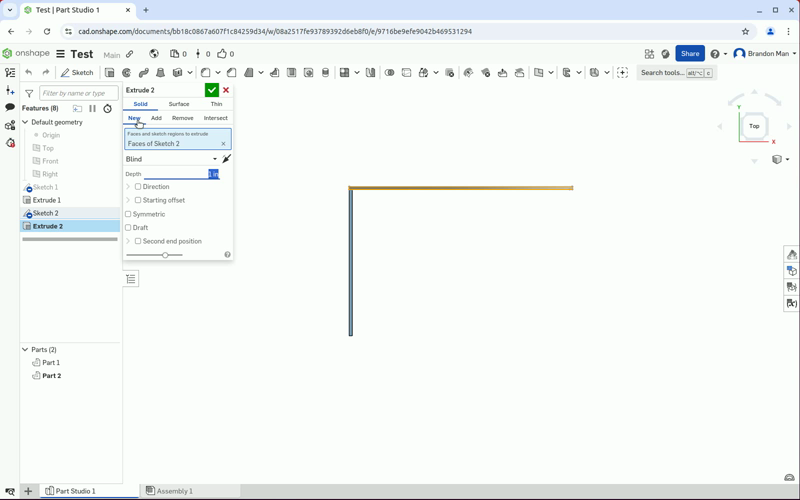
text(19.257)
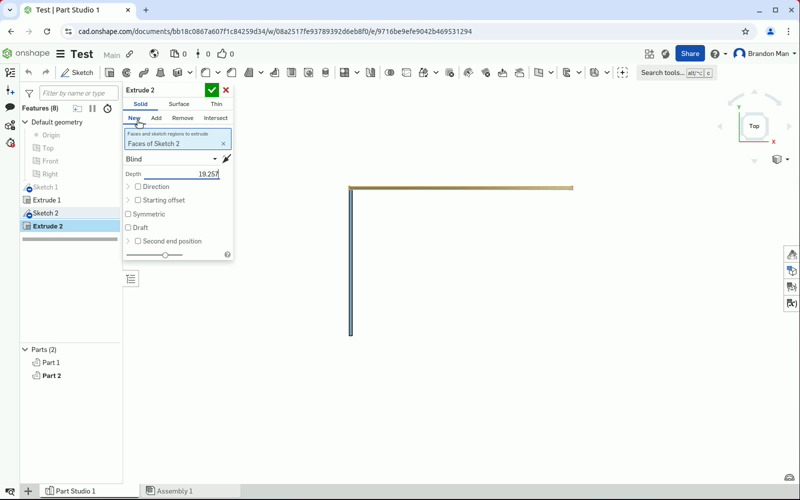
key(enter)
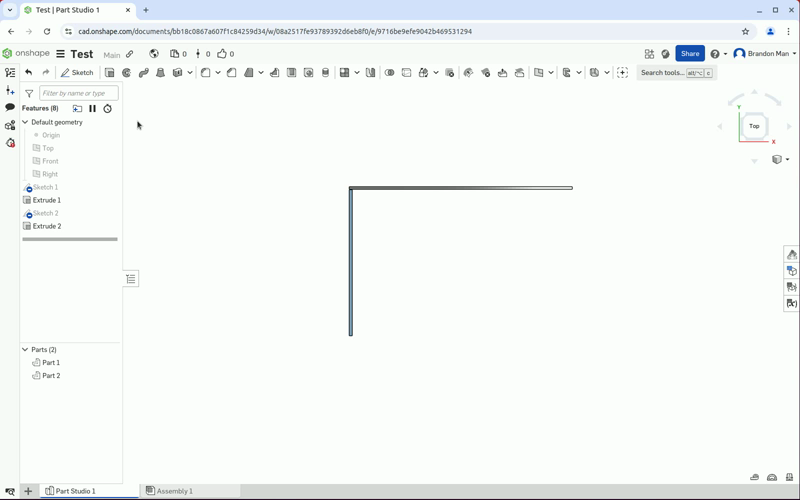
key(shift+h)
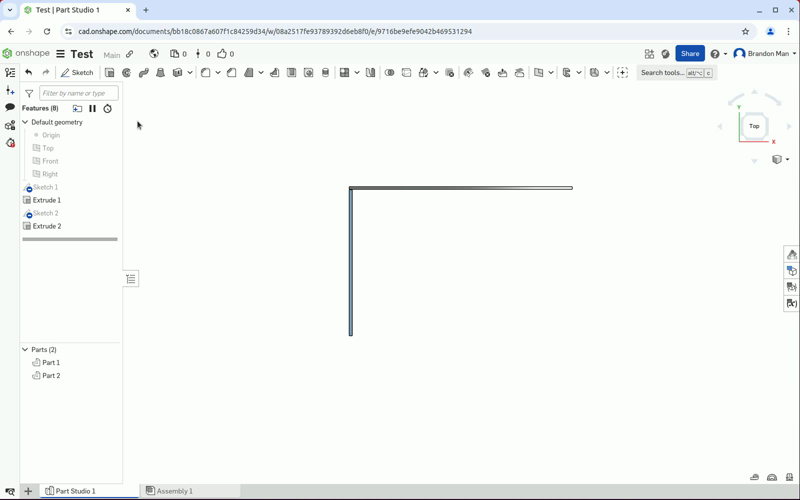
key(shift+h)
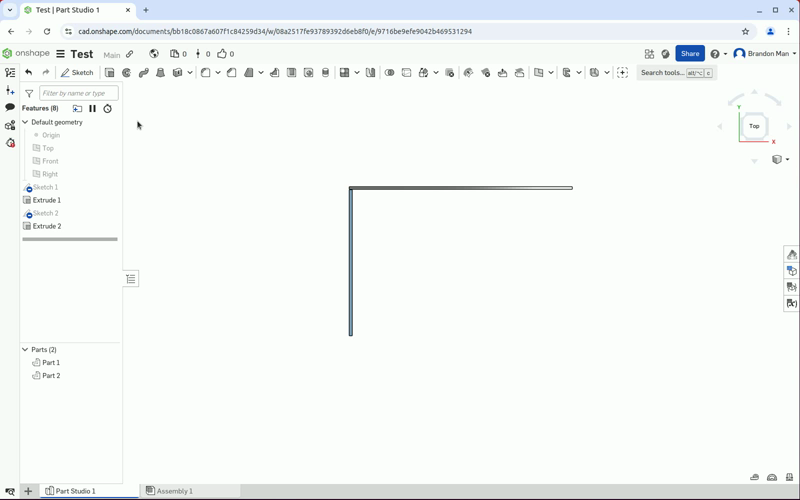
mouse_move(73, 189)
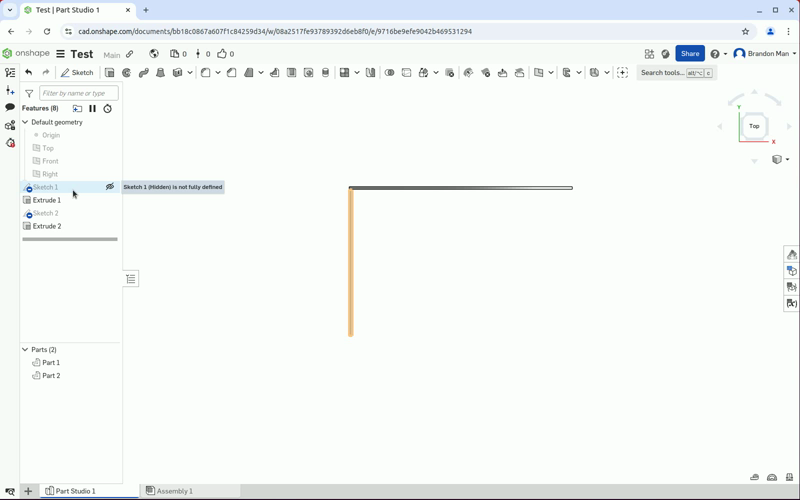
click(73, 189)
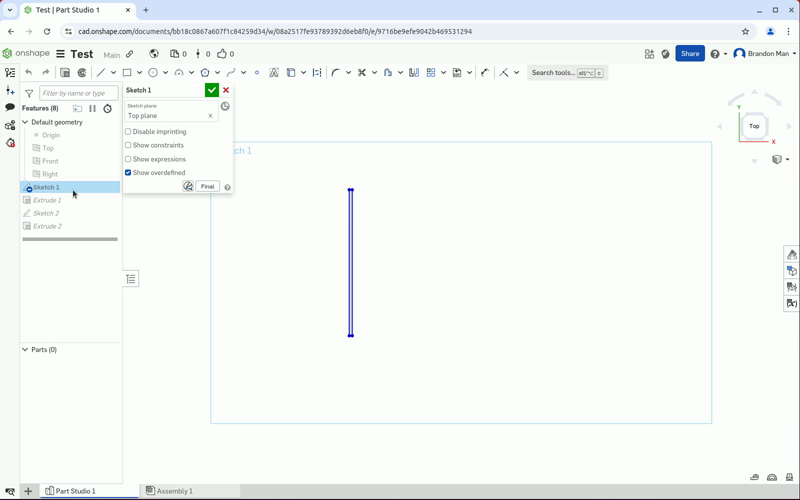
mouse_move(229, 92)
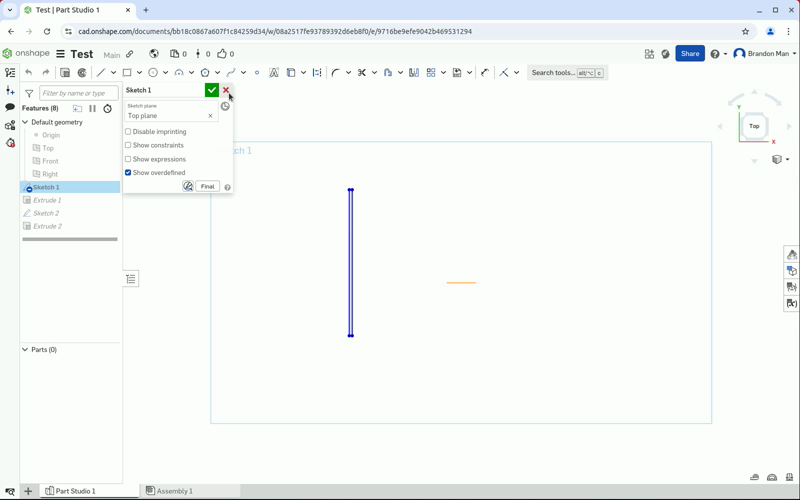
click(229, 92)
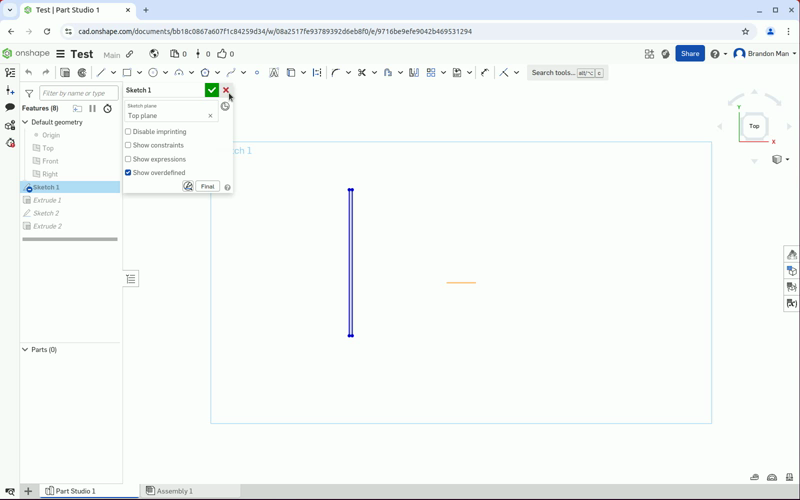
key(shift+s)
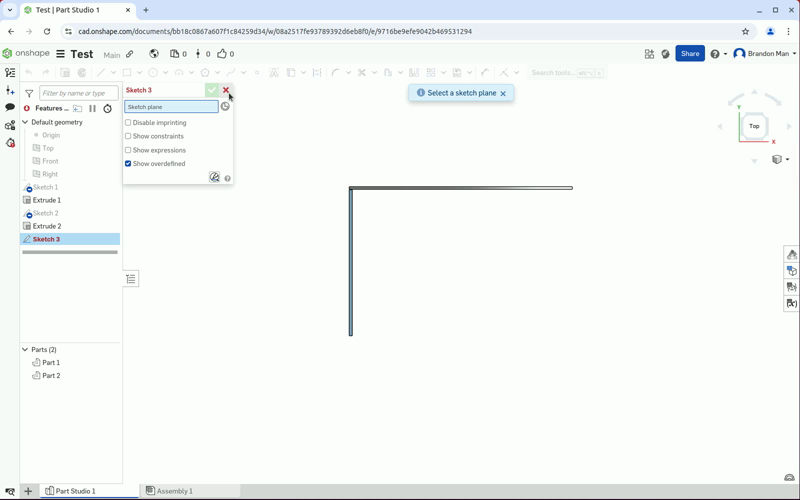
mouse_move(73, 150)
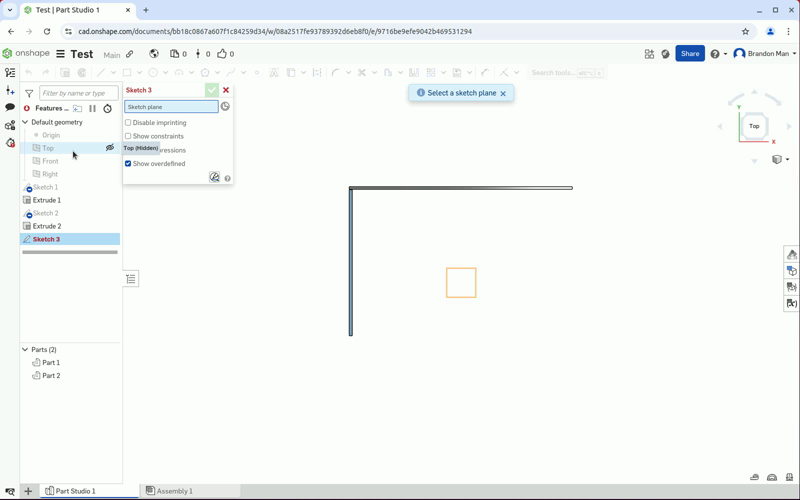
click(73, 150)
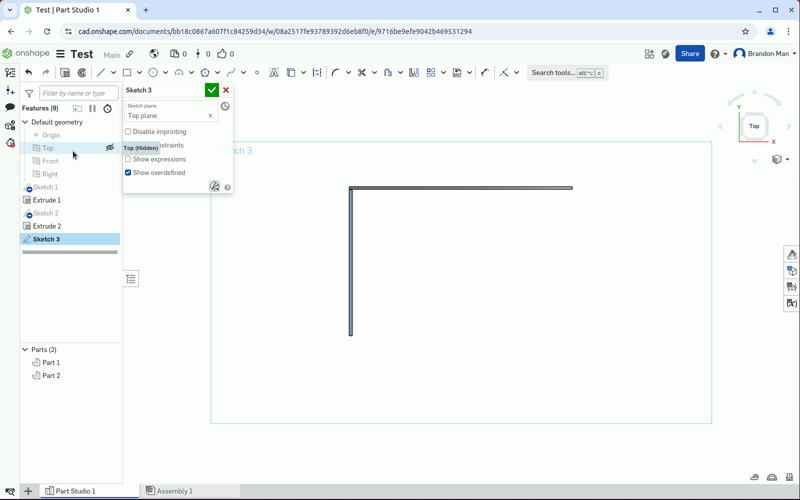
mouse_move(73, 352)
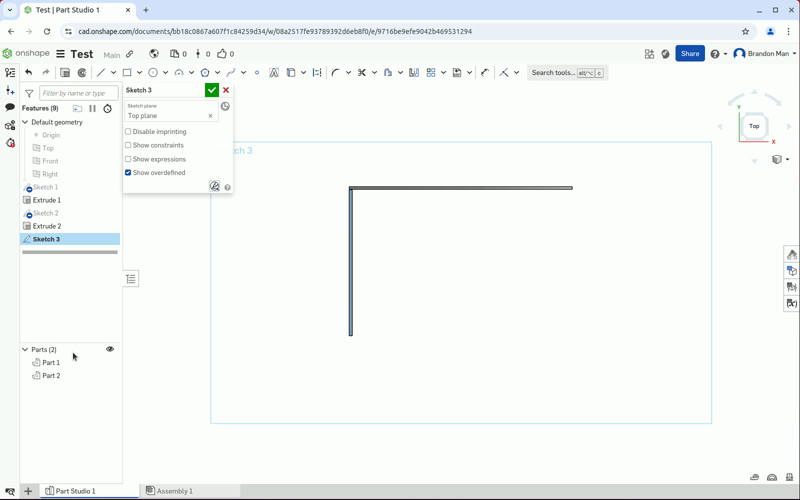
key(y)
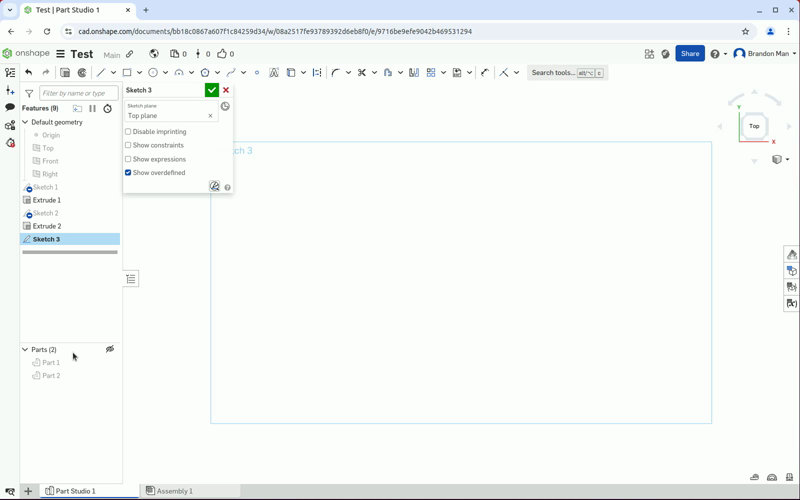
key(l)
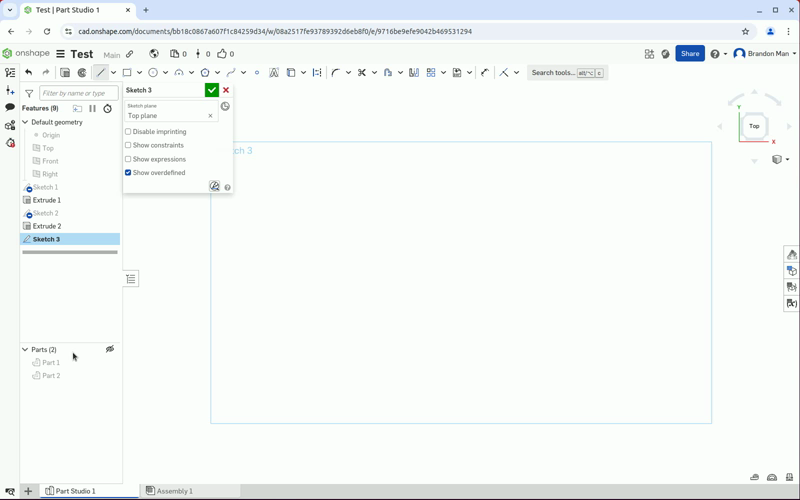
key_down(shift)
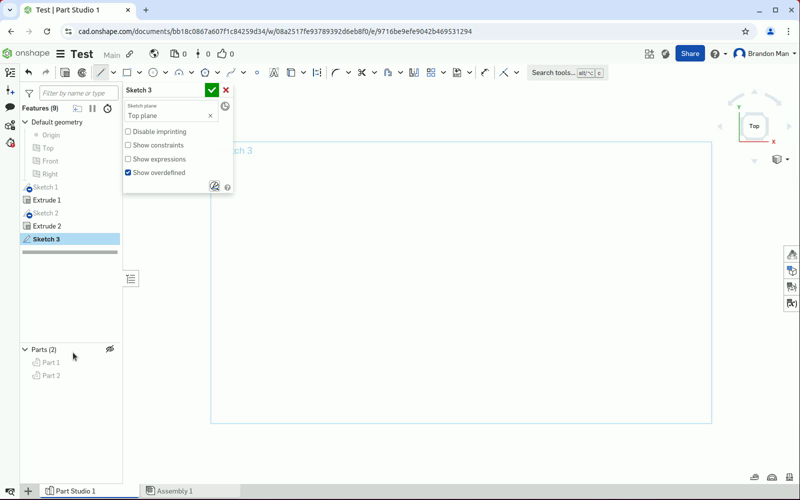
mouse_move(570, 280)
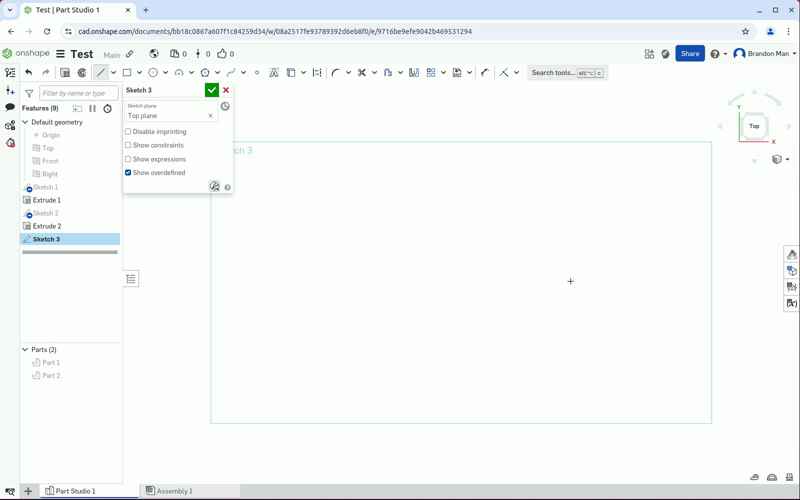
click(570, 280)
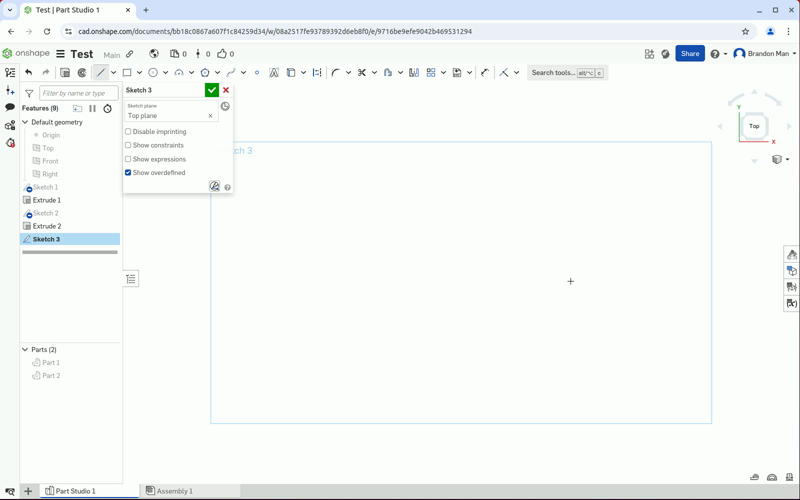
key_up(shift)
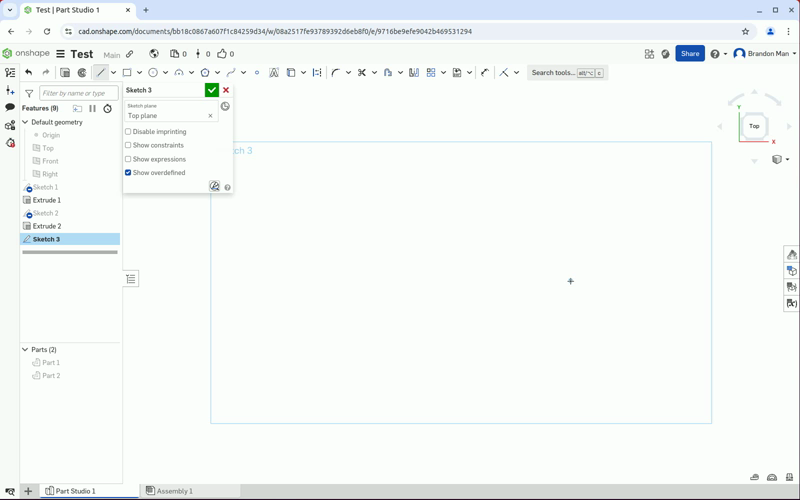
key_down(shift)
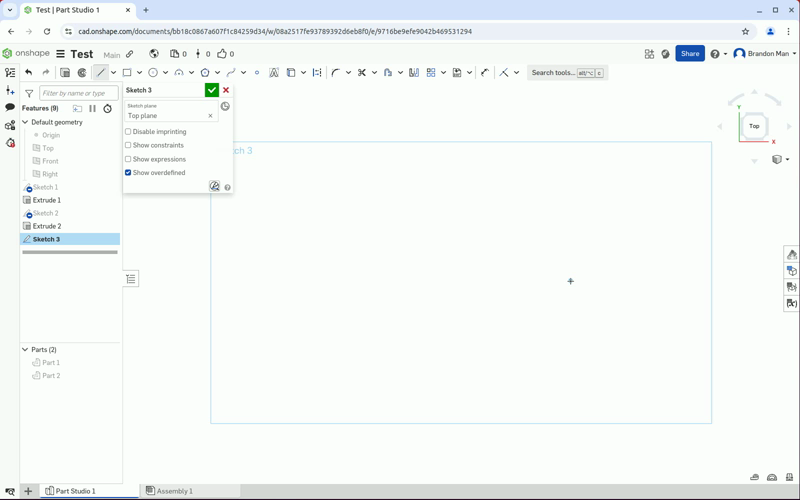
mouse_move(589, 280)
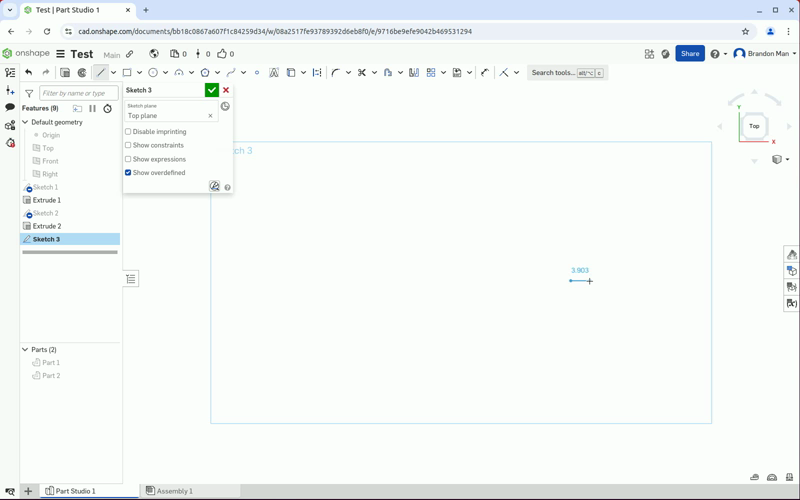
mouse_move(573, 280)
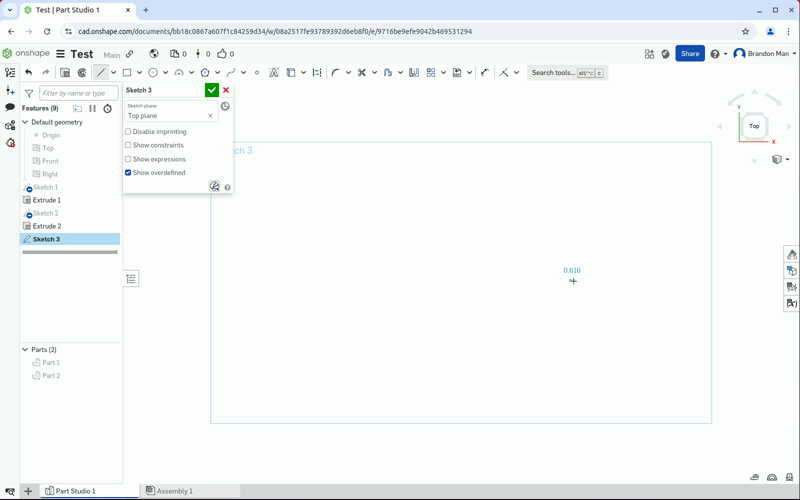
scroll(6)
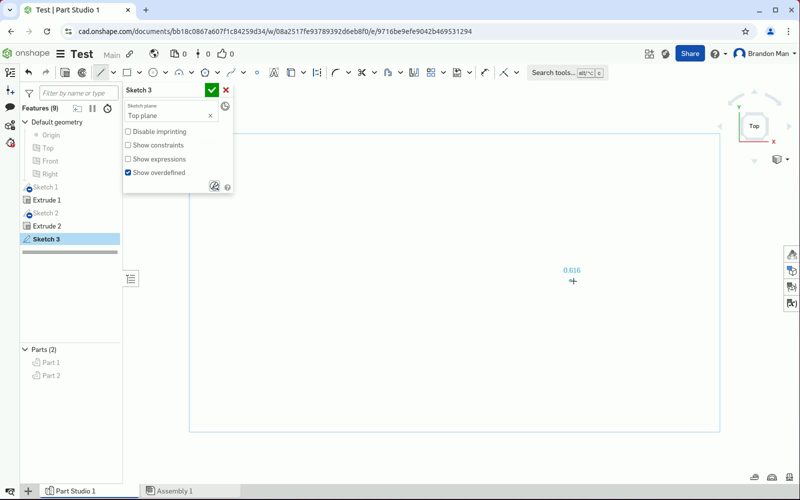
scroll(6)
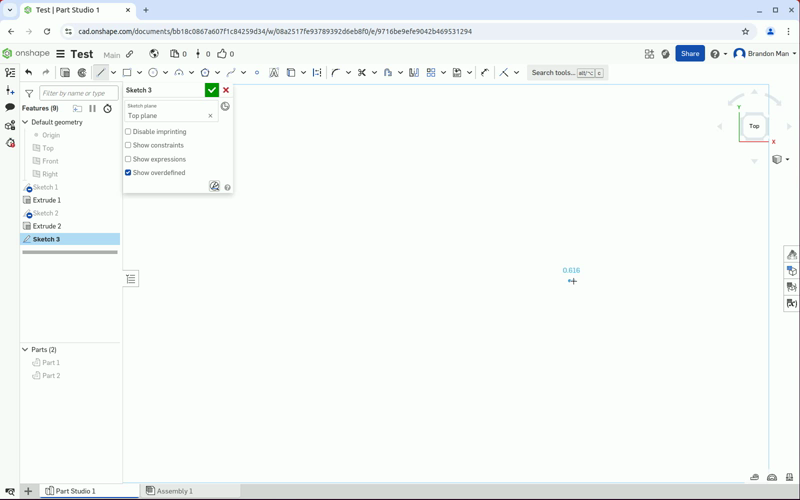
scroll(6)
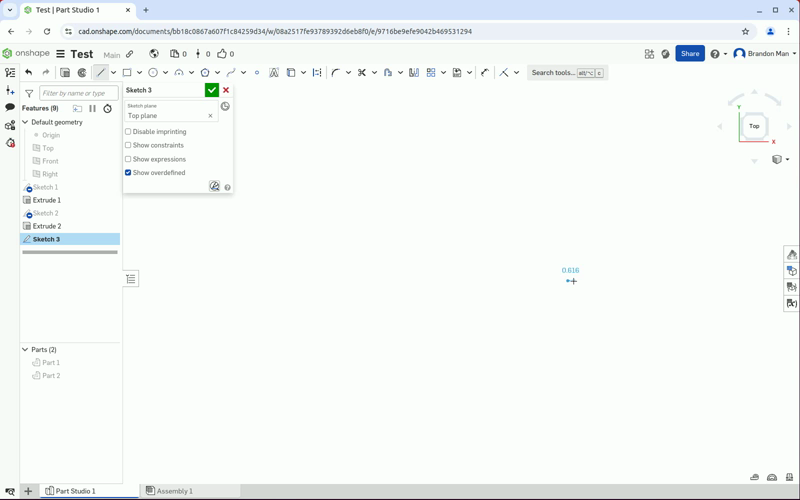
scroll(6)
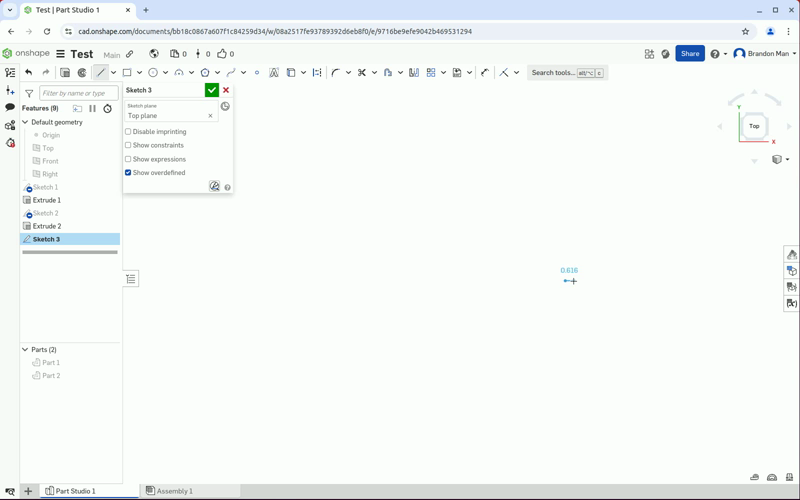
scroll(6)
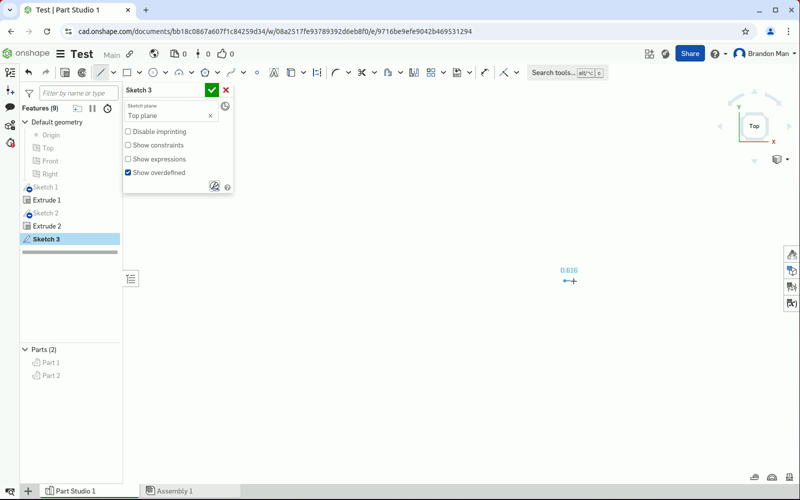
scroll(6)
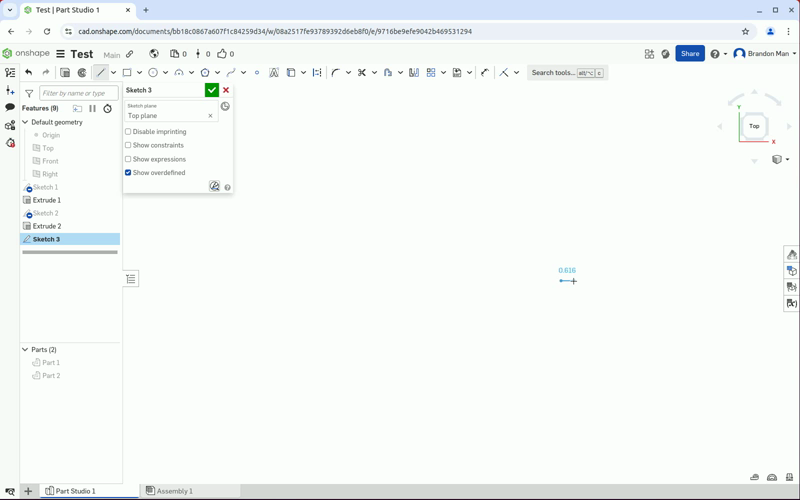
scroll(6)
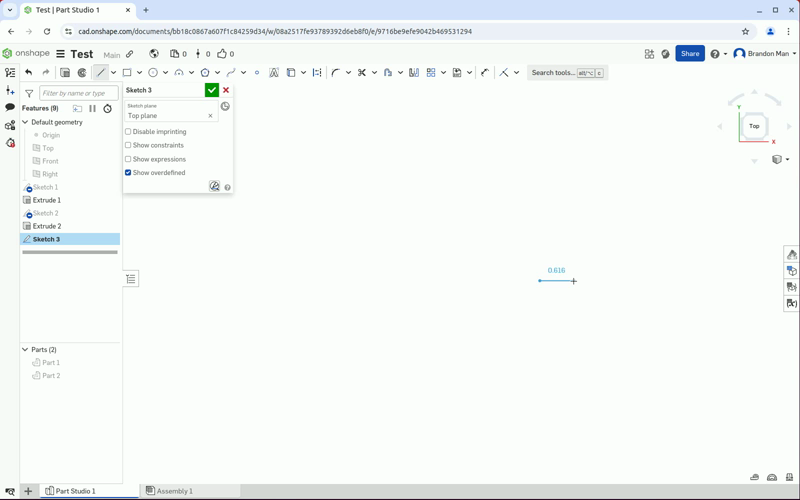
click(573, 280)
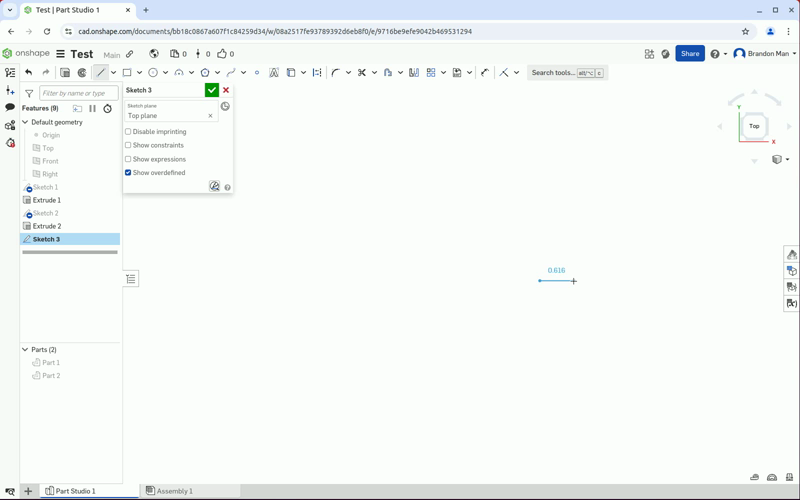
scroll(-6)
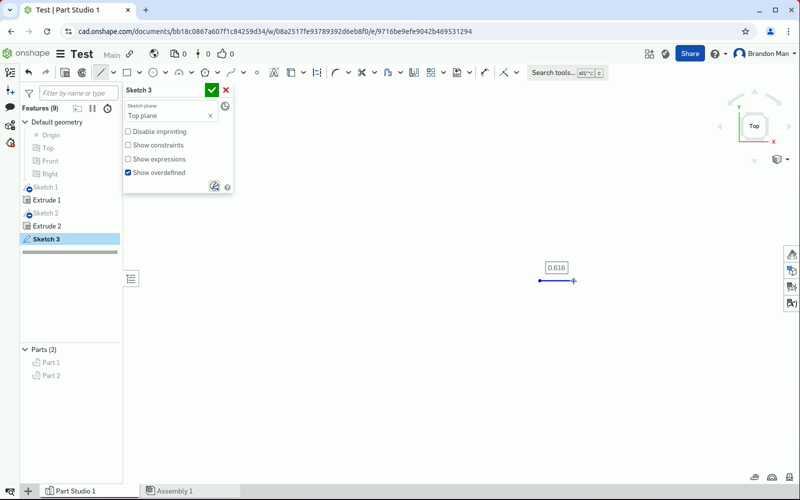
scroll(-6)
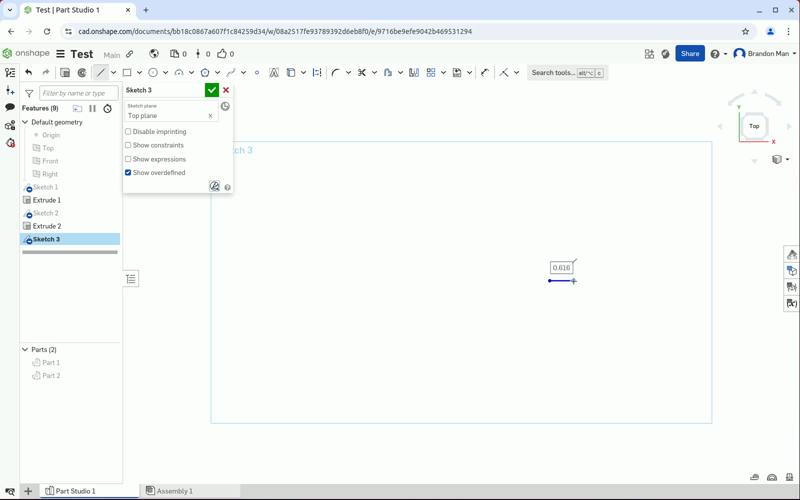
scroll(-6)
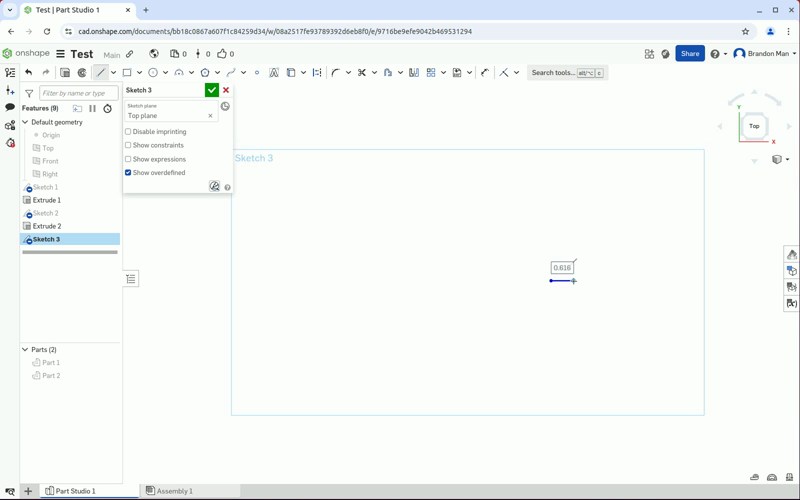
scroll(-6)
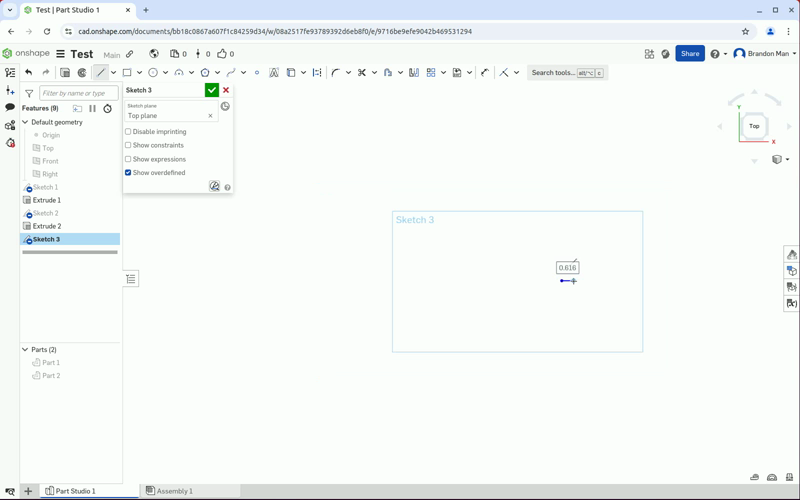
scroll(-6)
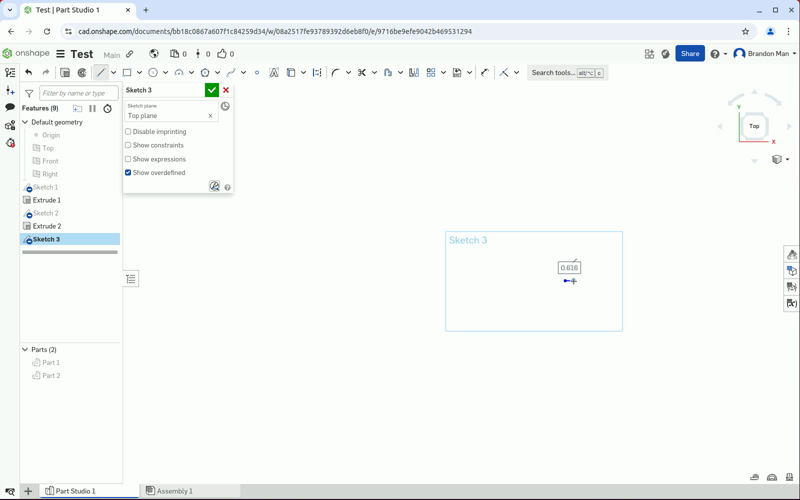
scroll(-6)
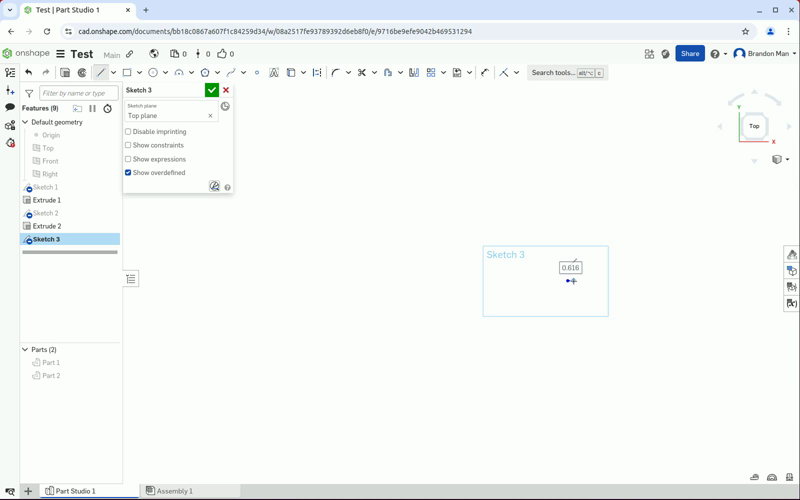
scroll(-6)
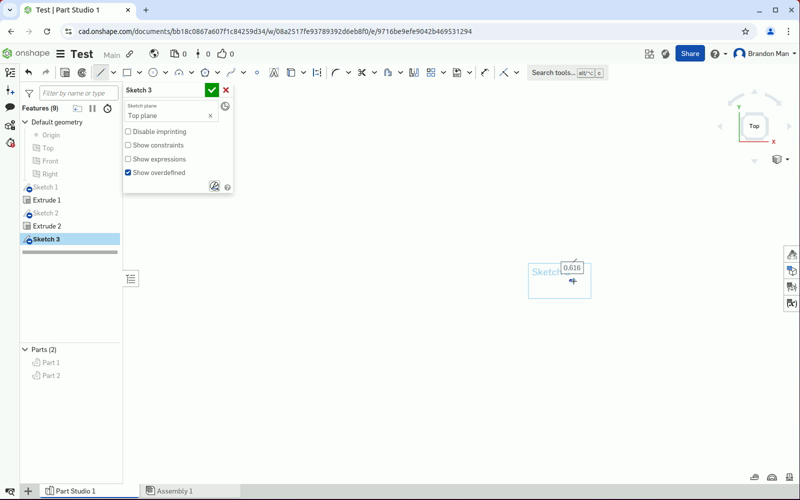
key_up(shift)
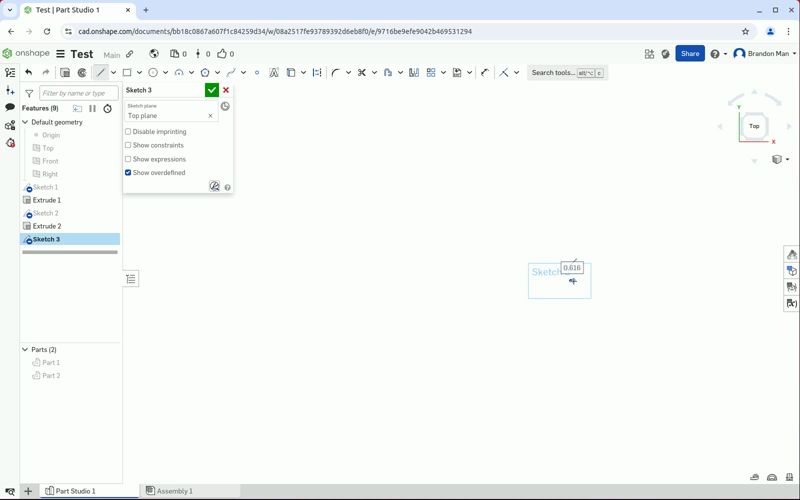
key_down(shift)
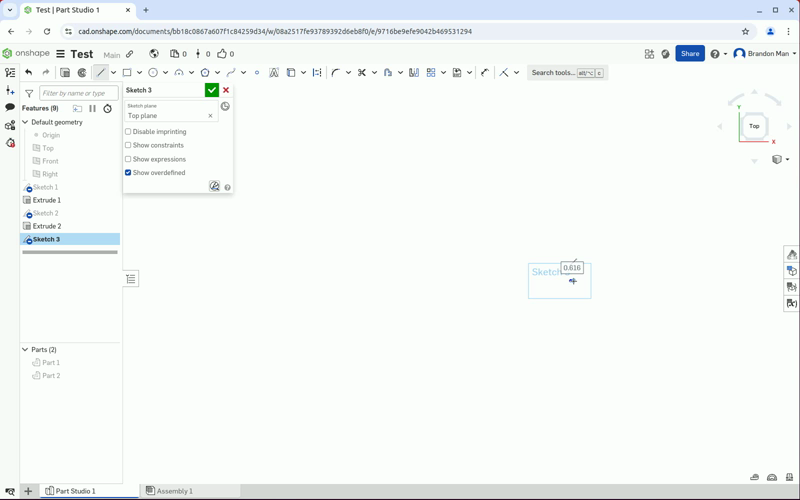
mouse_move(573, 189)
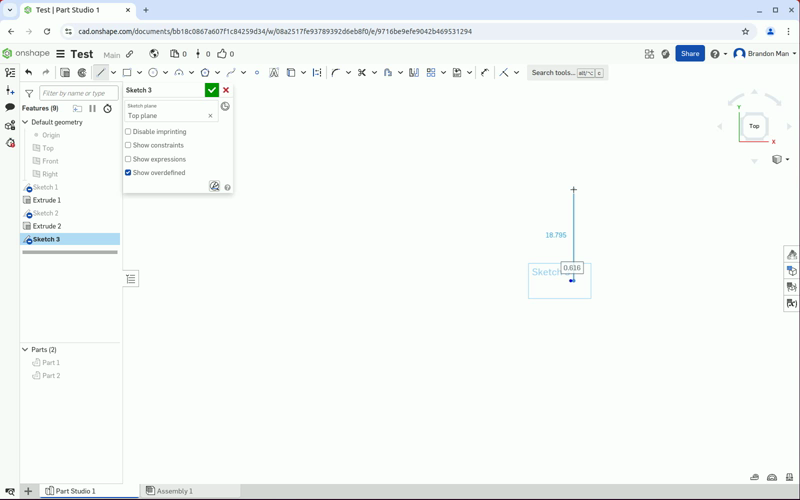
click(573, 189)
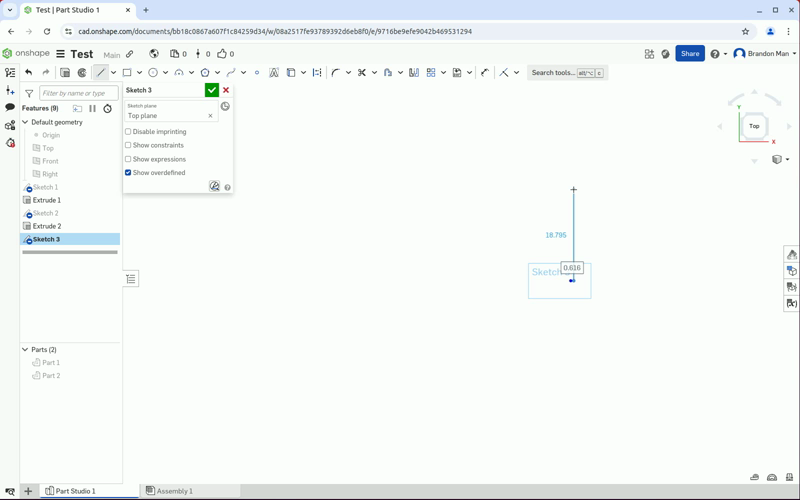
key_up(shift)
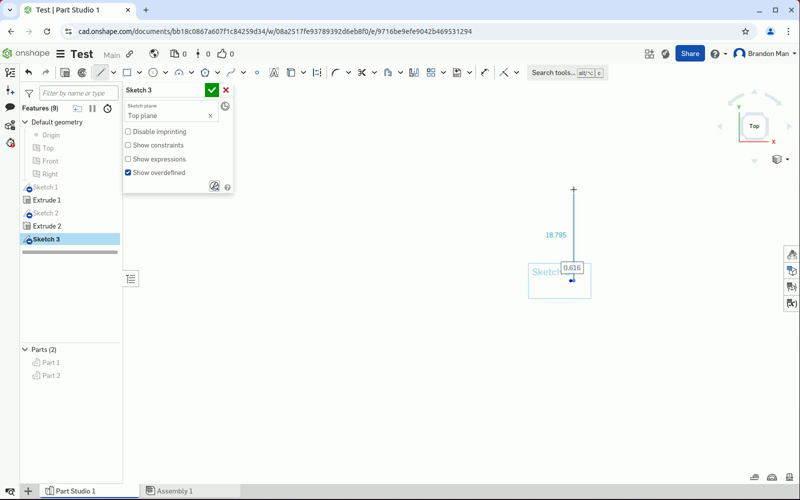
key_down(shift)
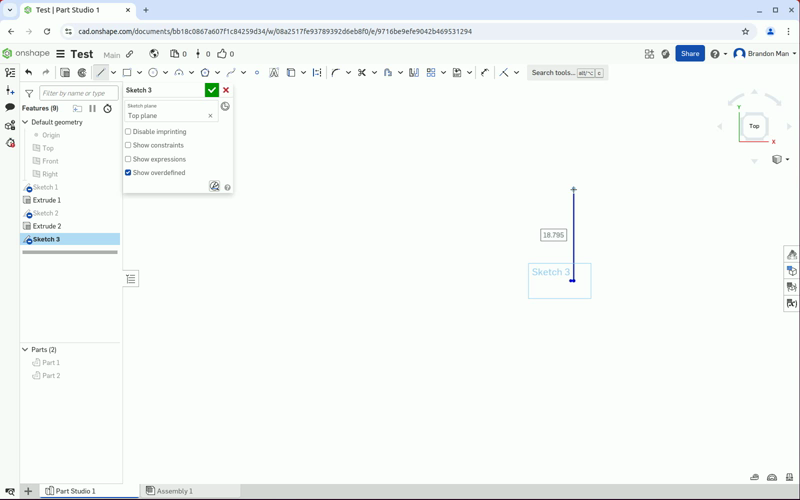
mouse_move(589, 189)
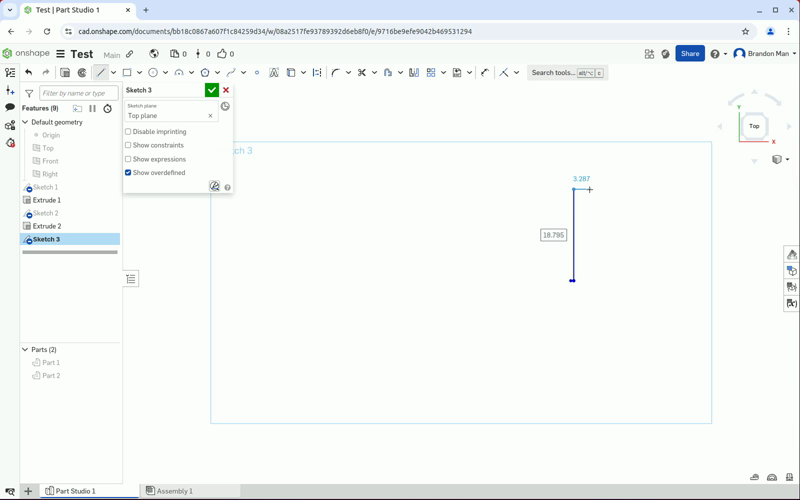
mouse_move(570, 189)
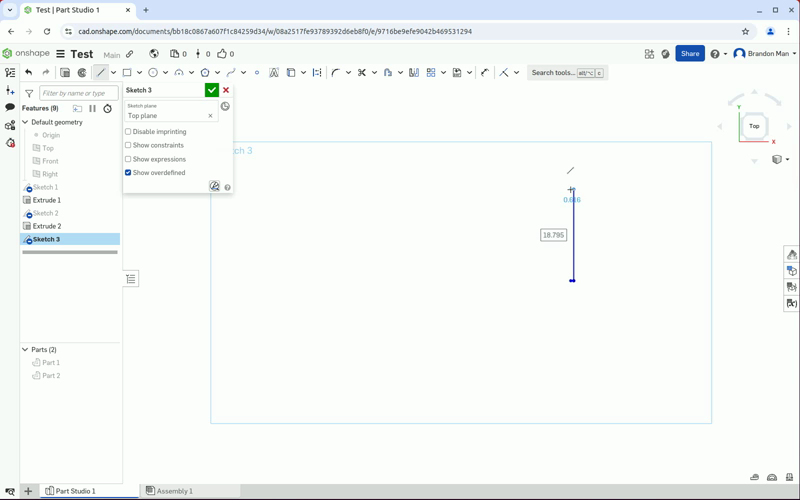
scroll(6)
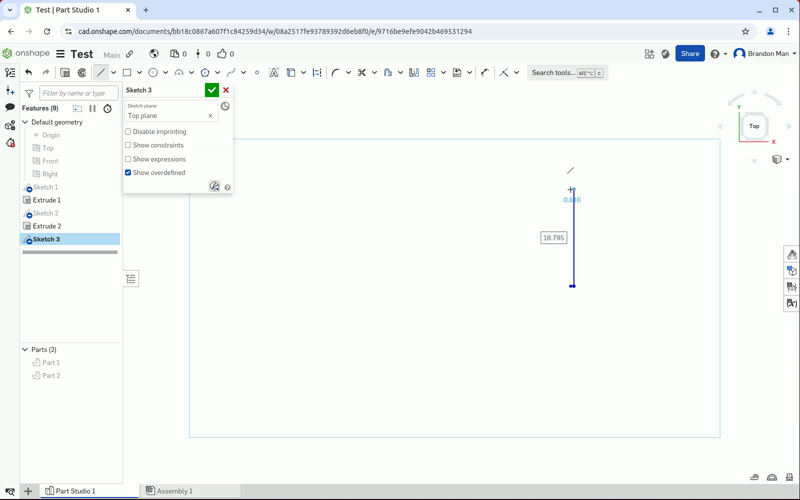
scroll(6)
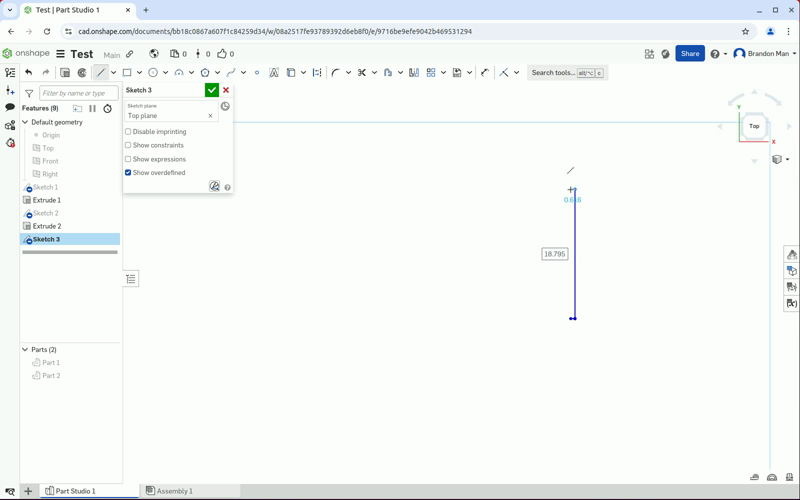
scroll(6)
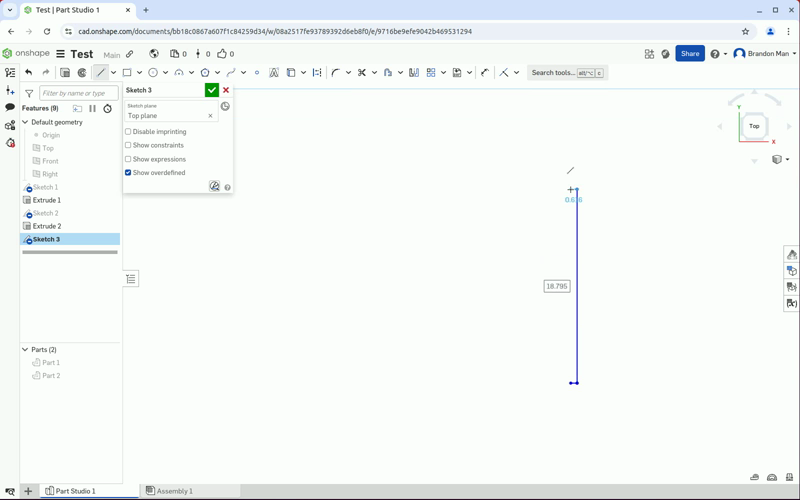
scroll(6)
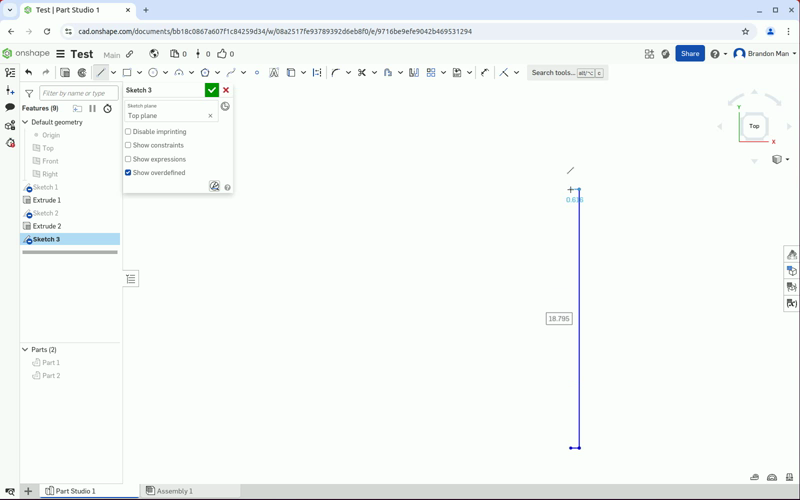
scroll(6)
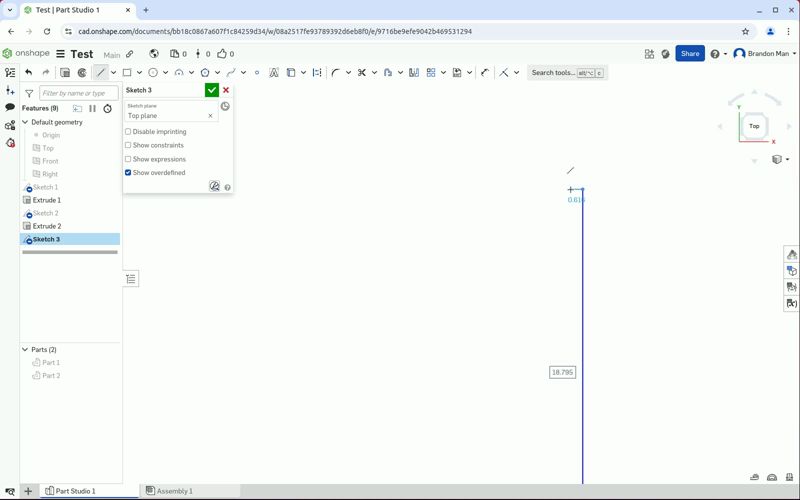
scroll(6)
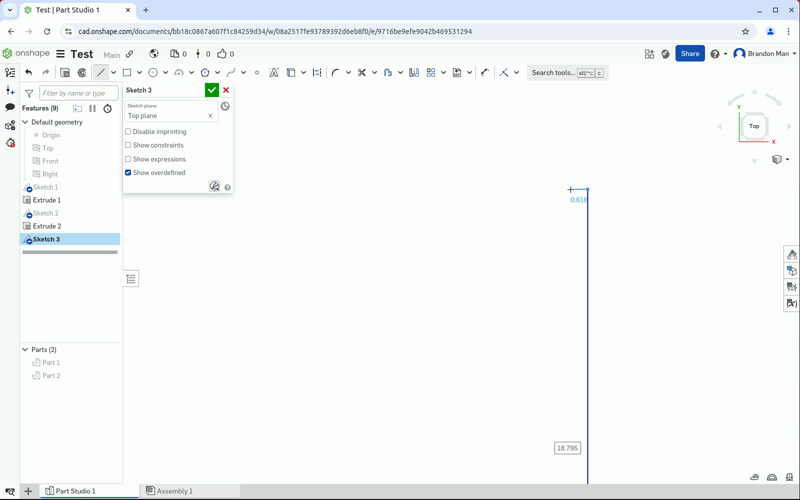
scroll(6)
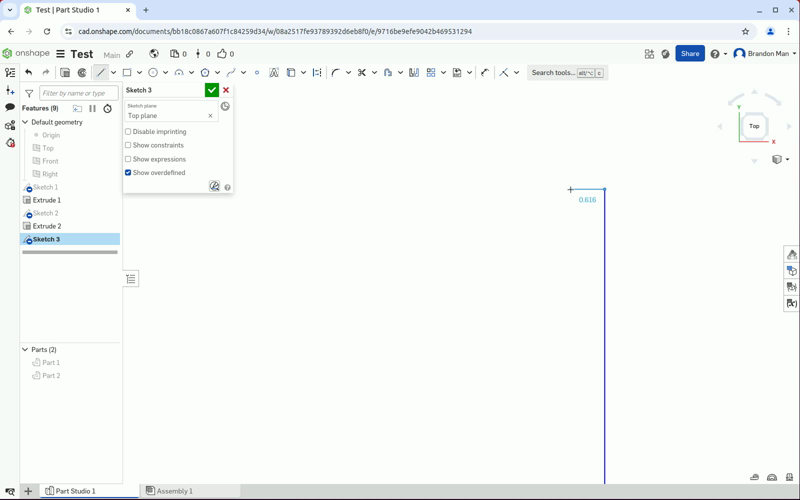
click(570, 189)
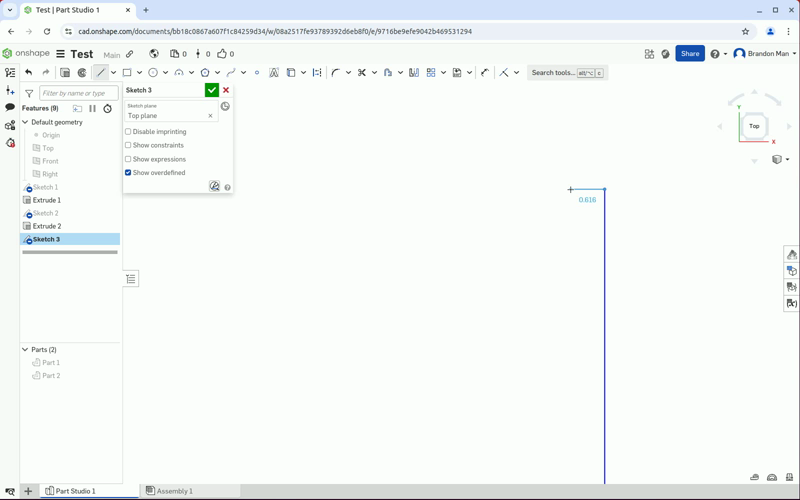
scroll(-6)
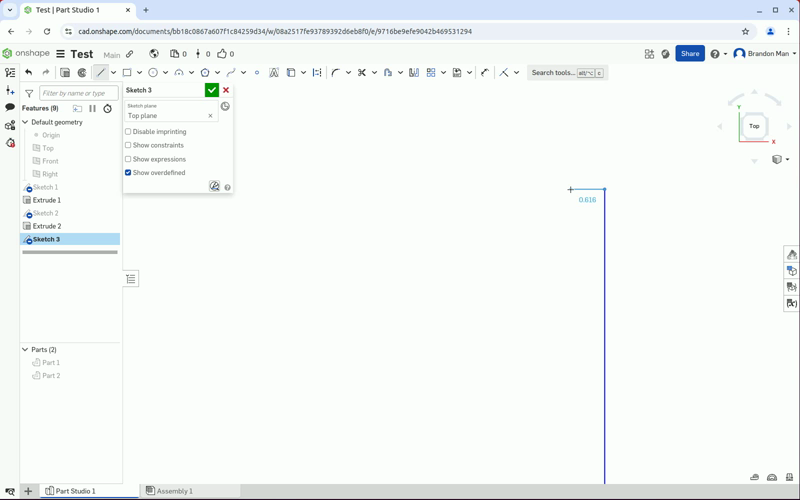
scroll(-6)
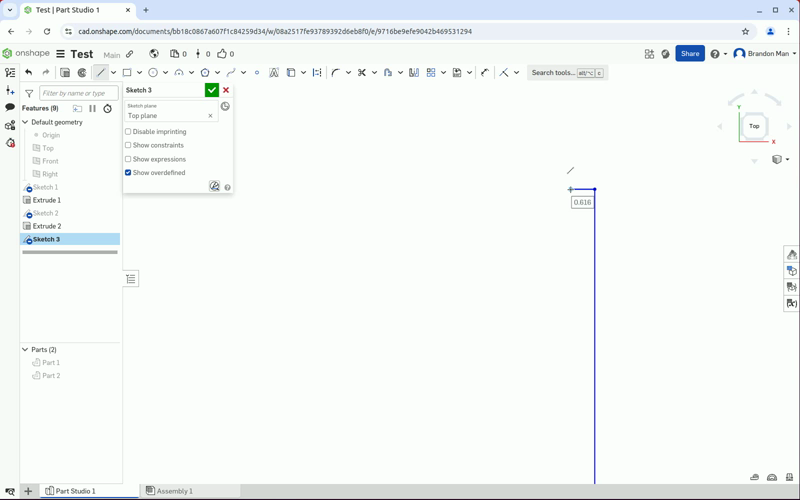
scroll(-6)
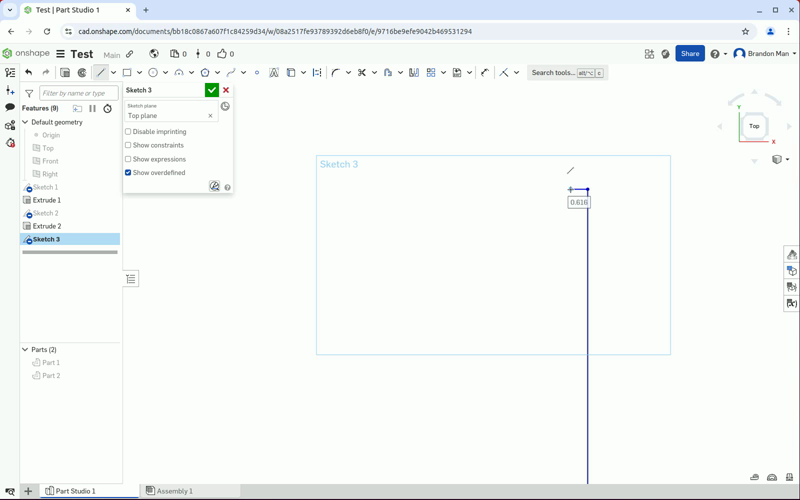
scroll(-6)
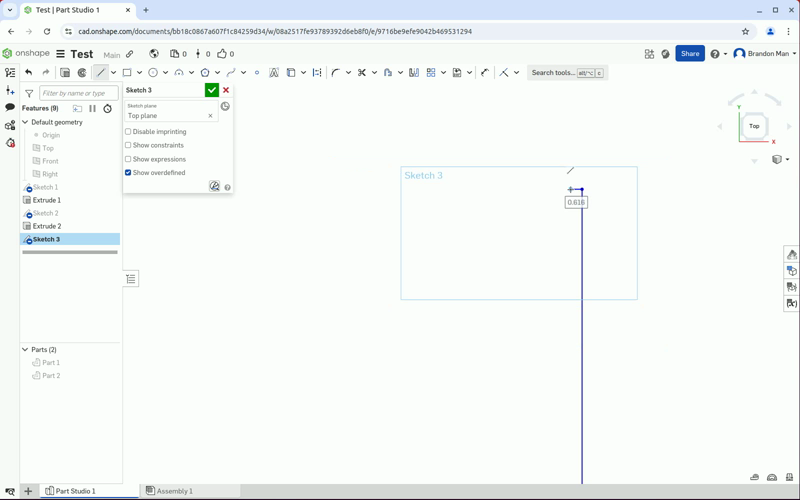
scroll(-6)
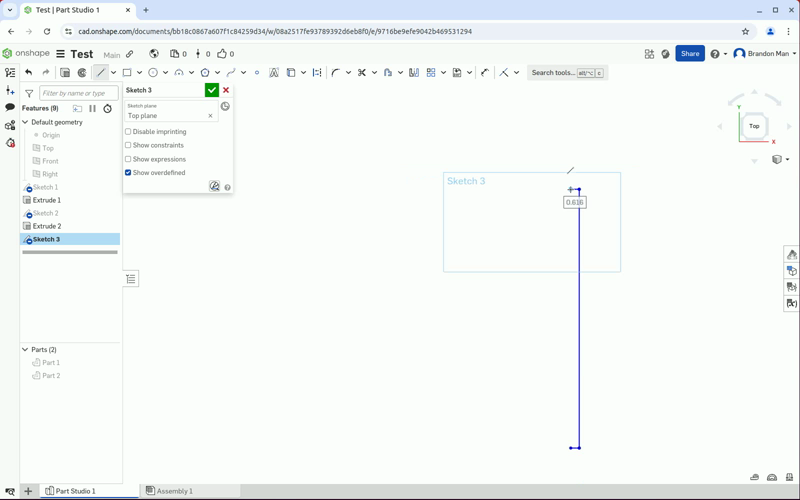
scroll(-6)
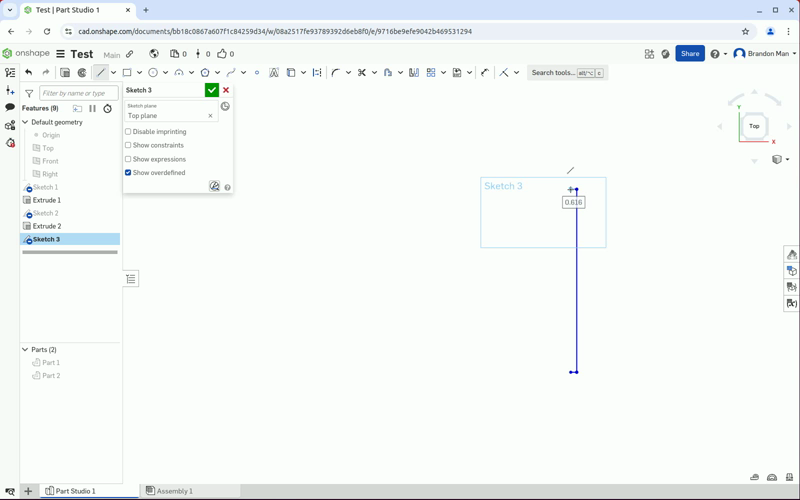
scroll(-6)
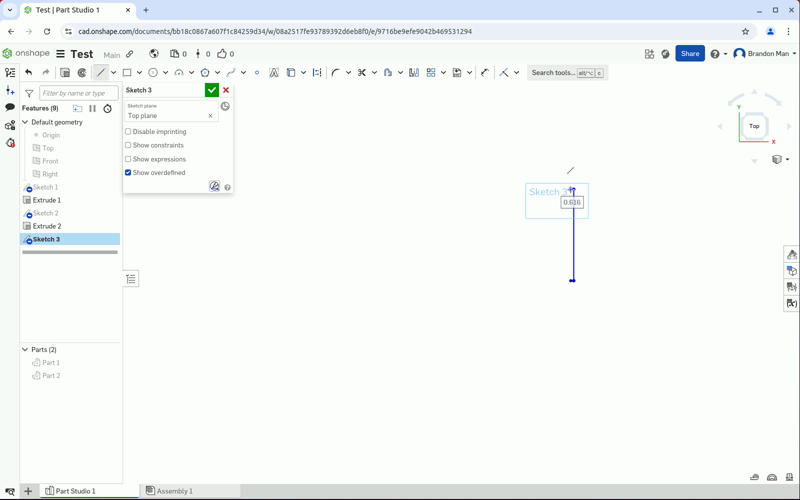
key_up(shift)
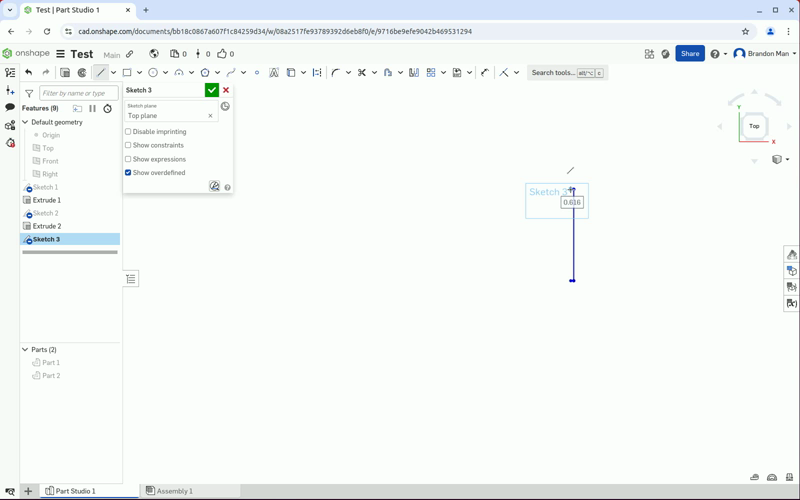
key_down(shift)
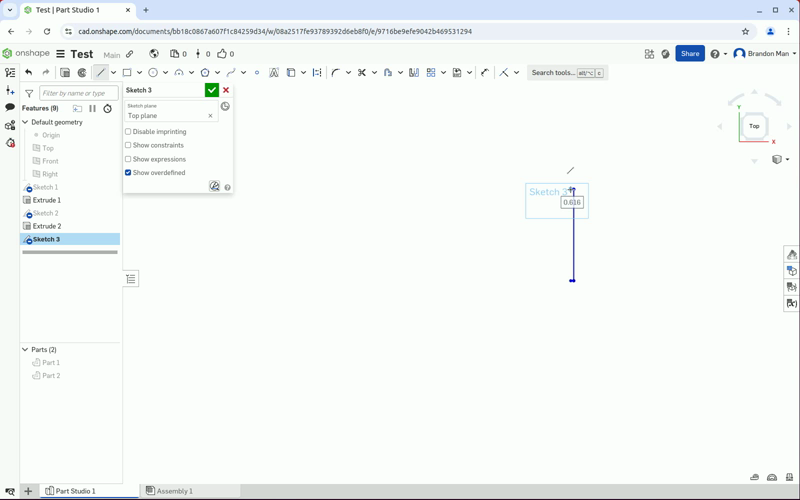
mouse_move(570, 280)
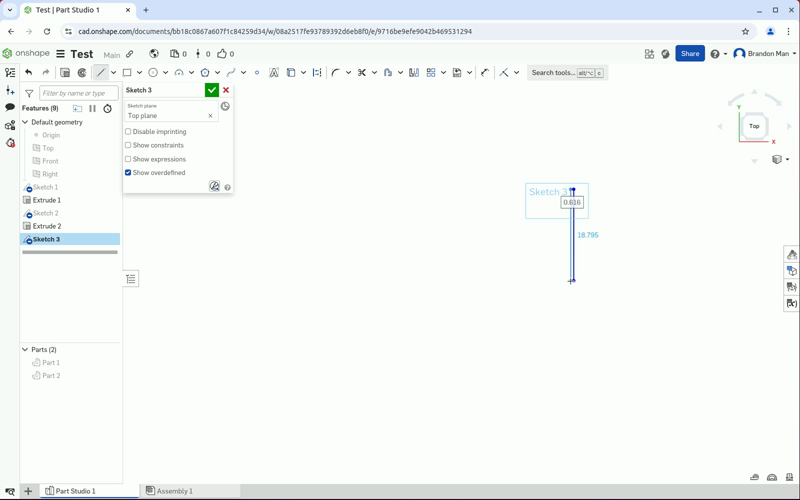
scroll(6)
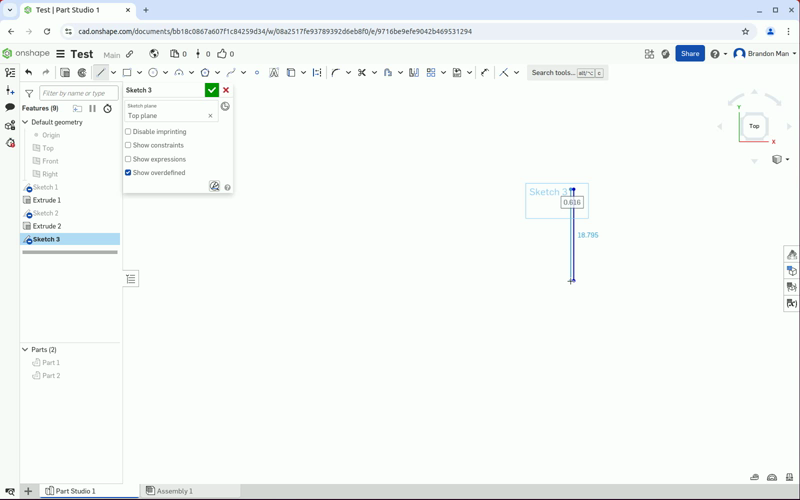
scroll(6)
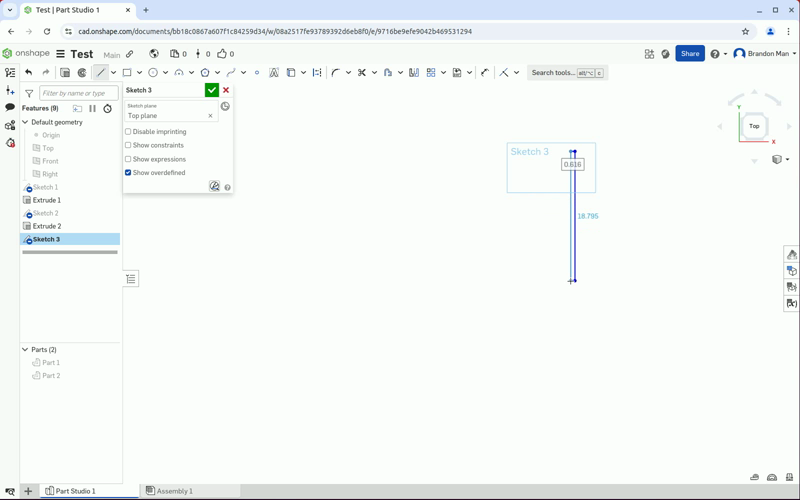
scroll(6)
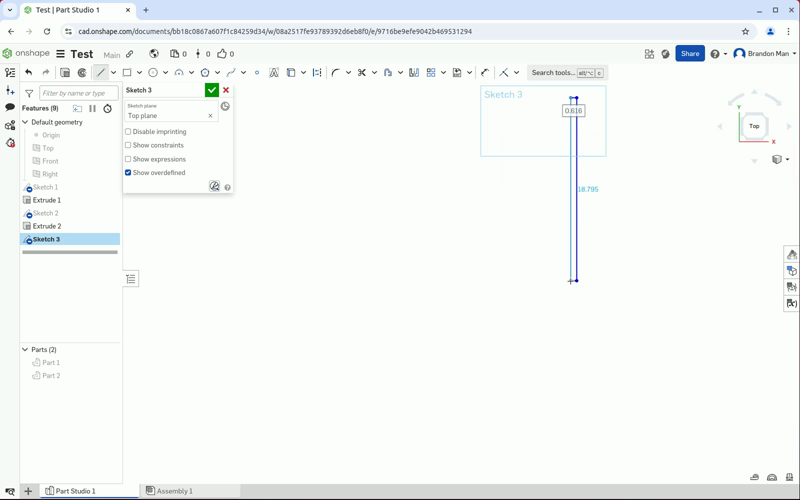
scroll(6)
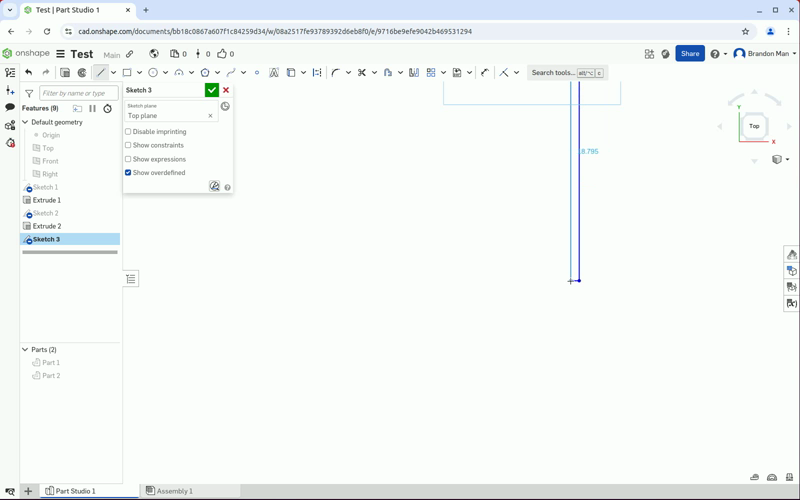
scroll(6)
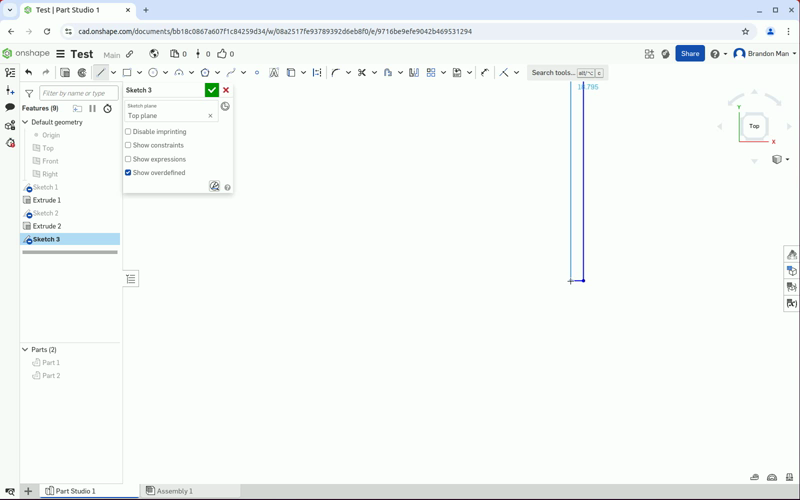
scroll(6)
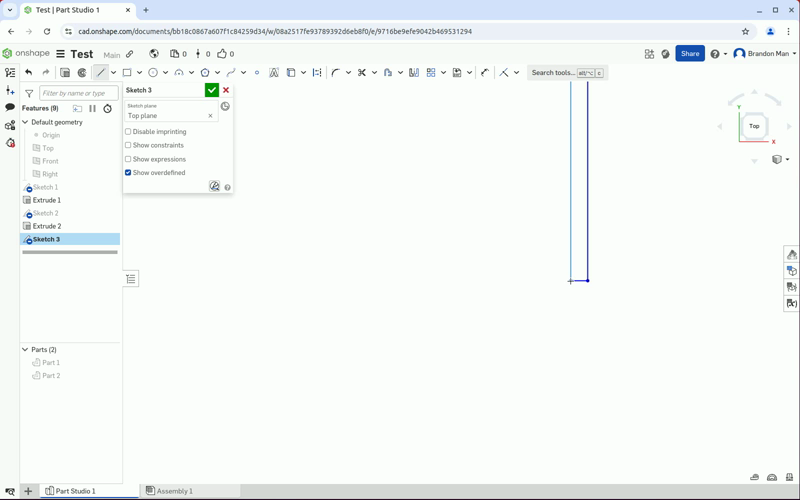
scroll(6)
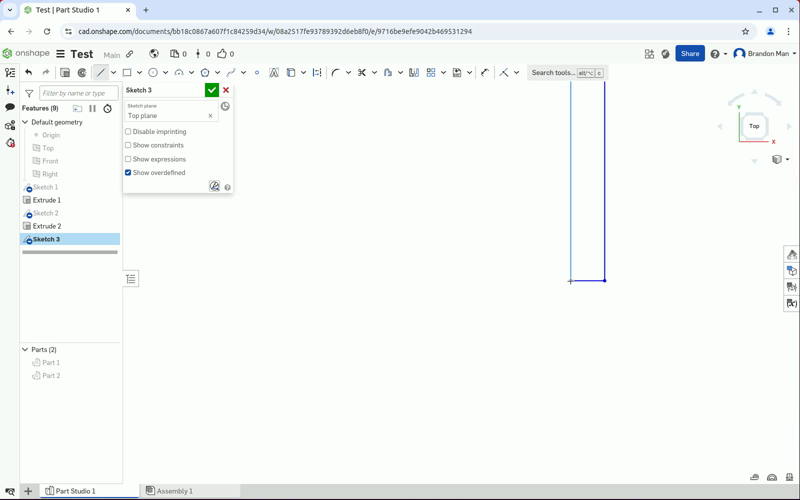
key_up(shift)
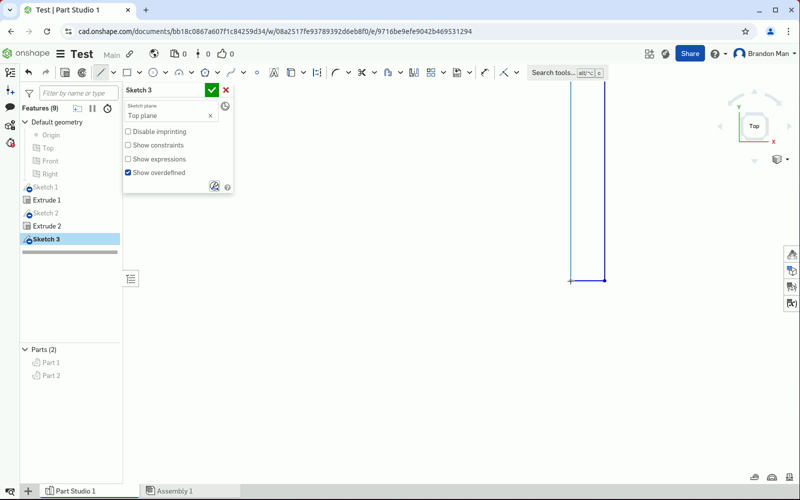
click(570, 280)
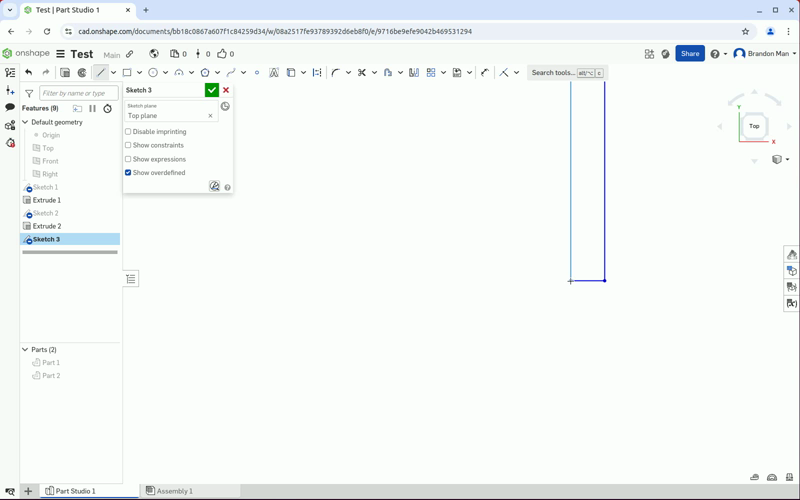
scroll(-6)
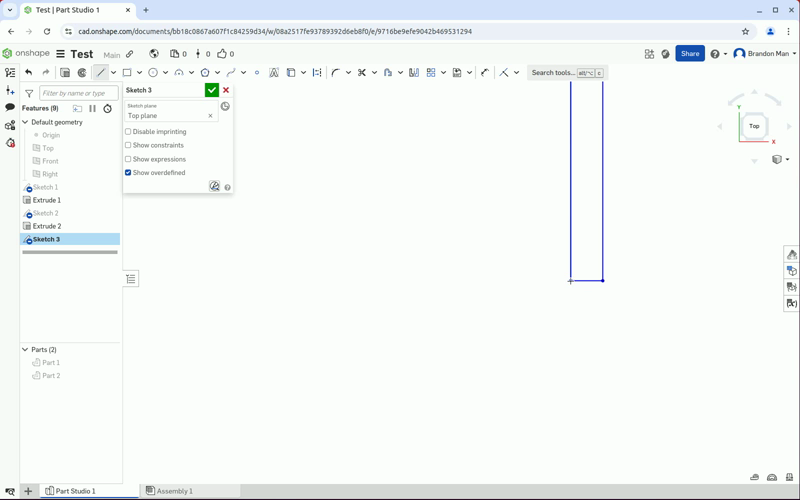
scroll(-6)
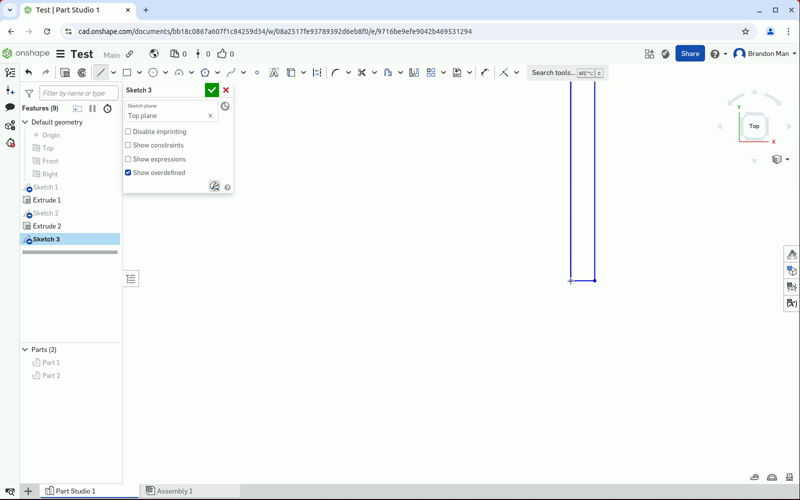
scroll(-6)
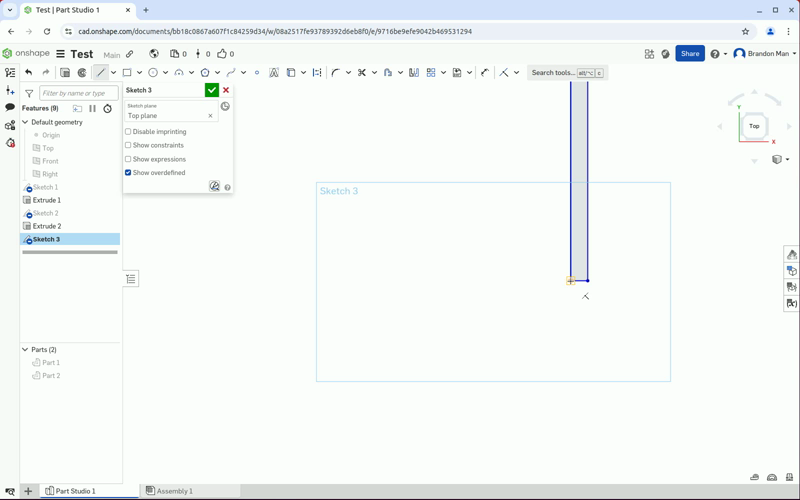
scroll(-6)
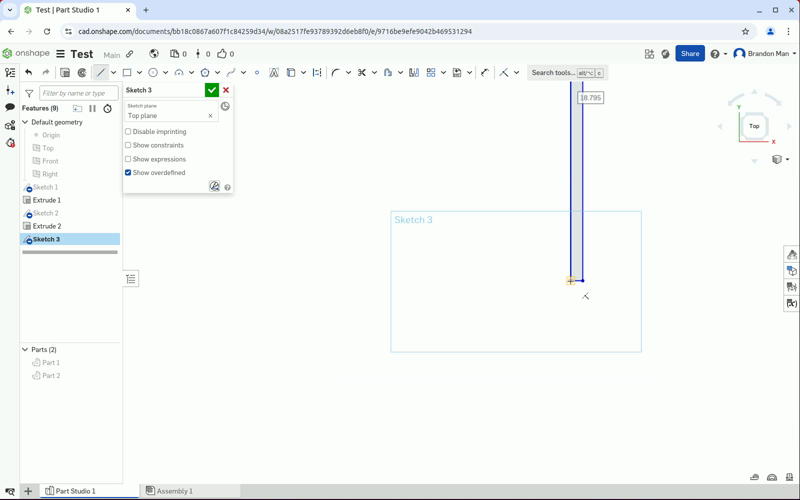
scroll(-6)
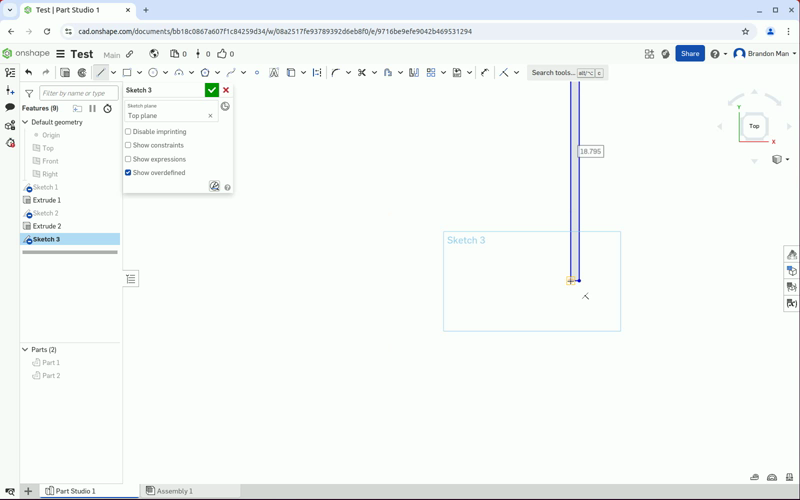
scroll(-6)
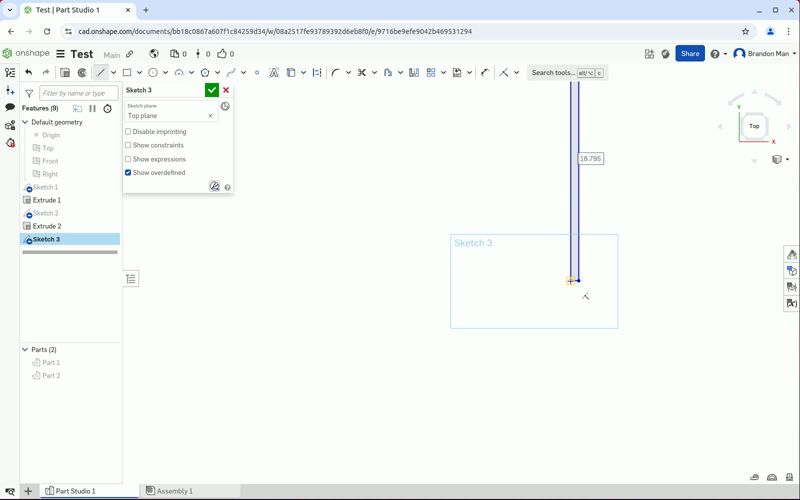
scroll(-6)
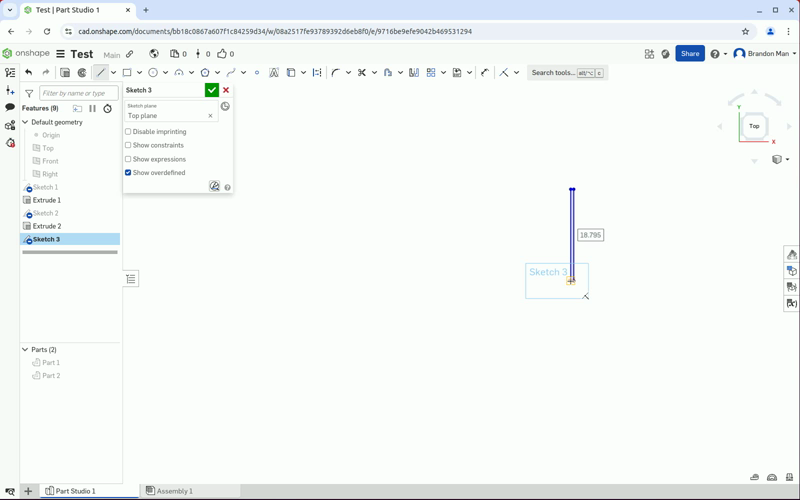
key(esc)
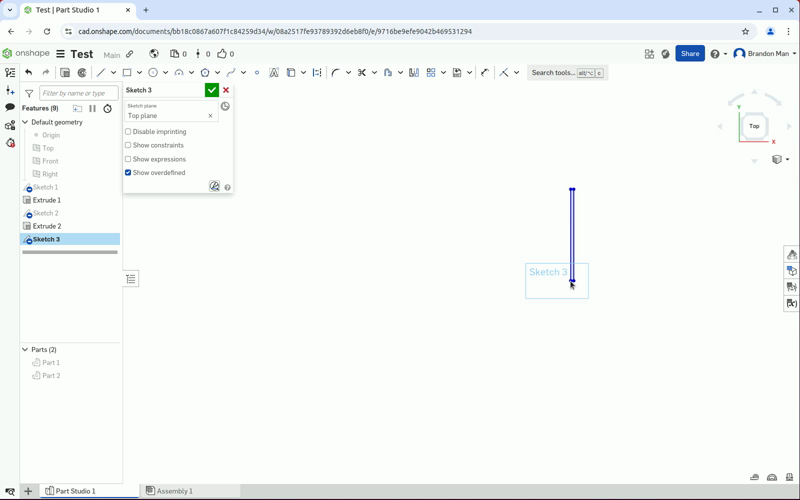
mouse_move(572, 279)
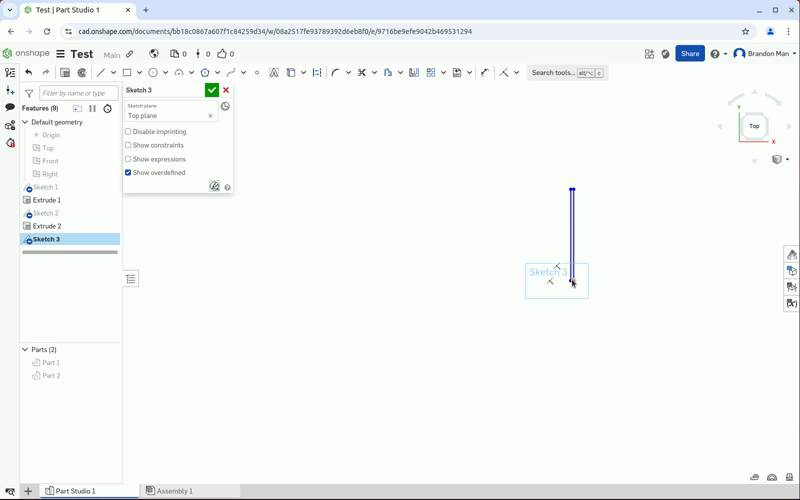
scroll(6)
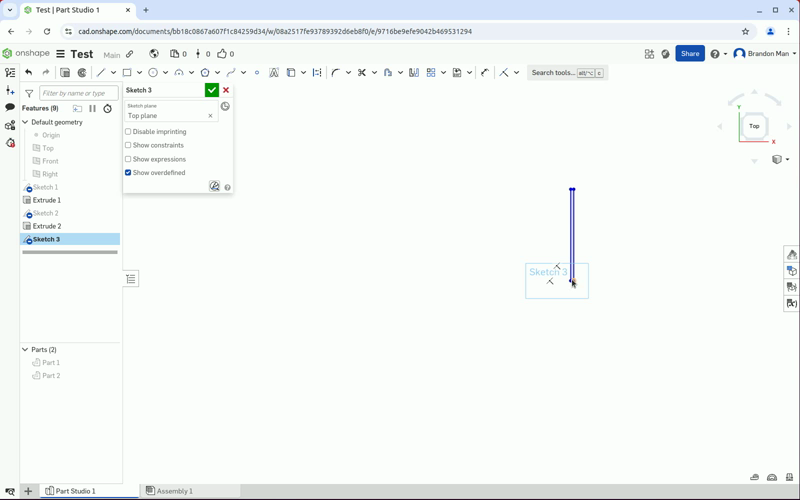
scroll(6)
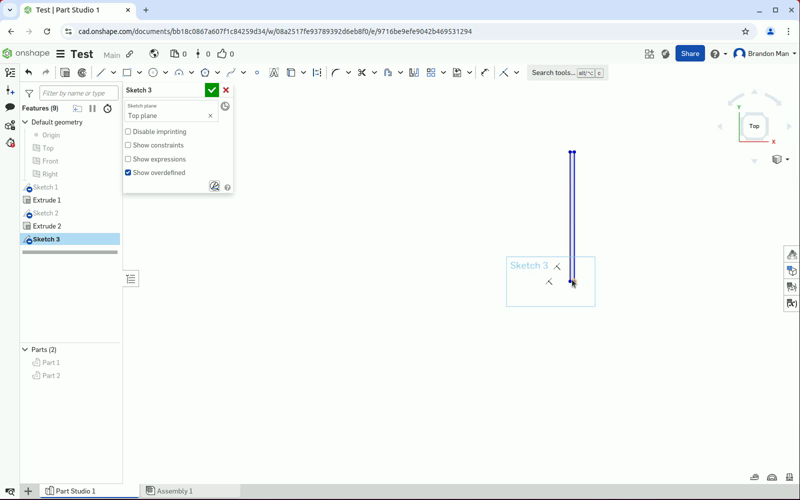
scroll(6)
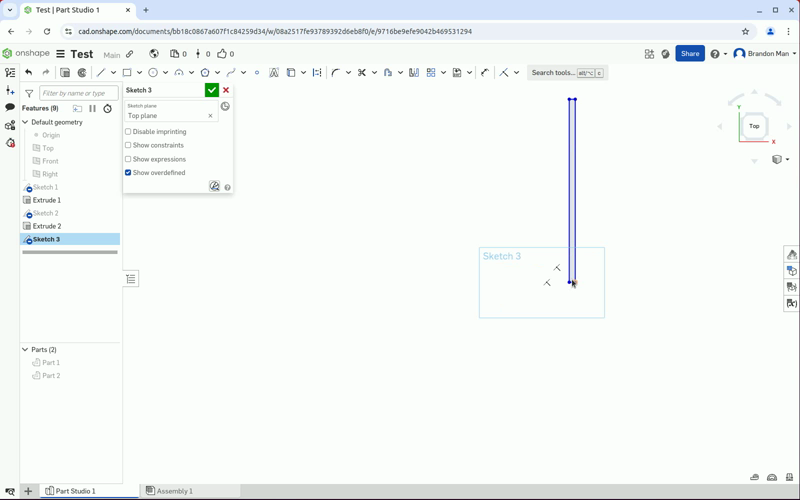
scroll(6)
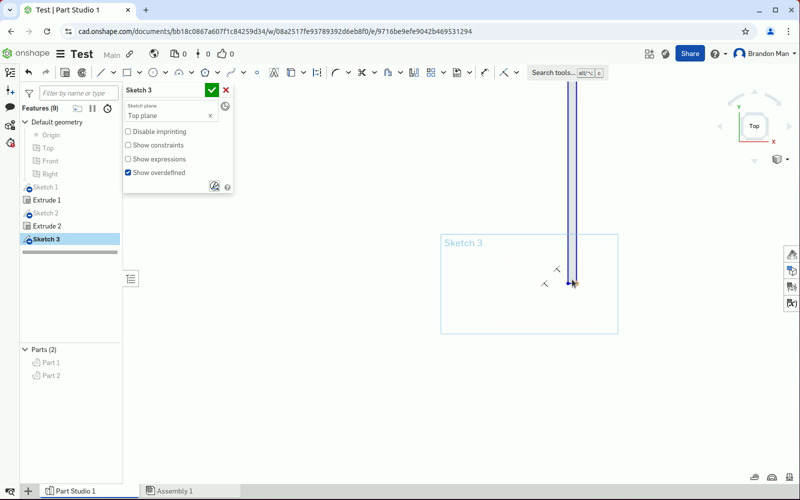
scroll(6)
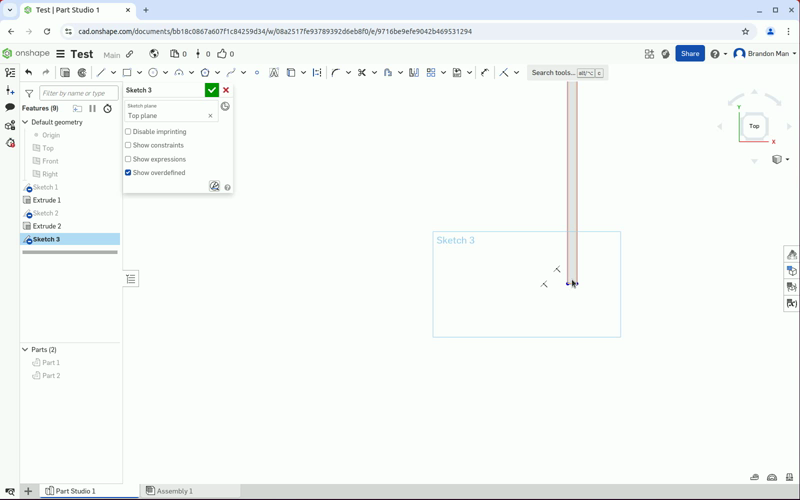
scroll(6)
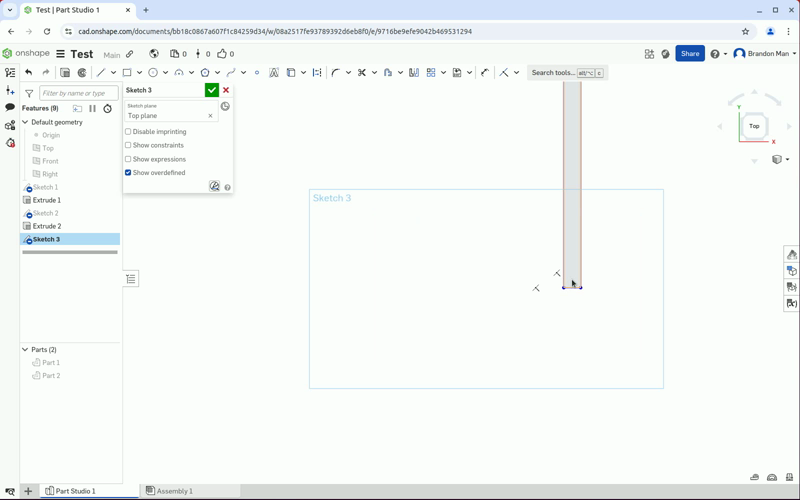
scroll(6)
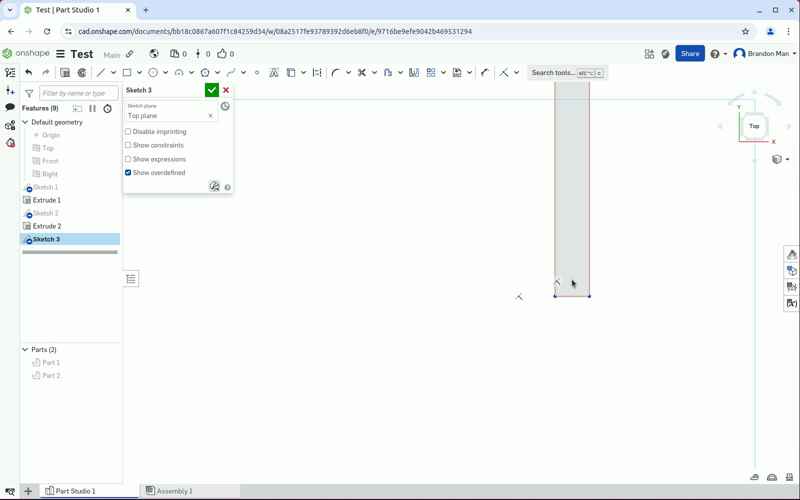
click(572, 279)
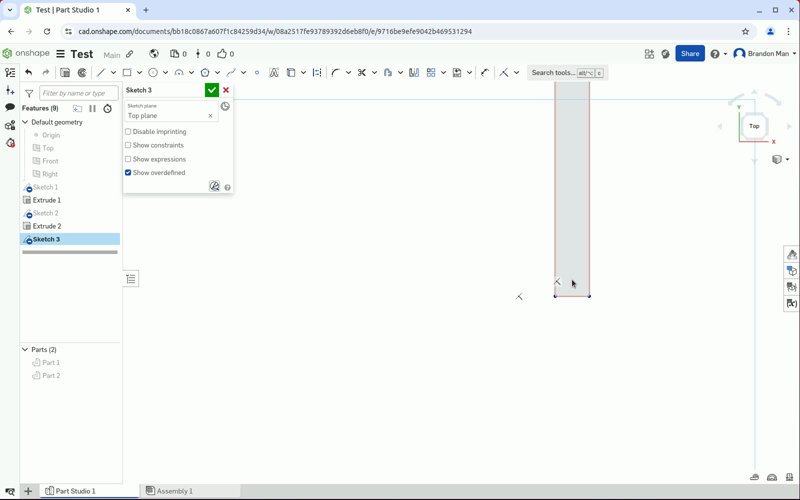
scroll(-6)
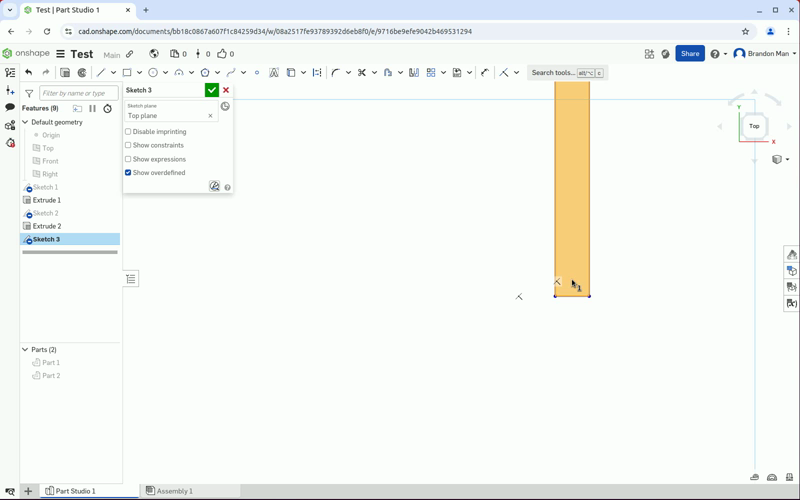
scroll(-6)
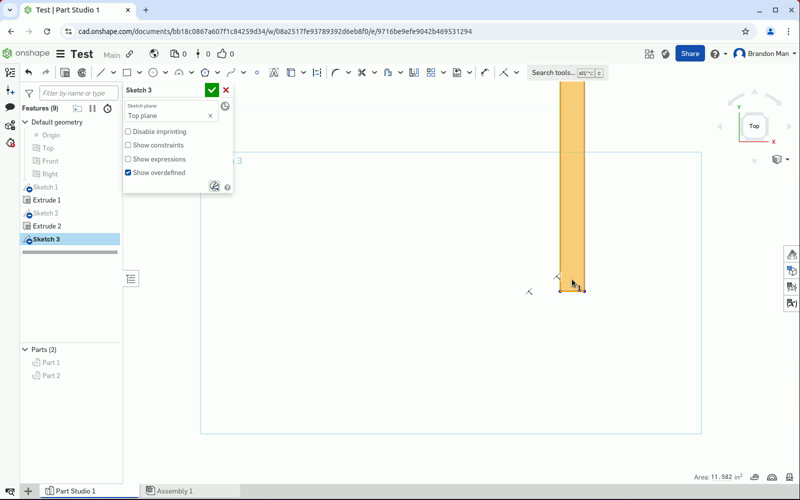
scroll(-6)
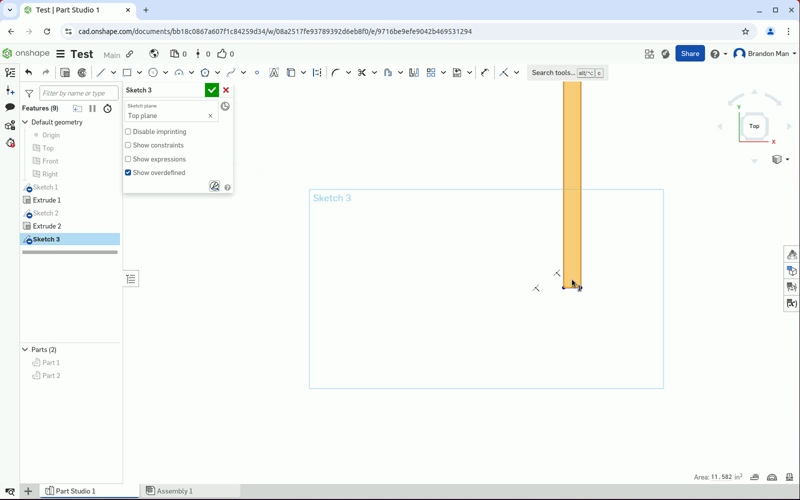
scroll(-6)
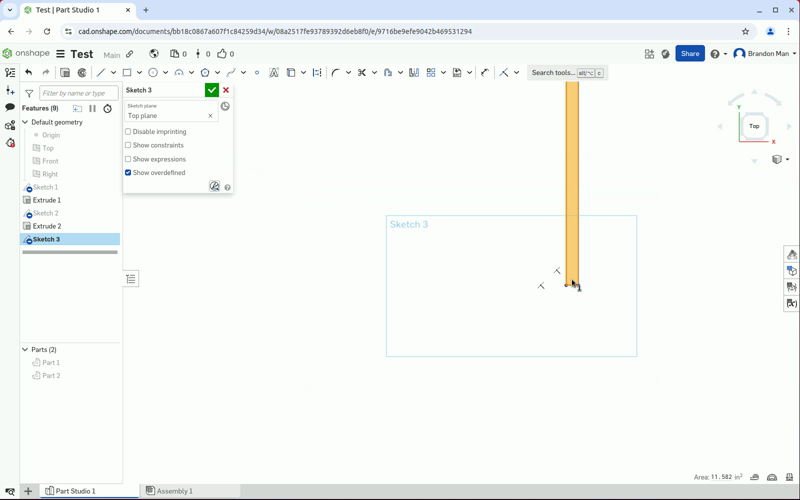
scroll(-6)
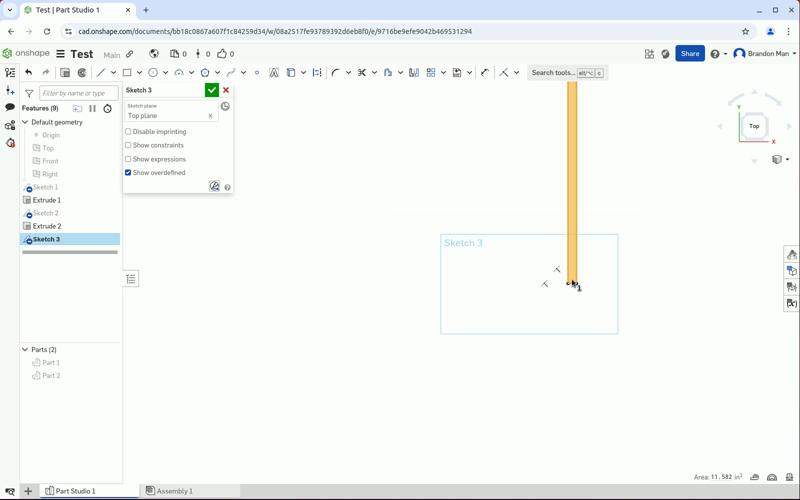
scroll(-6)
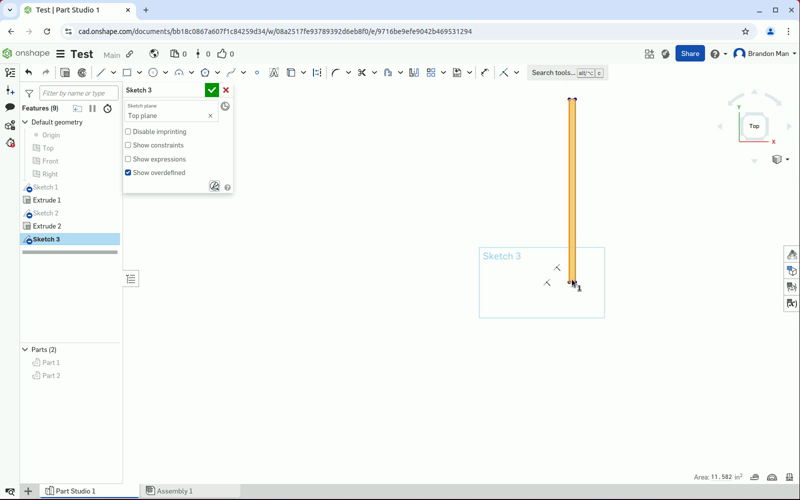
scroll(-6)
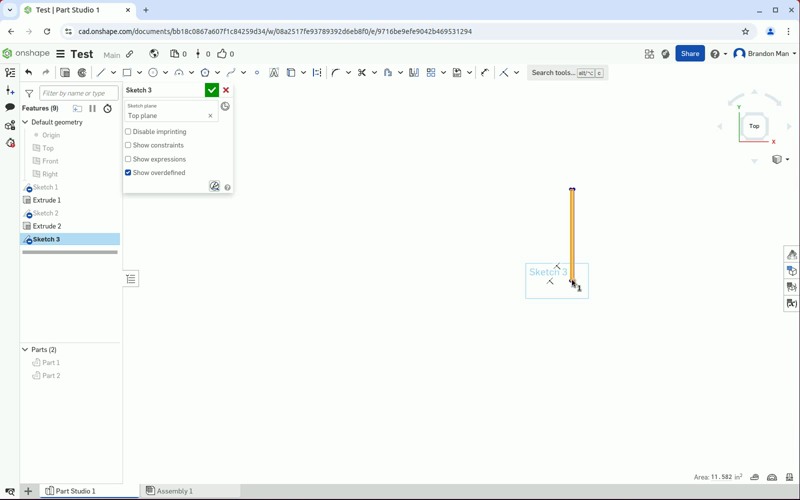
mouse_move(73, 352)
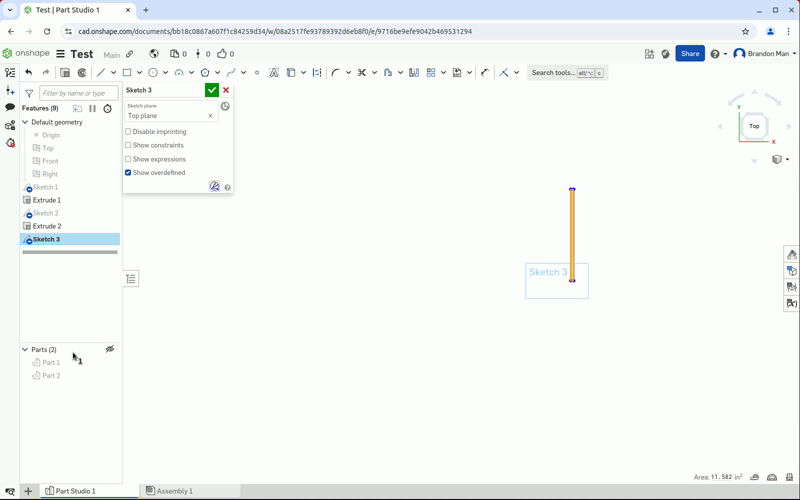
key(shift+y)
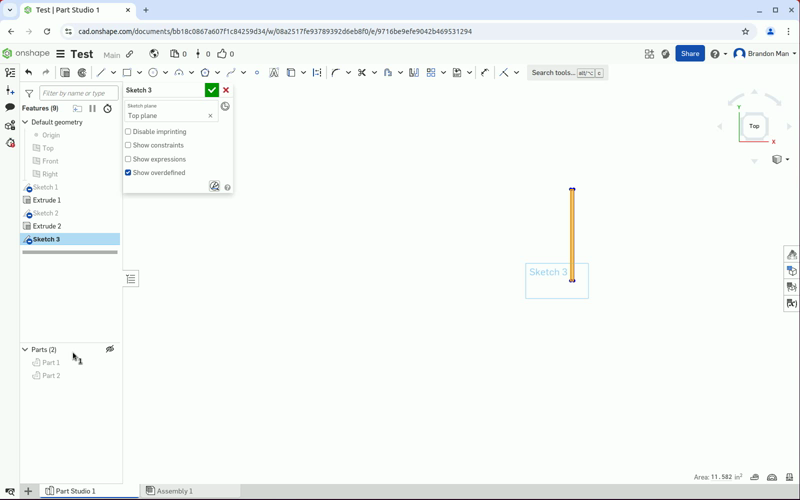
key(shift+e)
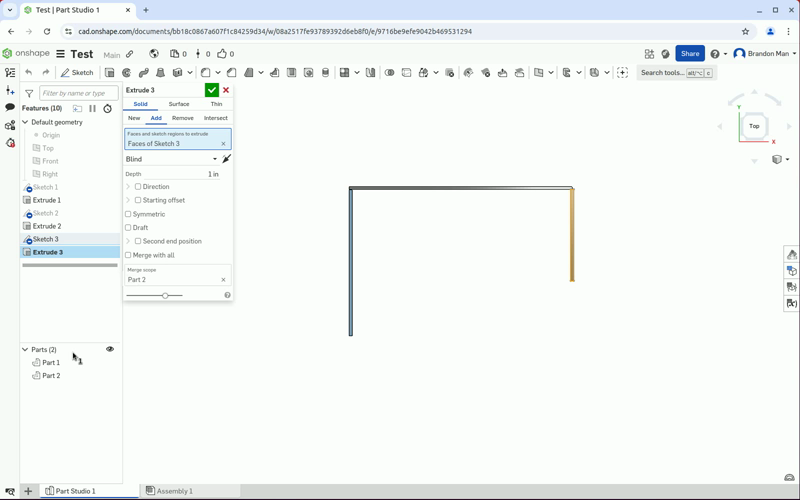
mouse_move(143, 106)
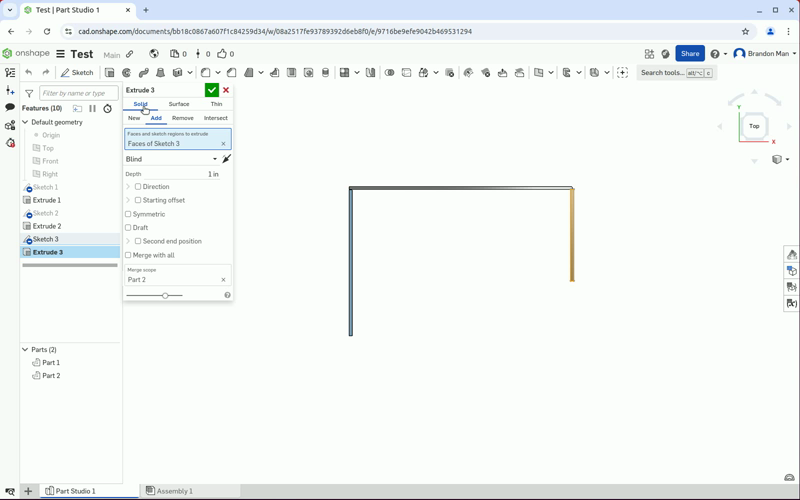
click(143, 106)
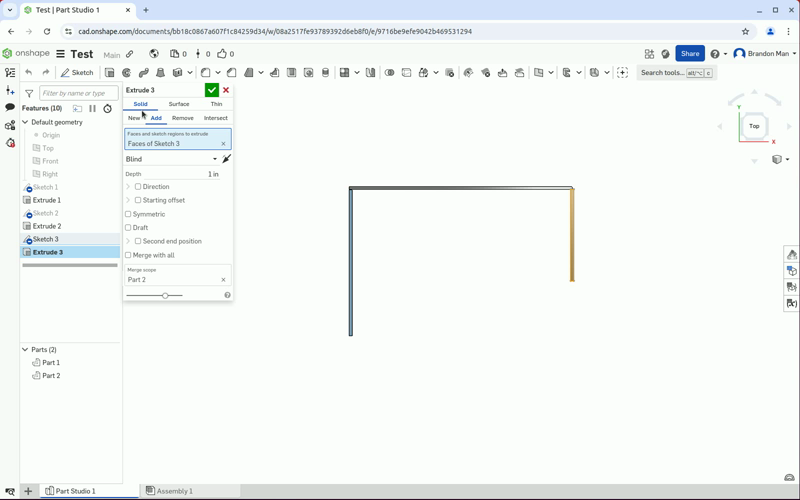
mouse_move(137, 120)
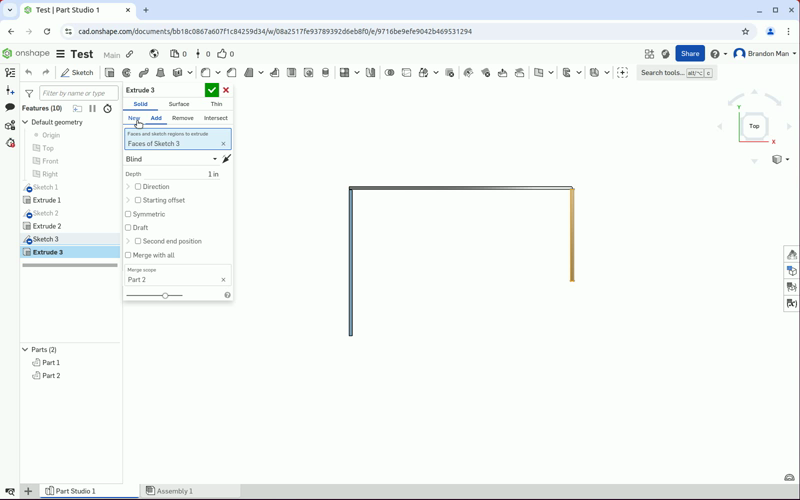
click(137, 120)
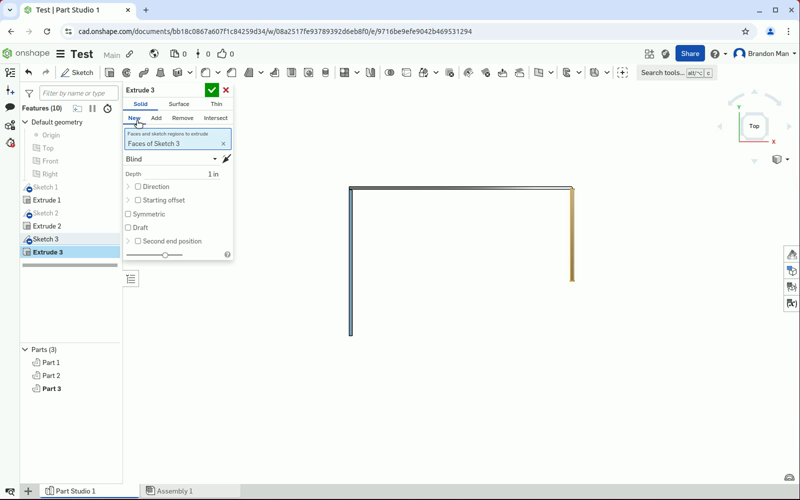
key(tab, 4)
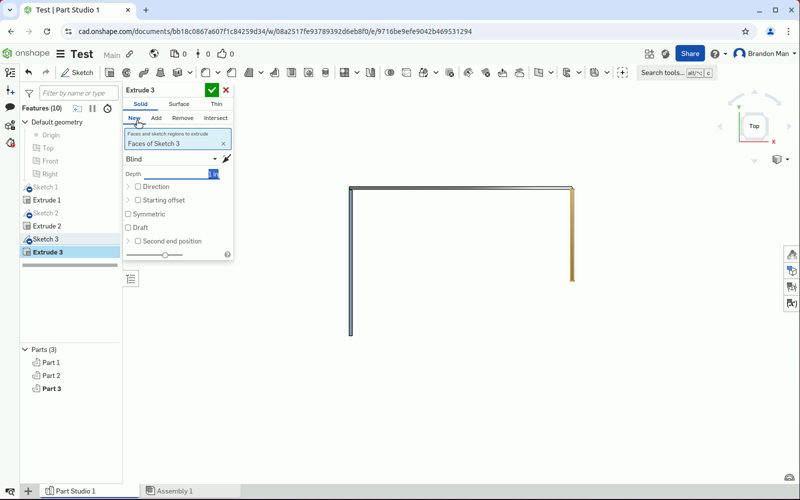
text(19.257)
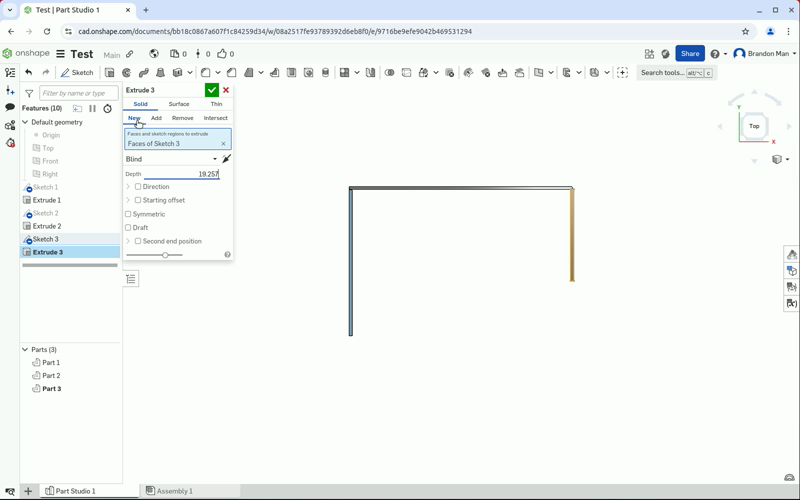
key(enter)
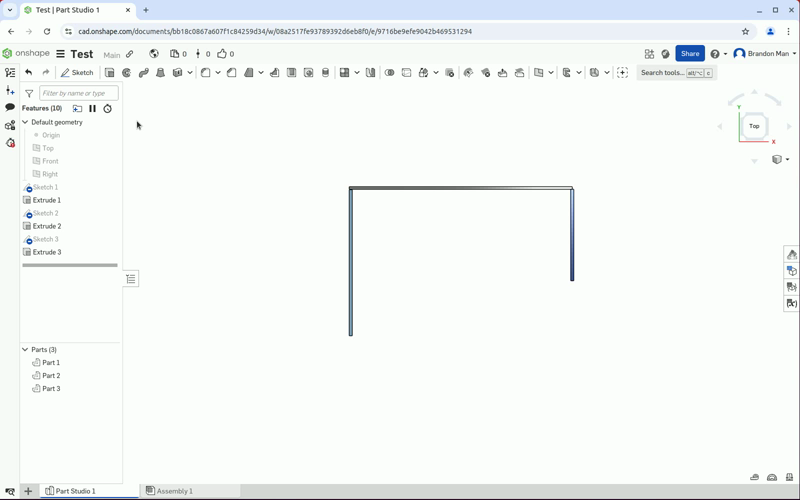
key(shift+h)
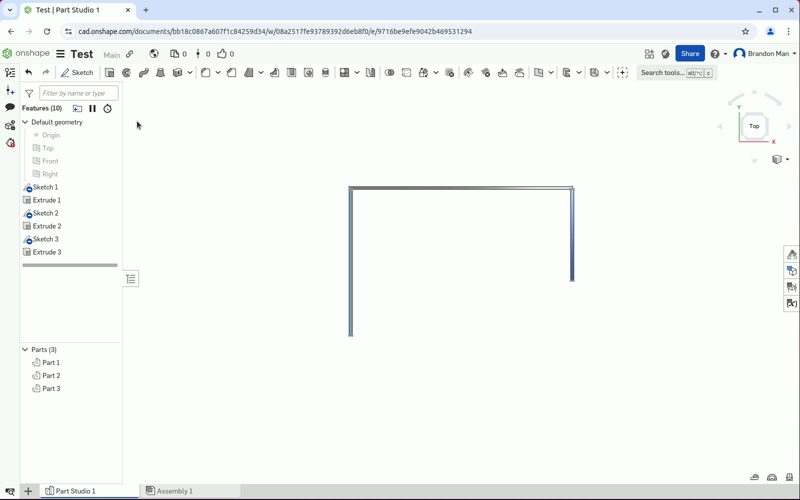
key(shift+h)
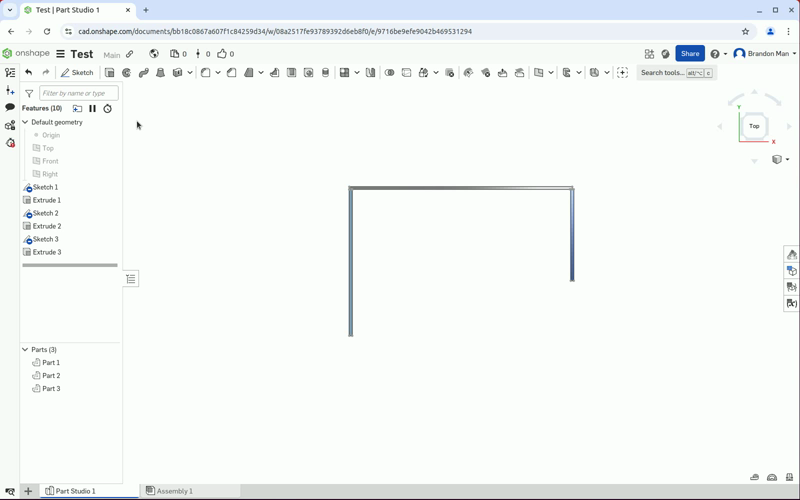
key(shift+7)
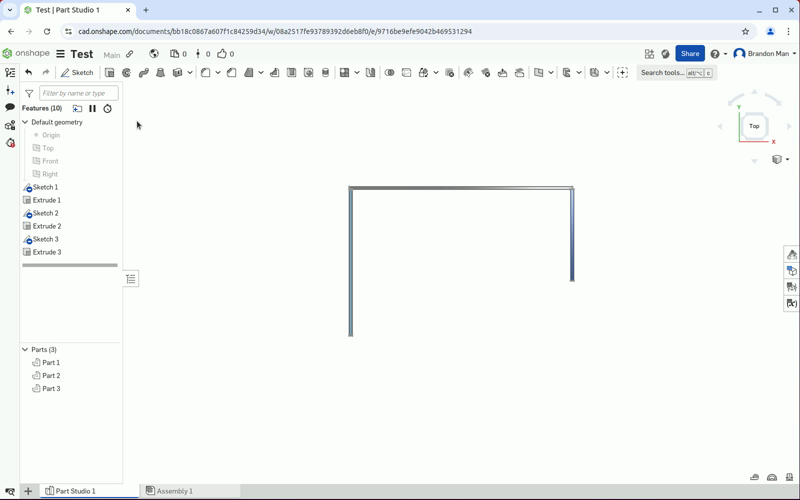
key(up, 3)
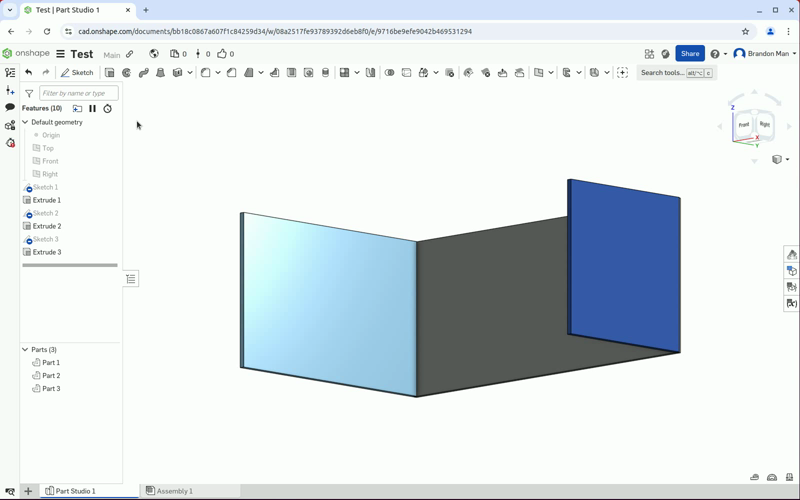
key(left, 3)
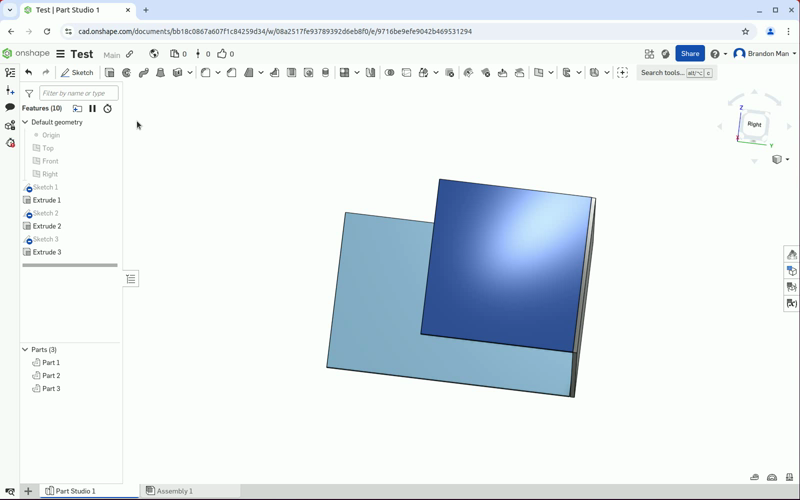
key(right, 3)
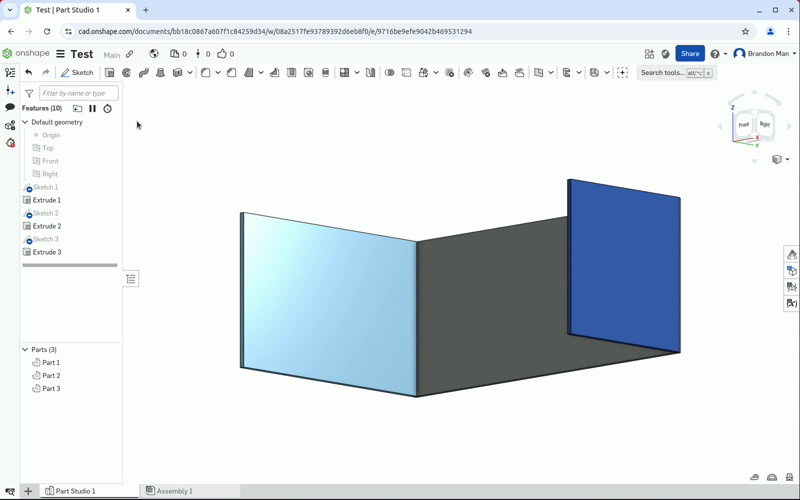
key(down, 3)
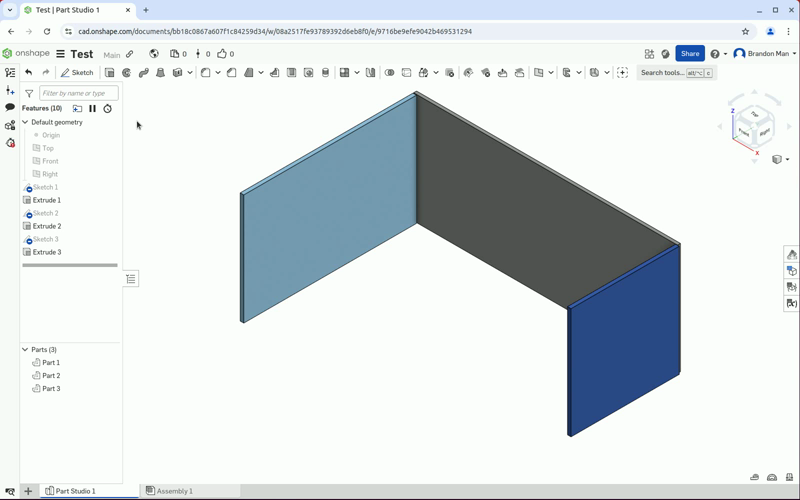
mouse_move(73, 189)
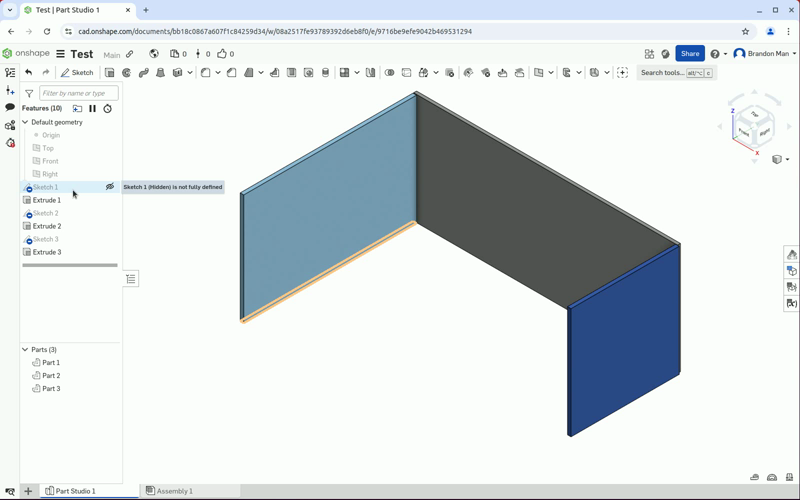
click(73, 189)